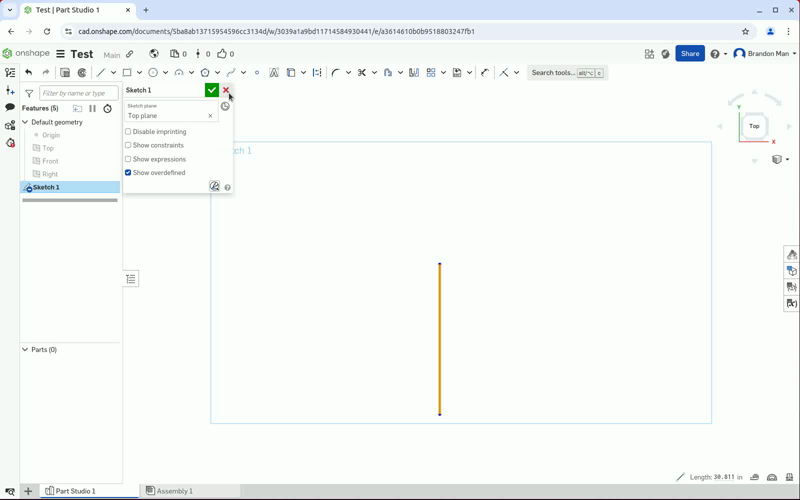
key(shift+h)
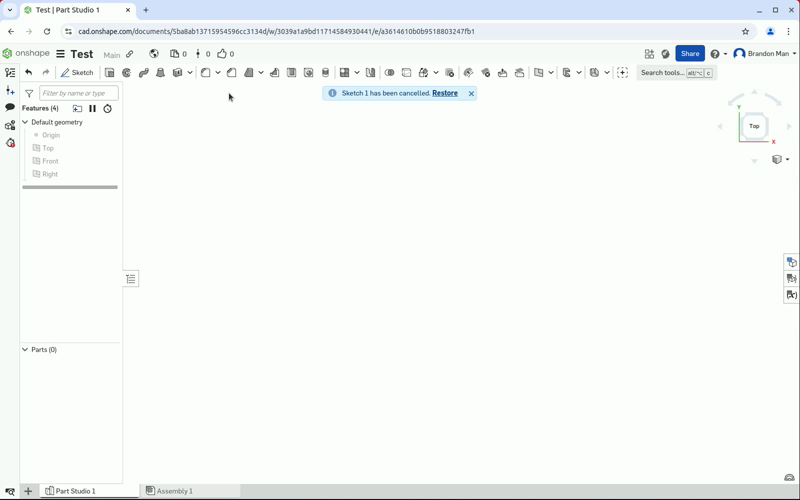
mouse_move(73, 352)
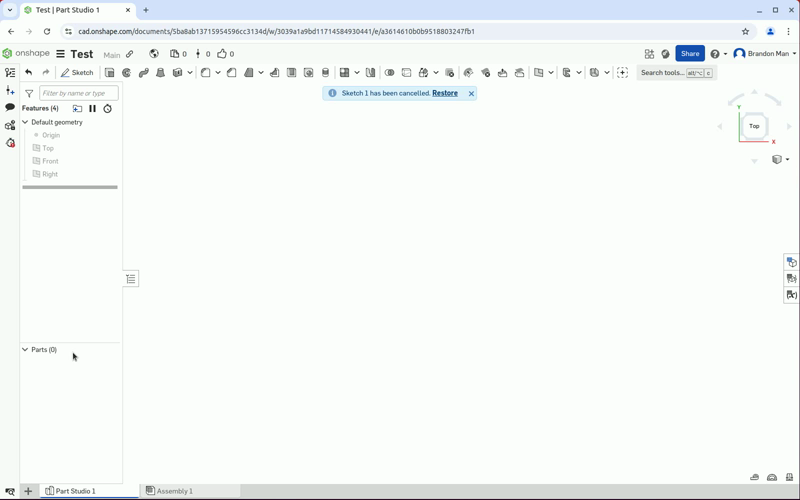
key(y)
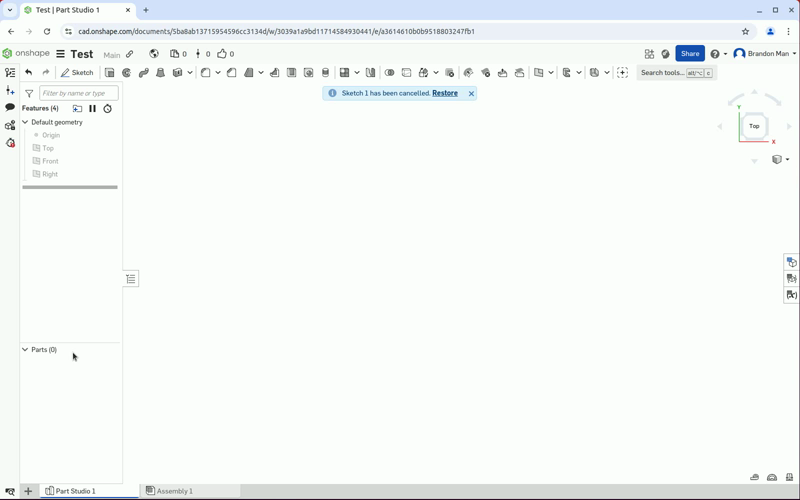
key(shift+p)
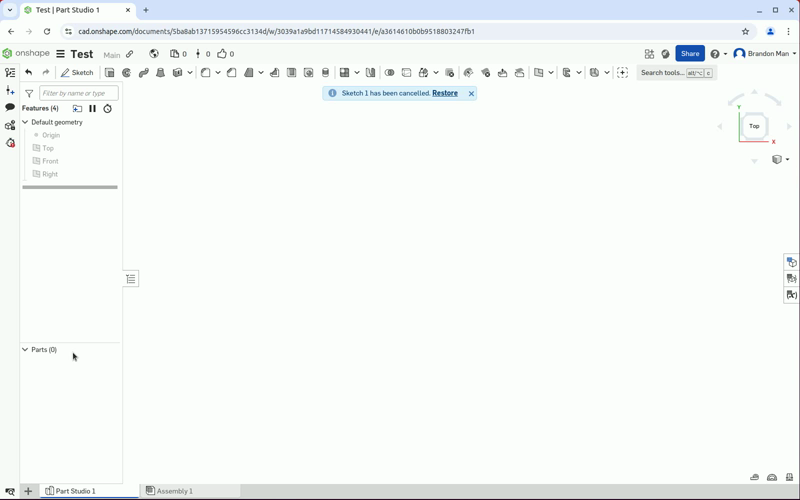
key(space)
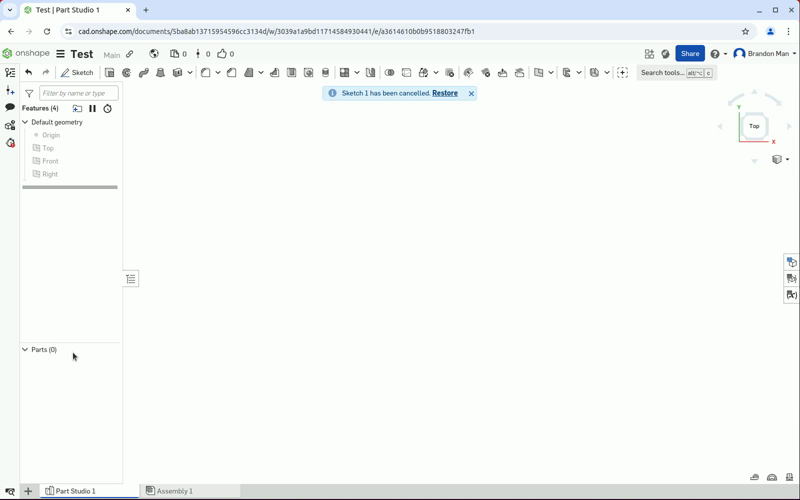
key_down(shift)
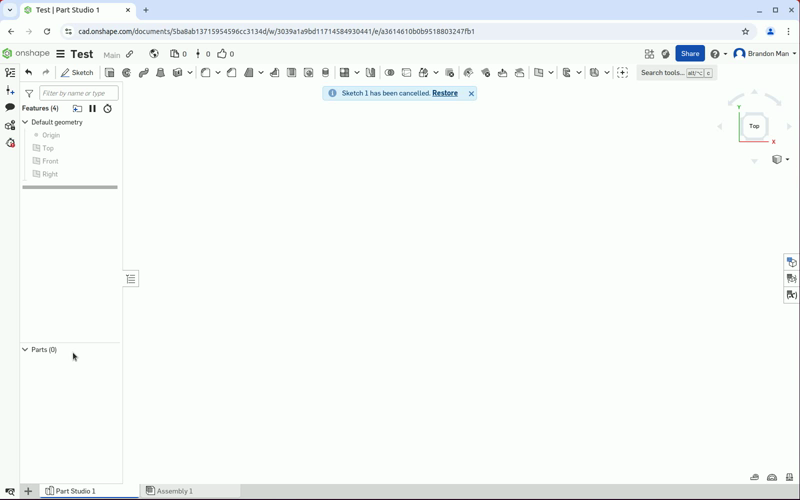
key(up)
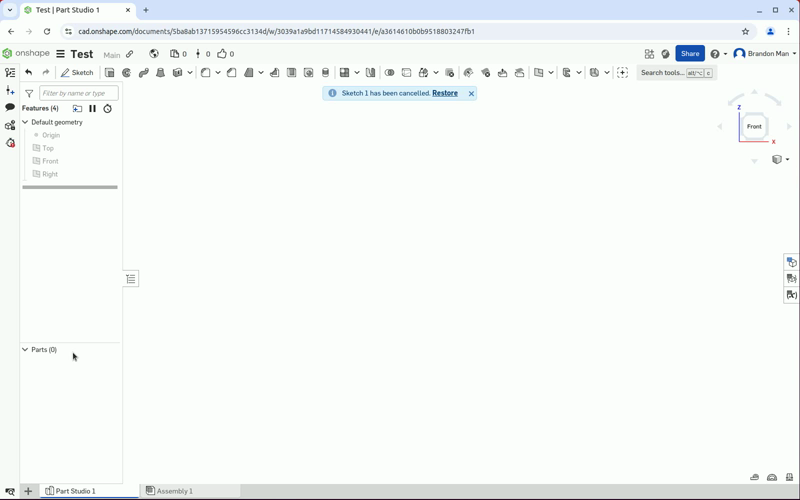
key_up(shift)
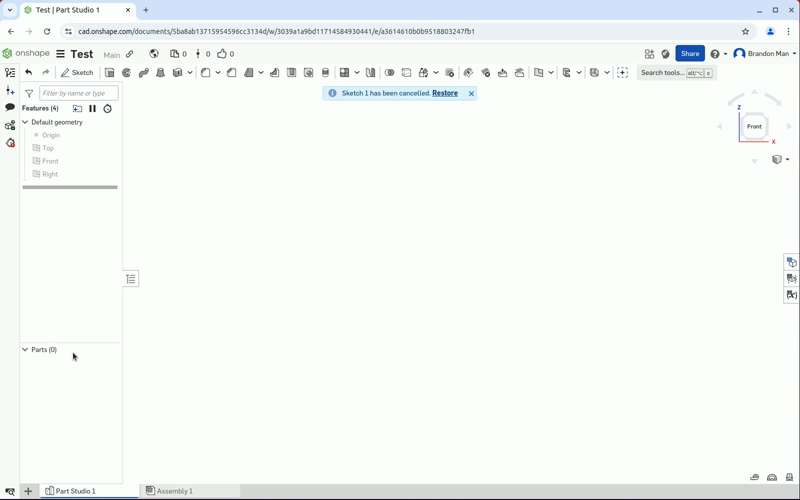
mouse_move(73, 352)
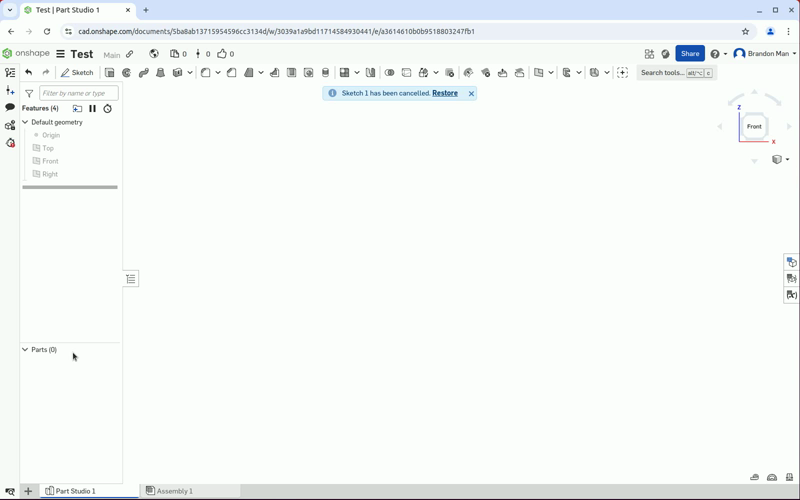
key(shift+y)
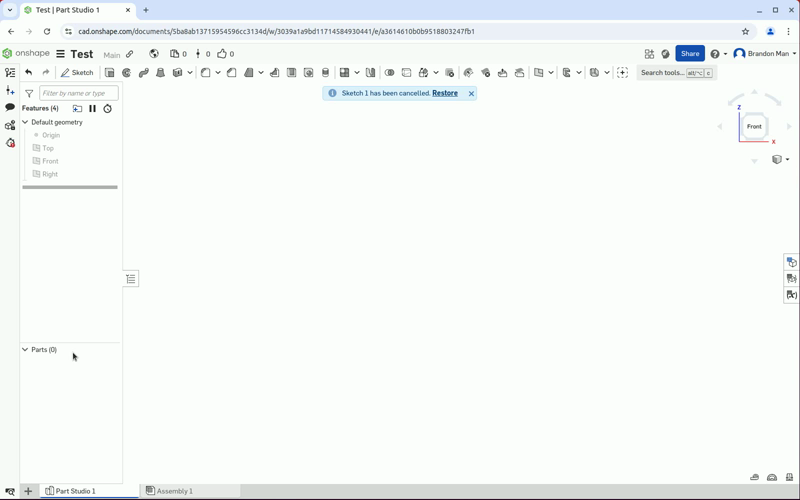
key(shift+s)
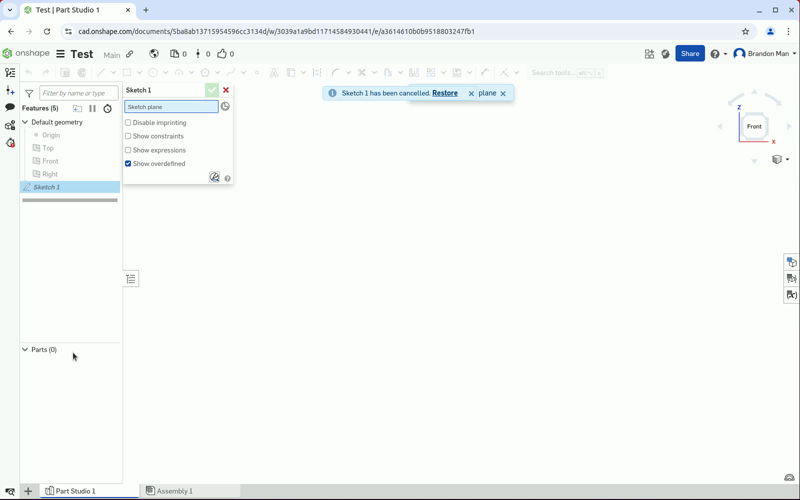
mouse_move(73, 163)
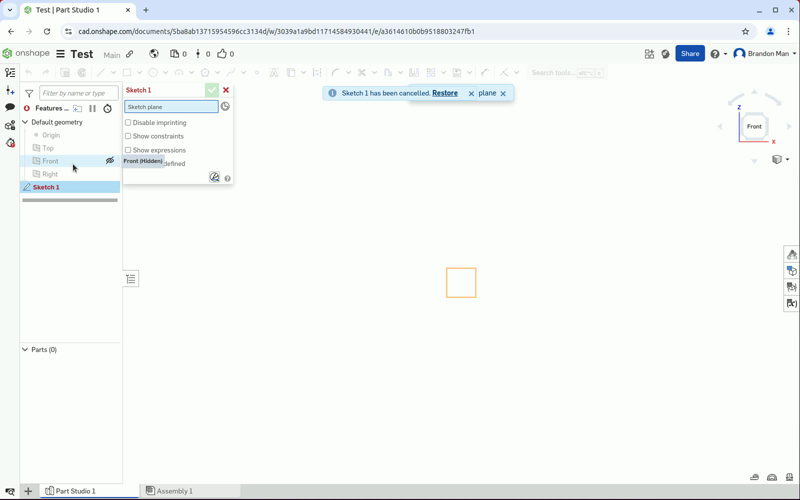
click(73, 163)
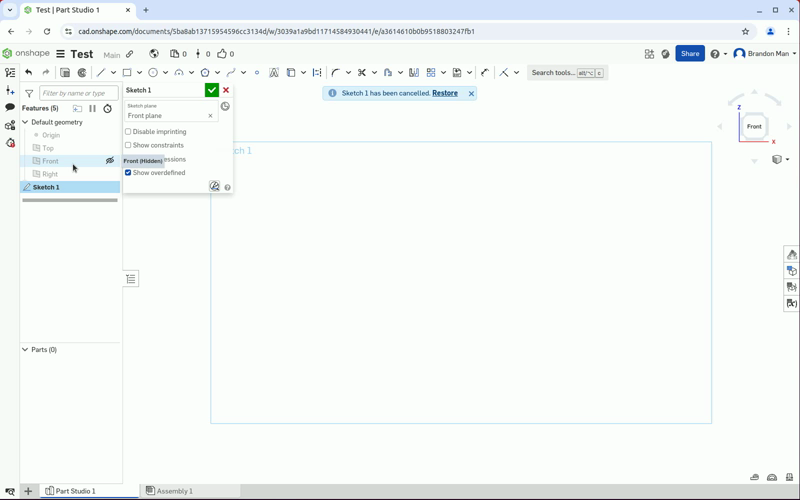
mouse_move(73, 352)
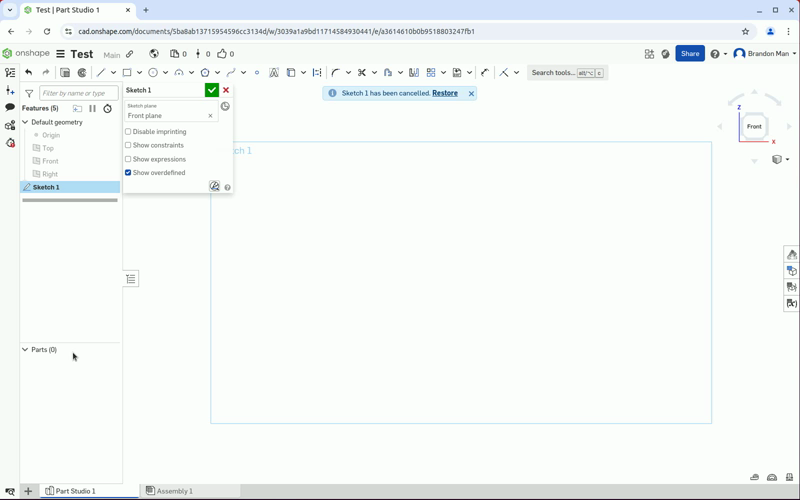
key(y)
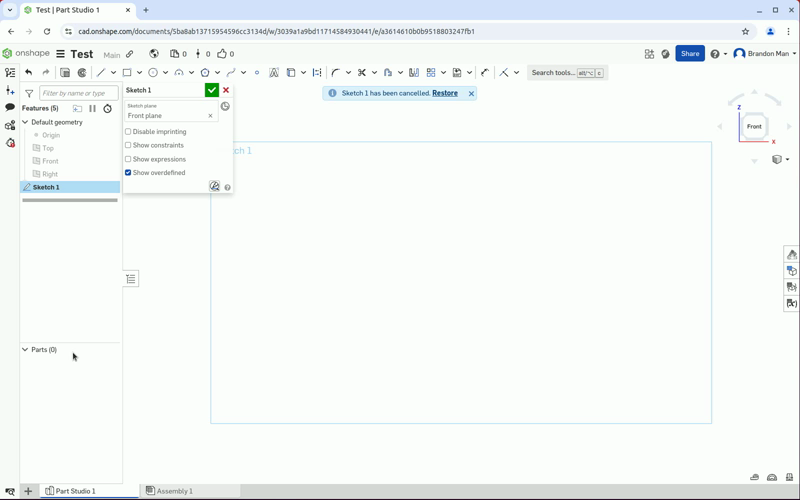
key(l)
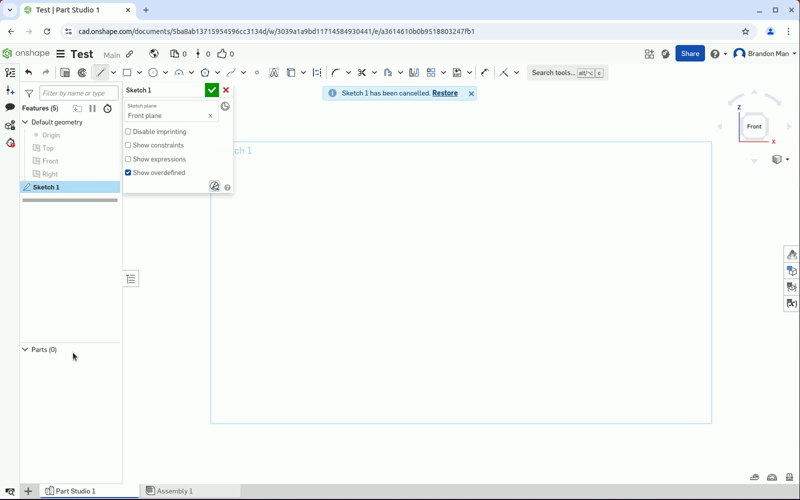
key_down(shift)
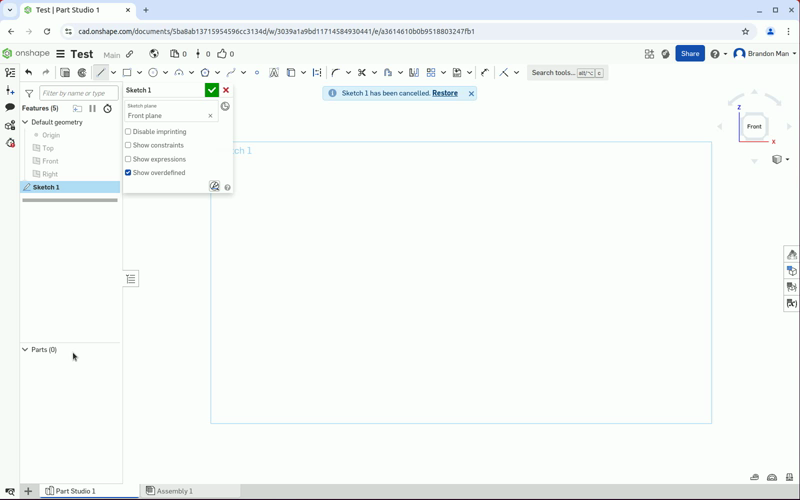
mouse_move(430, 232)
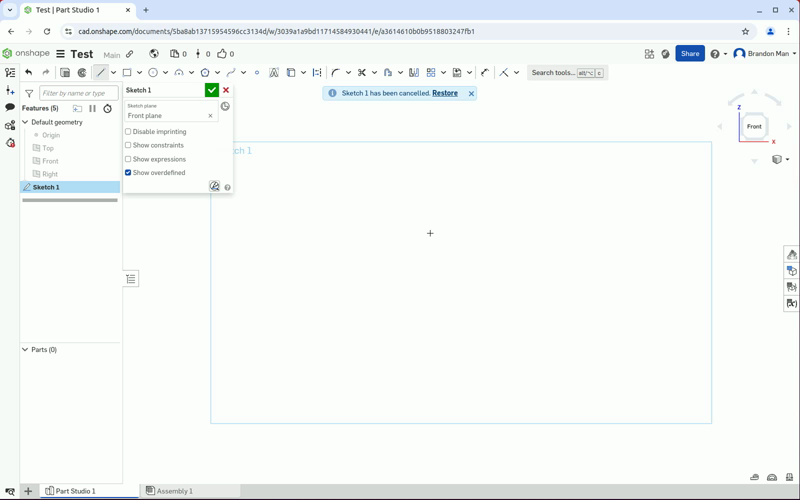
click(430, 232)
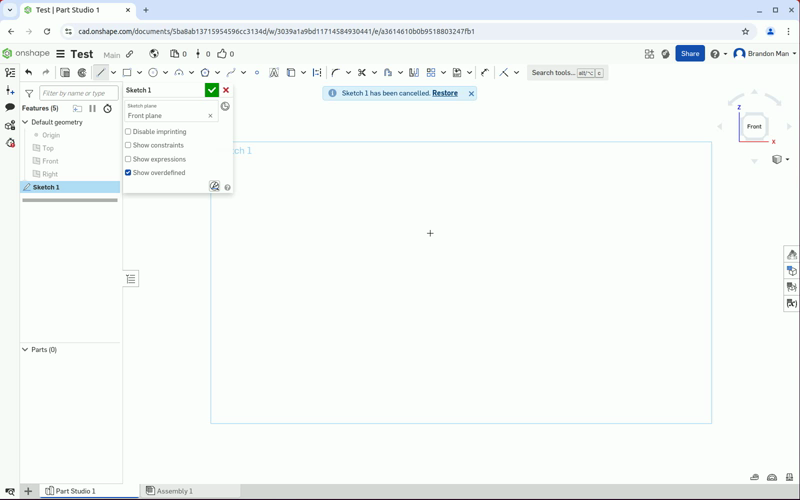
key_up(shift)
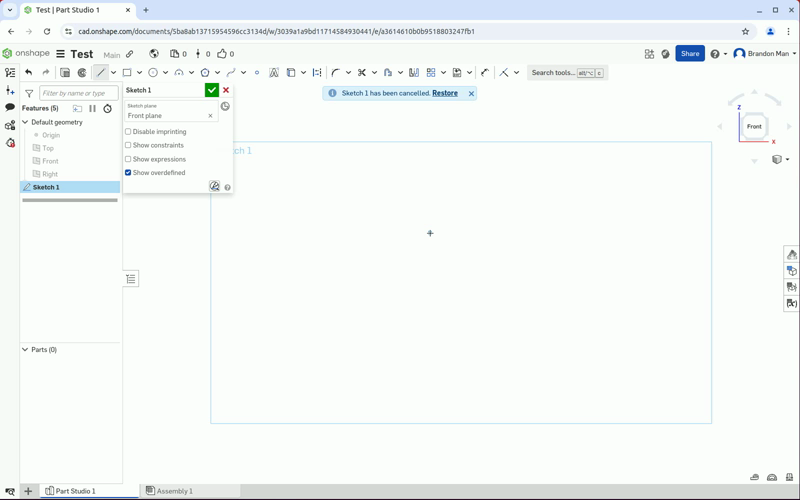
key_down(shift)
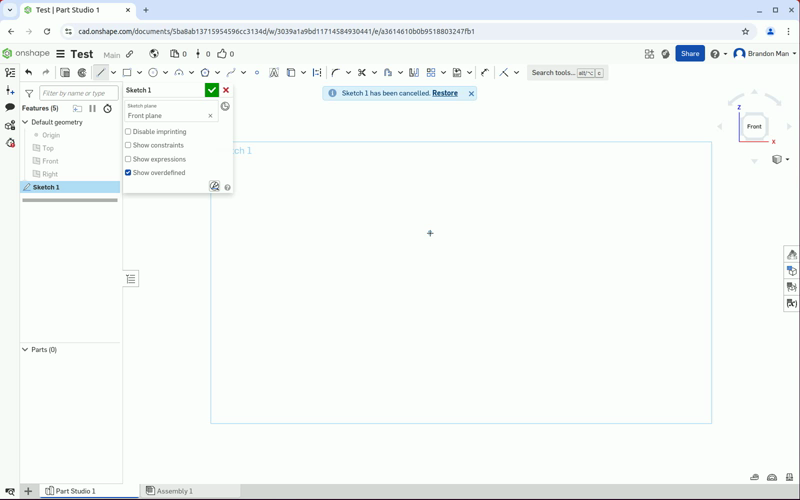
mouse_move(492, 232)
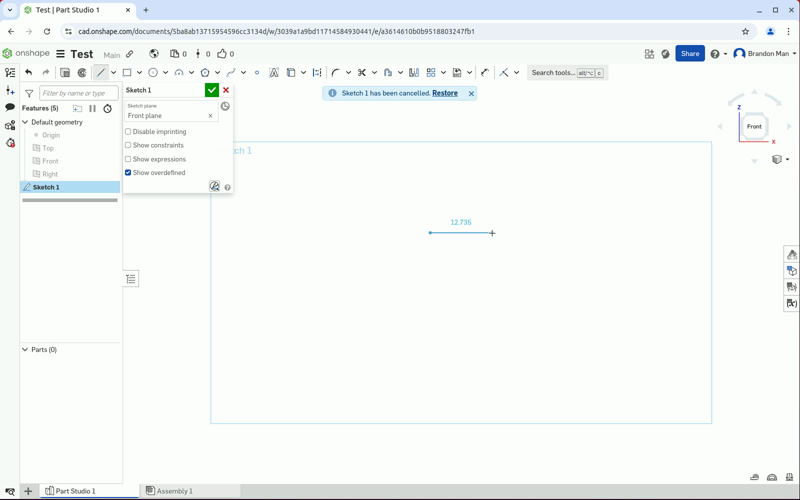
click(492, 232)
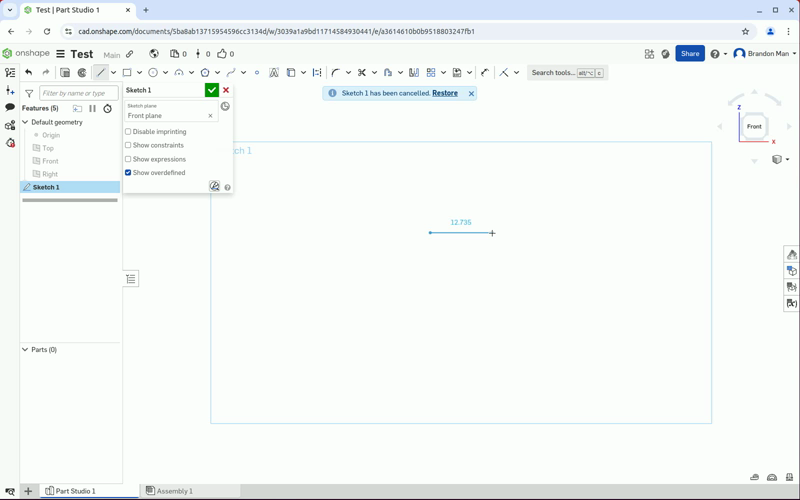
key_up(shift)
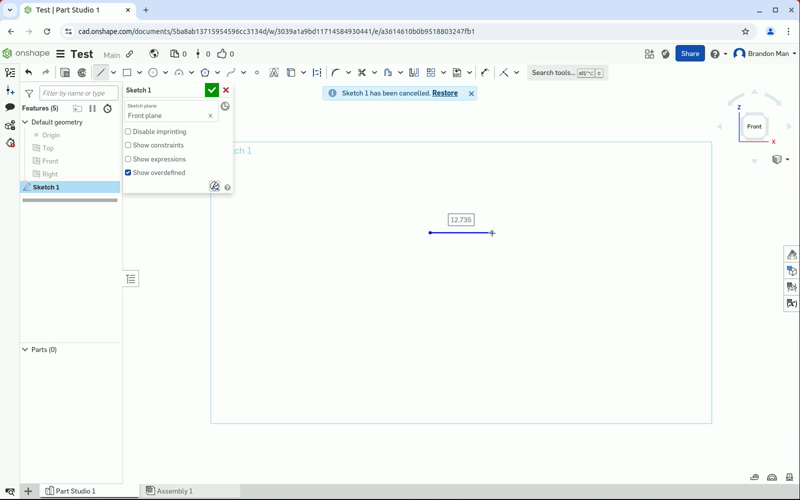
key(esc)
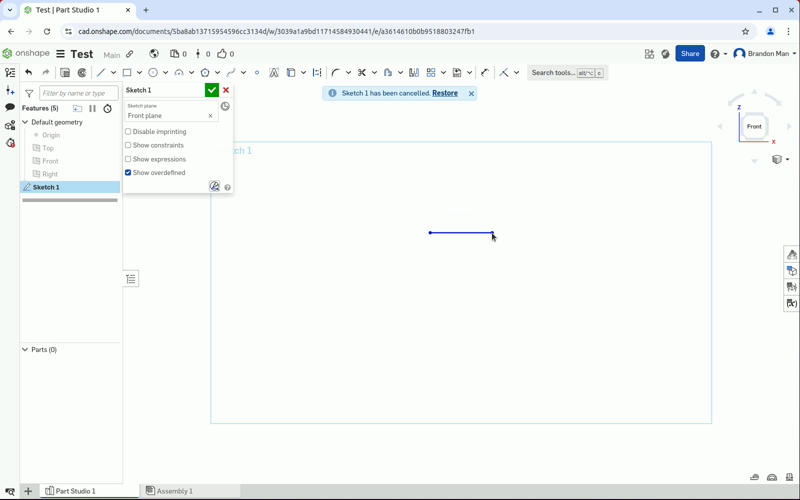
key(a)
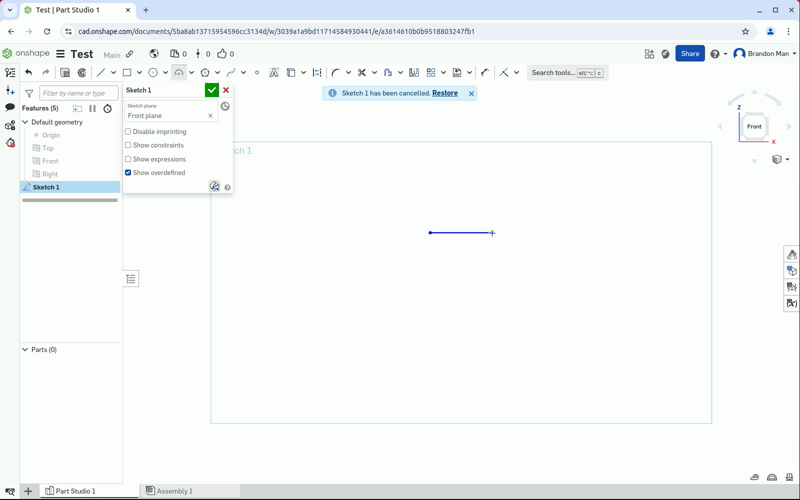
mouse_move(492, 232)
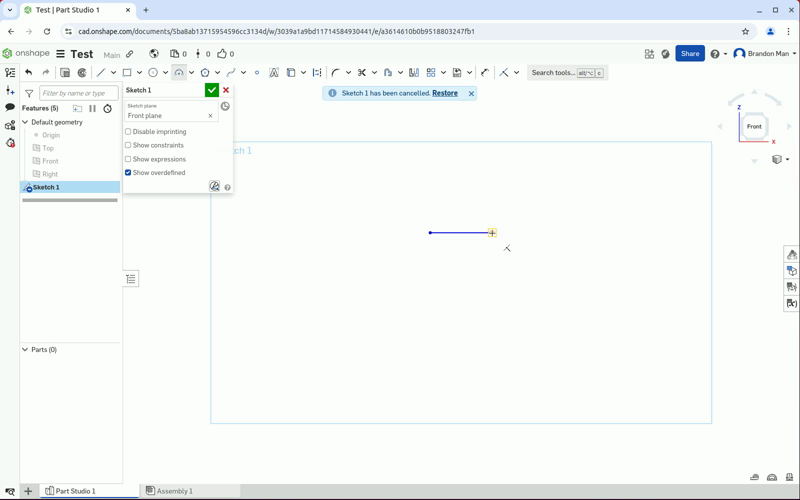
click(492, 232)
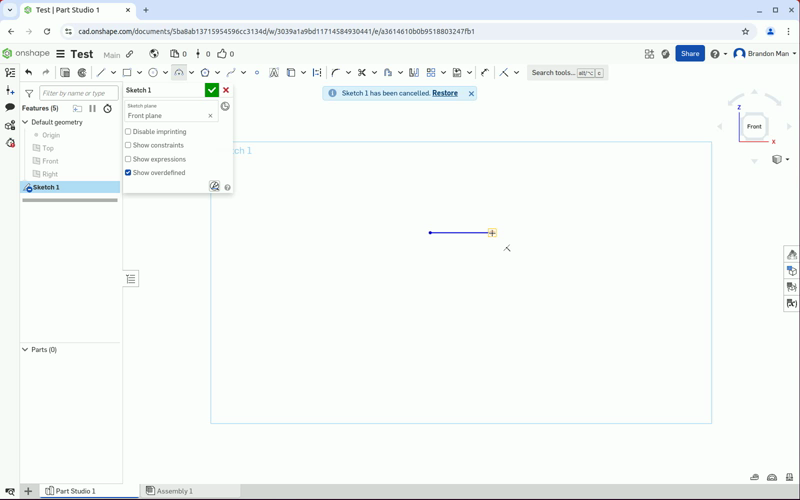
mouse_move(430, 232)
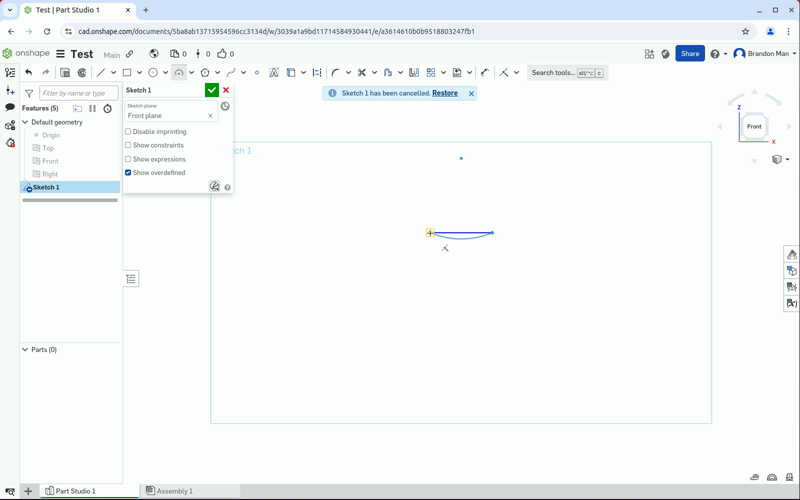
click(430, 232)
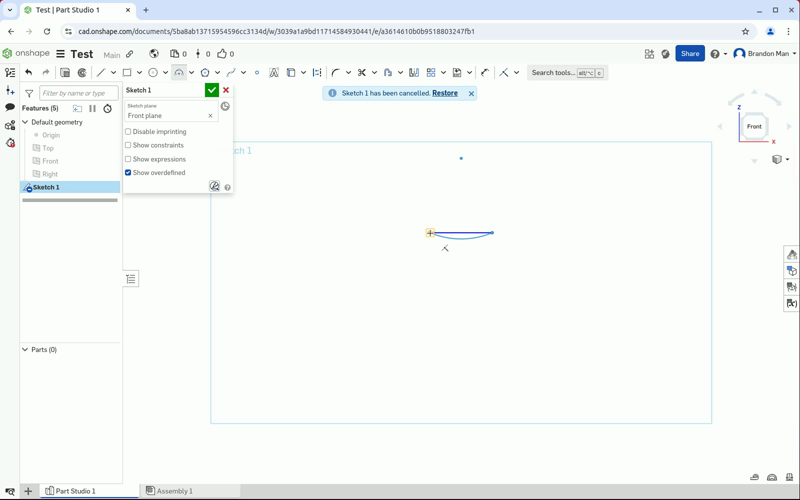
key_down(shift)
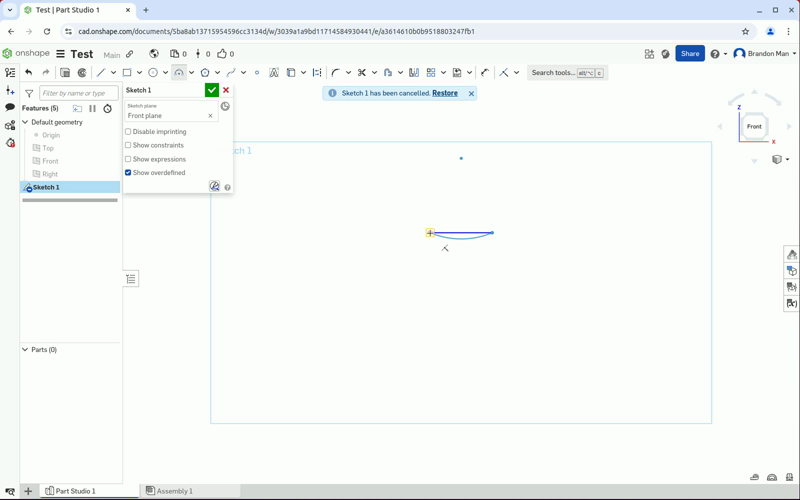
mouse_move(461, 171)
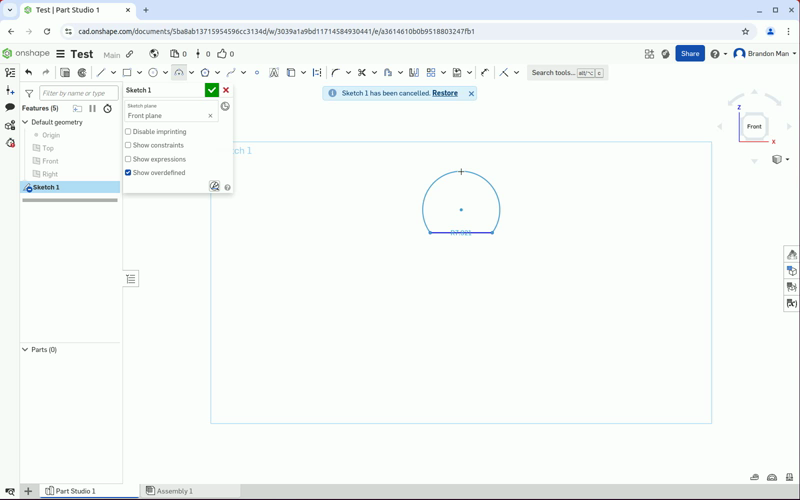
click(461, 171)
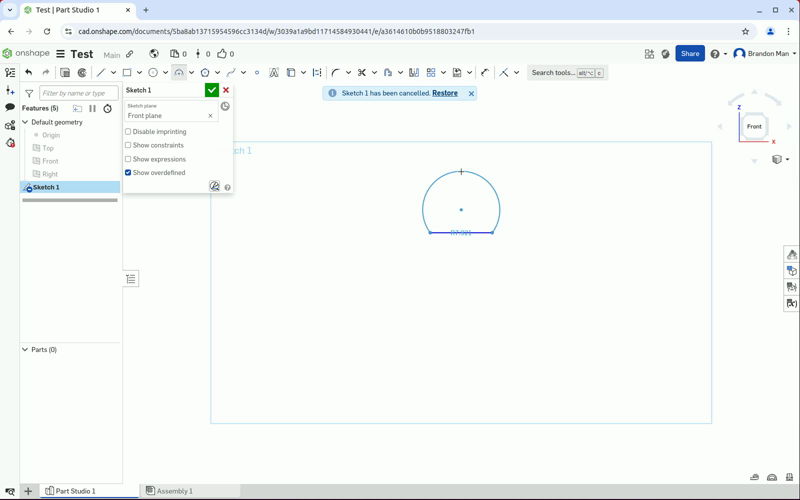
key_up(shift)
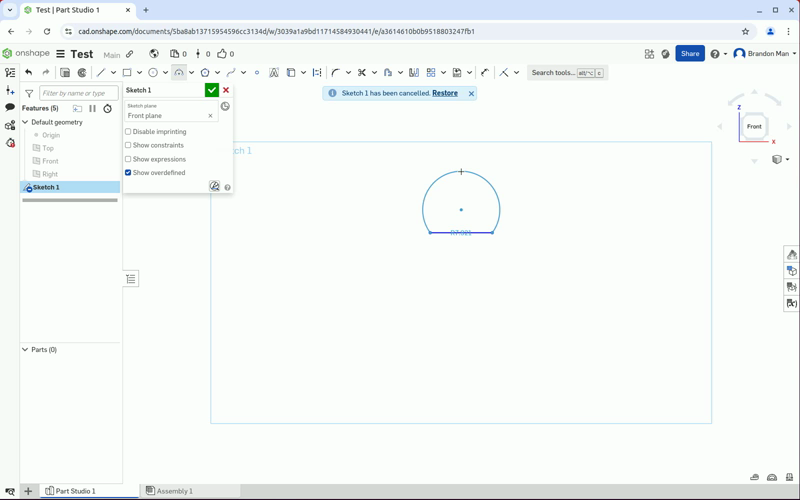
key(esc)
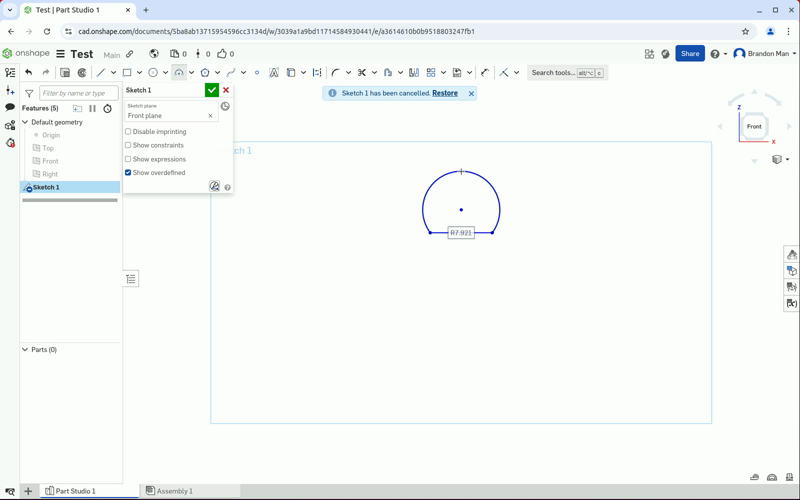
key(c)
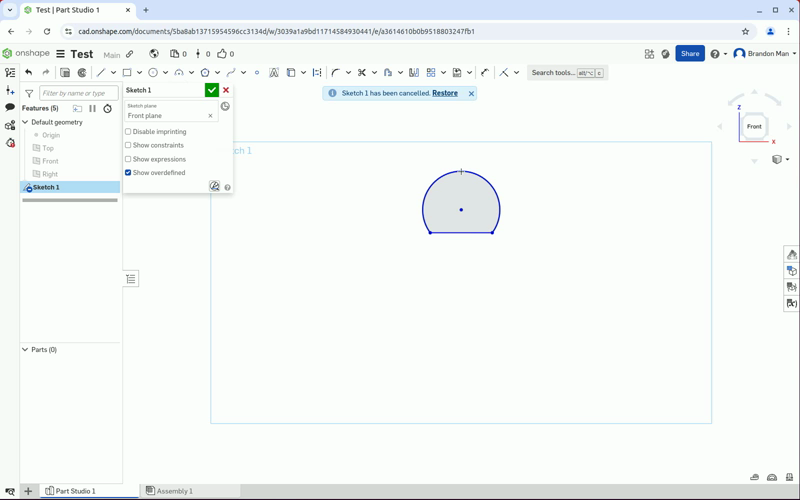
key_down(shift)
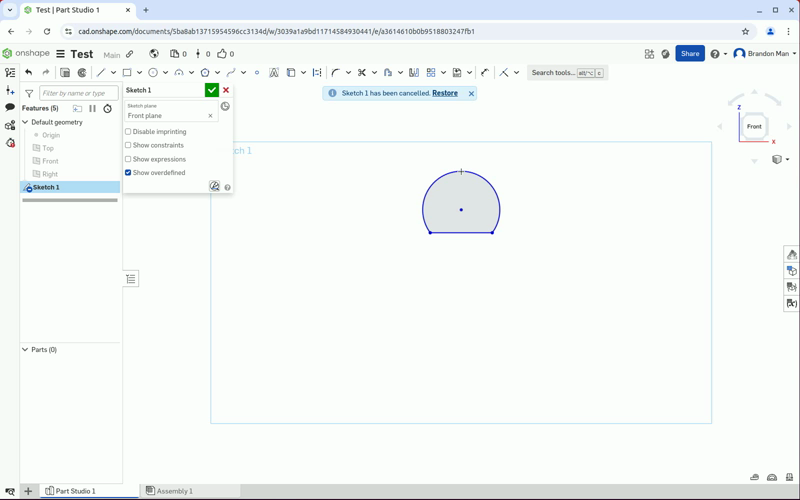
mouse_move(461, 209)
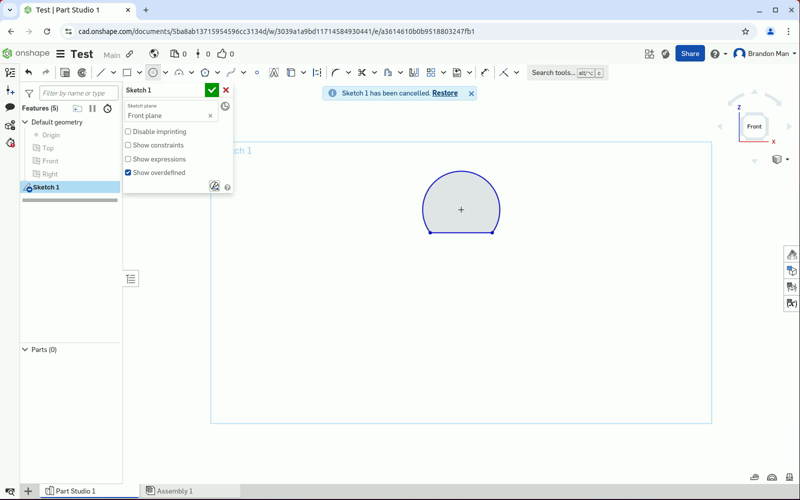
scroll(6)
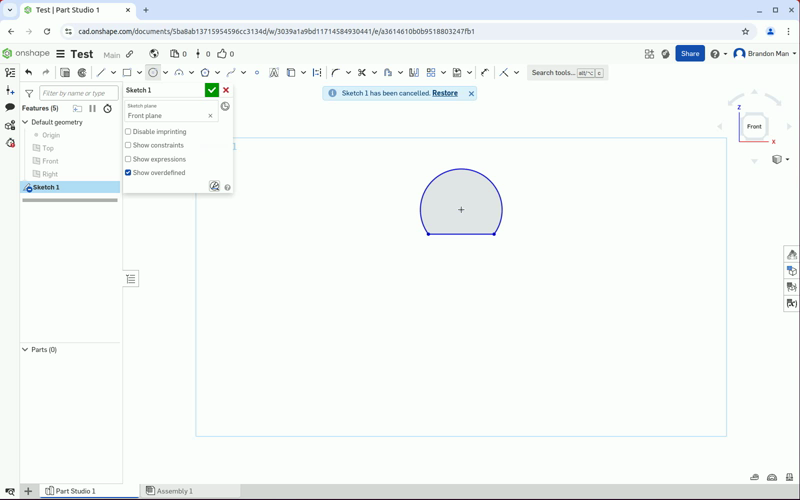
scroll(6)
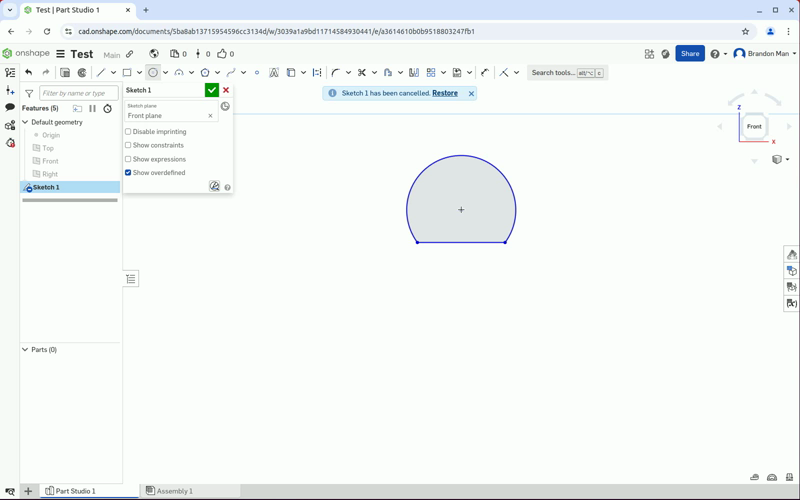
scroll(6)
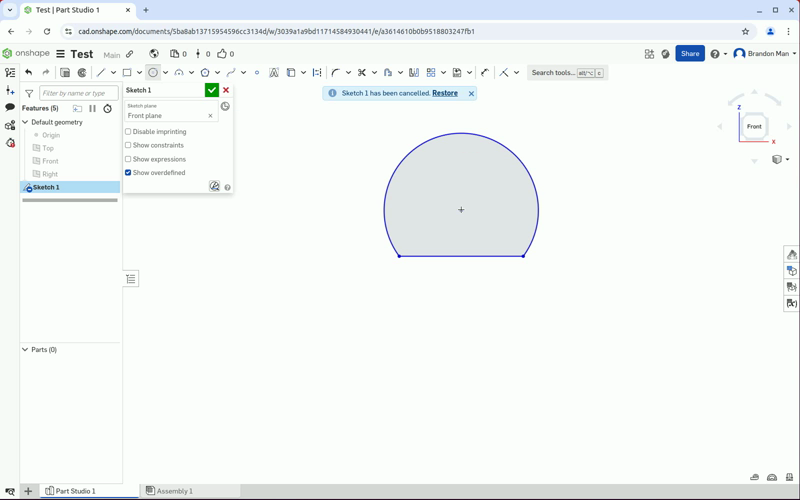
scroll(6)
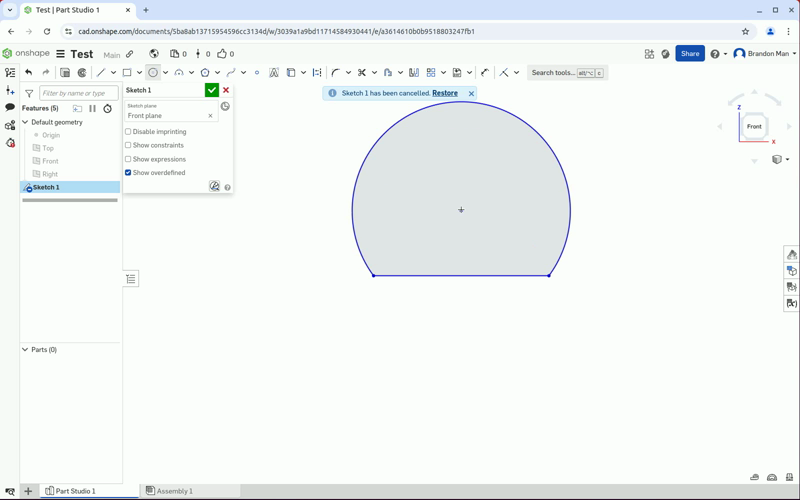
scroll(6)
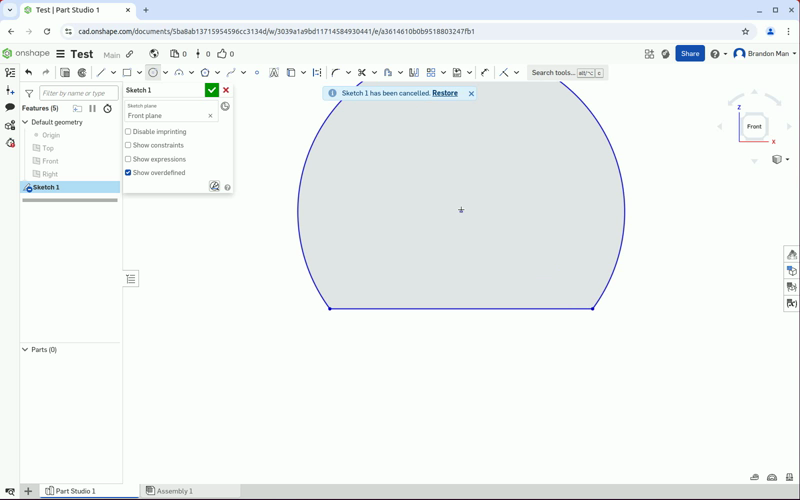
scroll(6)
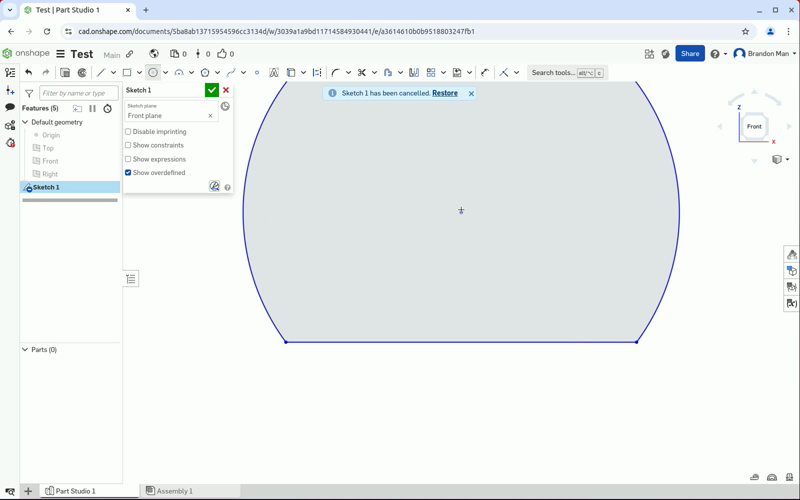
scroll(6)
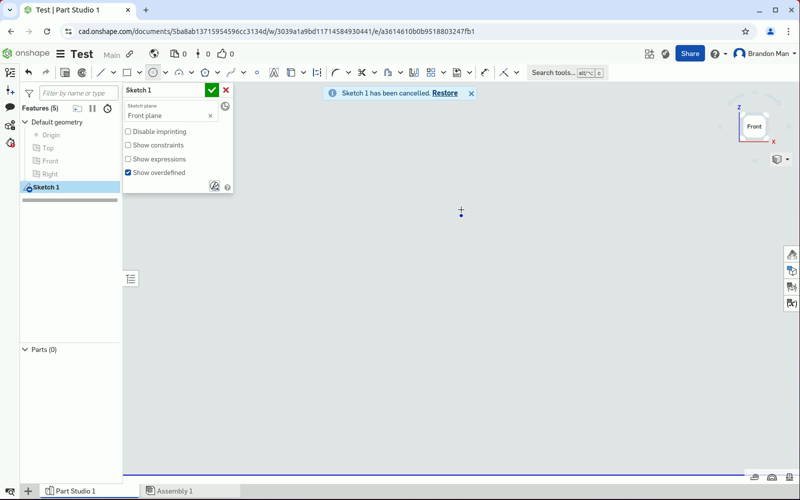
click(461, 209)
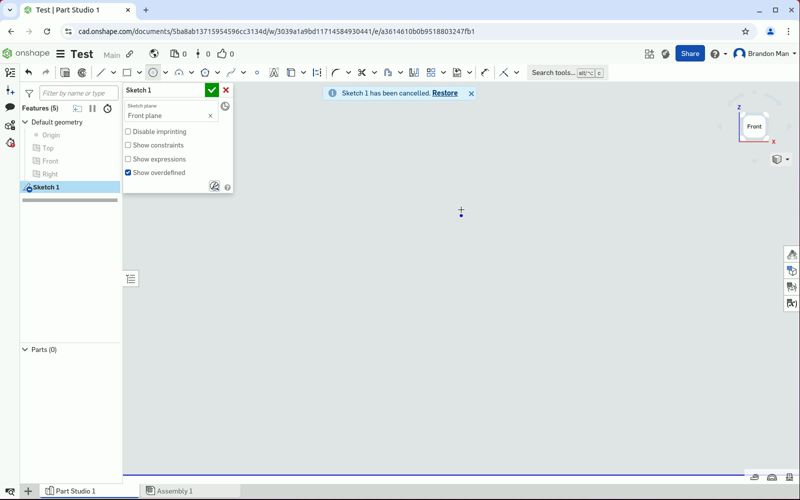
scroll(-6)
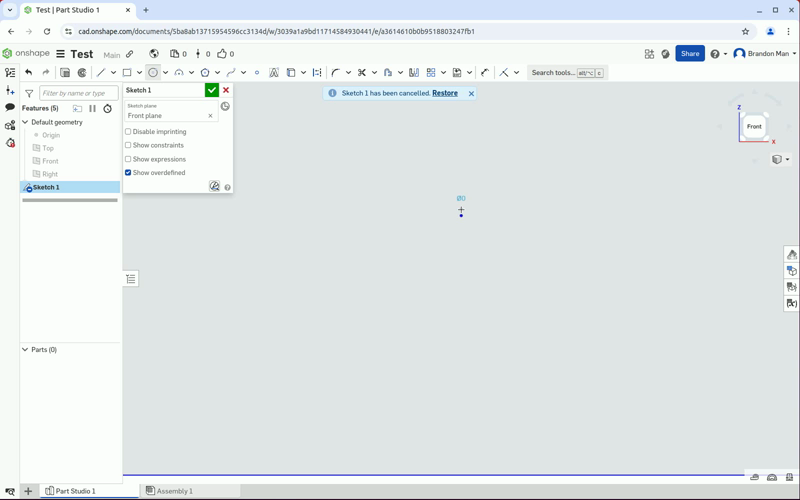
scroll(-6)
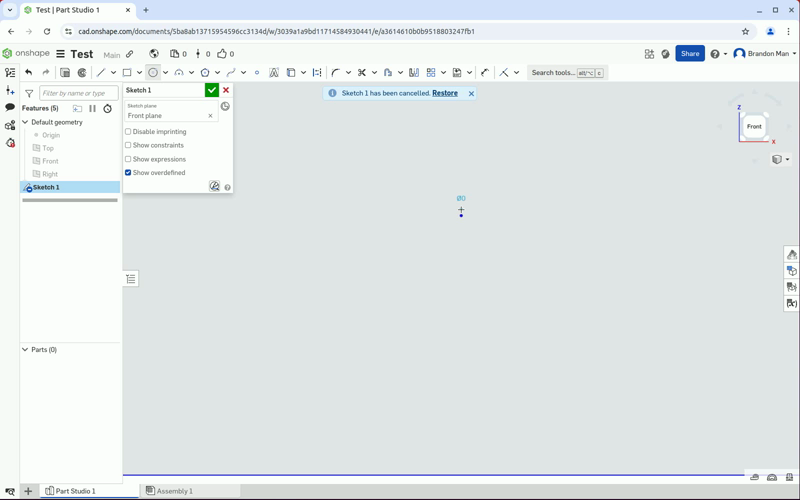
scroll(-6)
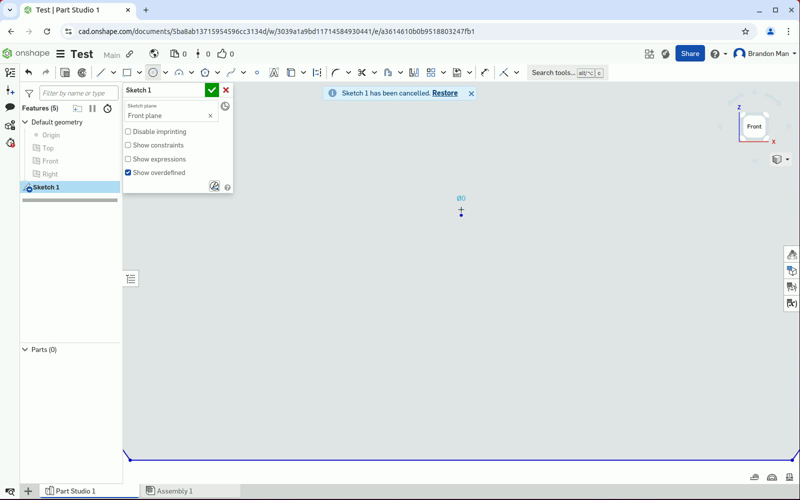
scroll(-6)
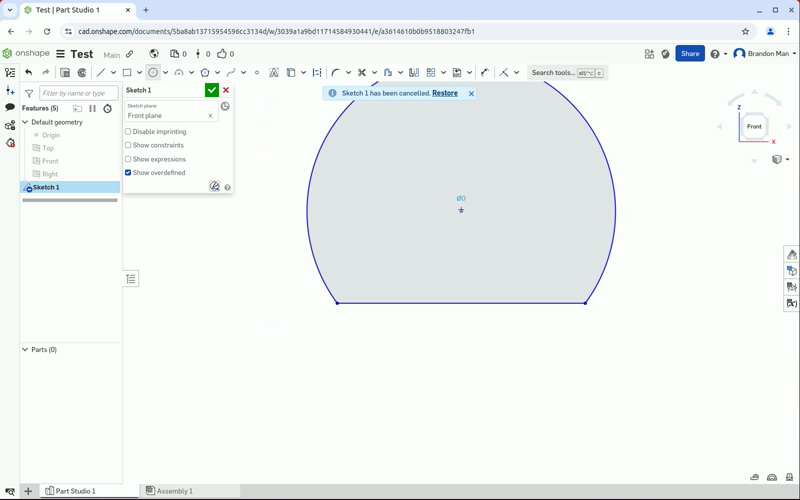
scroll(-6)
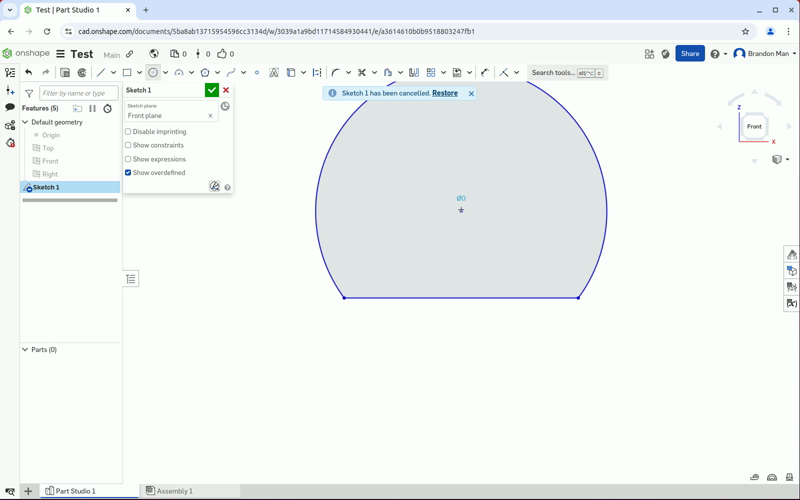
scroll(-6)
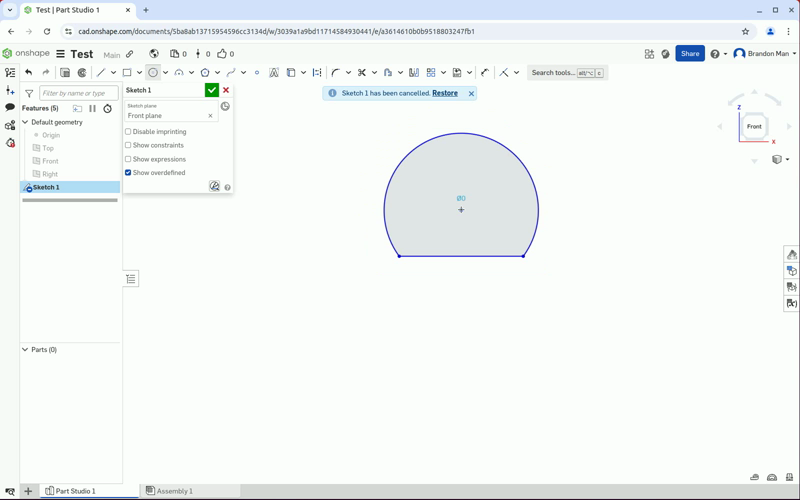
scroll(-6)
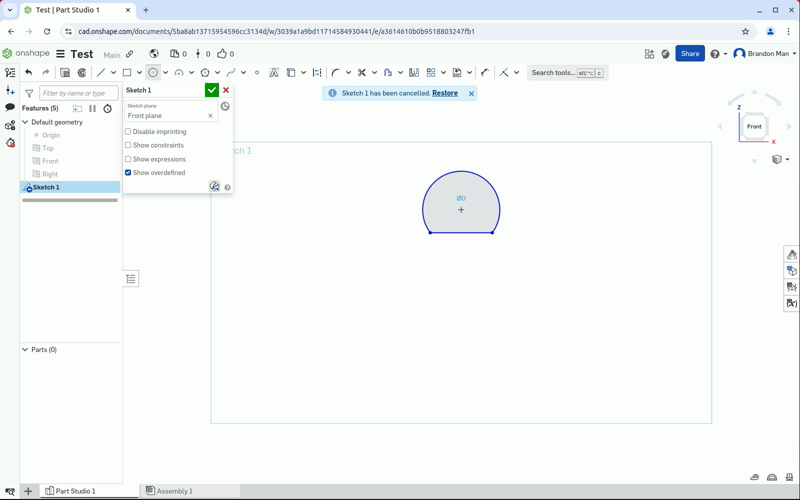
key_up(shift)
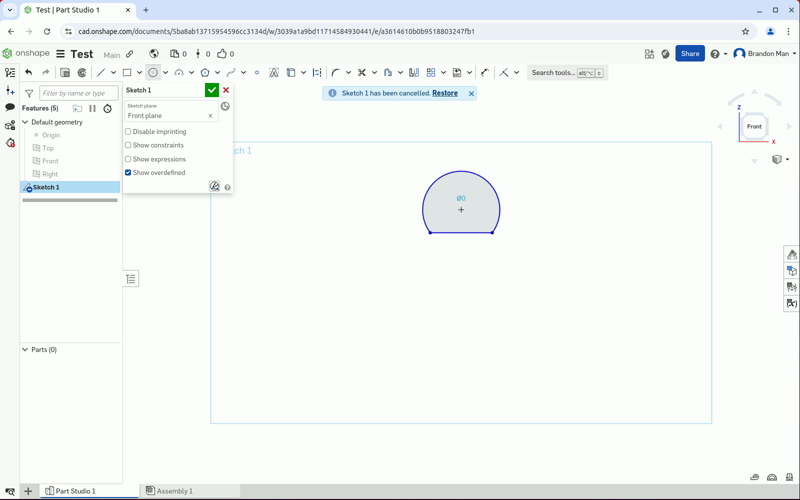
mouse_move(464, 209)
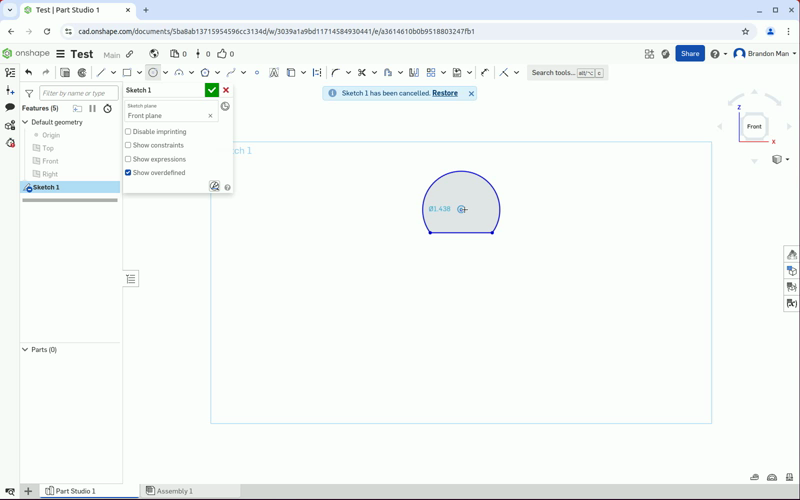
scroll(6)
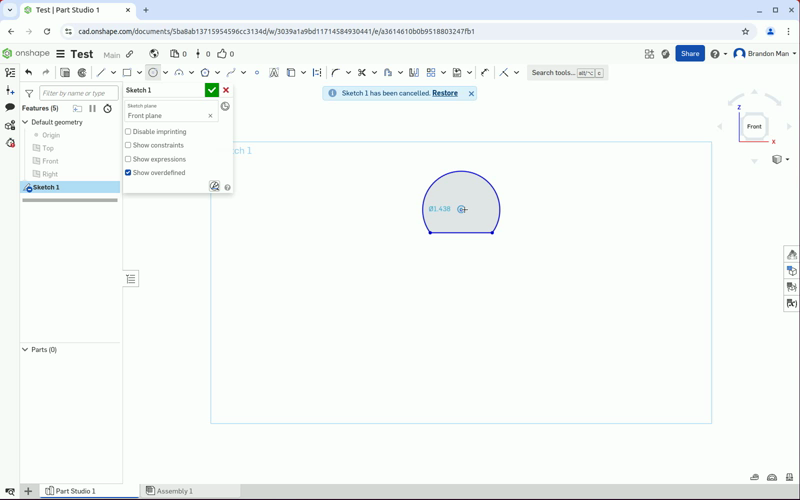
scroll(6)
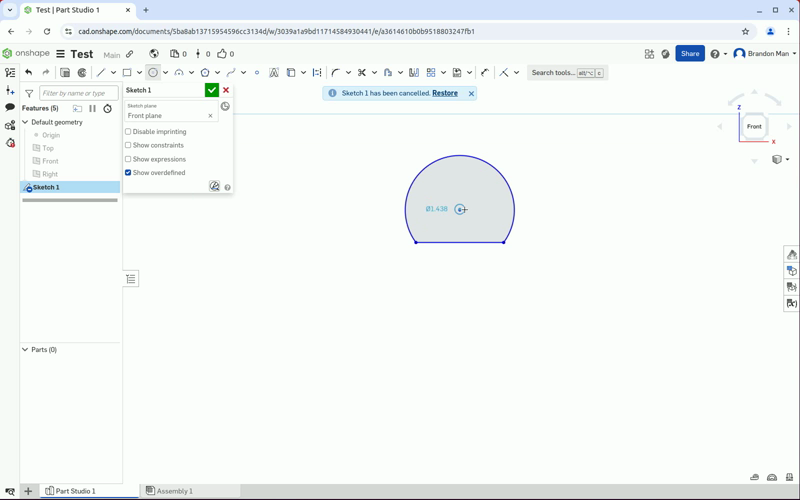
scroll(6)
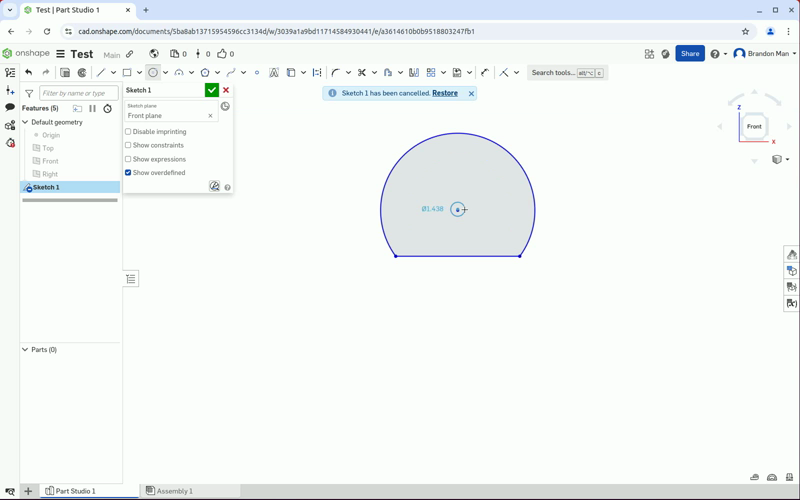
scroll(6)
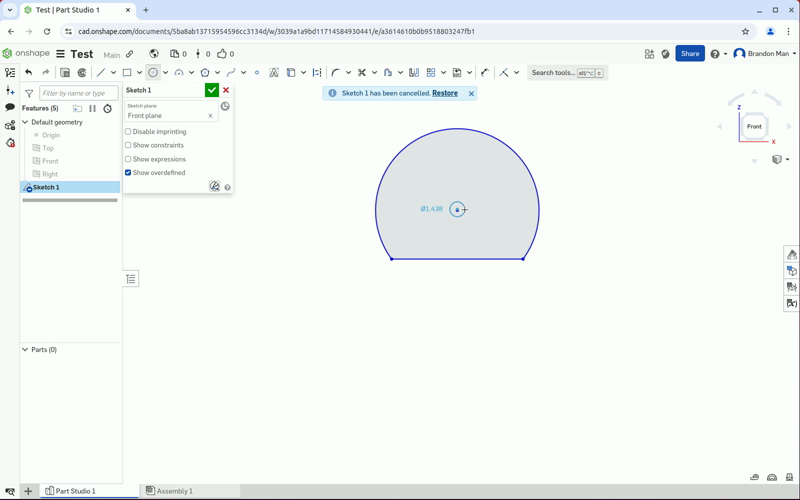
scroll(6)
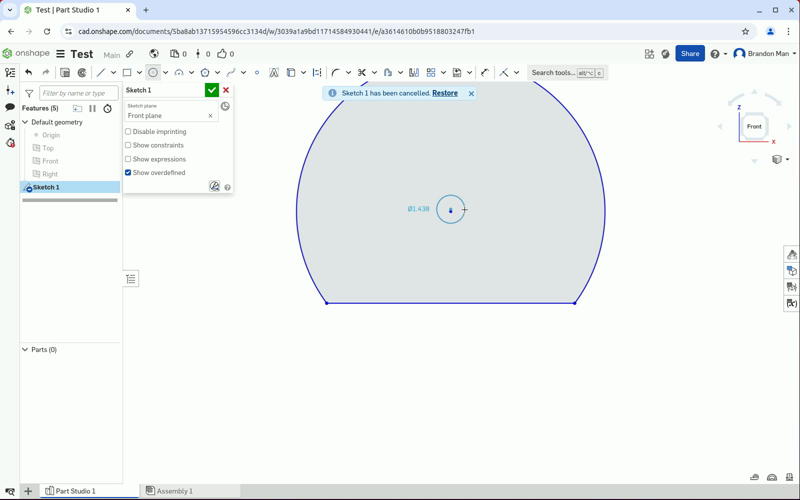
scroll(6)
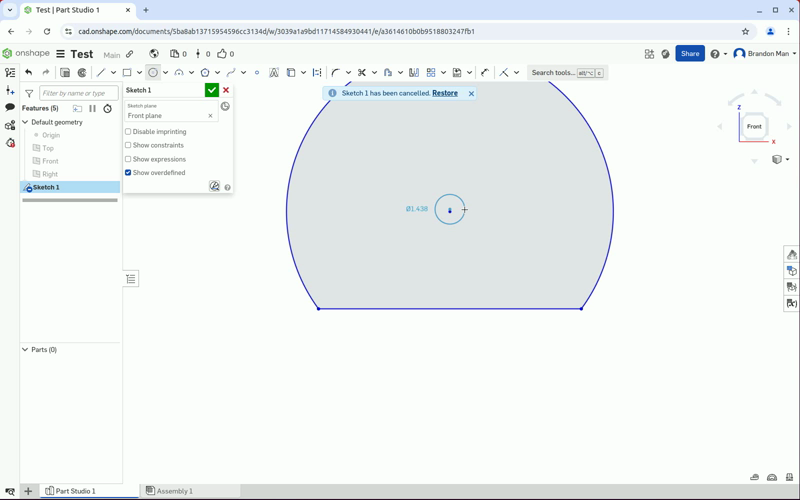
scroll(6)
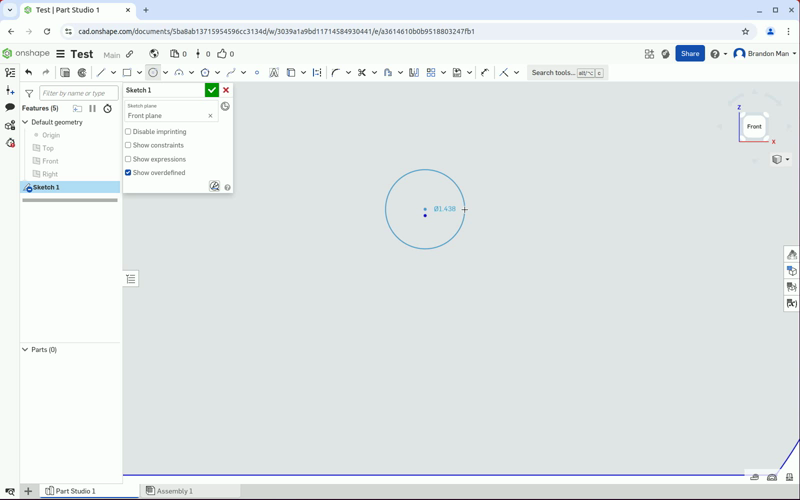
click(464, 209)
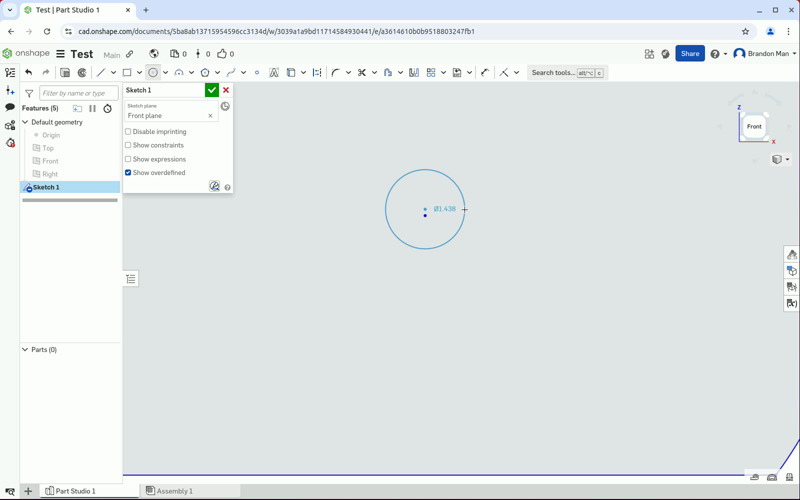
scroll(-6)
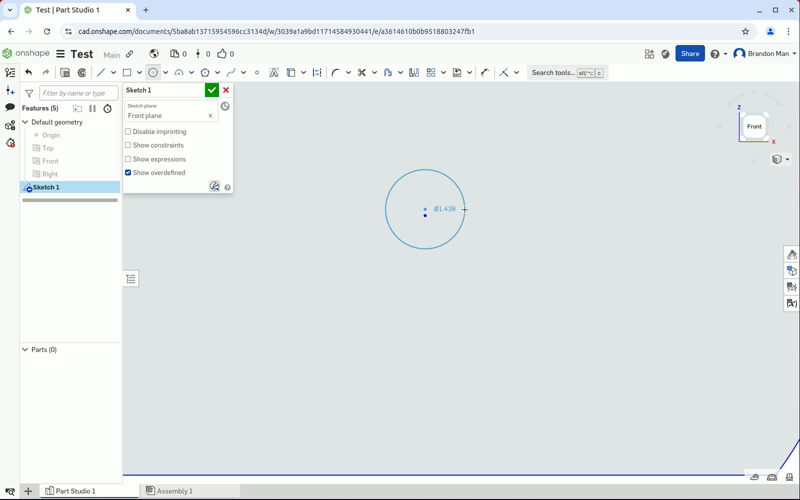
scroll(-6)
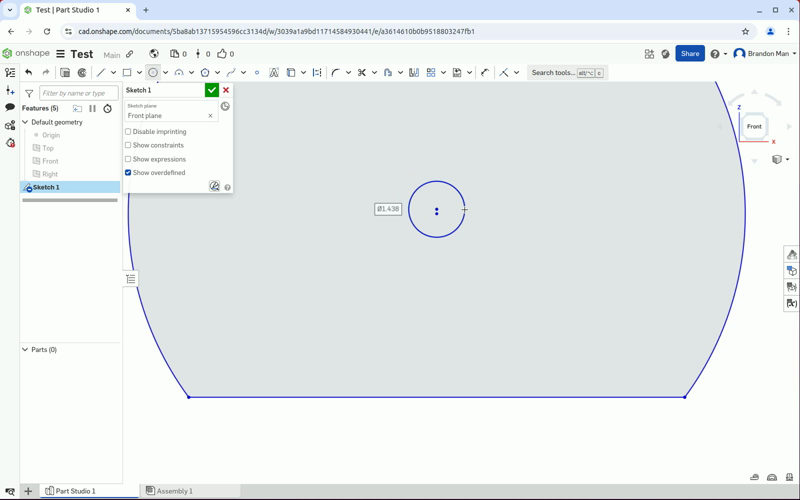
scroll(-6)
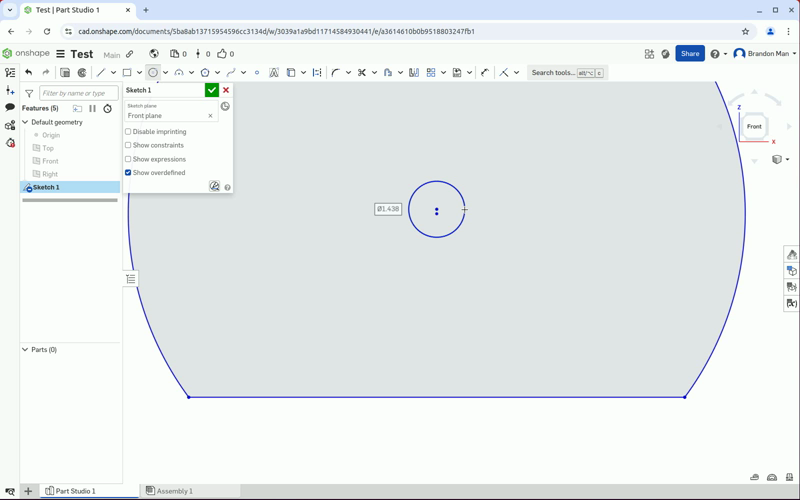
scroll(-6)
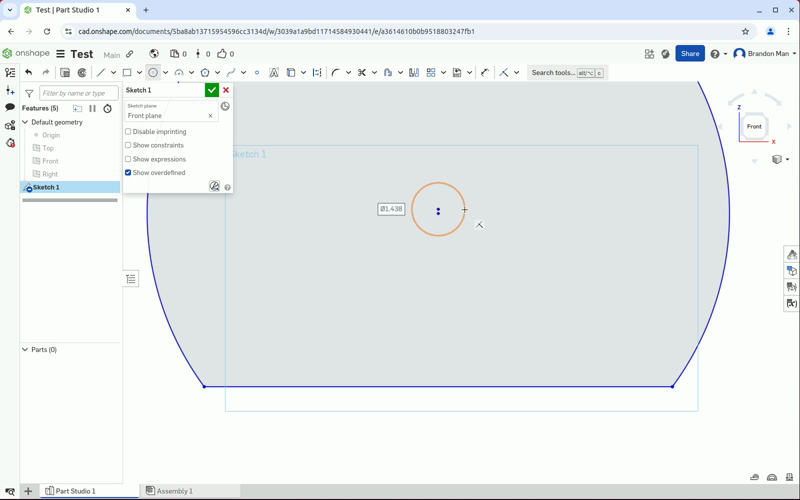
scroll(-6)
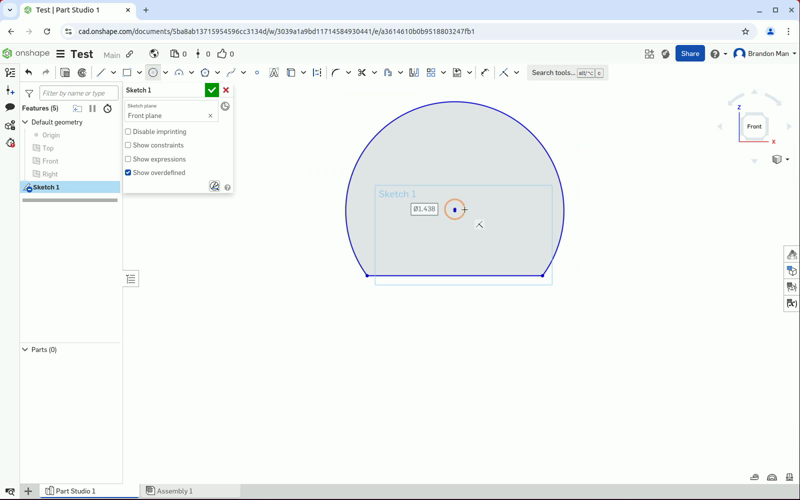
scroll(-6)
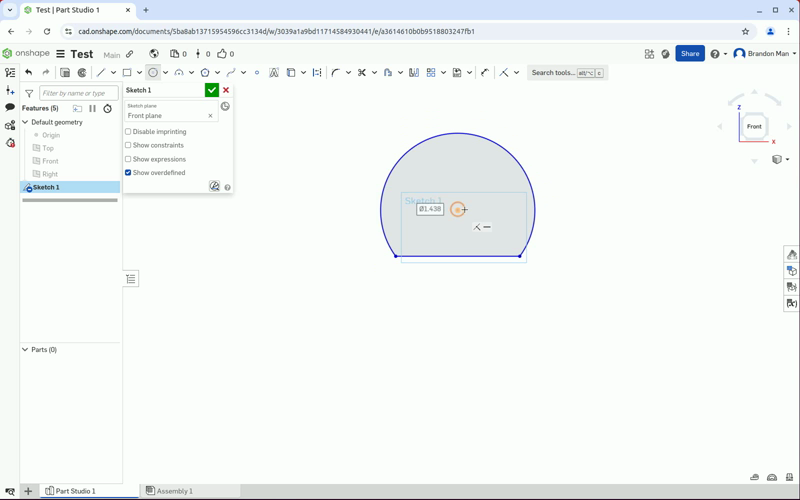
scroll(-6)
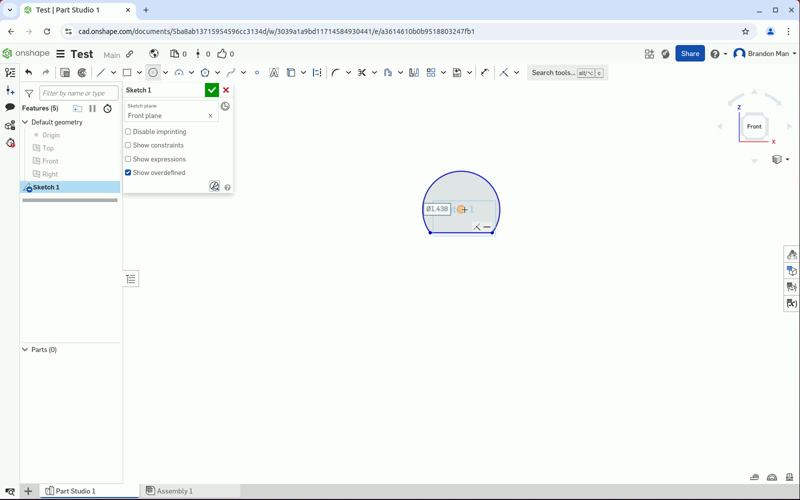
key(esc)
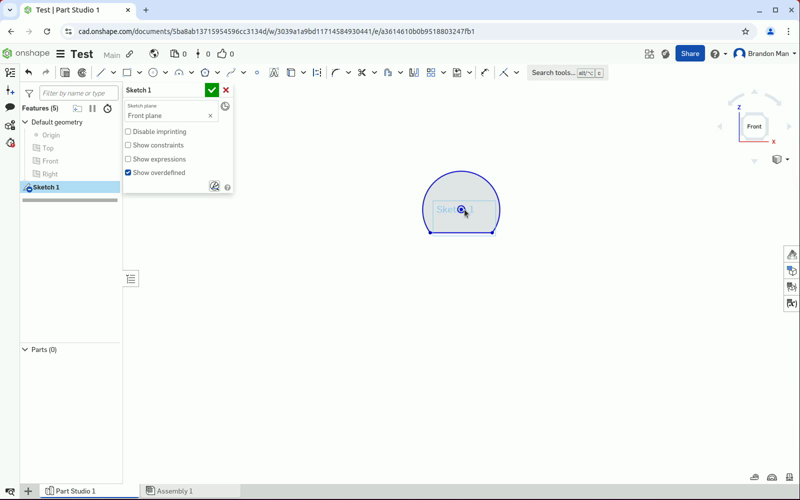
mouse_move(480, 219)
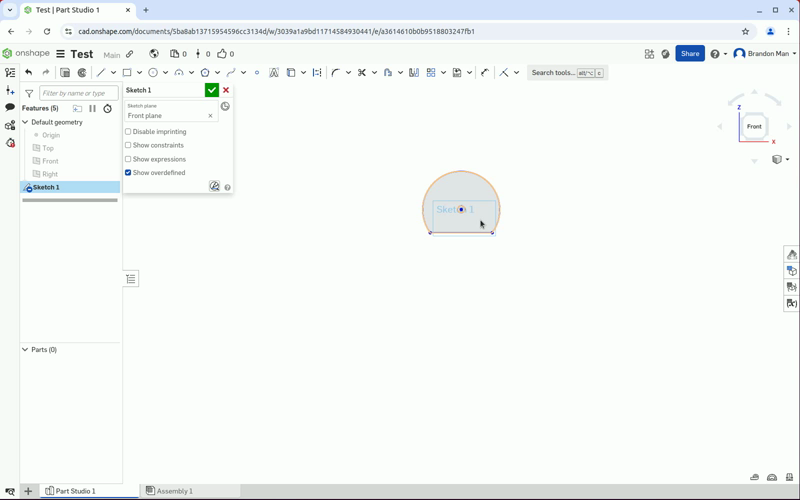
click(480, 219)
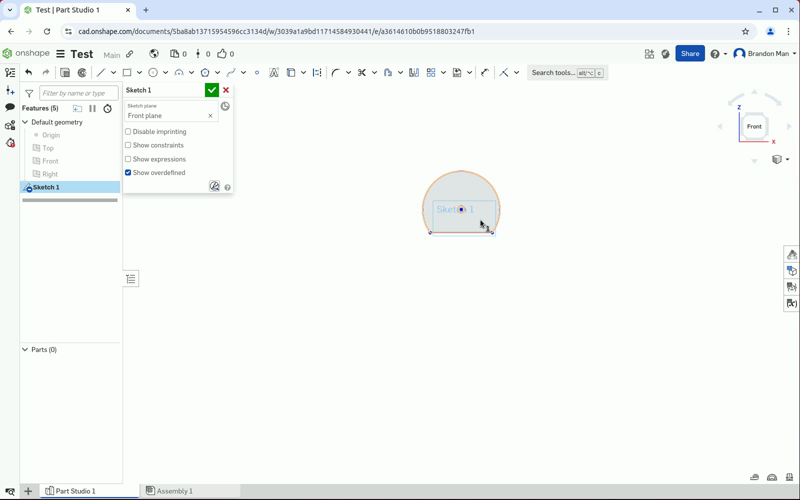
mouse_move(73, 352)
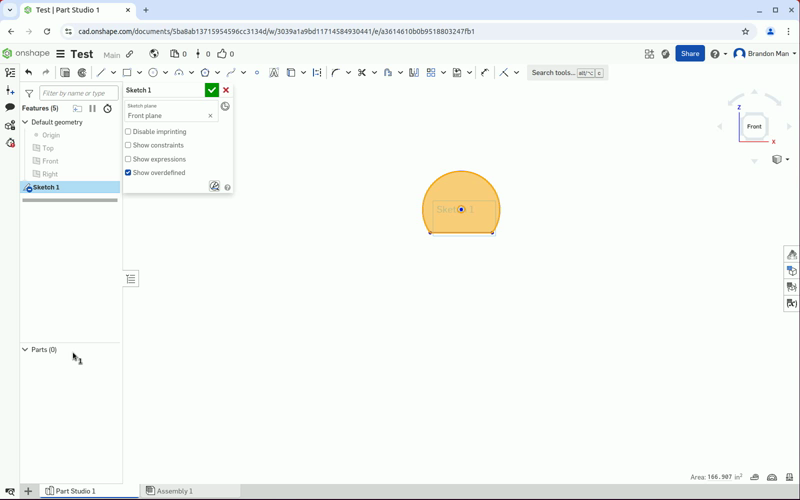
key(shift+y)
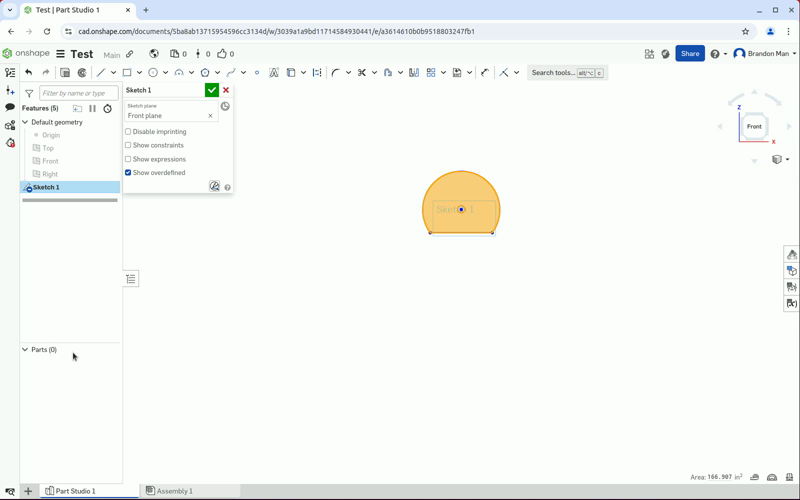
key(shift+e)
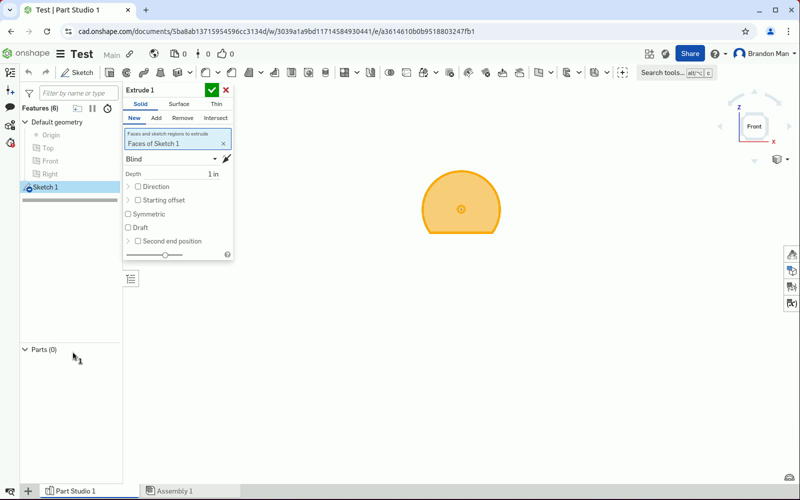
mouse_move(143, 106)
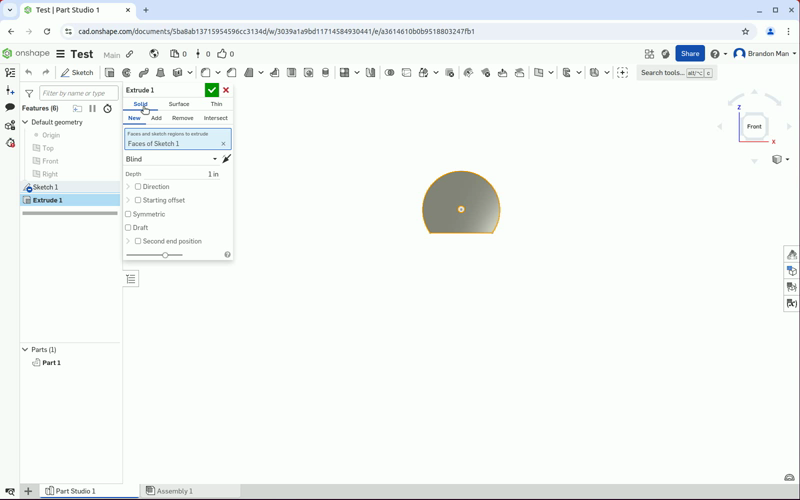
click(143, 106)
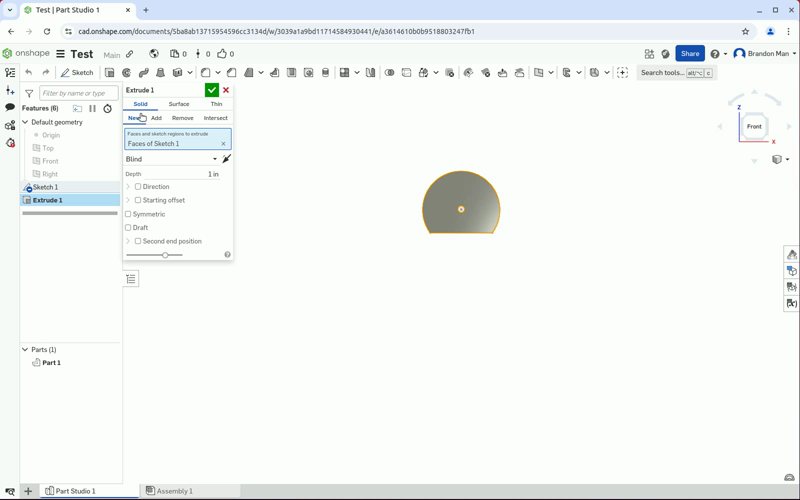
mouse_move(137, 120)
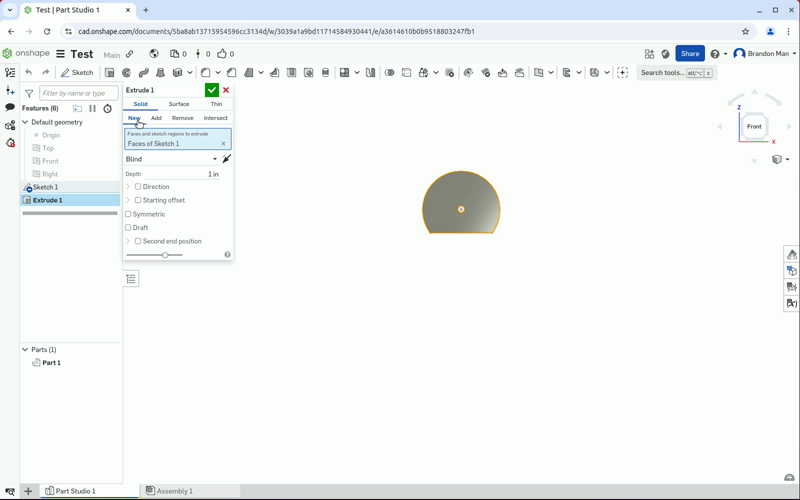
click(137, 120)
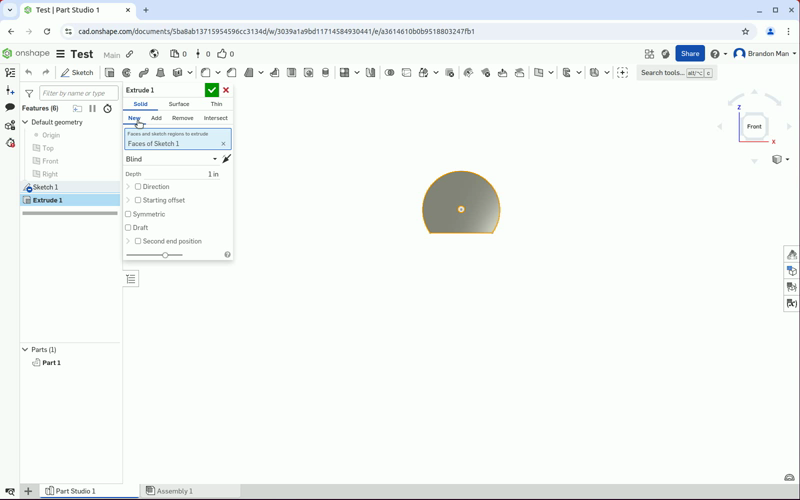
key(tab, 4)
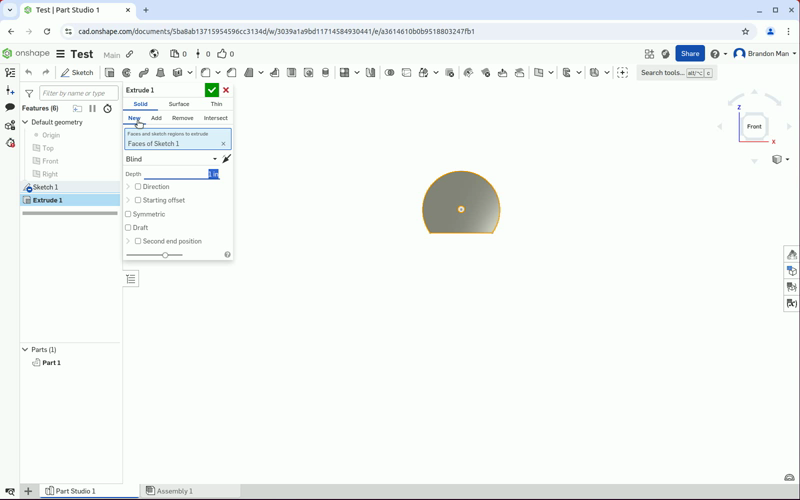
text(1.685)
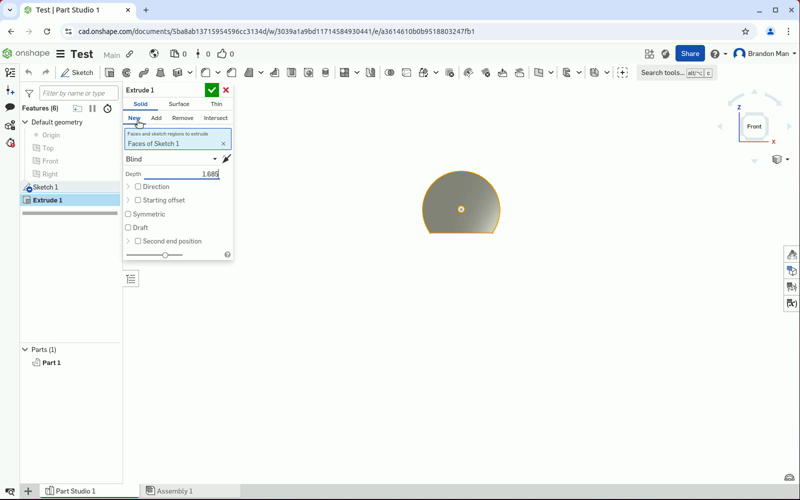
key(enter)
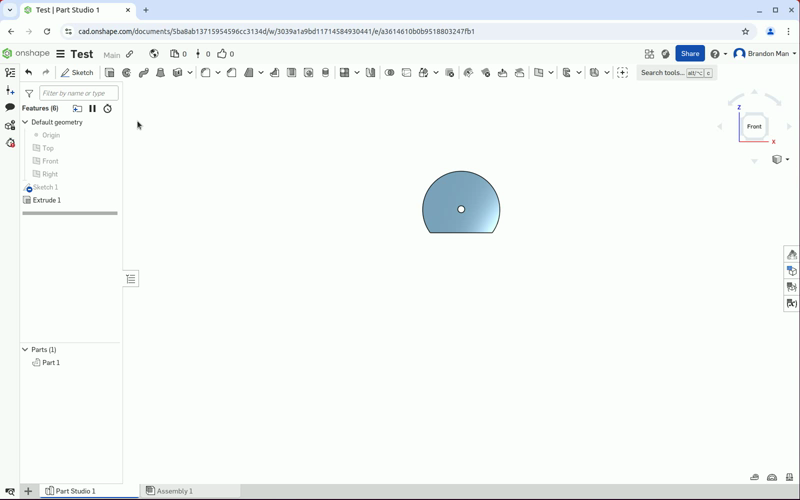
key(shift+h)
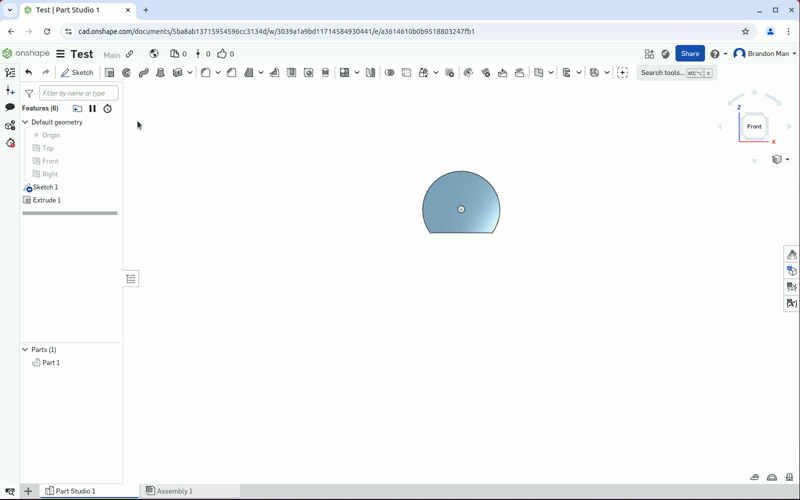
key(shift+h)
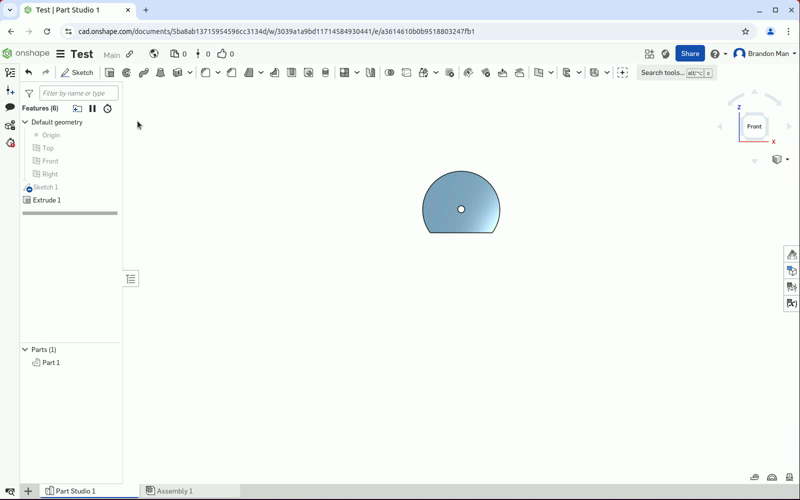
mouse_move(73, 189)
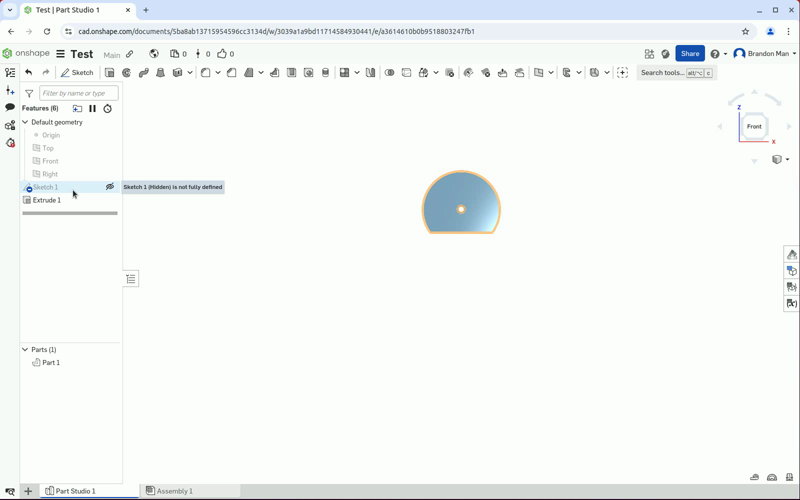
click(73, 189)
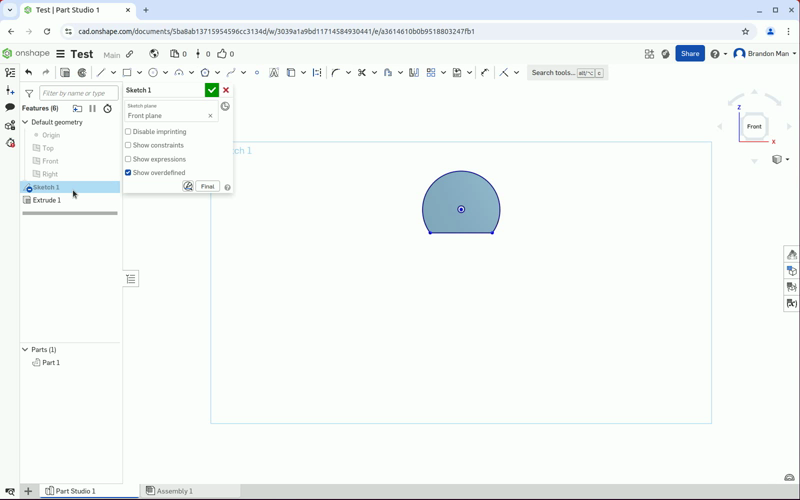
mouse_move(229, 92)
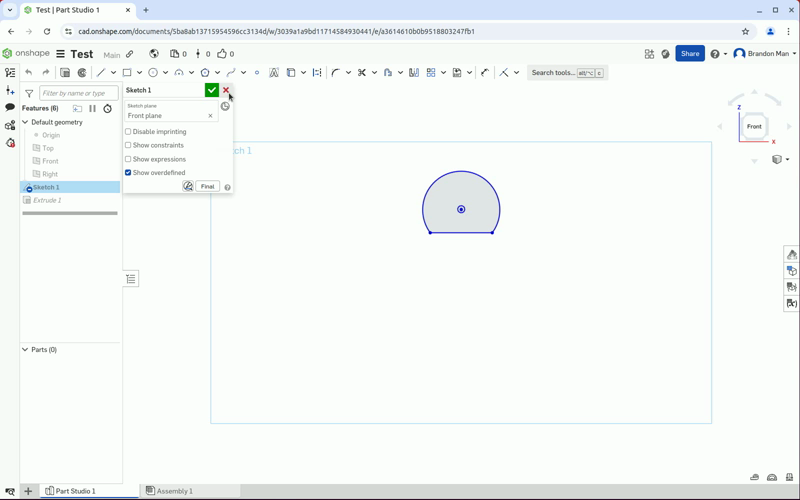
click(229, 92)
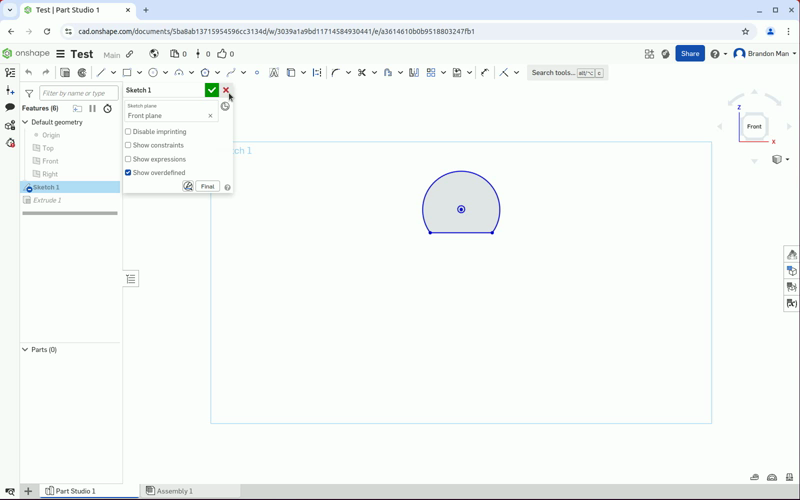
key(shift+s)
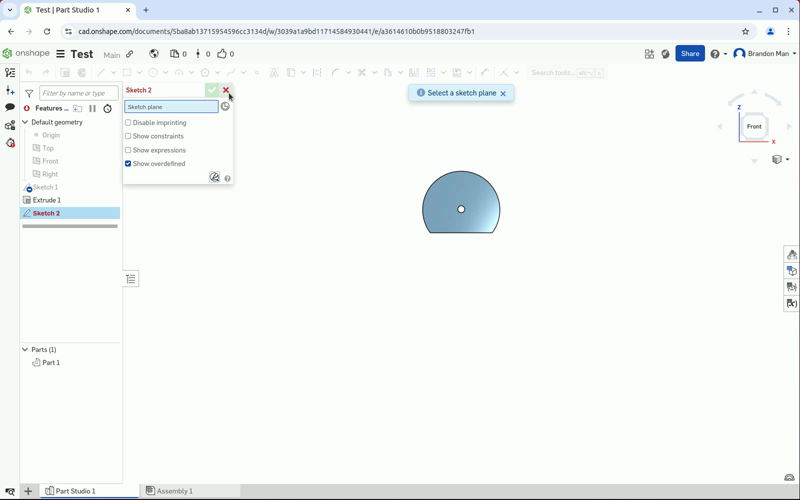
mouse_move(73, 163)
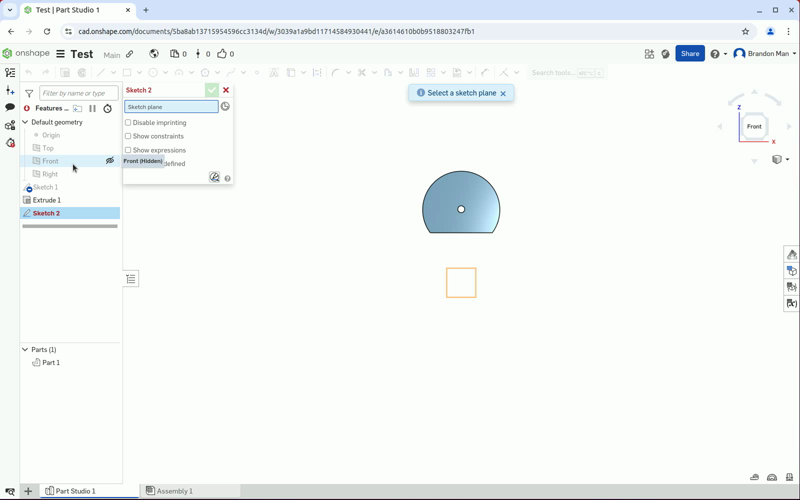
click(73, 163)
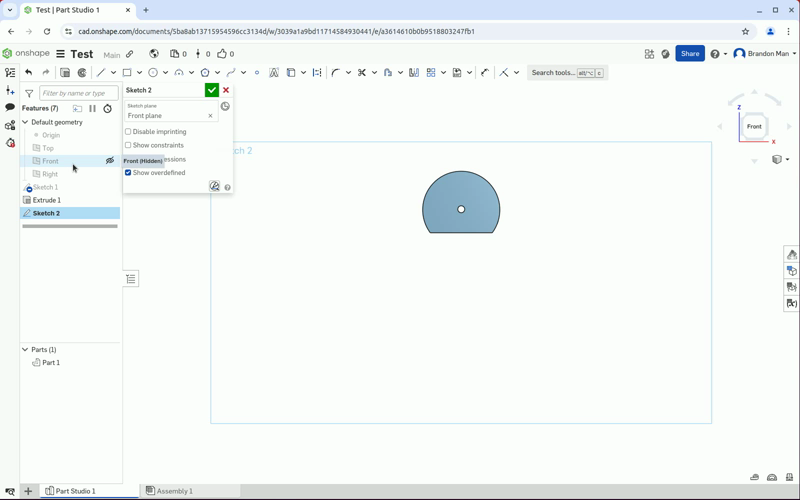
mouse_move(73, 352)
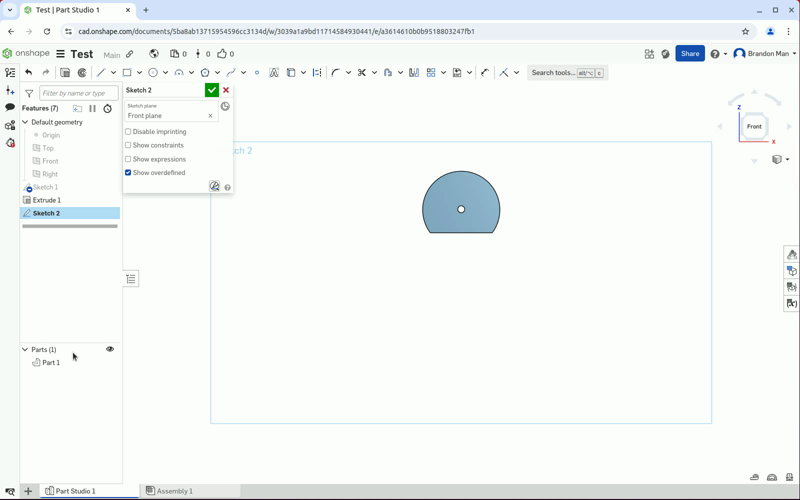
key(y)
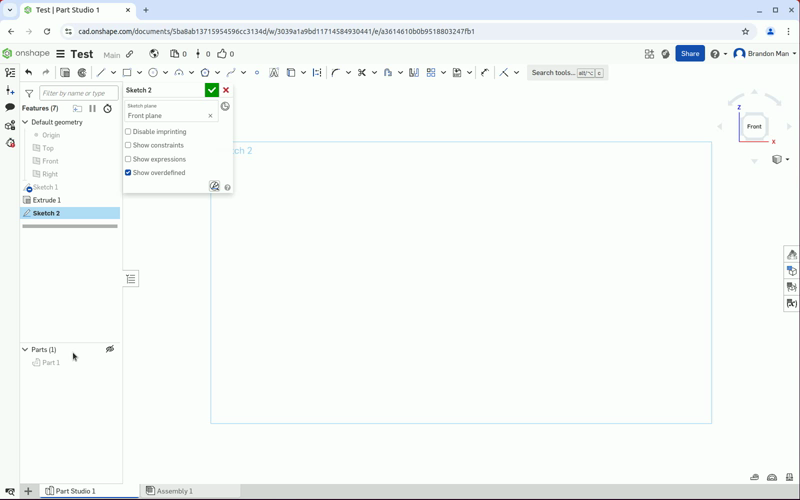
key(a)
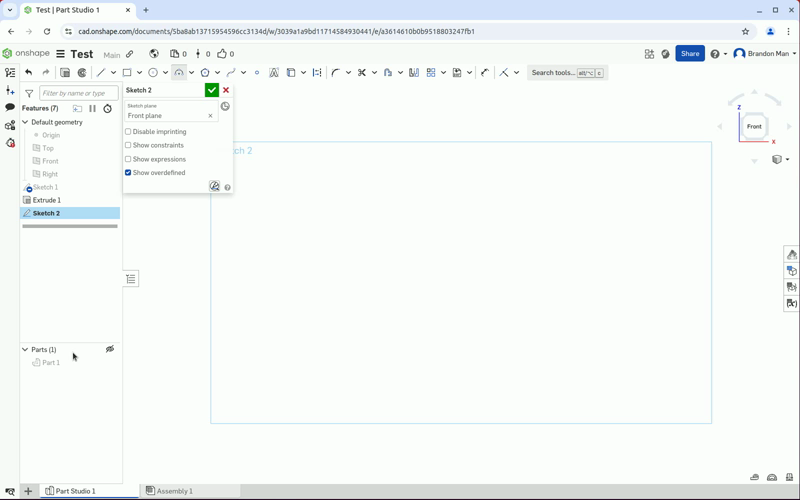
key_down(shift)
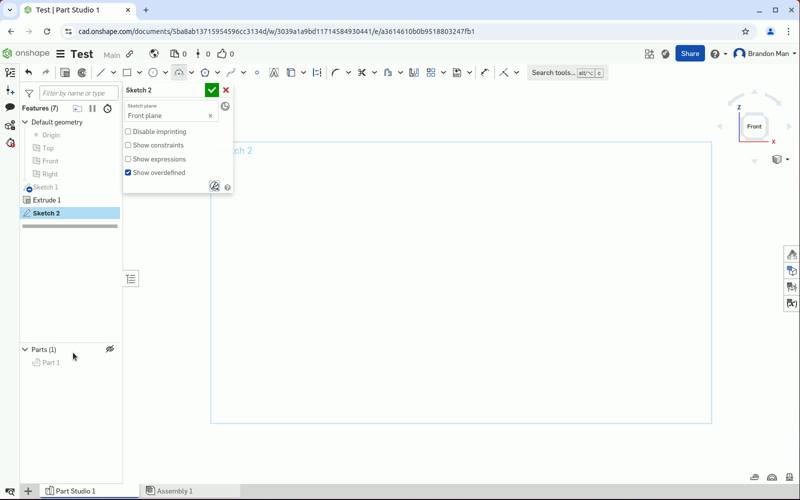
mouse_move(430, 301)
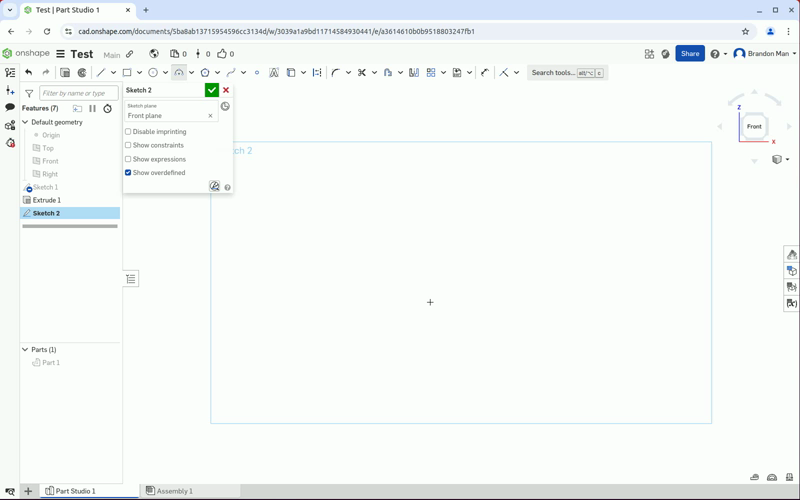
click(430, 301)
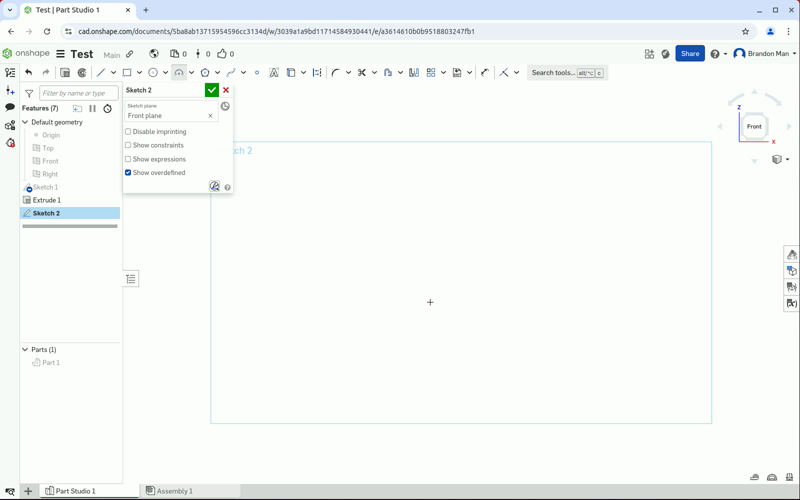
key_up(shift)
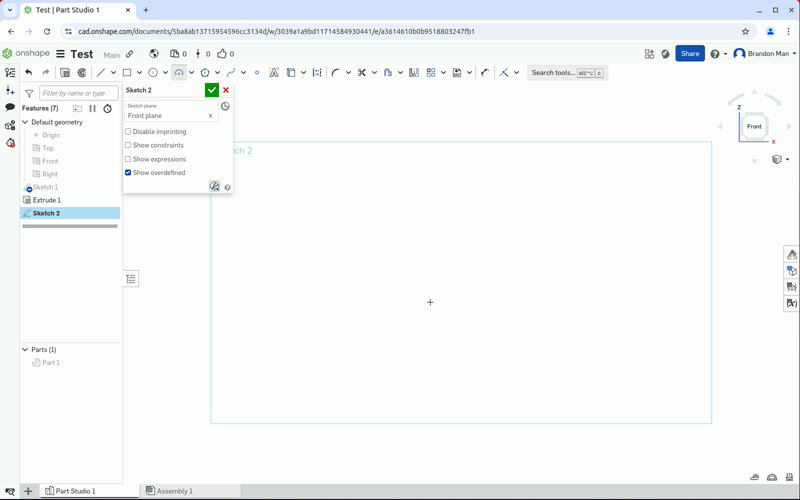
key_down(shift)
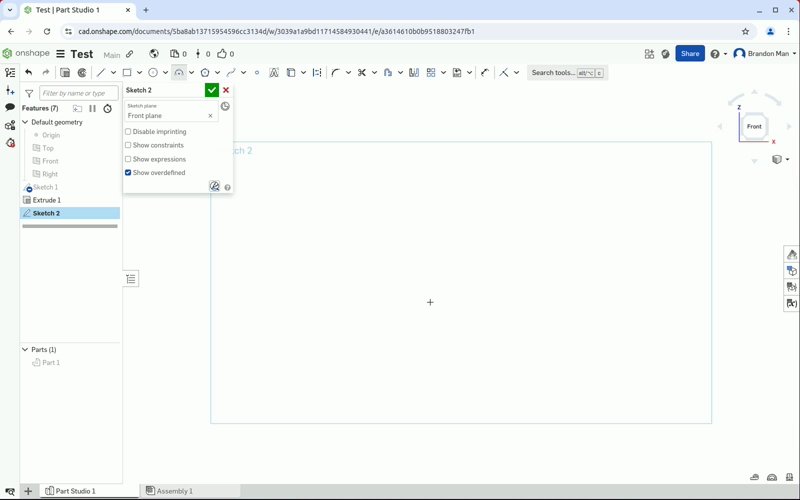
mouse_move(492, 301)
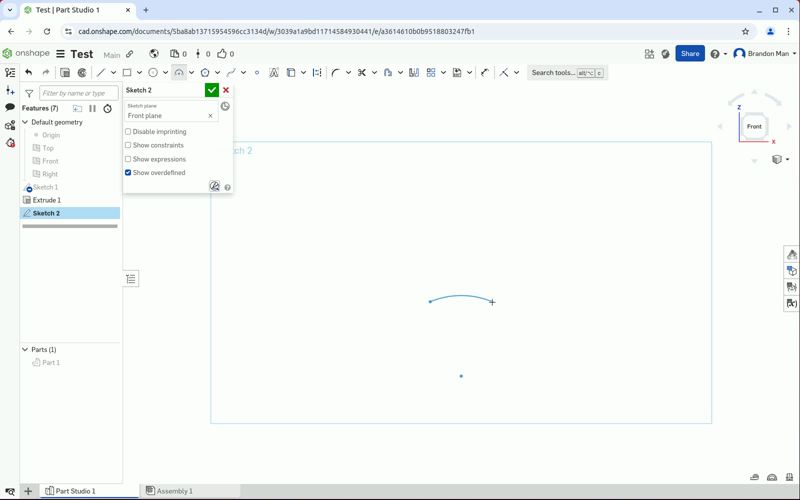
click(492, 301)
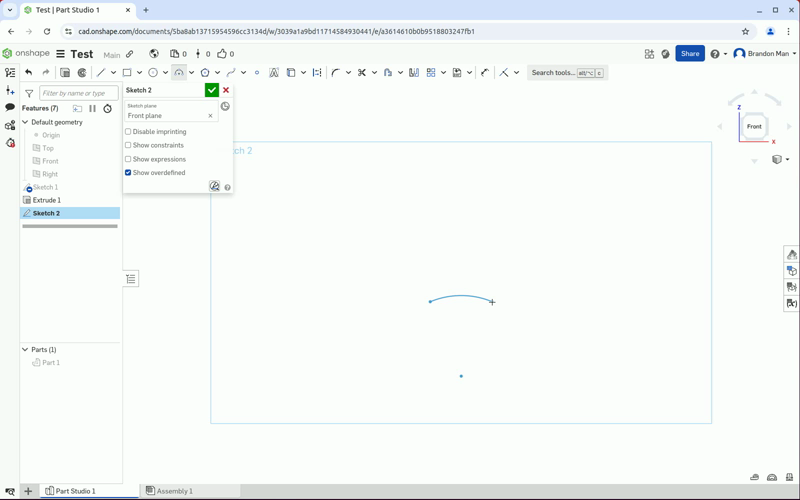
mouse_move(461, 362)
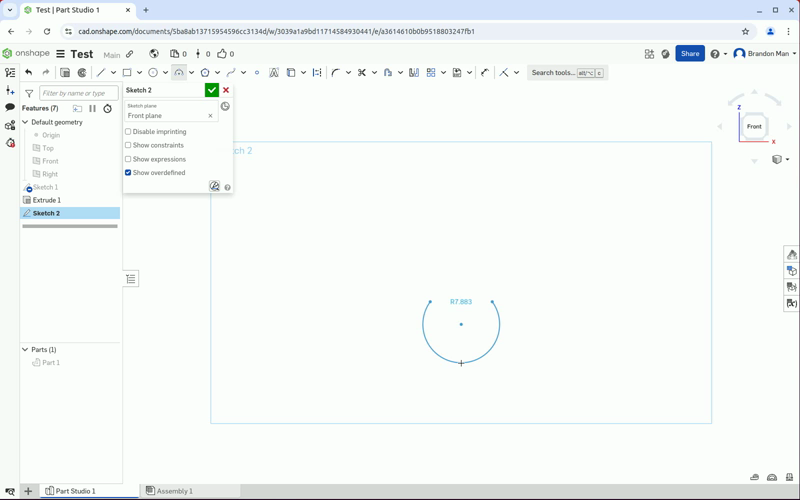
click(461, 362)
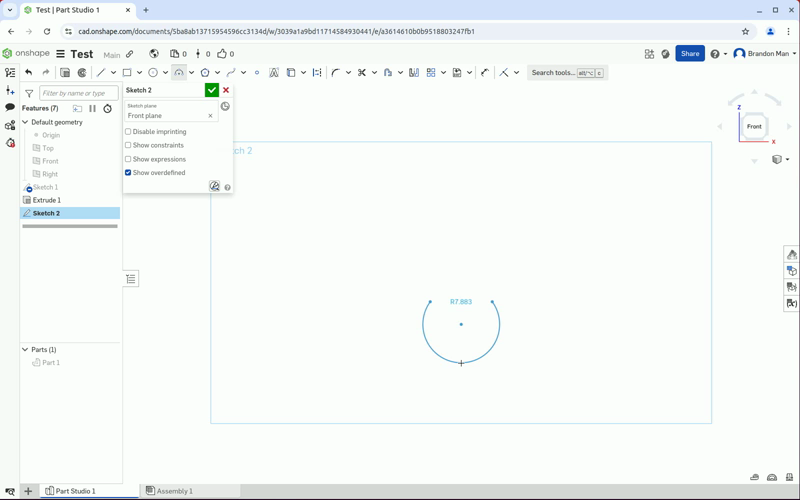
key_up(shift)
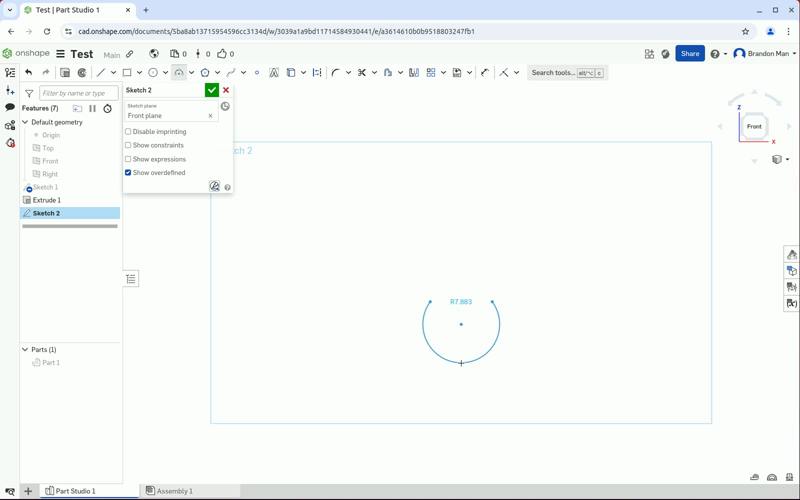
key(esc)
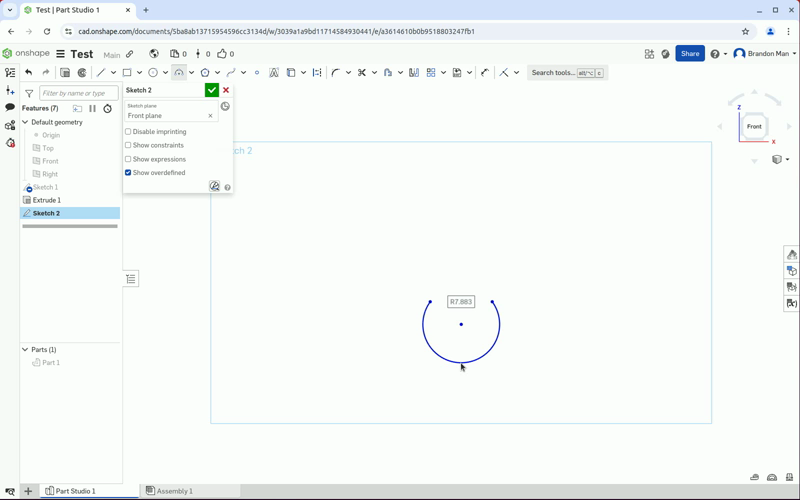
key(l)
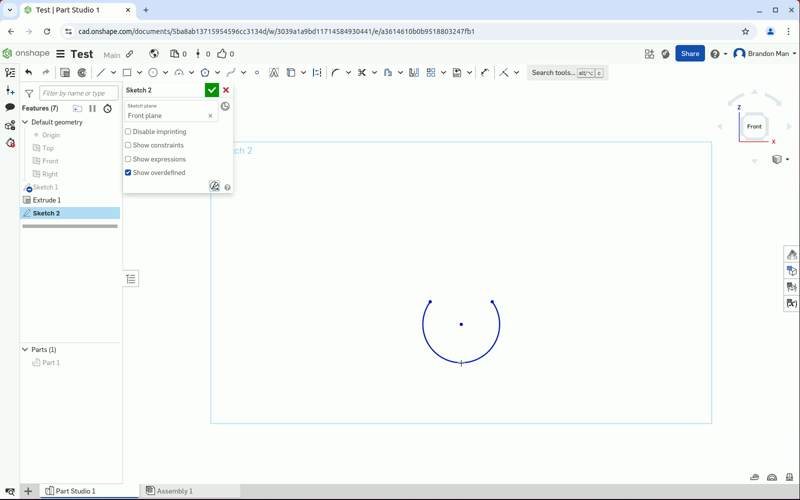
mouse_move(492, 301)
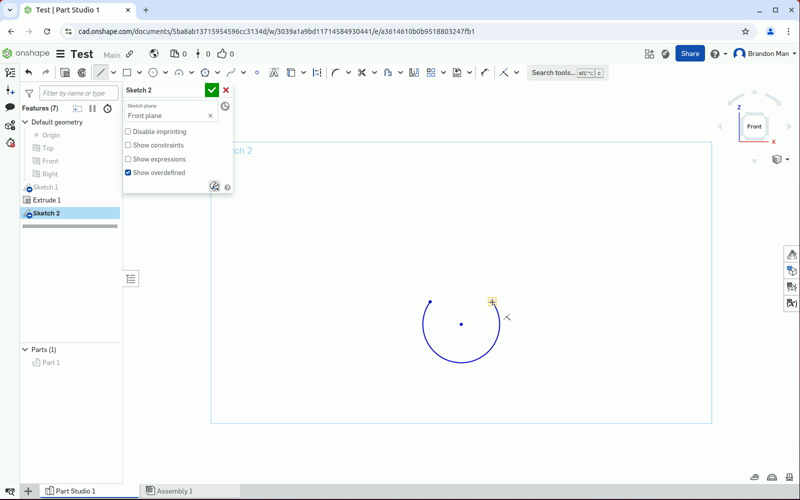
click(492, 301)
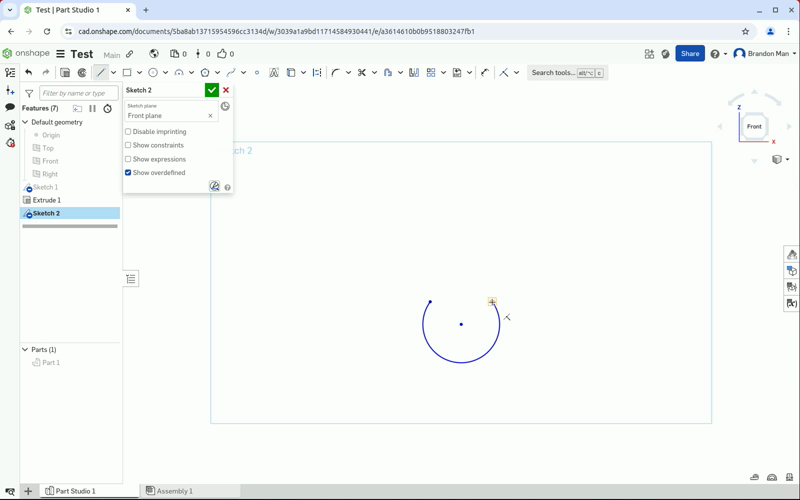
key_down(shift)
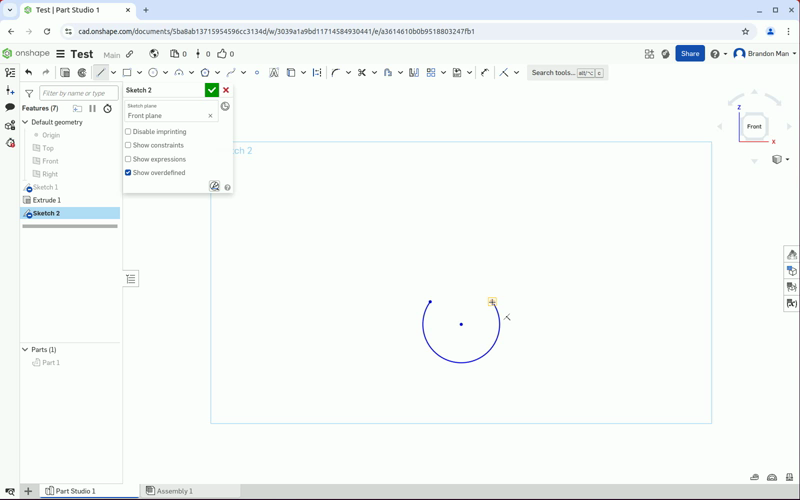
mouse_move(430, 301)
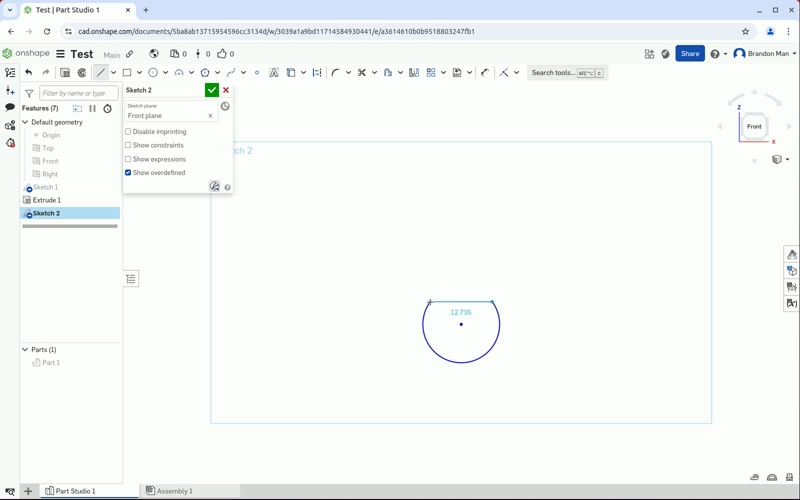
key_up(shift)
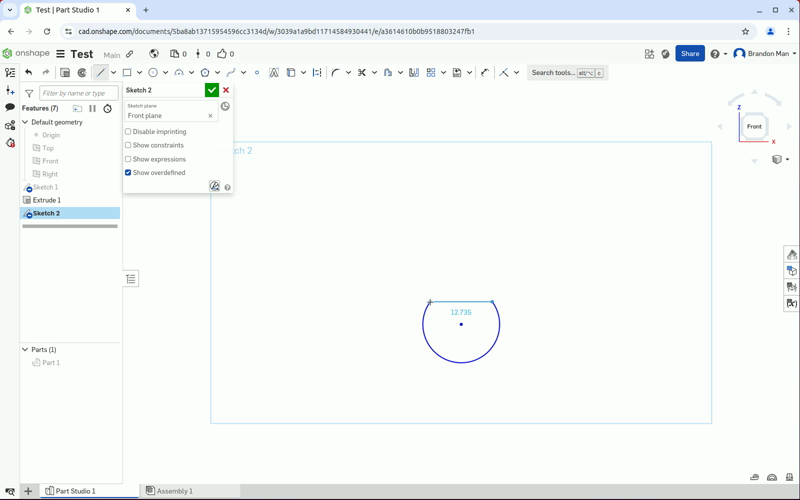
click(430, 301)
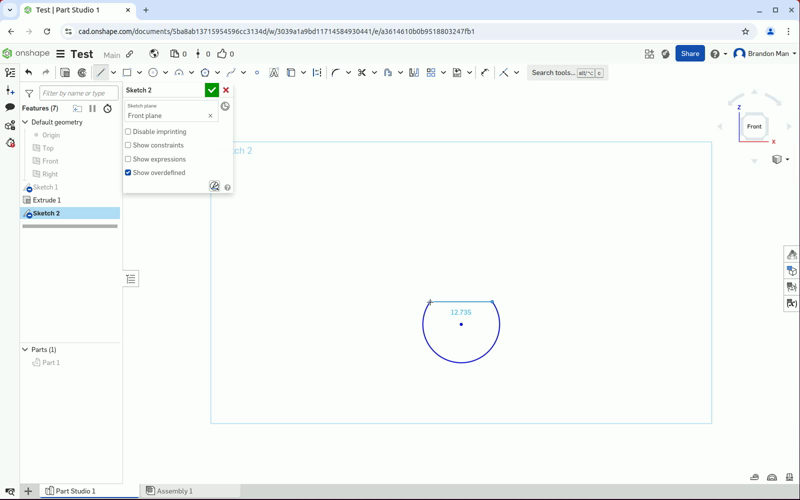
key(esc)
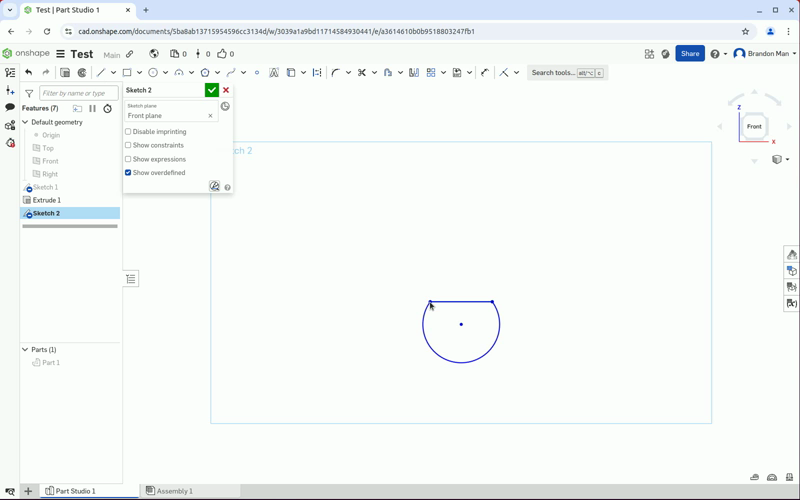
key(c)
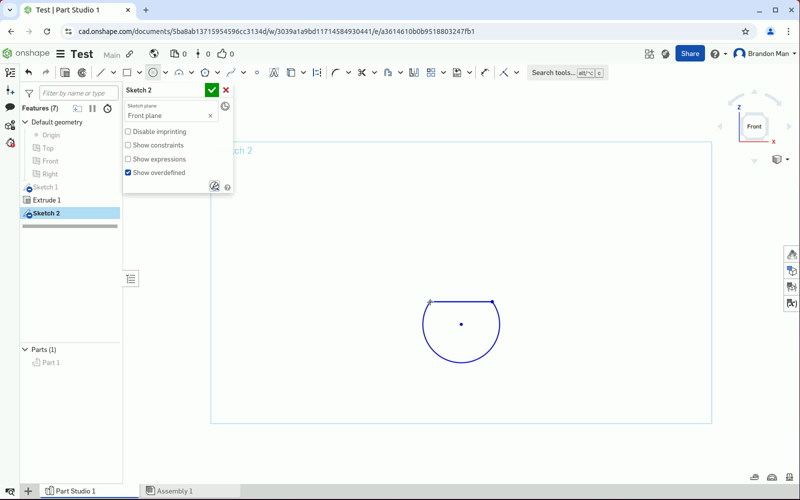
key_down(shift)
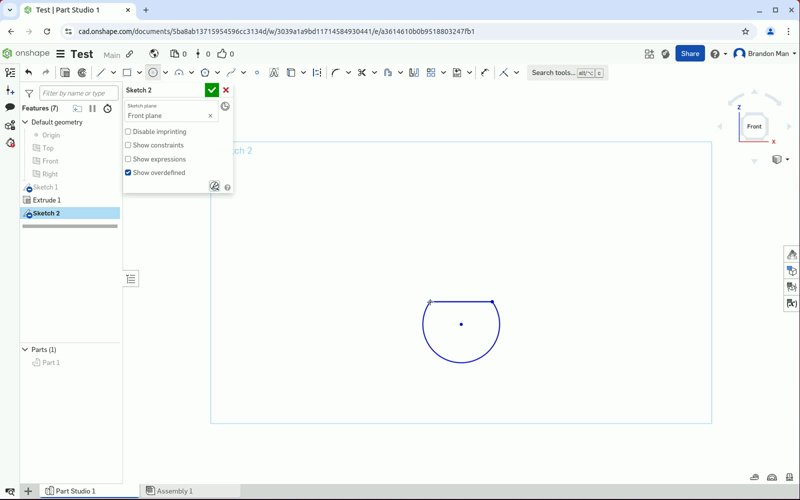
mouse_move(461, 325)
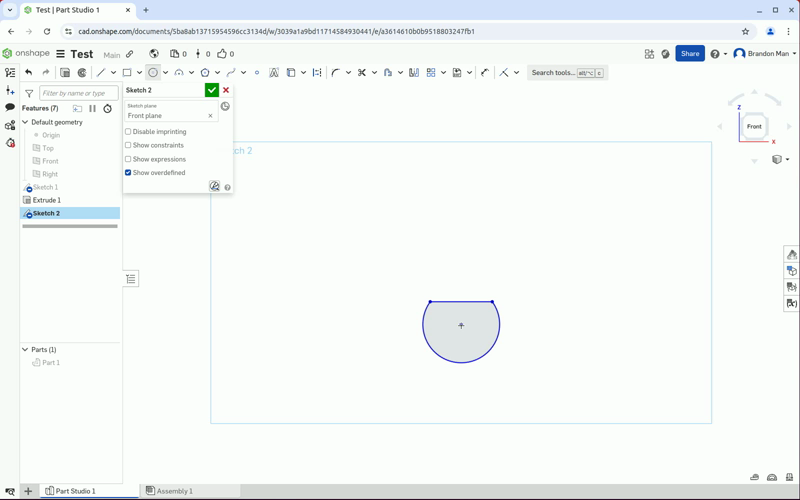
scroll(6)
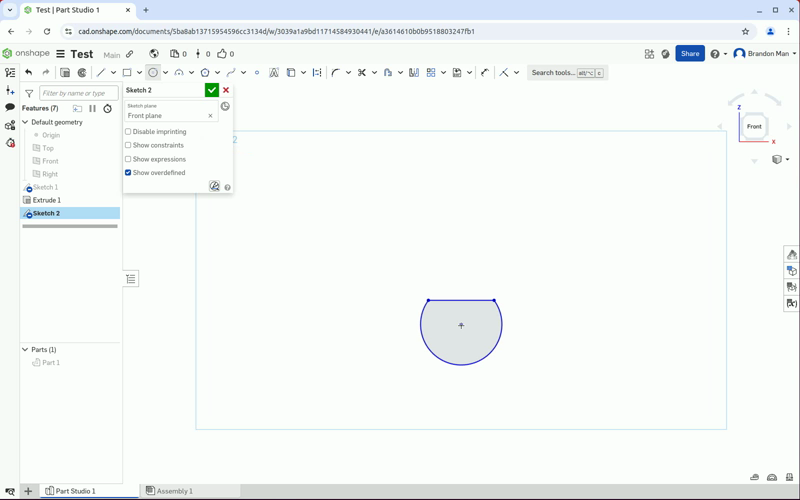
scroll(6)
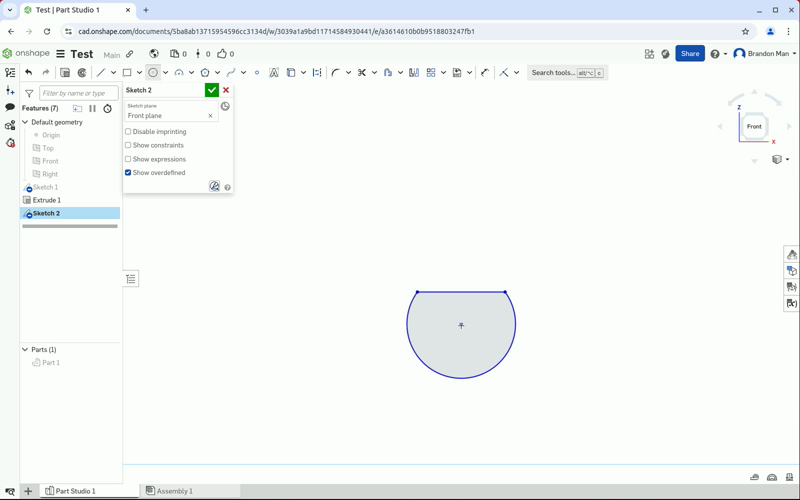
scroll(6)
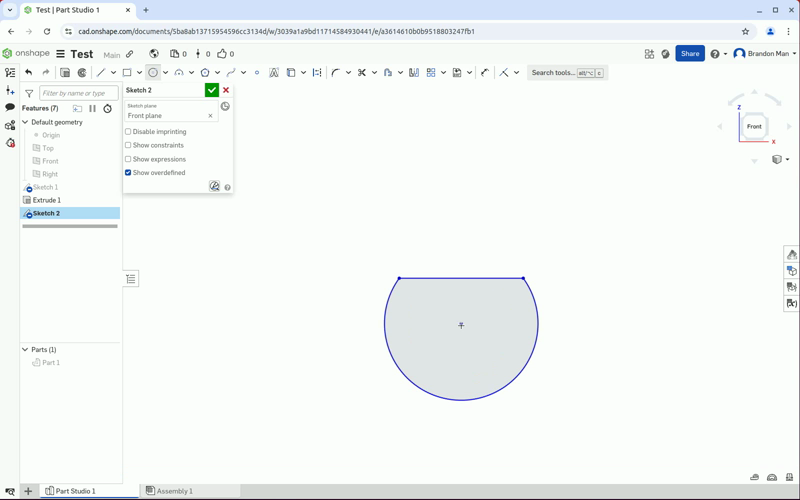
scroll(6)
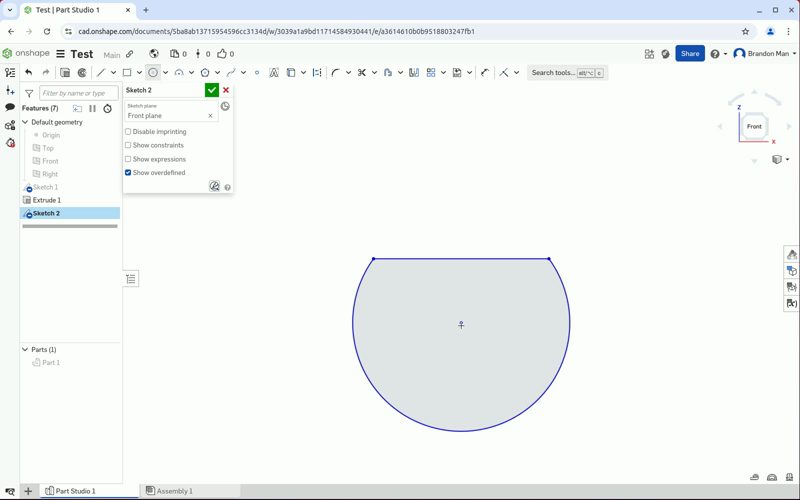
scroll(6)
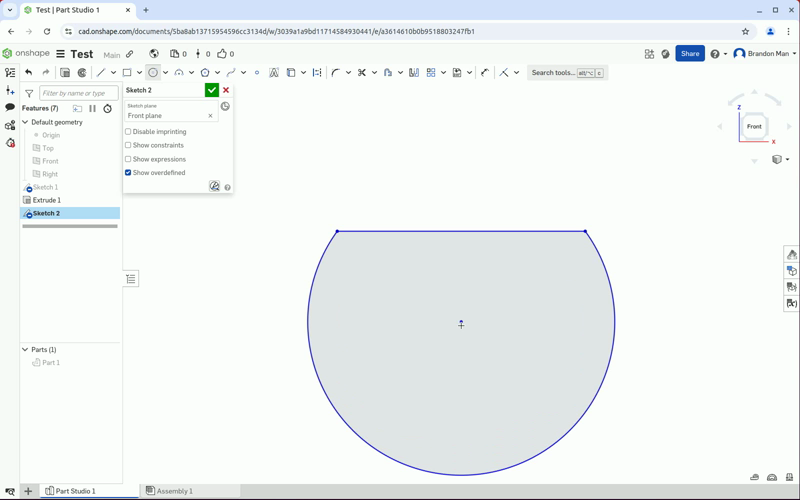
scroll(6)
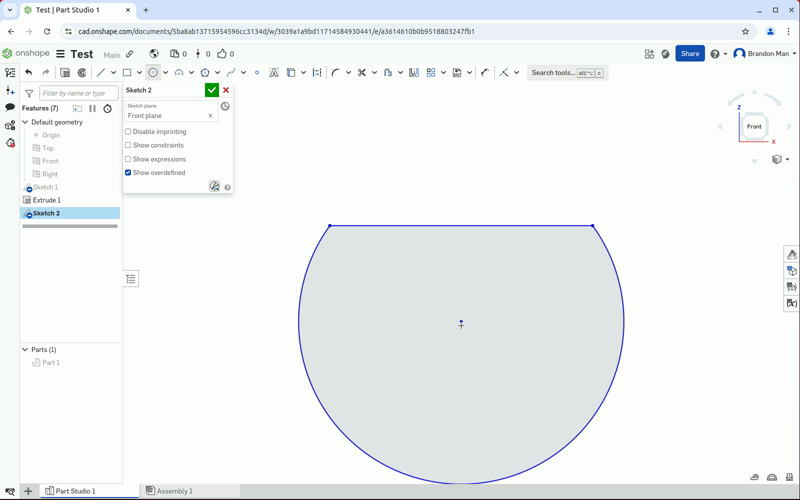
scroll(6)
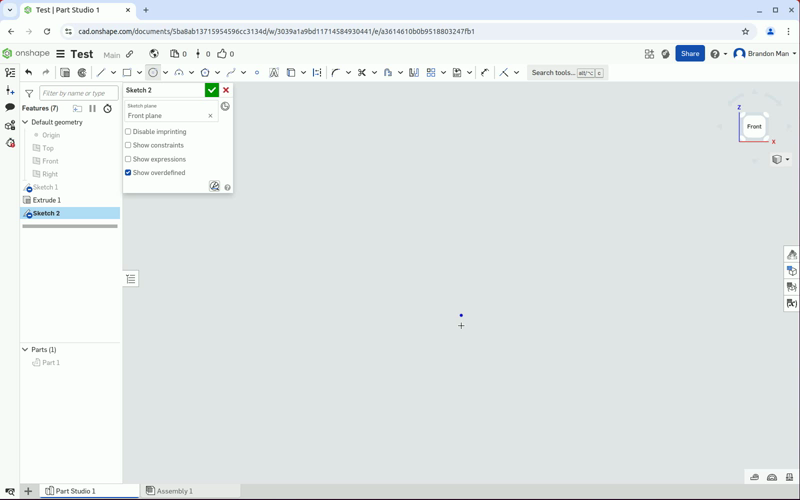
click(461, 325)
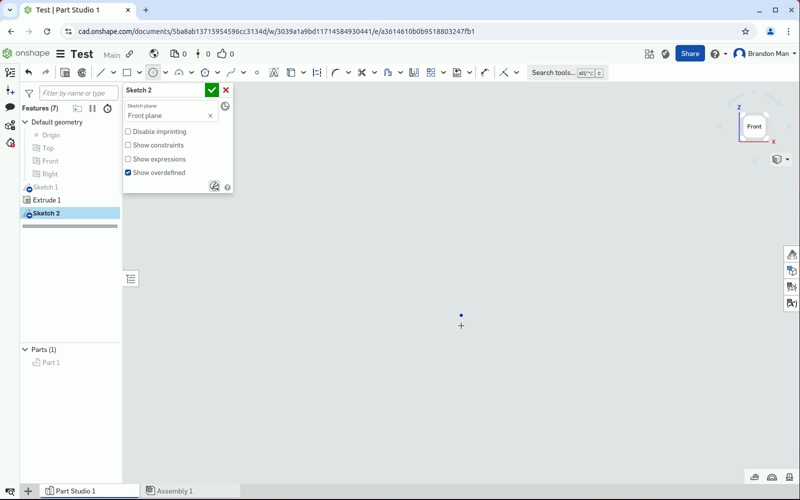
scroll(-6)
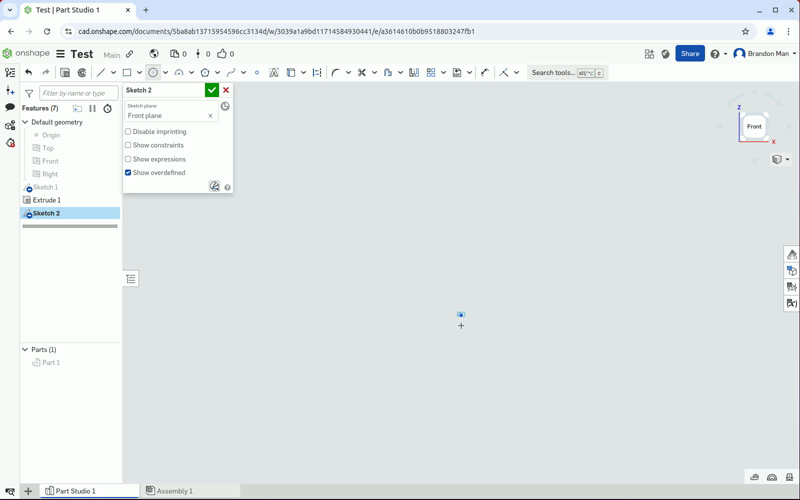
scroll(-6)
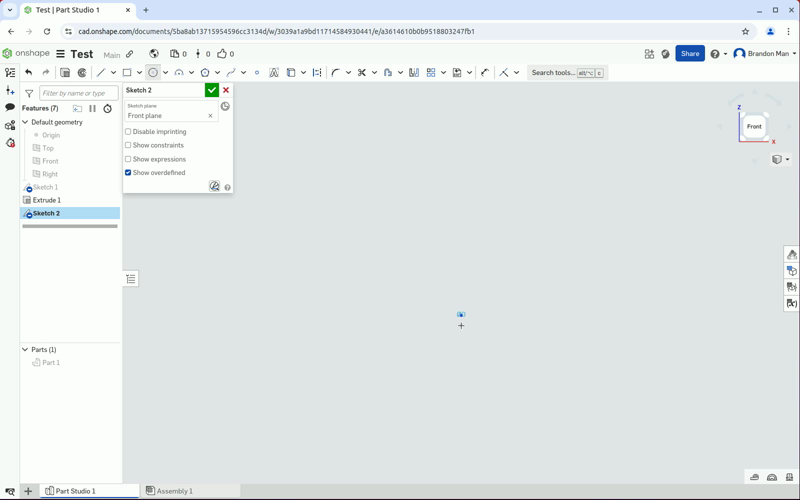
scroll(-6)
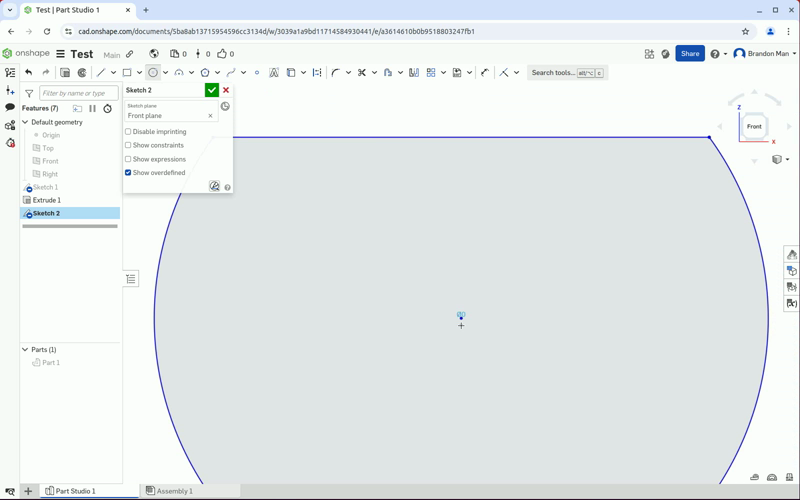
scroll(-6)
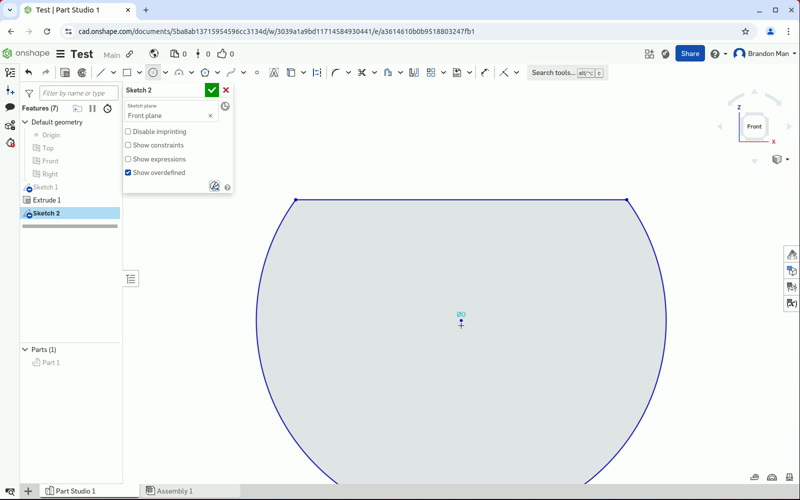
scroll(-6)
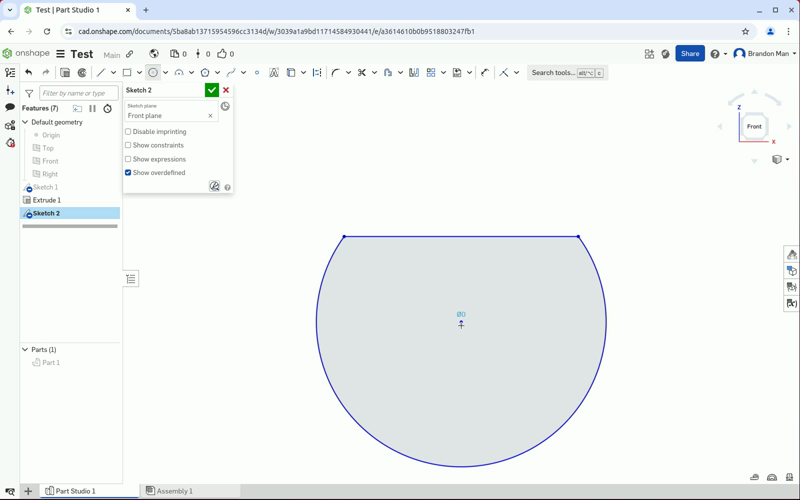
scroll(-6)
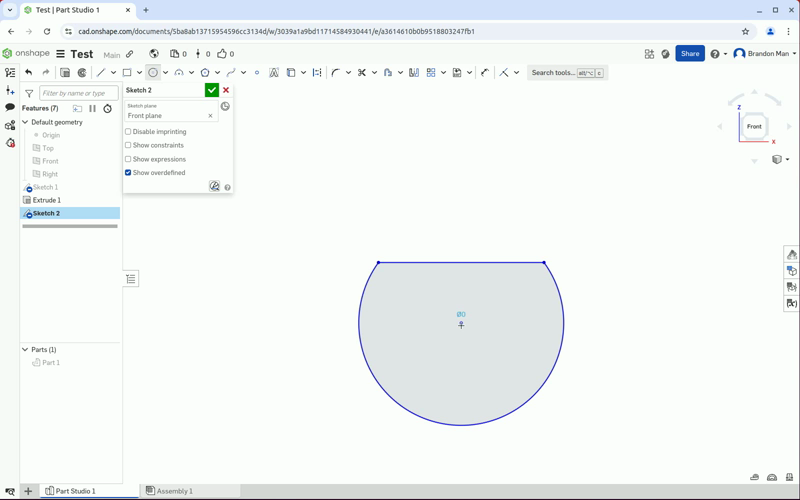
scroll(-6)
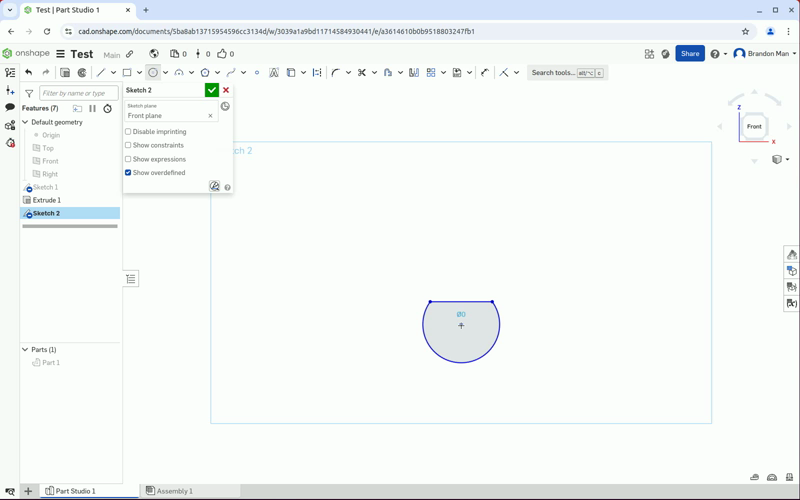
key_up(shift)
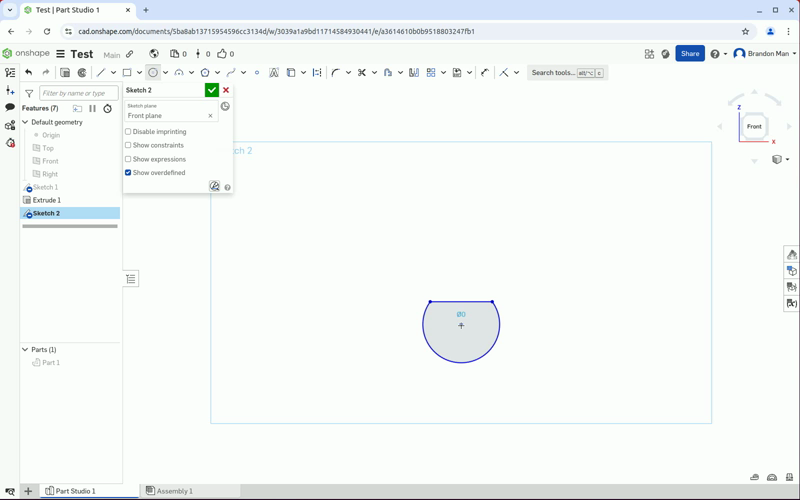
mouse_move(464, 325)
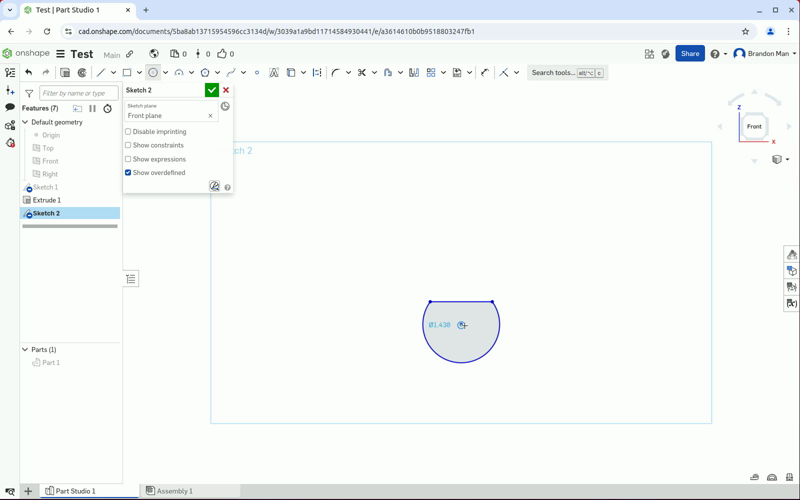
scroll(6)
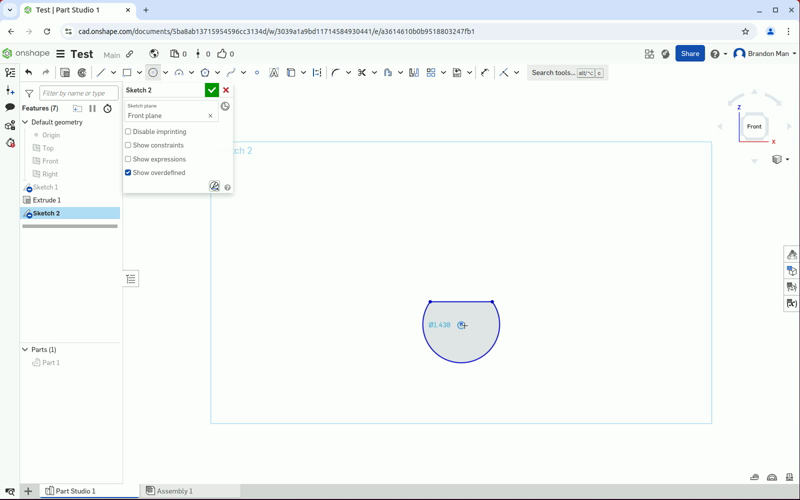
scroll(6)
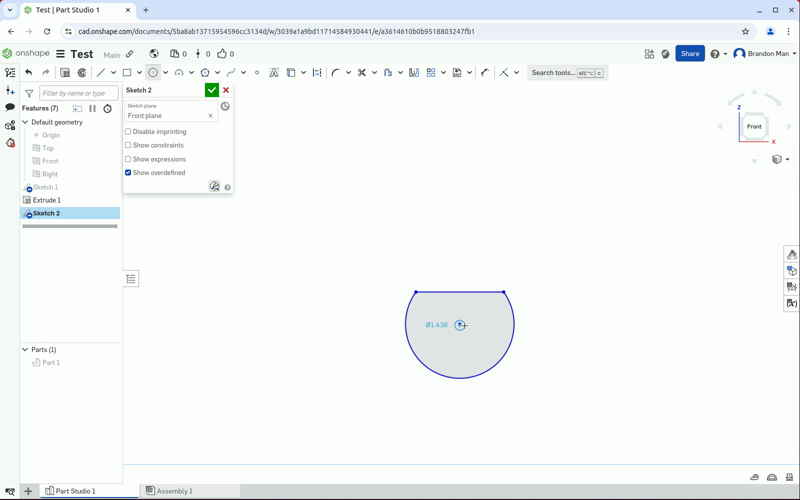
scroll(6)
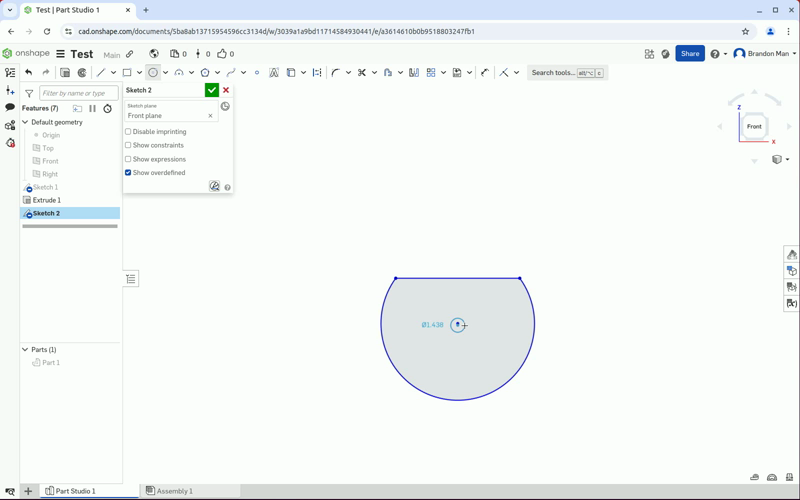
scroll(6)
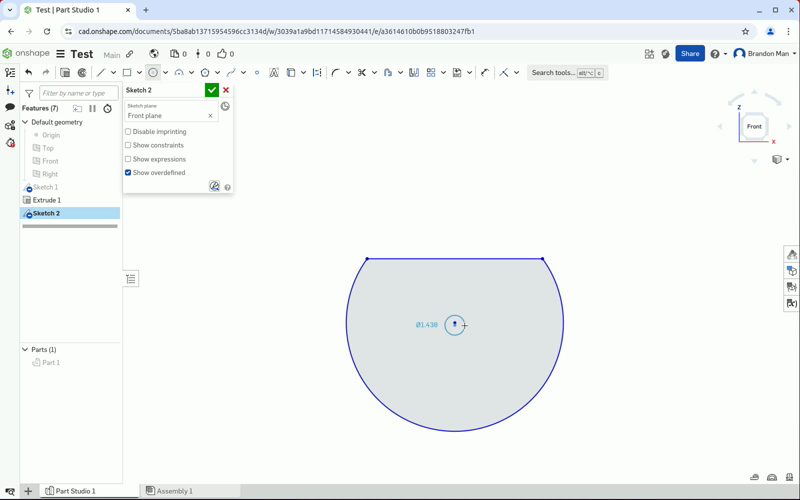
scroll(6)
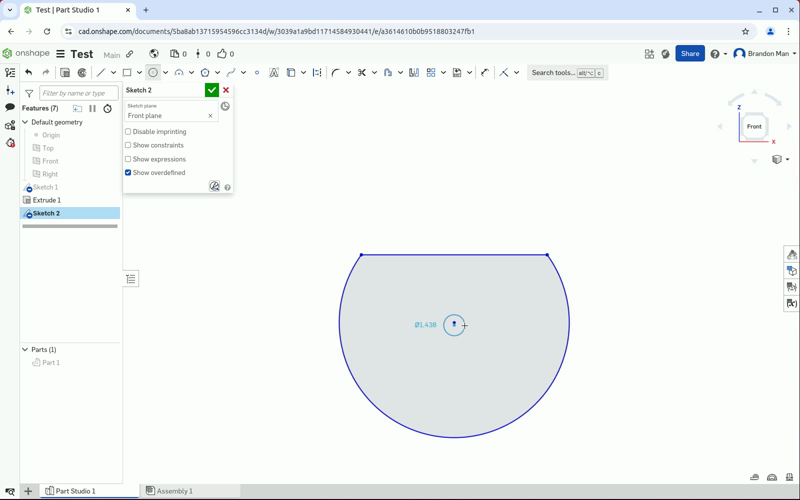
scroll(6)
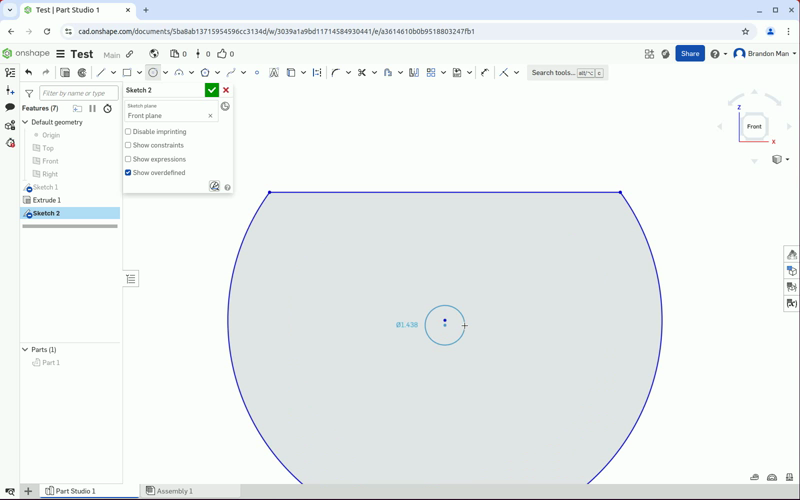
scroll(6)
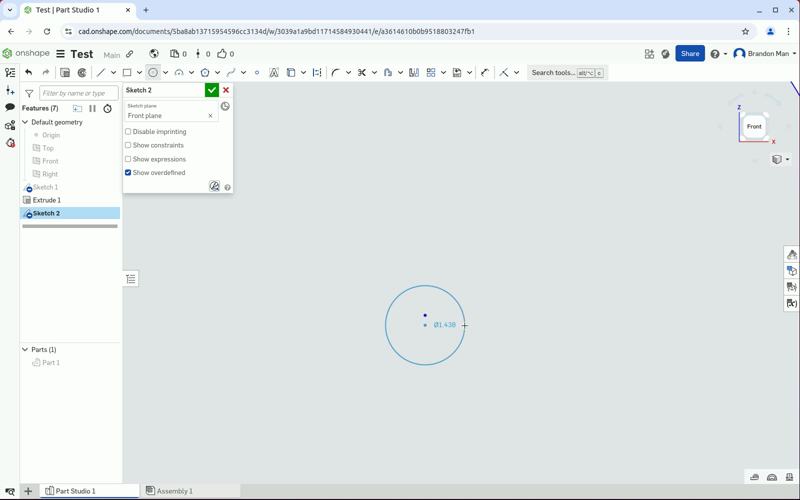
click(464, 325)
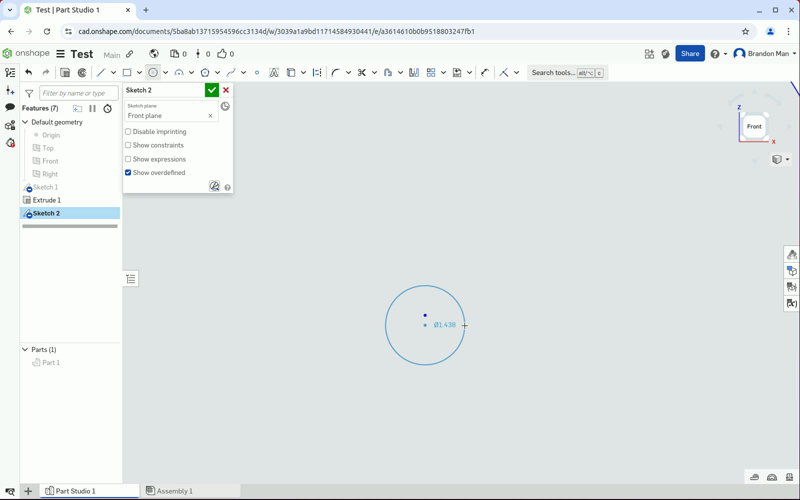
scroll(-6)
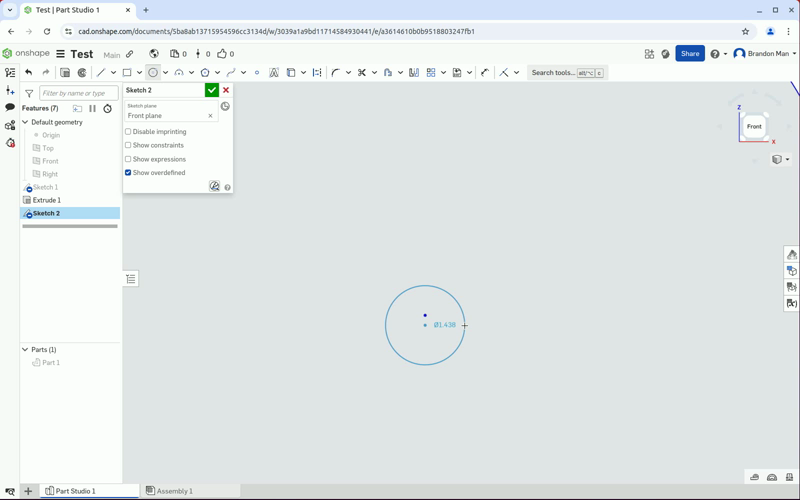
scroll(-6)
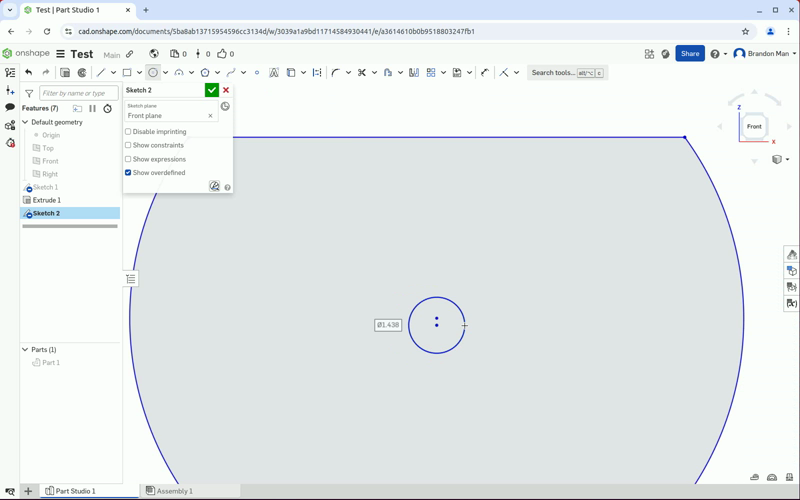
scroll(-6)
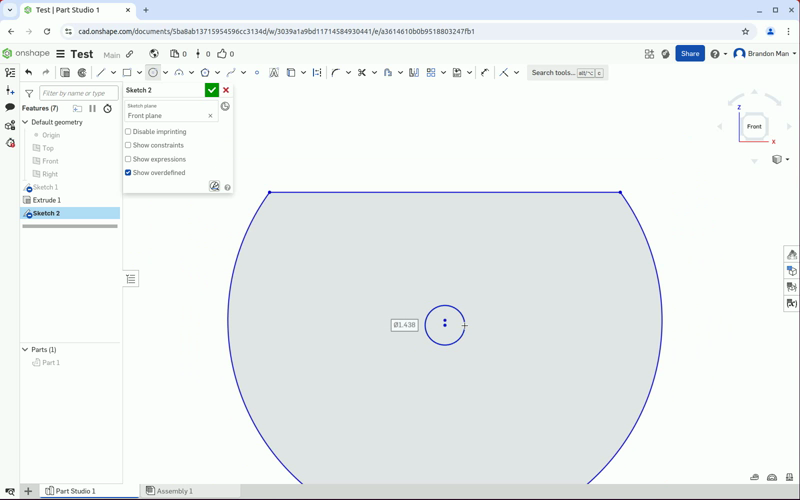
scroll(-6)
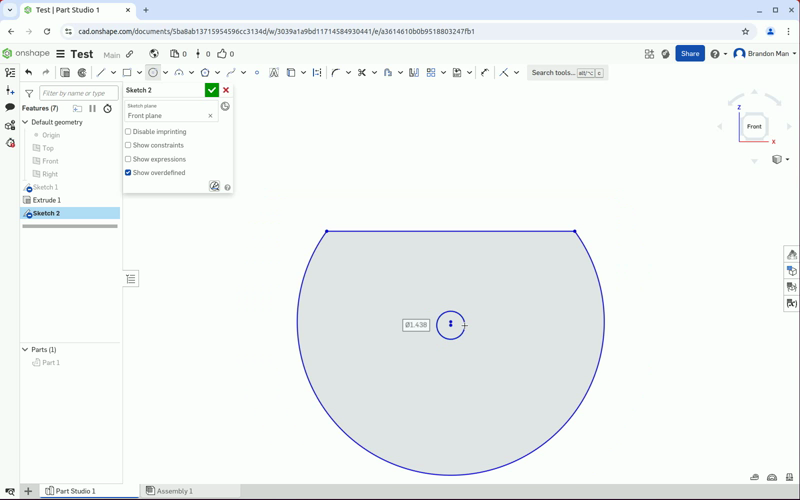
scroll(-6)
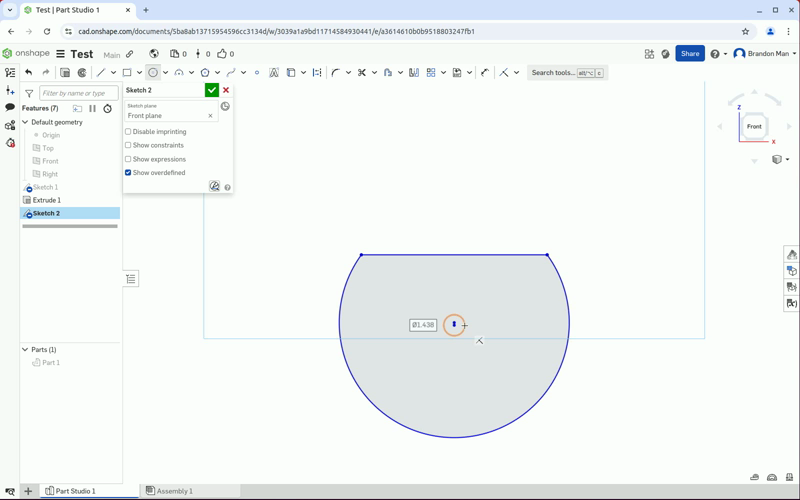
scroll(-6)
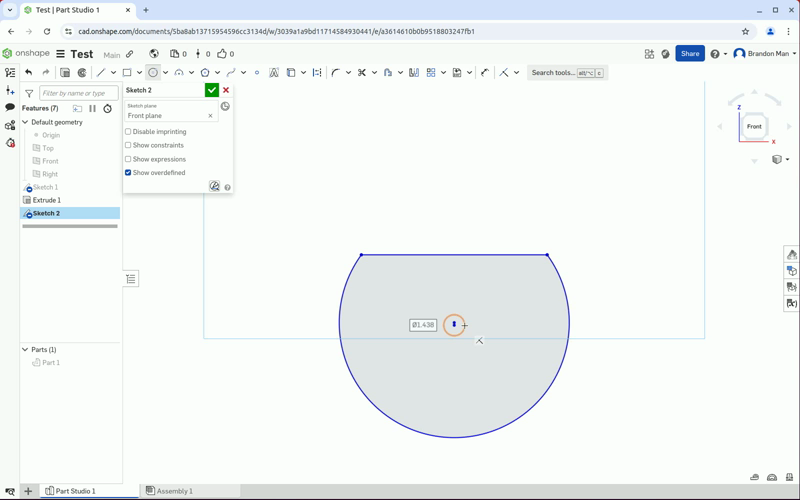
scroll(-6)
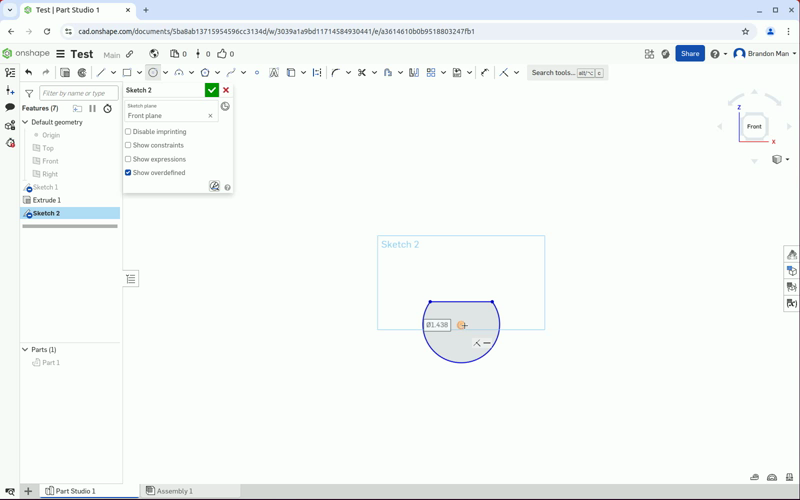
key(esc)
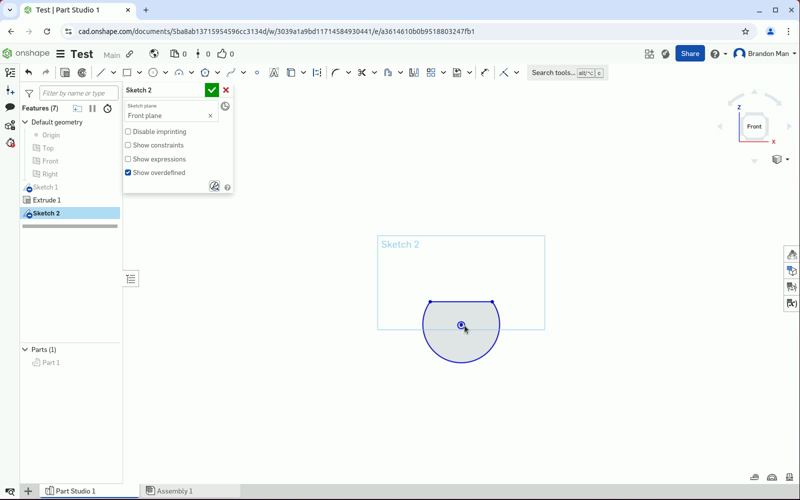
mouse_move(486, 312)
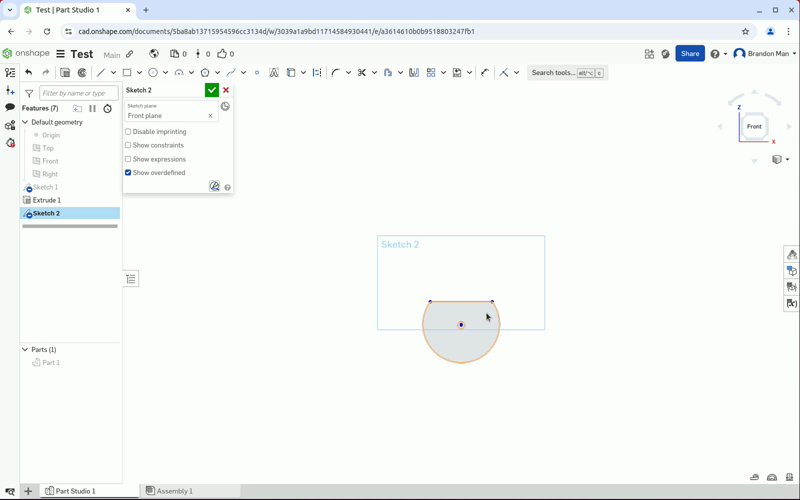
click(486, 312)
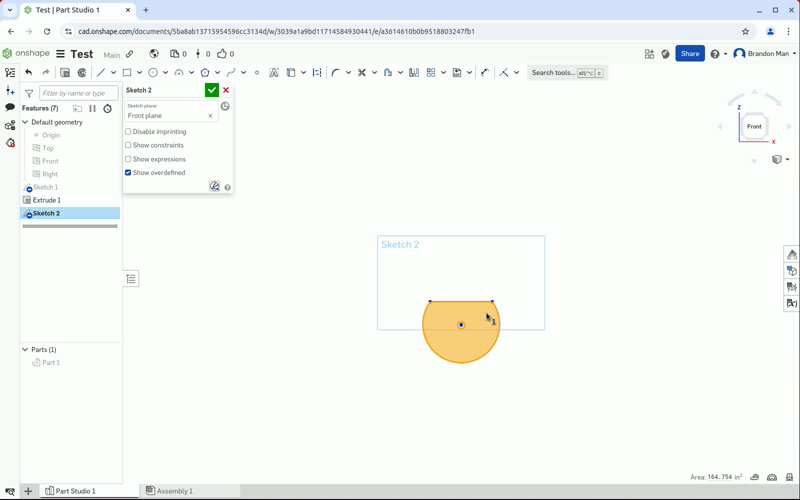
mouse_move(73, 352)
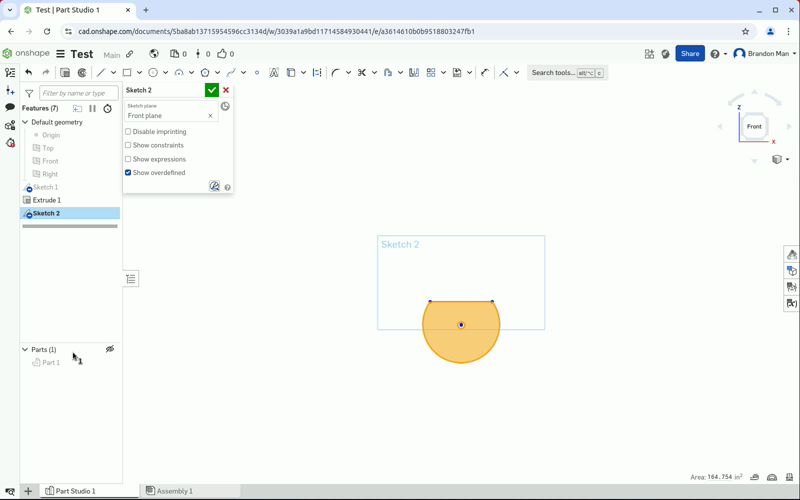
key(shift+y)
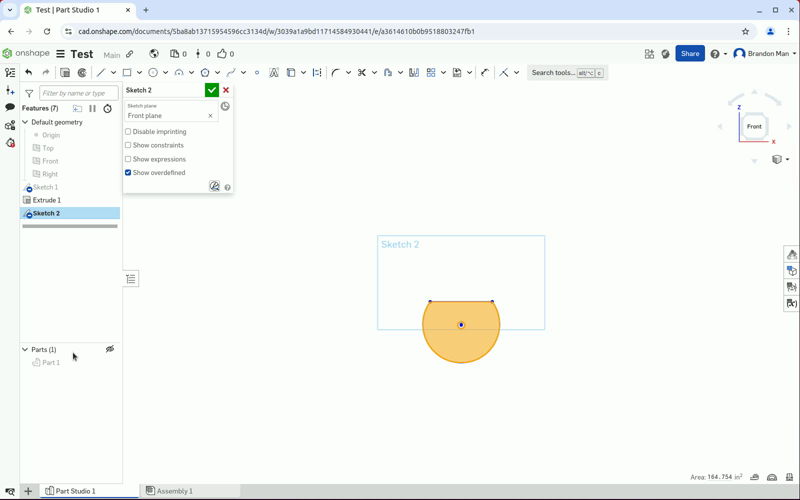
key(shift+e)
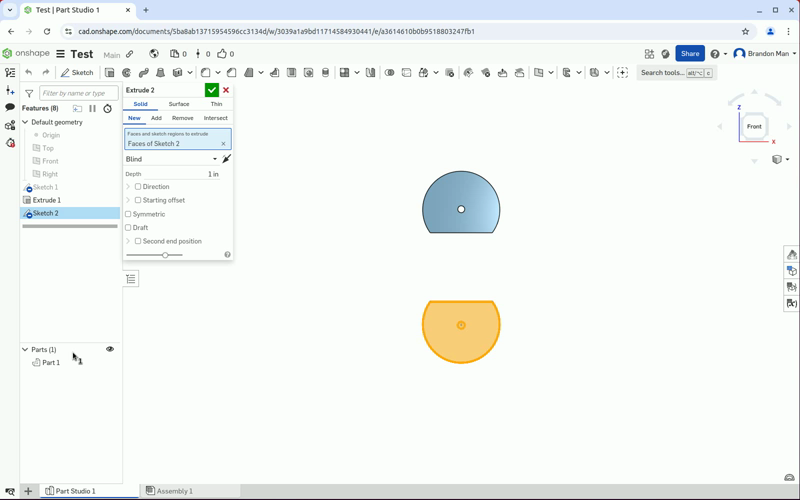
mouse_move(143, 106)
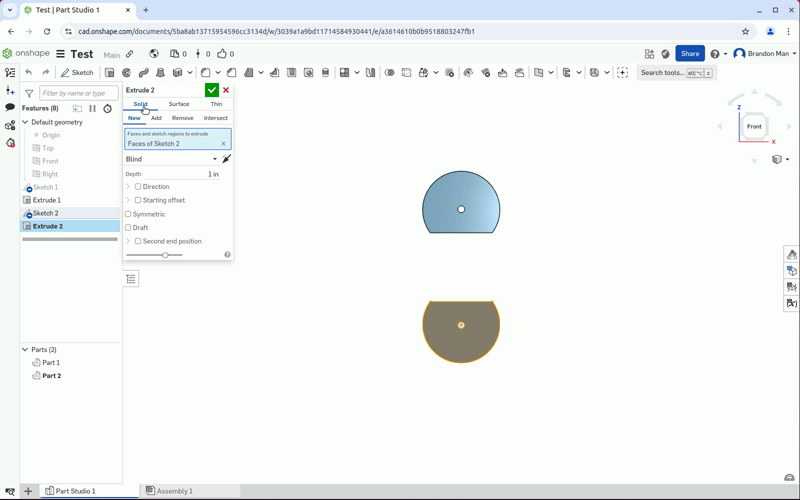
click(143, 106)
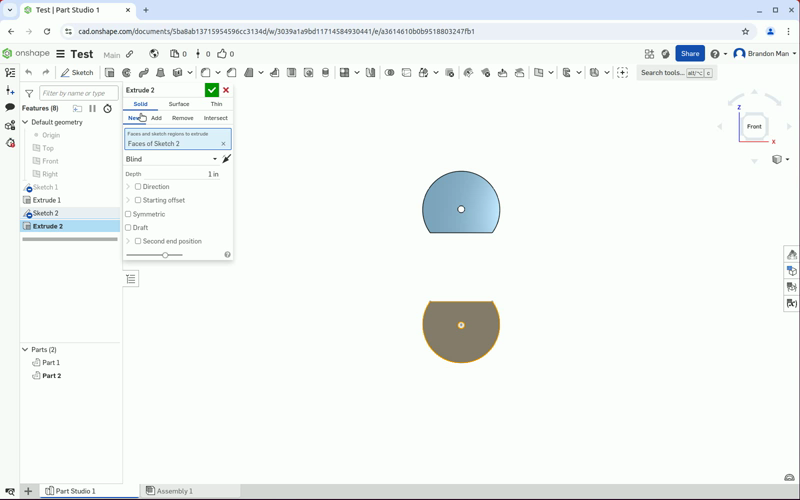
mouse_move(137, 120)
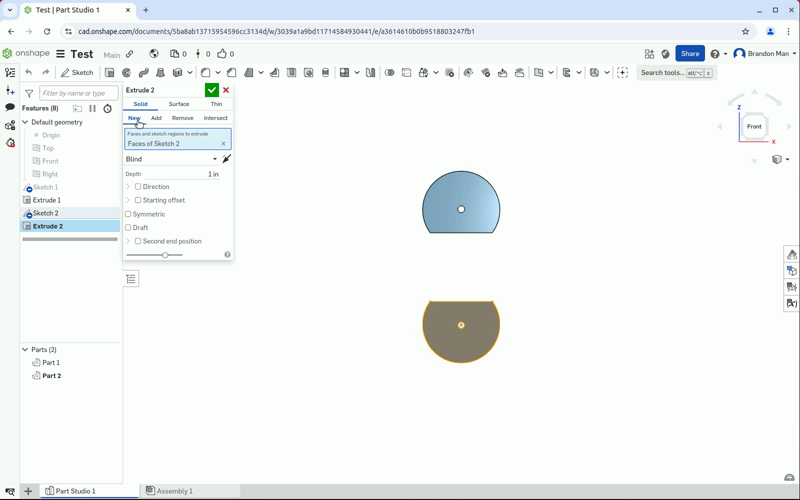
click(137, 120)
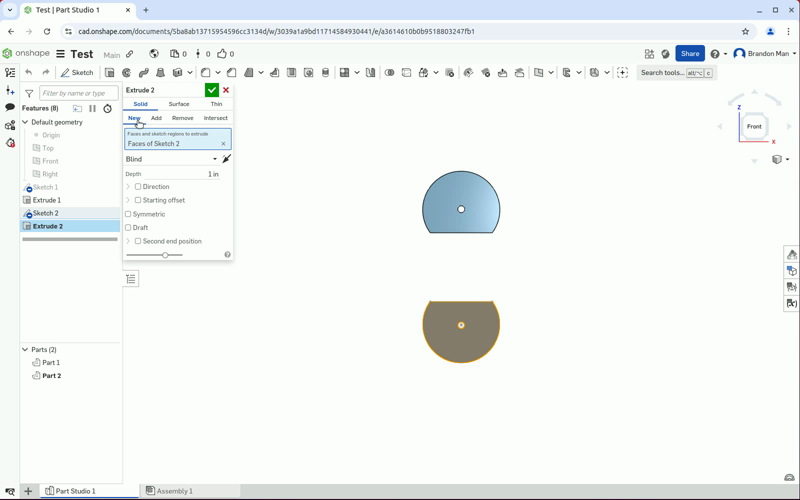
key(tab, 4)
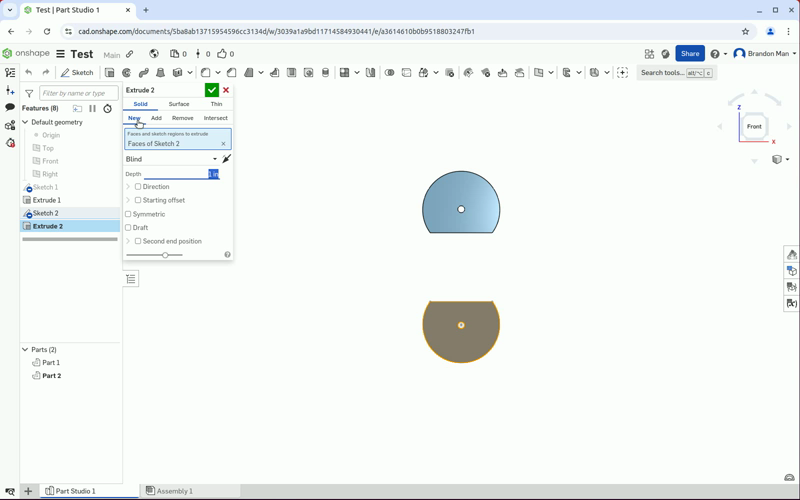
text(1.685)
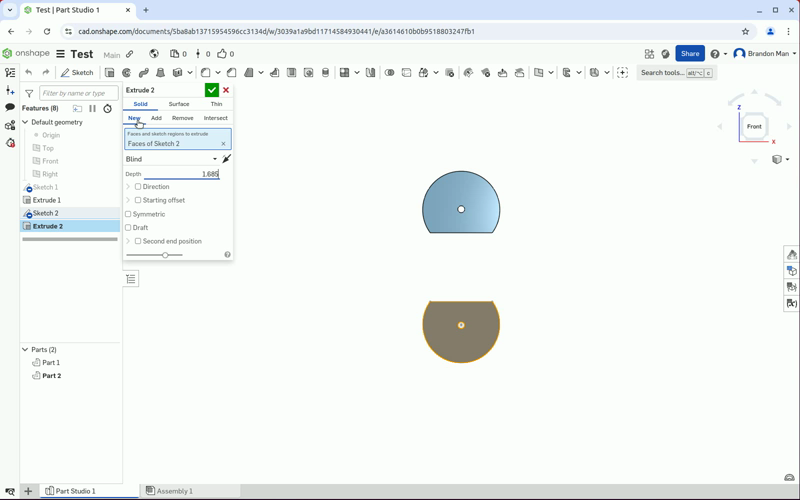
key(enter)
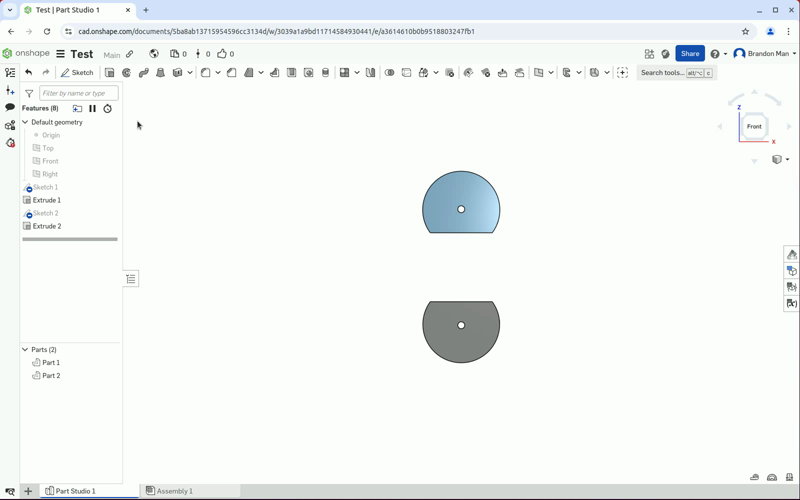
key(shift+h)
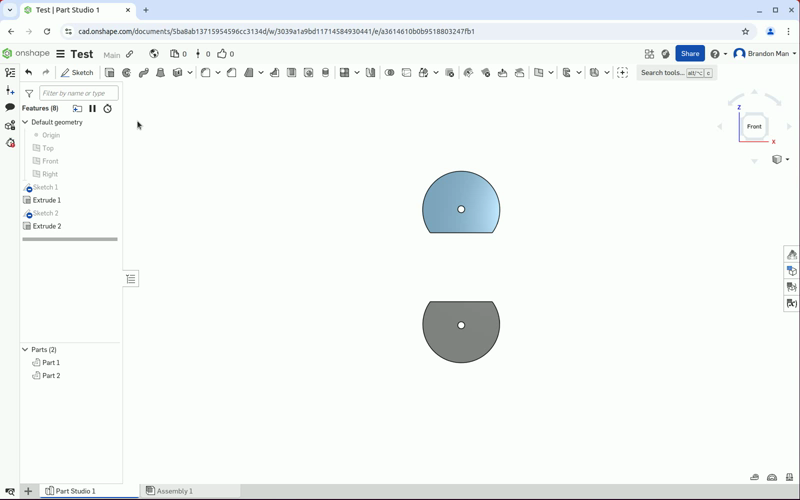
key(shift+h)
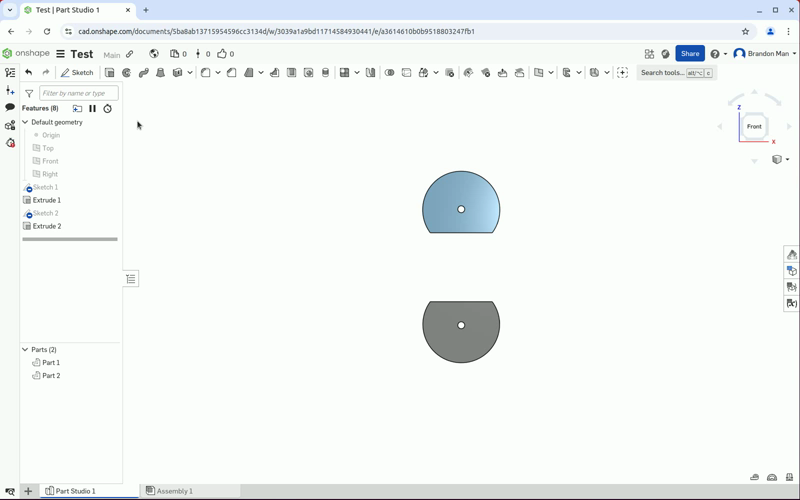
mouse_move(73, 189)
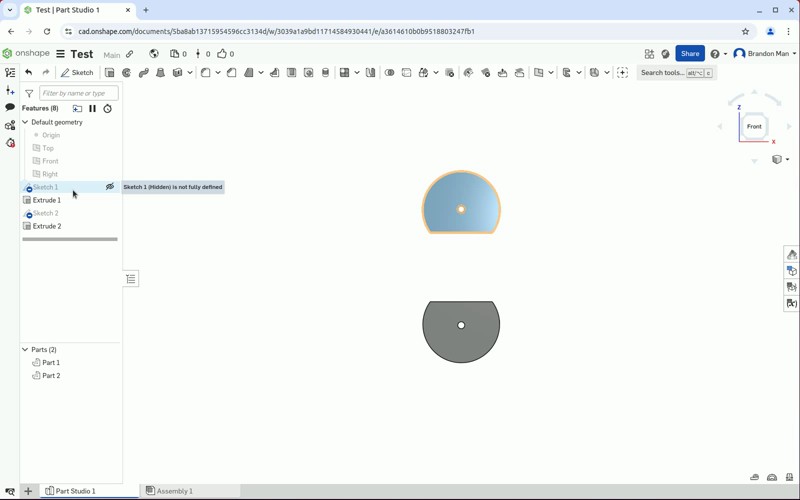
click(73, 189)
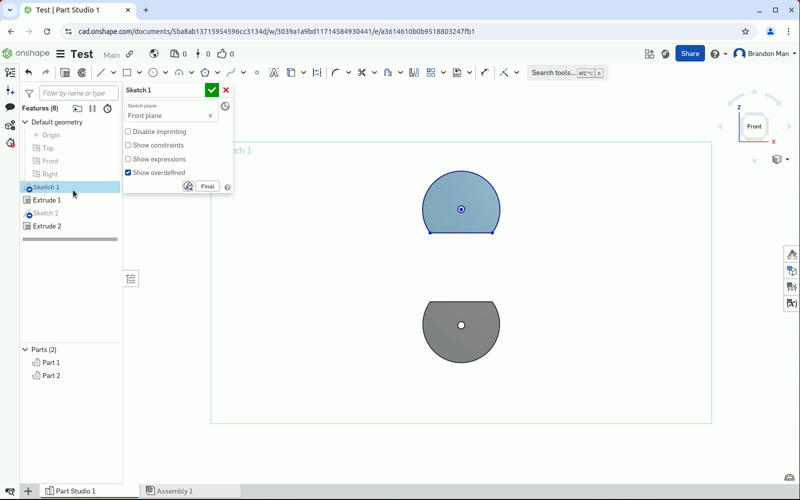
mouse_move(229, 92)
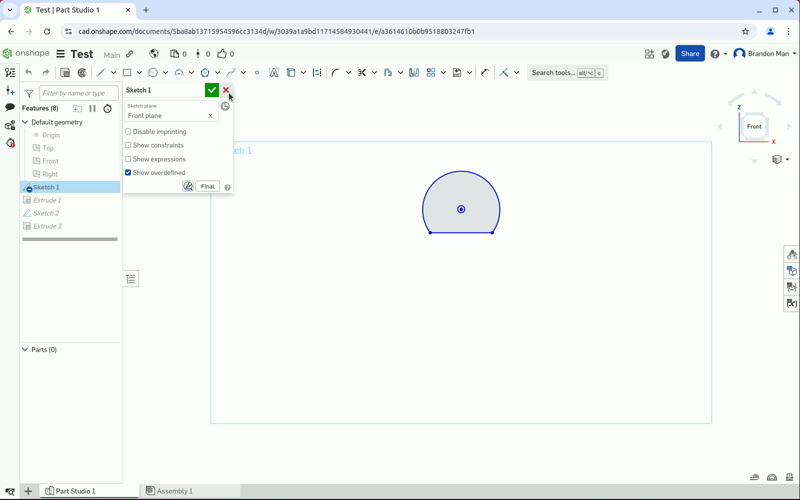
click(229, 92)
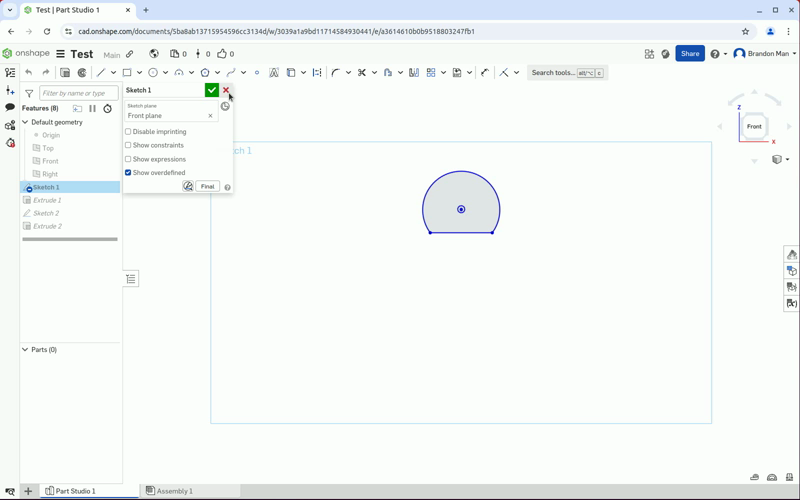
key(shift+s)
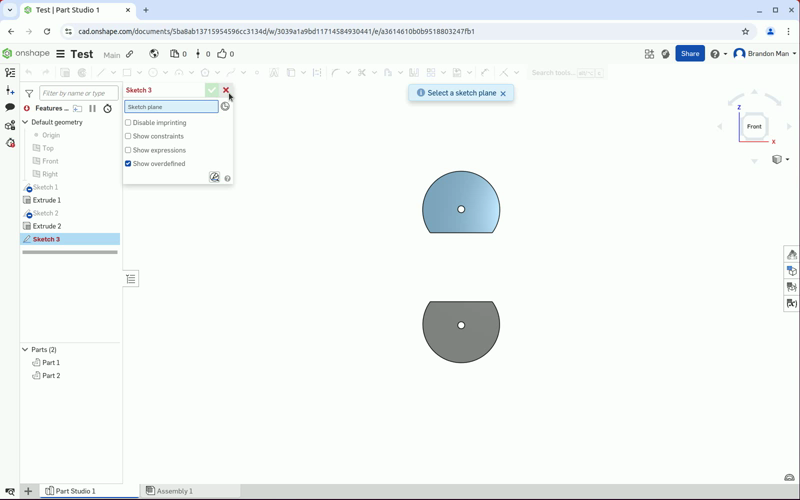
mouse_move(73, 163)
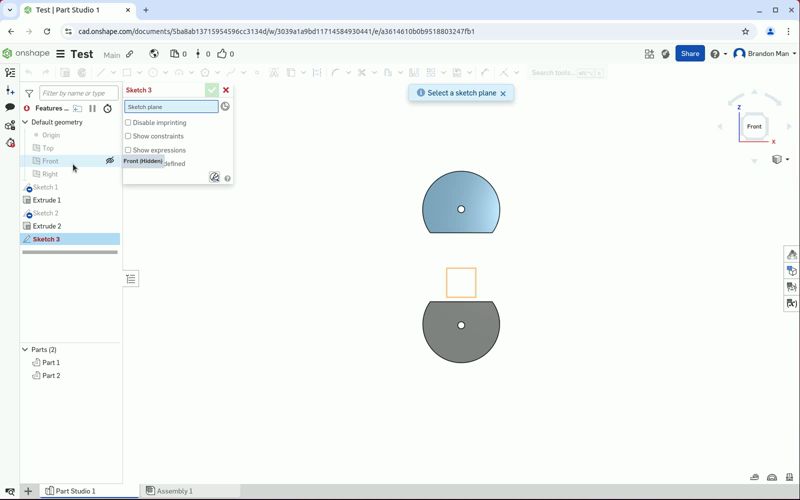
click(73, 163)
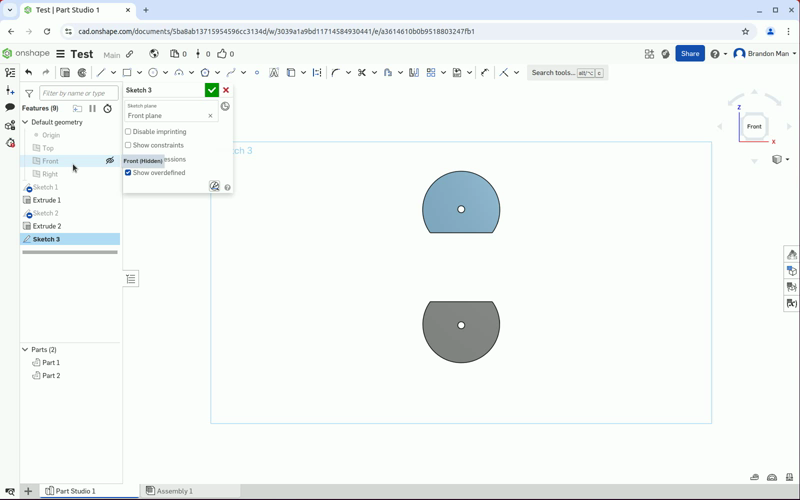
mouse_move(73, 352)
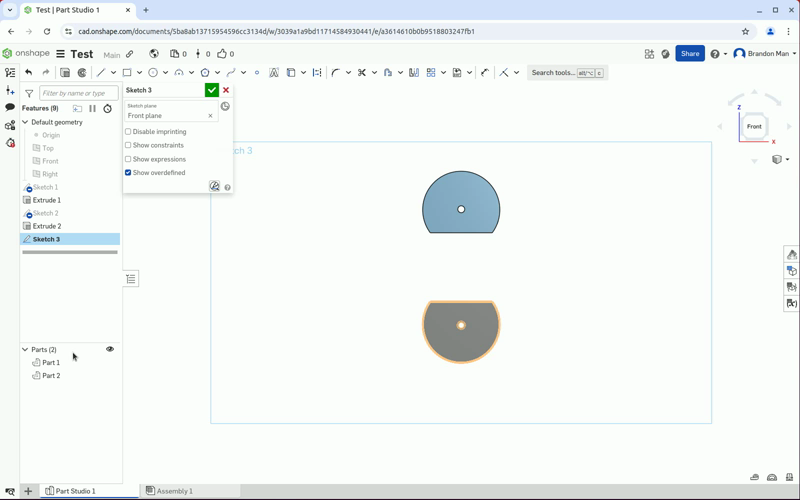
key(y)
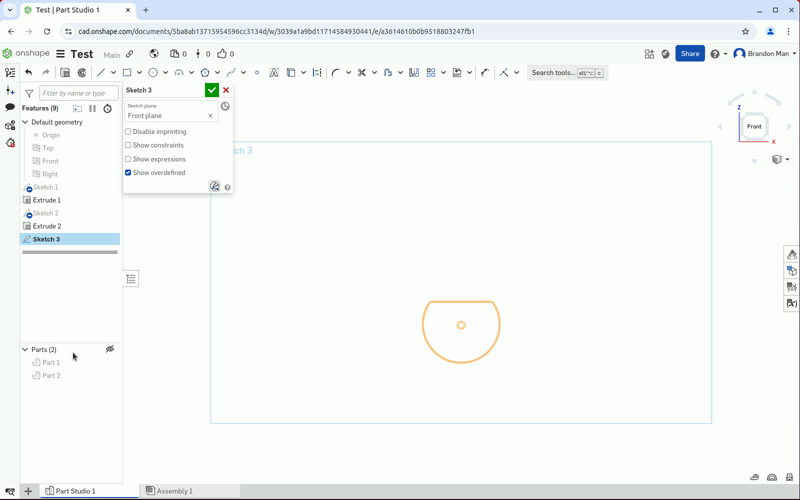
key(a)
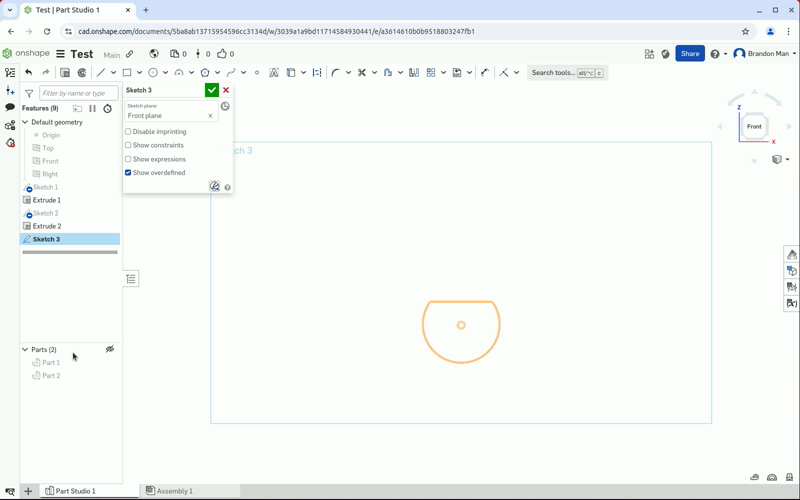
key_down(shift)
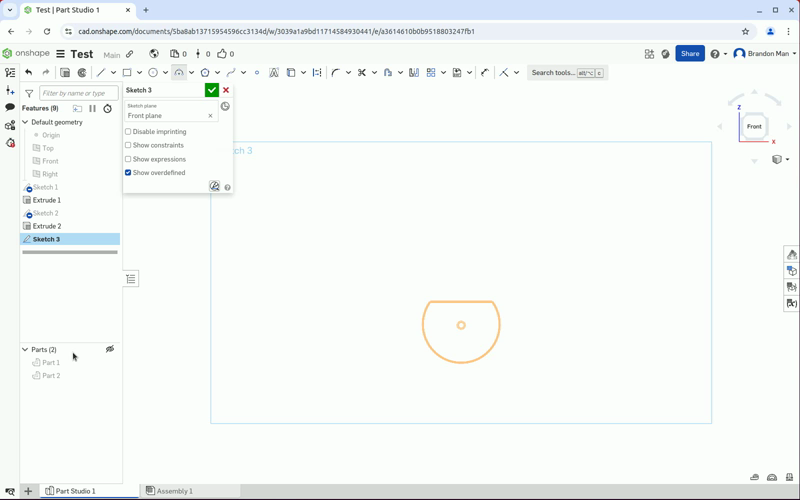
mouse_move(430, 301)
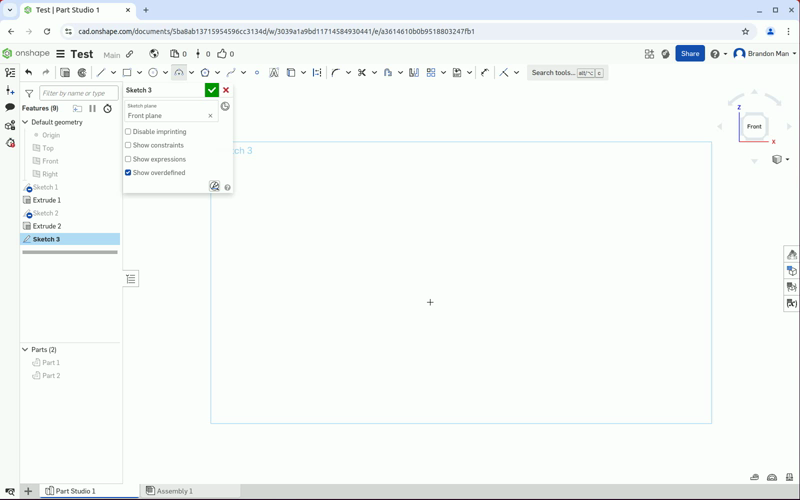
click(430, 301)
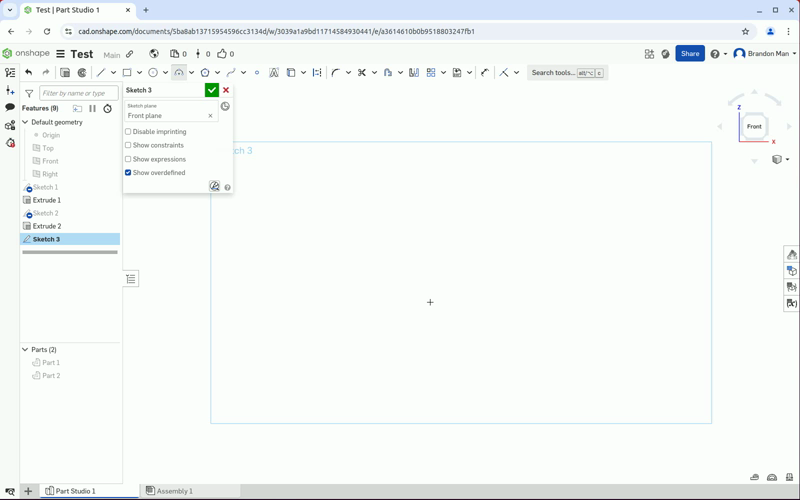
key_up(shift)
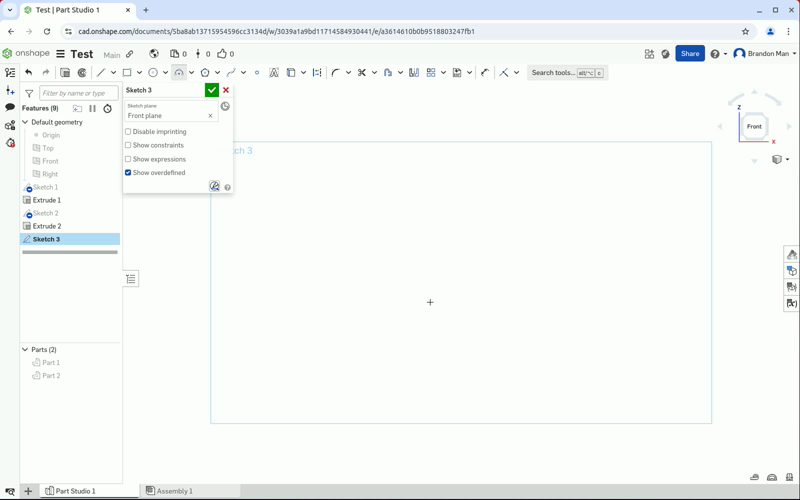
key_down(shift)
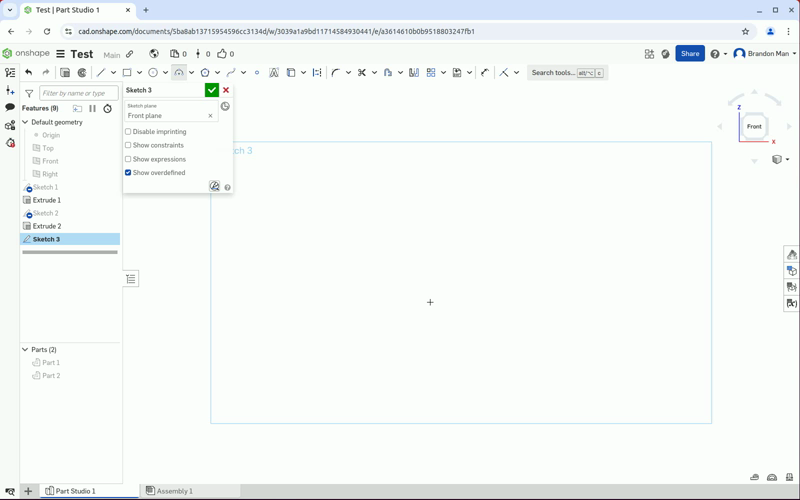
mouse_move(458, 286)
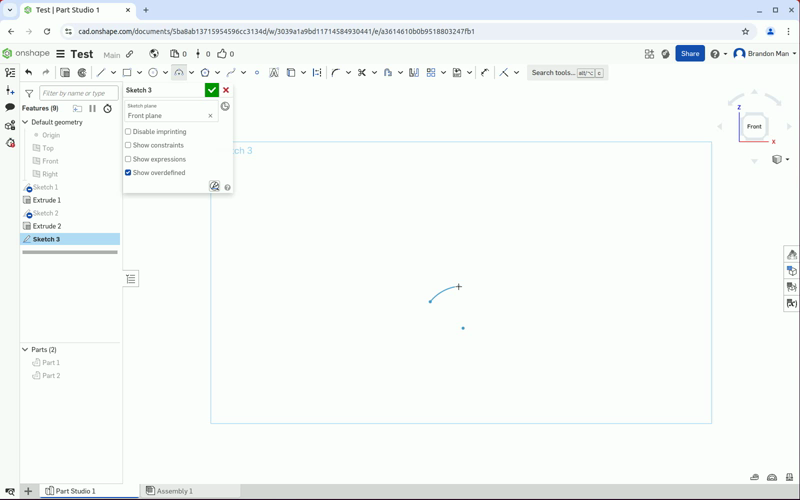
click(458, 286)
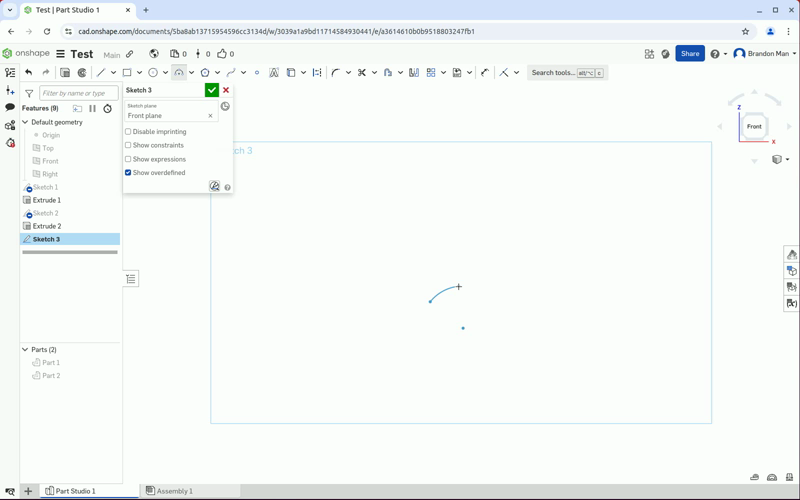
mouse_move(443, 290)
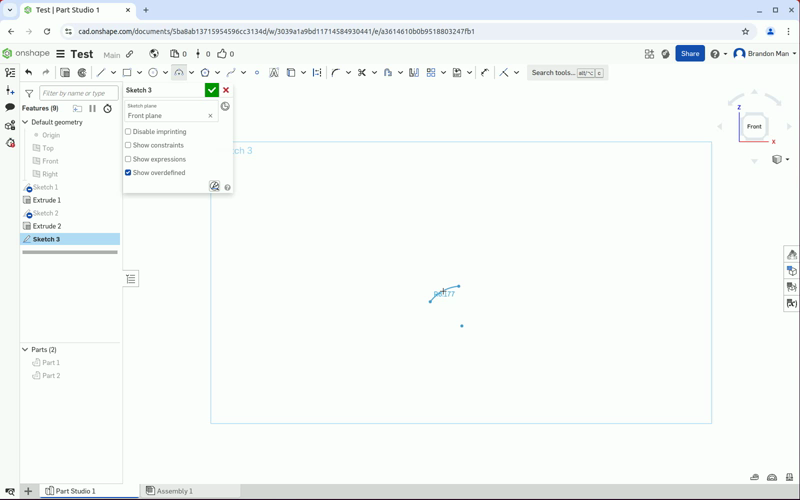
click(443, 290)
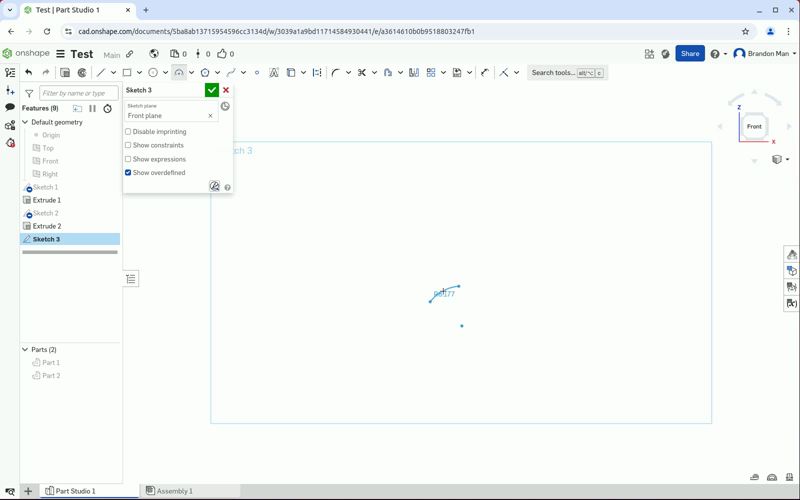
key_up(shift)
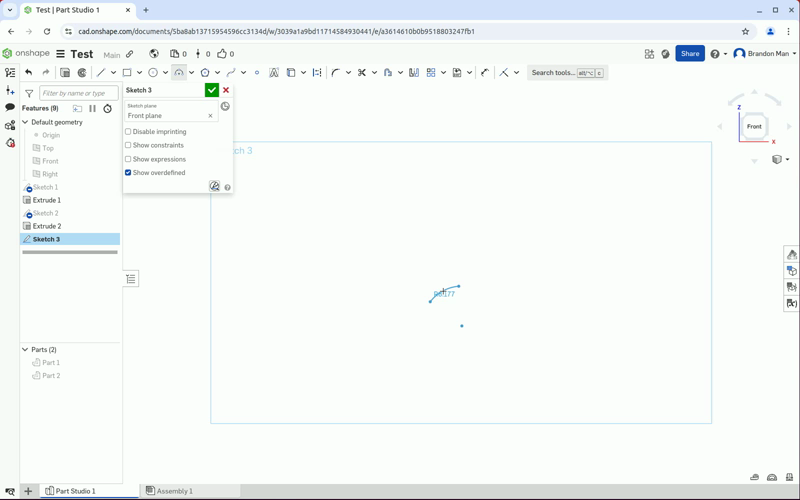
mouse_move(458, 286)
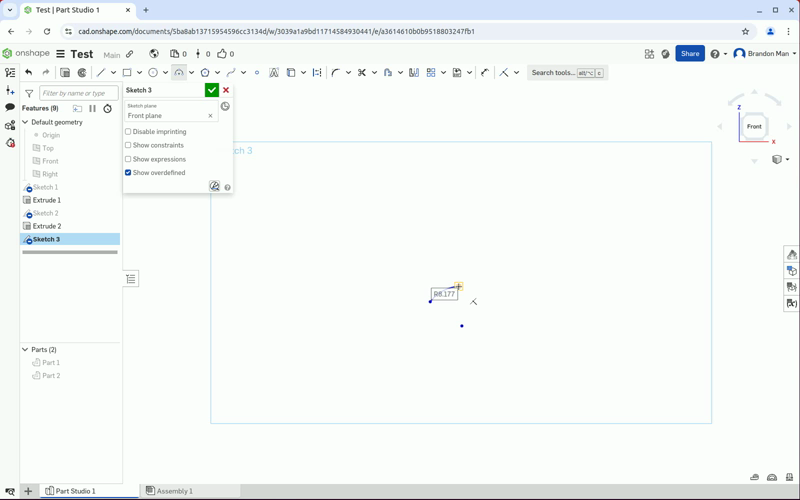
click(458, 286)
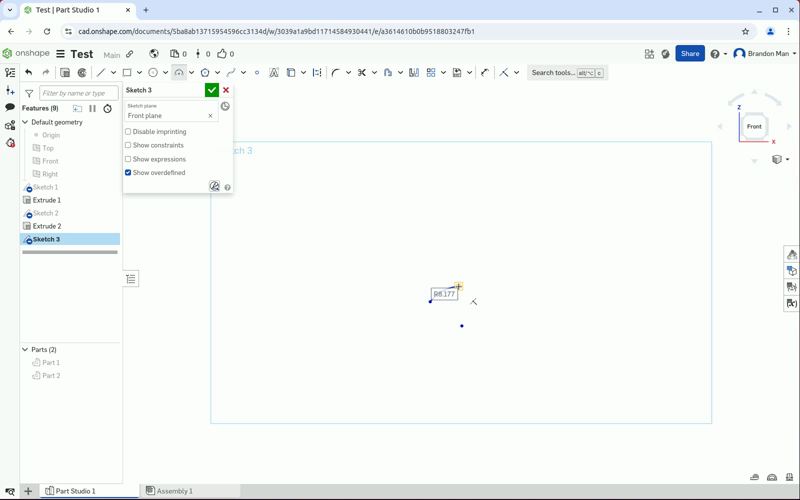
key_down(shift)
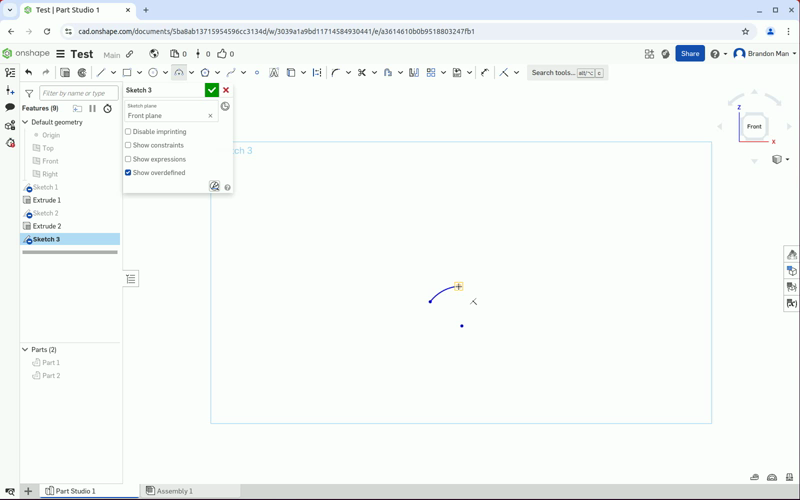
mouse_move(463, 286)
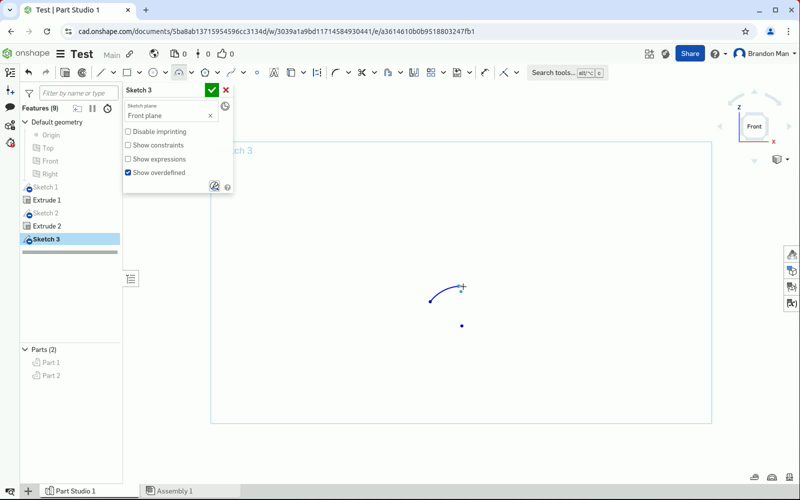
scroll(6)
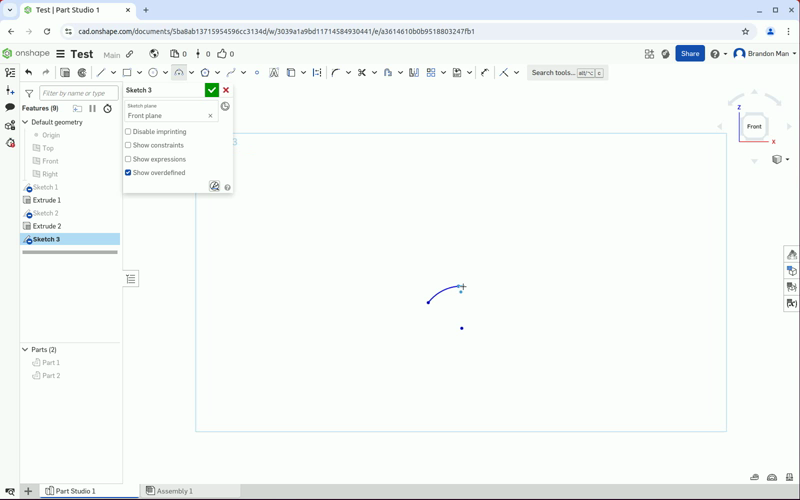
scroll(6)
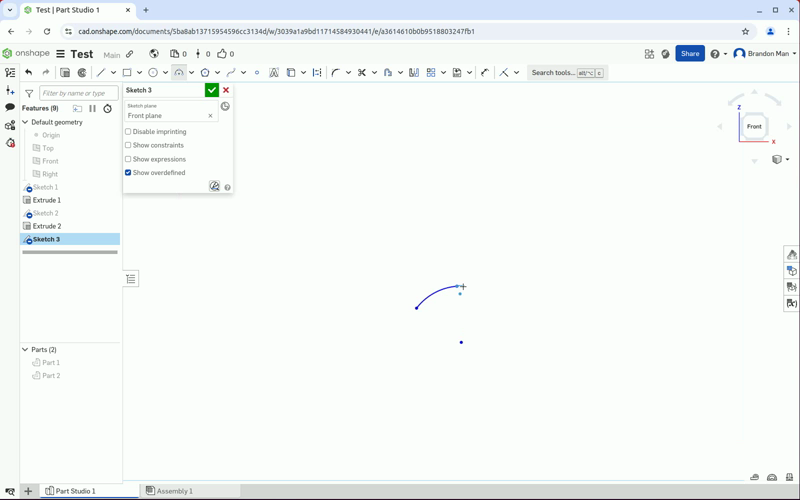
scroll(6)
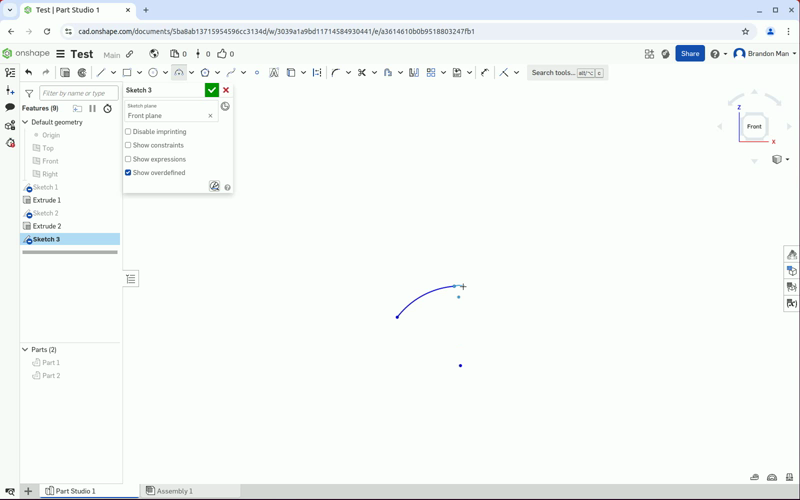
scroll(6)
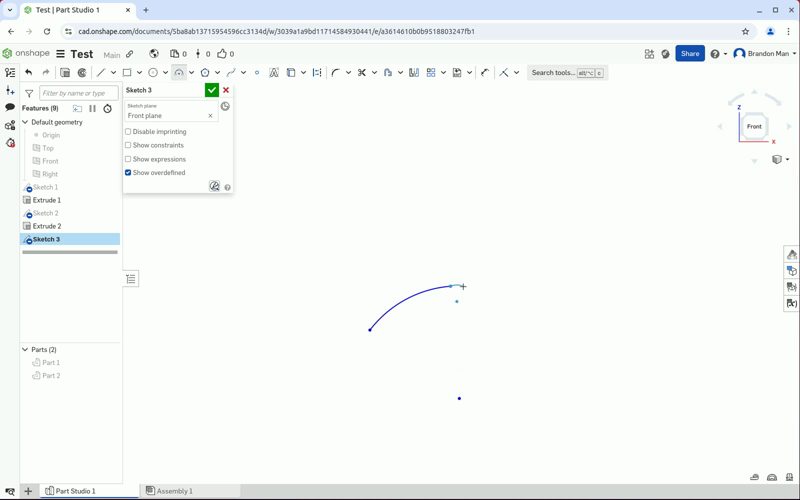
scroll(6)
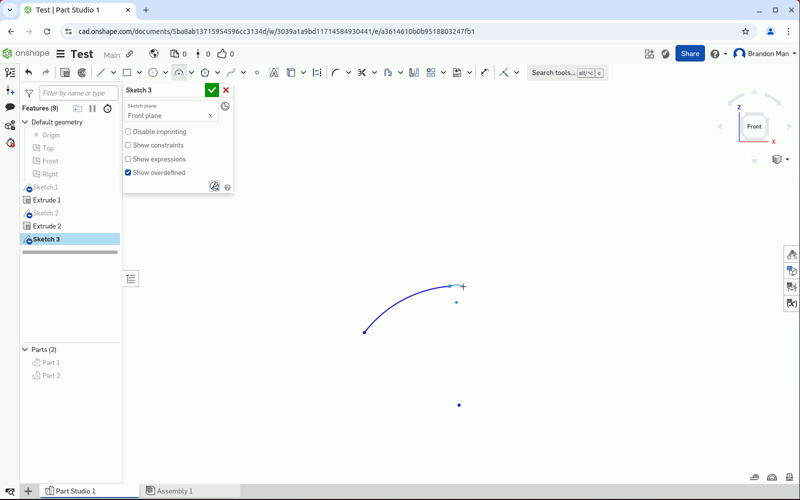
scroll(6)
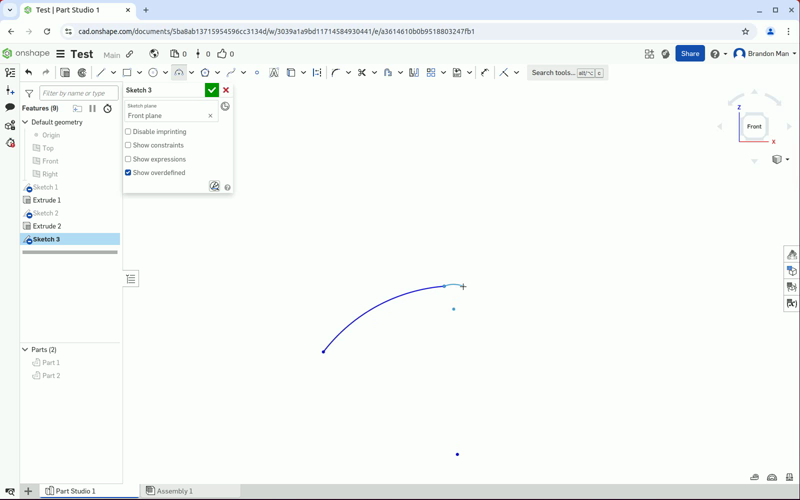
scroll(6)
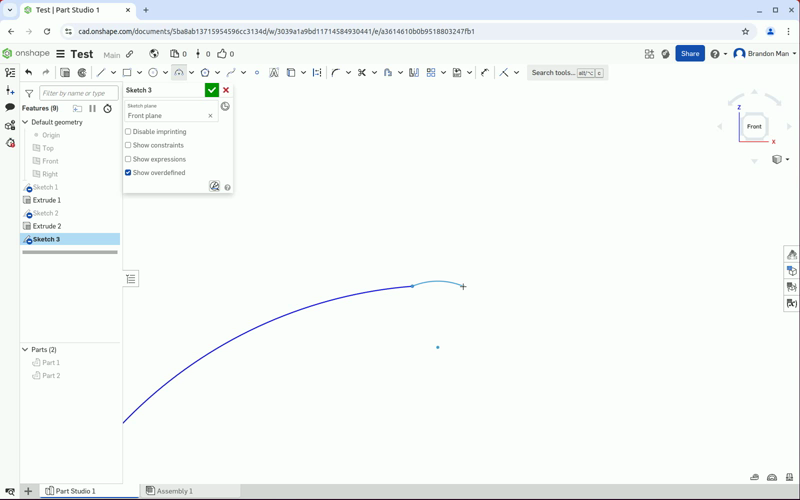
click(463, 286)
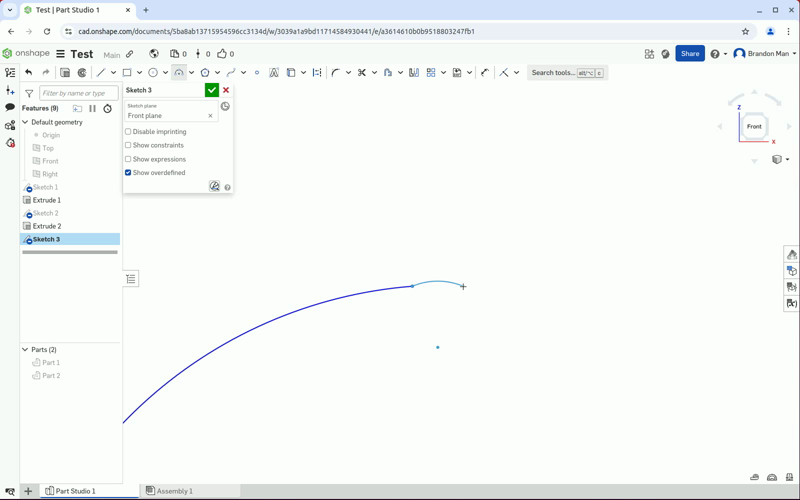
scroll(-6)
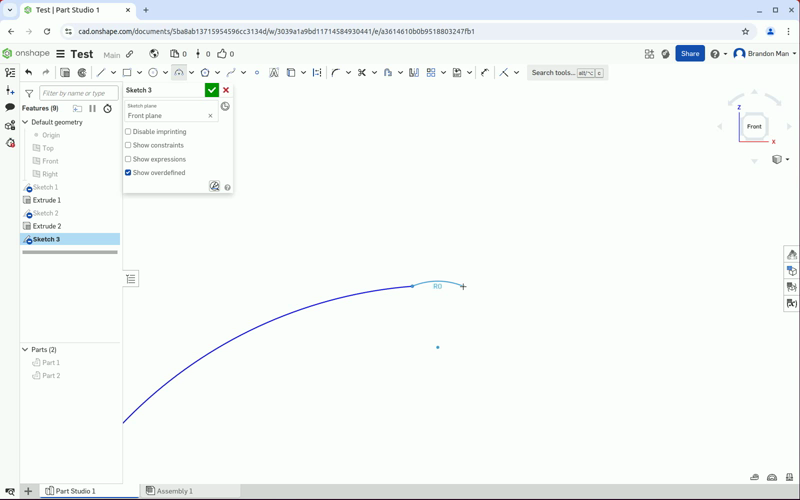
scroll(-6)
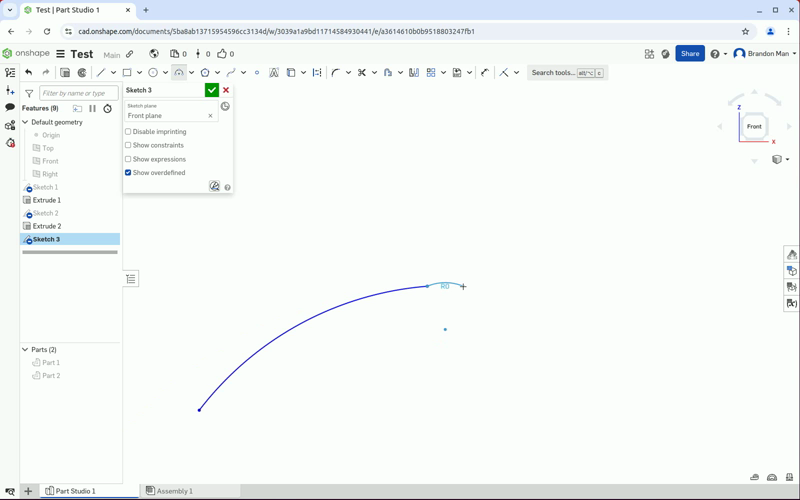
scroll(-6)
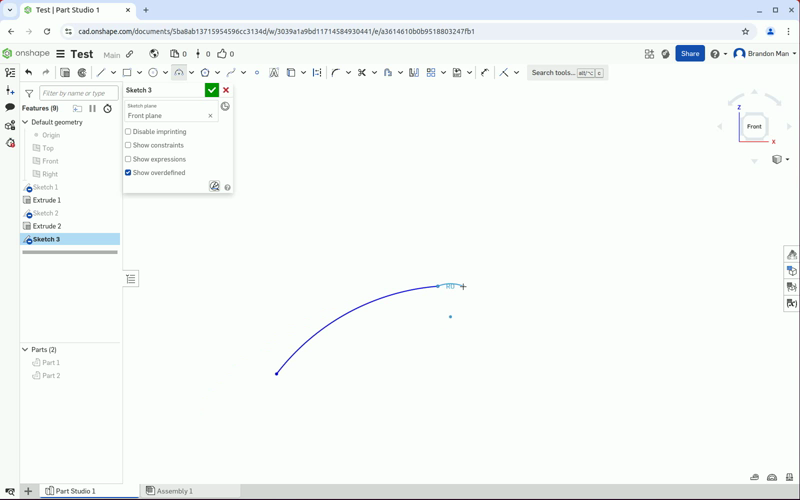
scroll(-6)
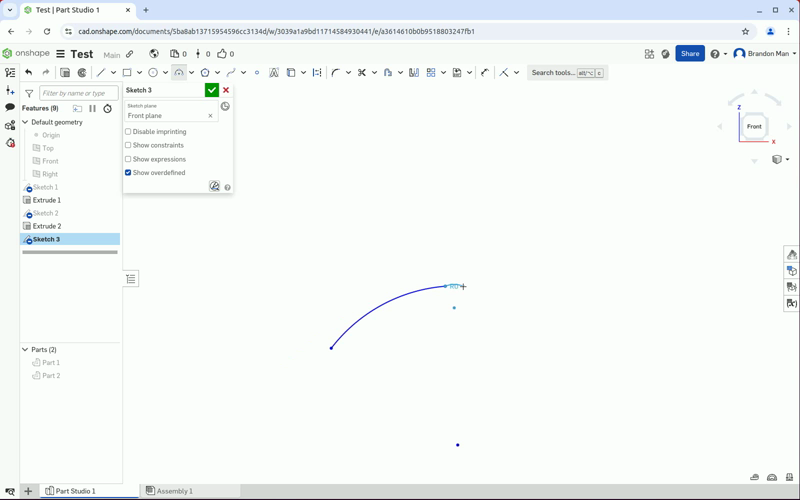
scroll(-6)
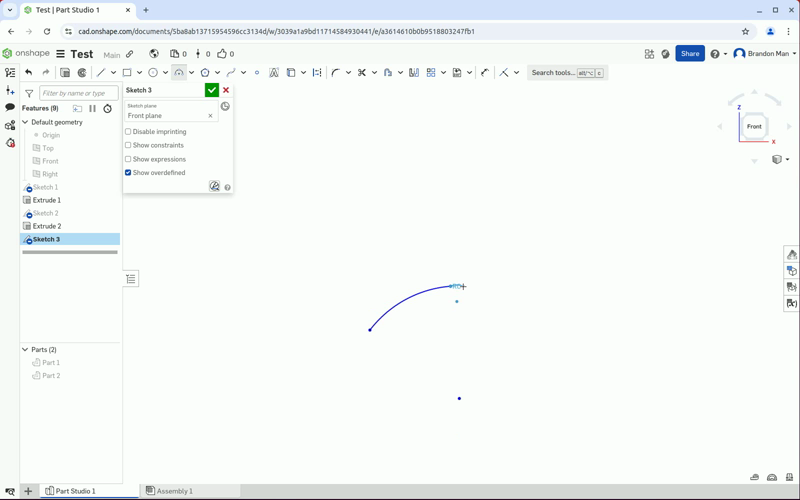
scroll(-6)
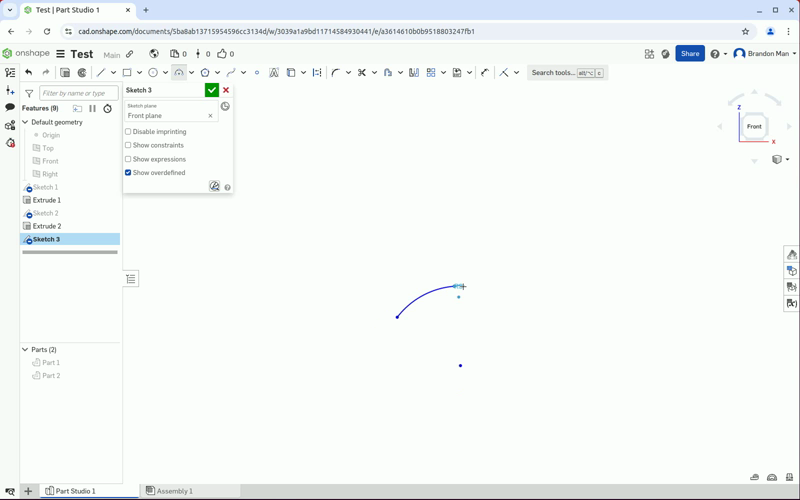
scroll(-6)
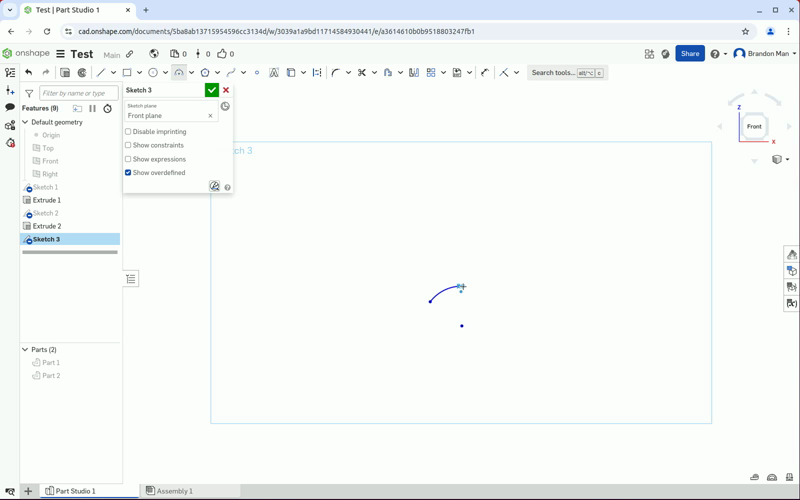
mouse_move(461, 279)
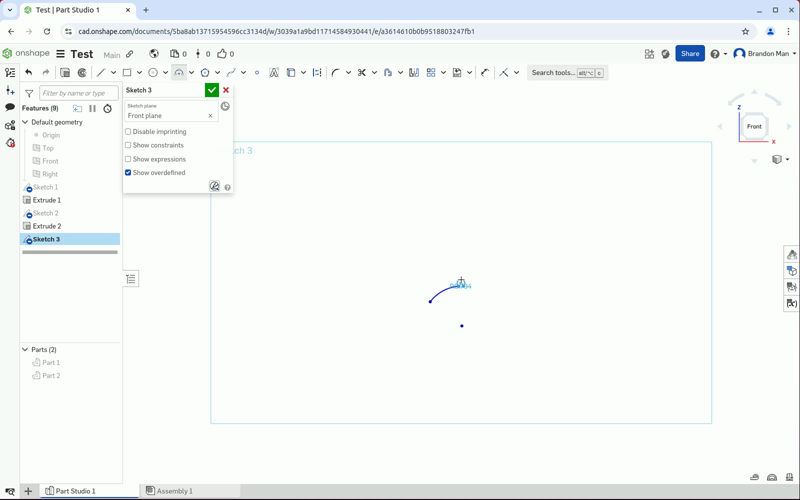
scroll(6)
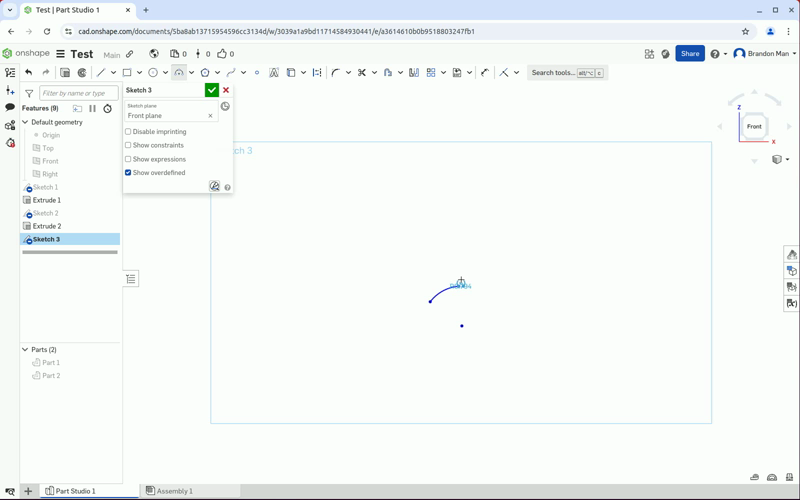
scroll(6)
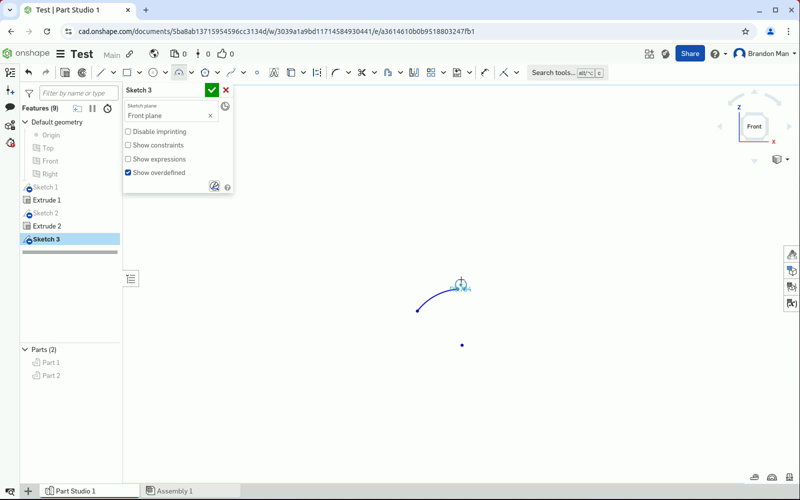
scroll(6)
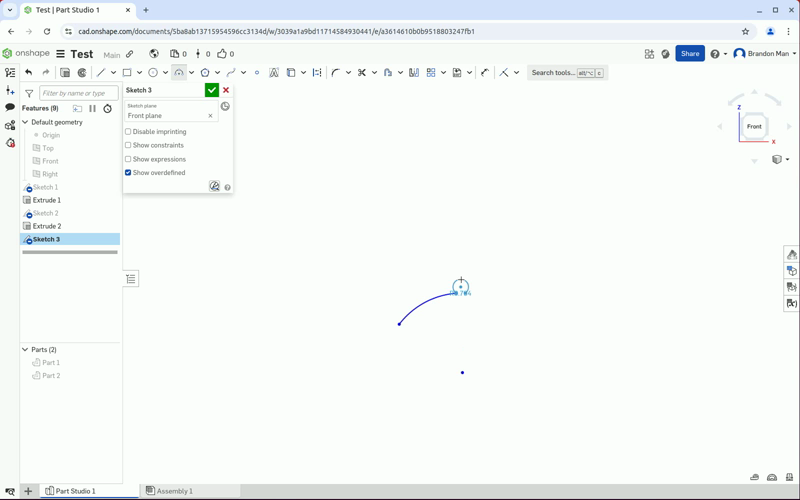
scroll(6)
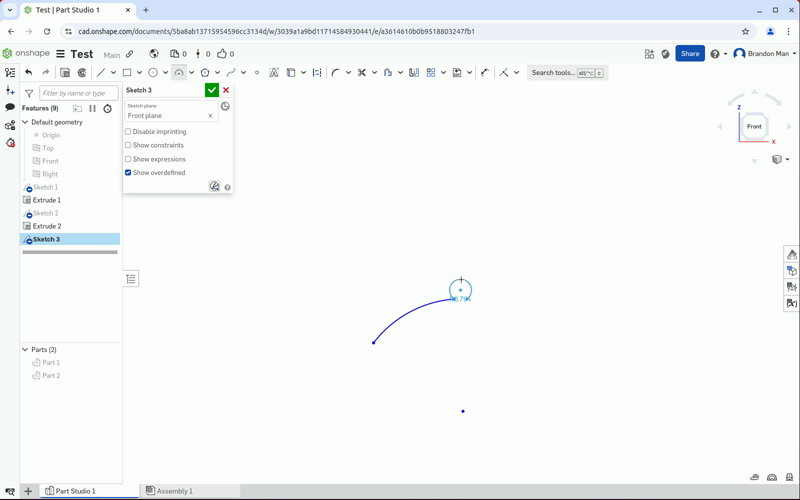
scroll(6)
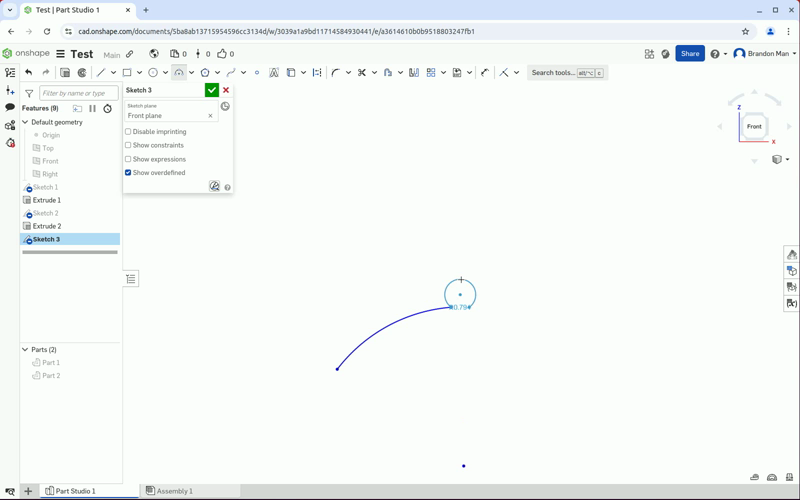
scroll(6)
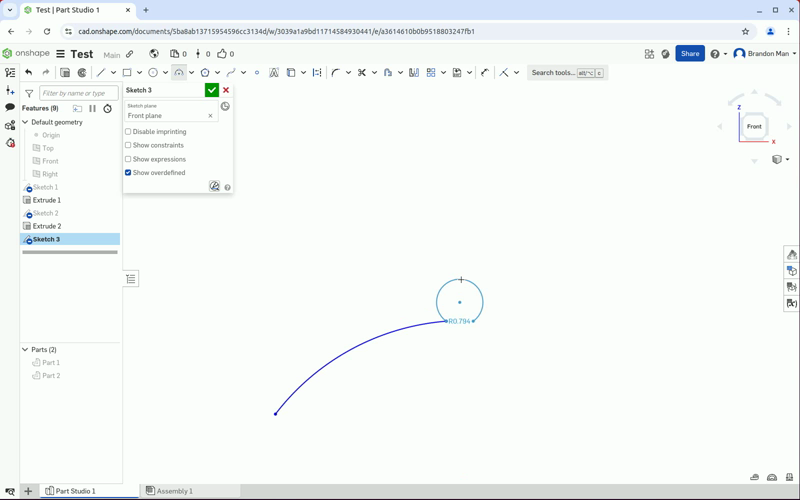
scroll(6)
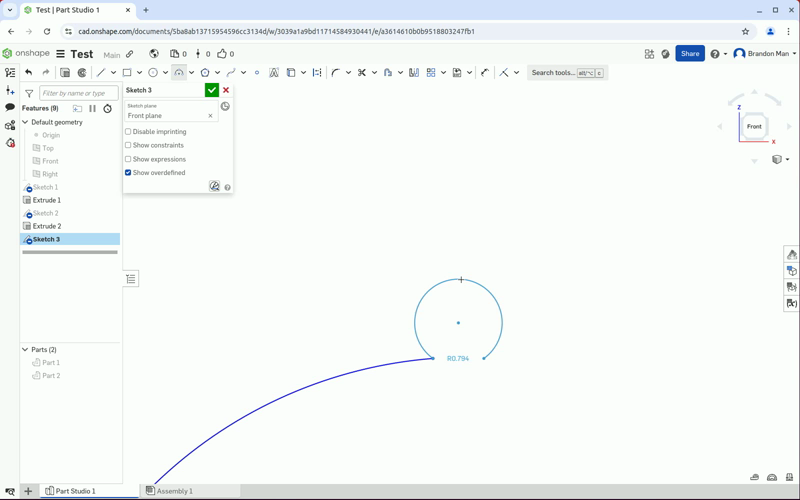
click(461, 279)
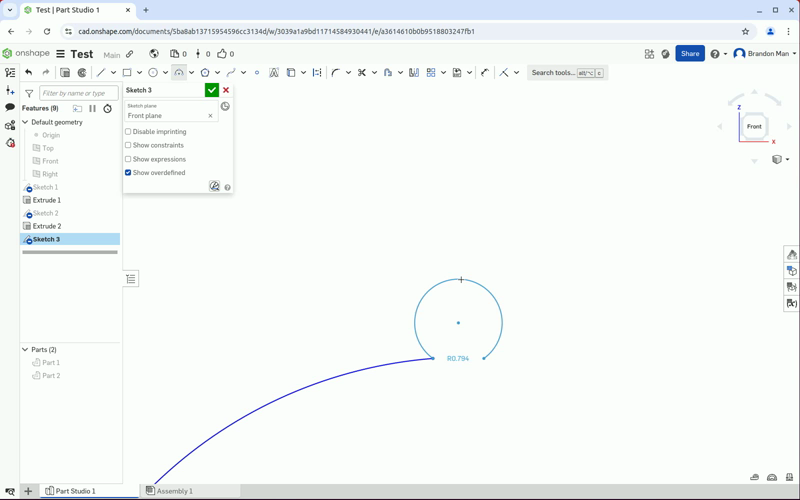
scroll(-6)
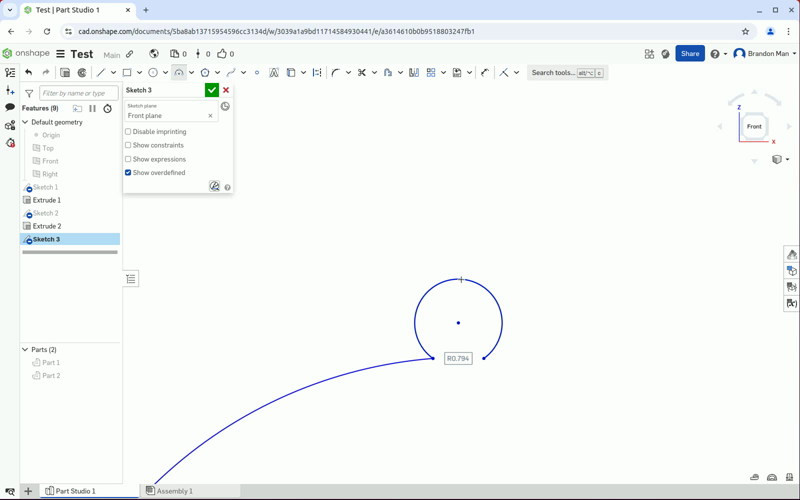
scroll(-6)
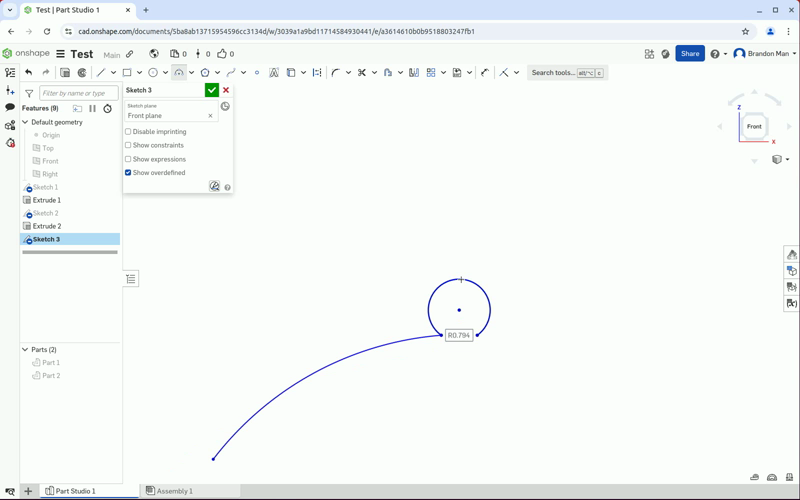
scroll(-6)
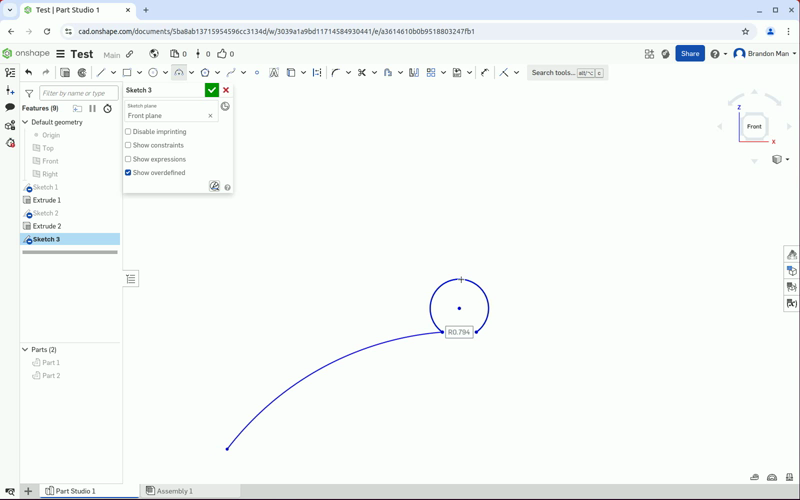
scroll(-6)
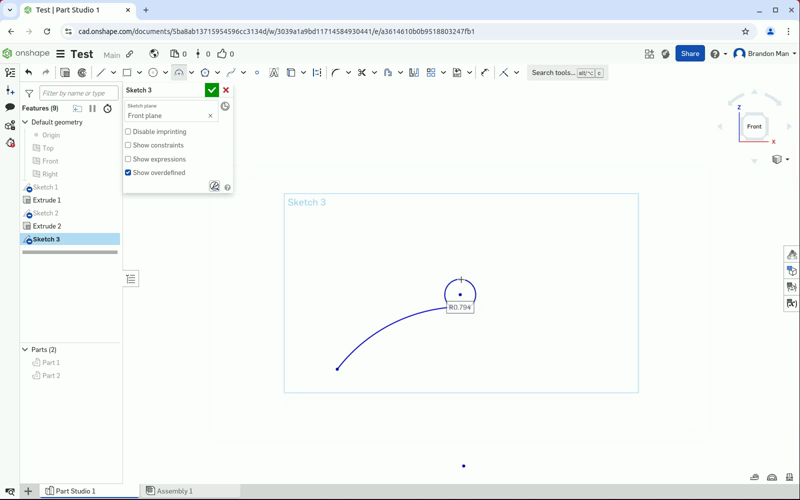
scroll(-6)
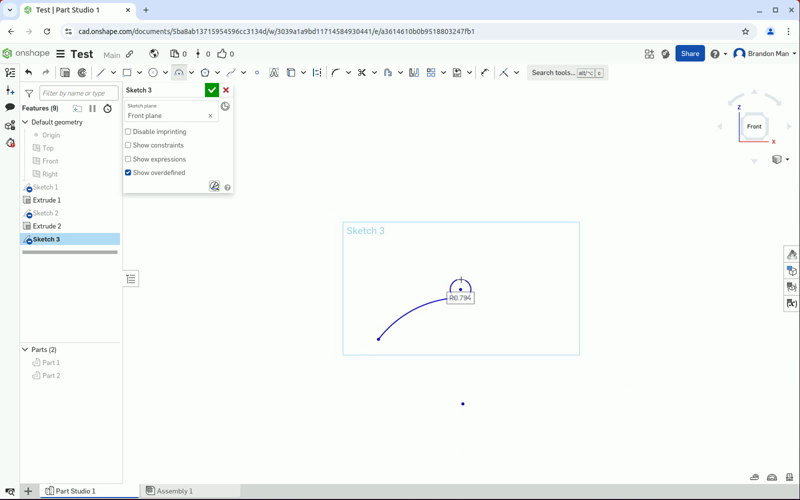
scroll(-6)
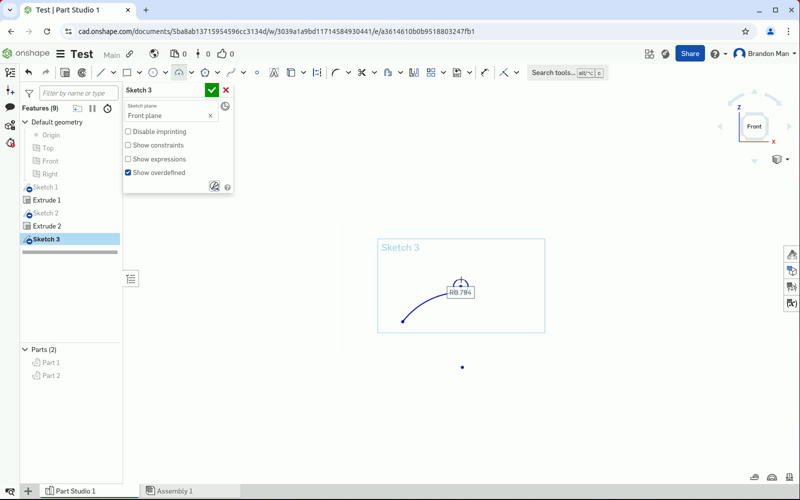
scroll(-6)
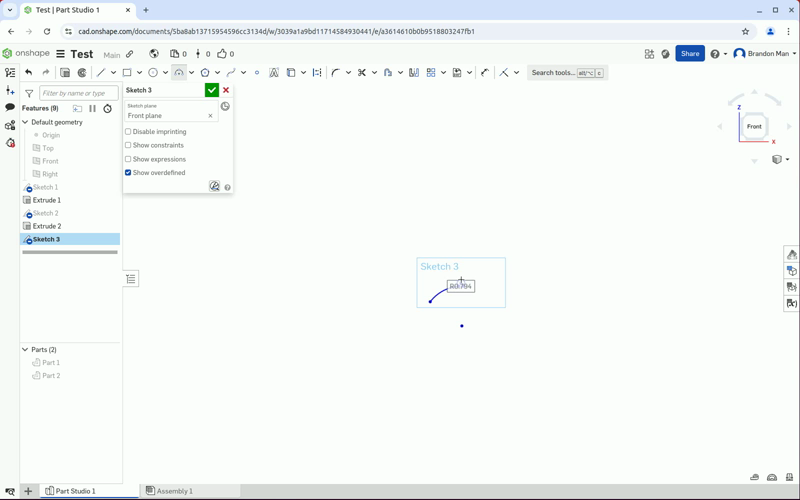
key_up(shift)
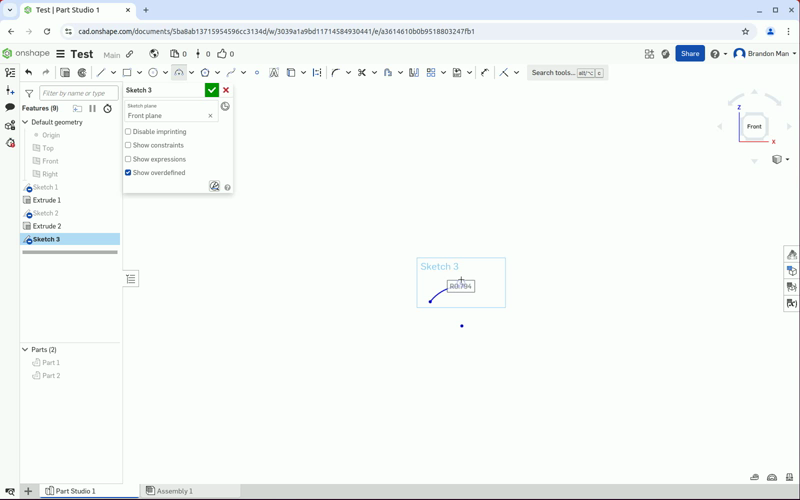
mouse_move(463, 286)
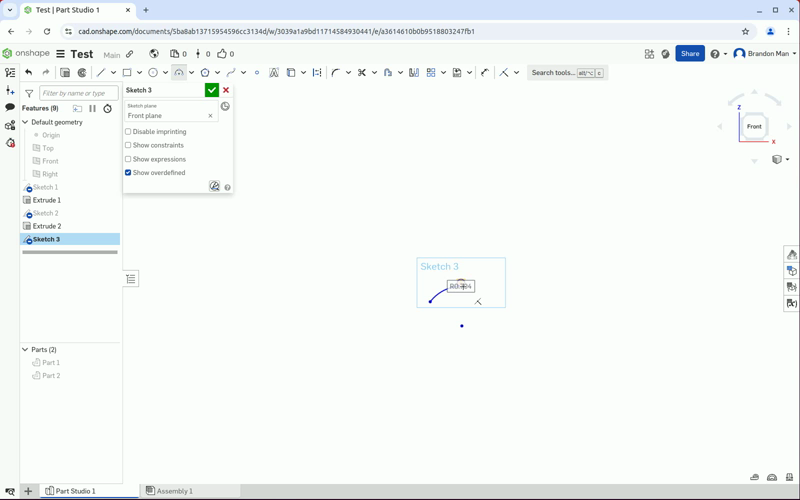
scroll(6)
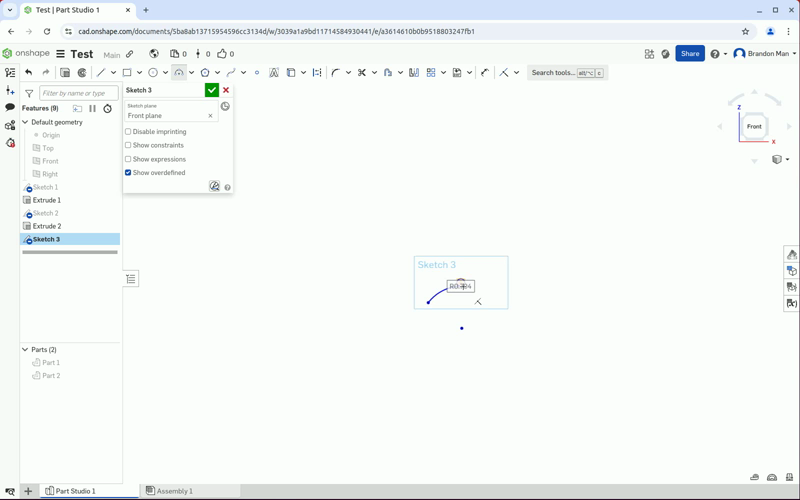
scroll(6)
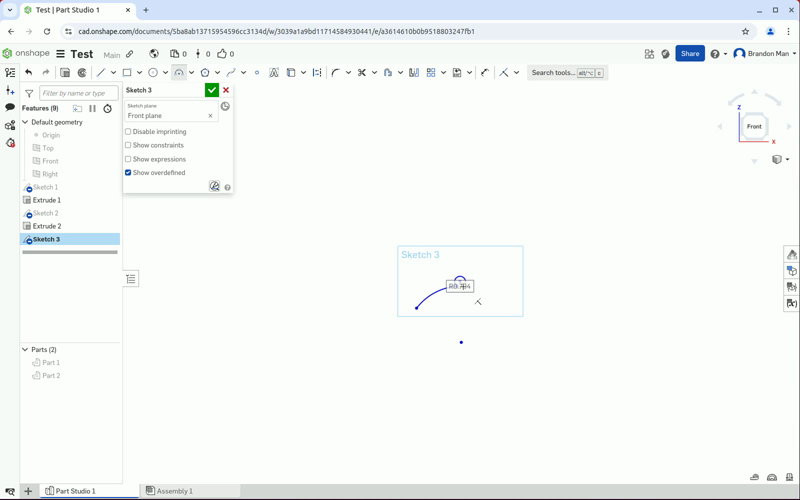
scroll(6)
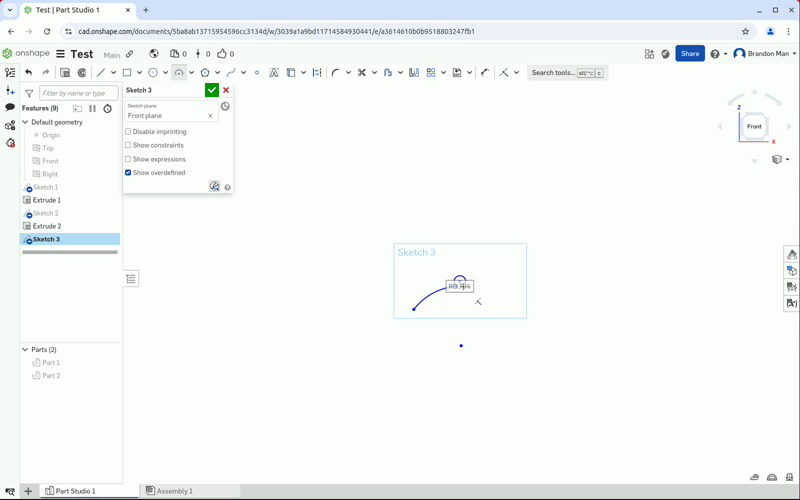
scroll(6)
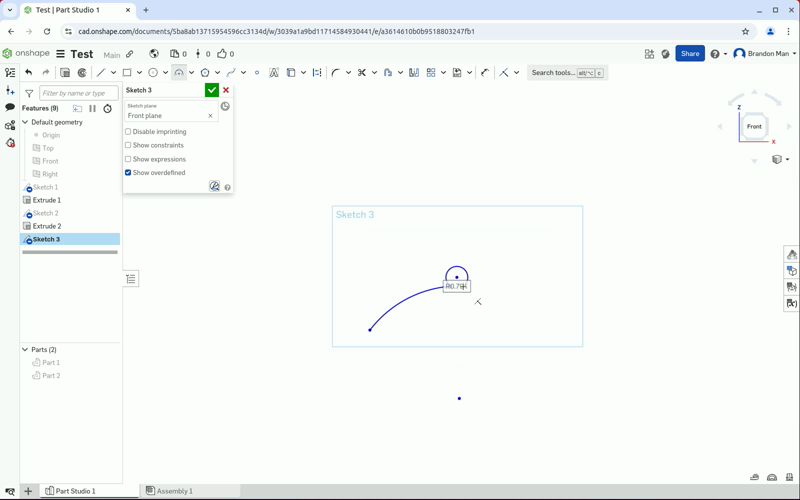
scroll(6)
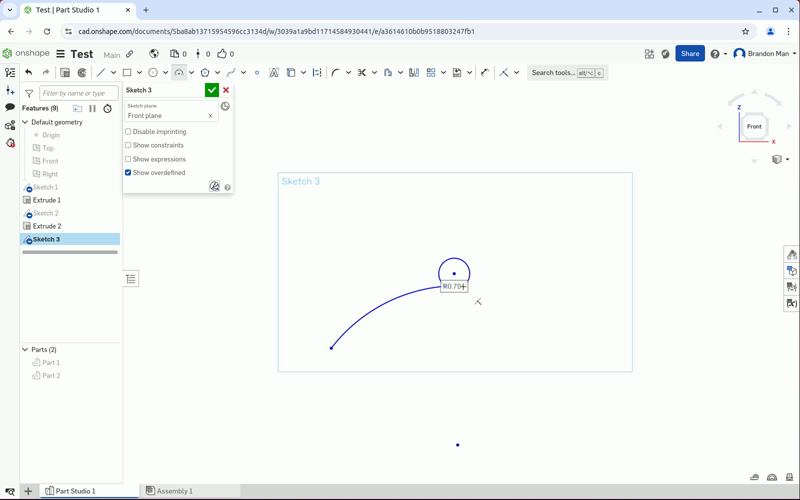
scroll(6)
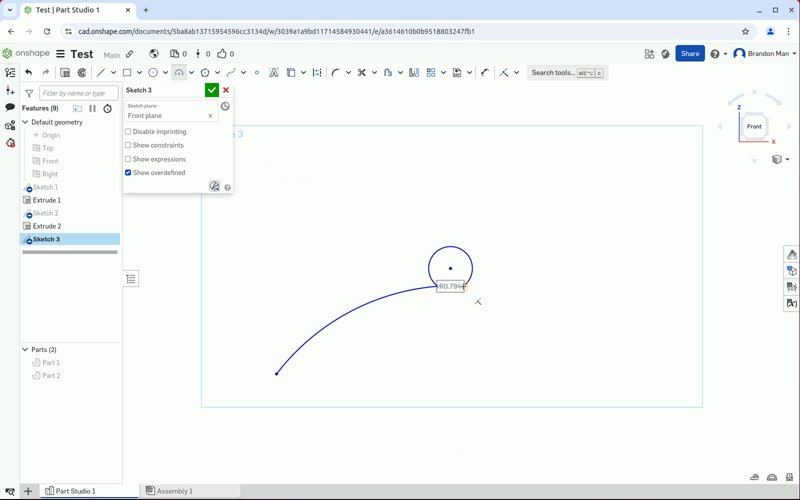
scroll(6)
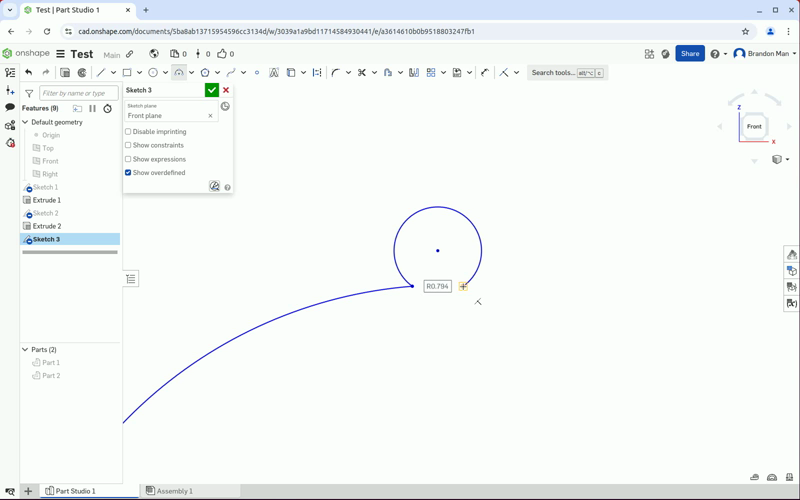
click(463, 286)
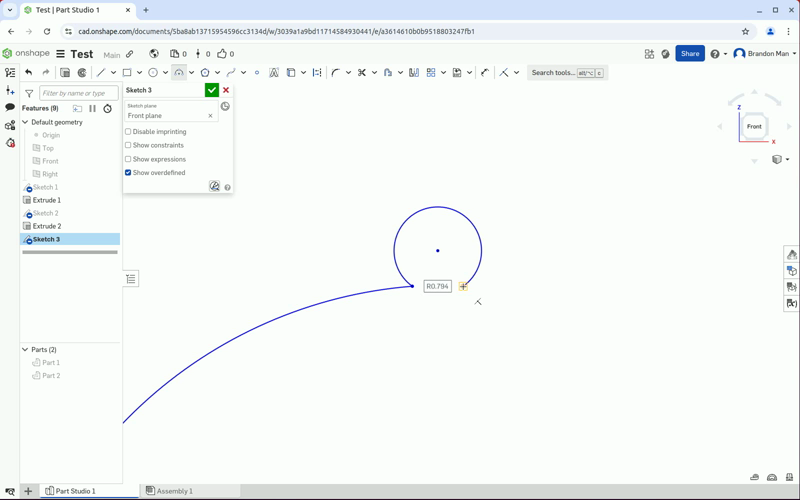
scroll(-6)
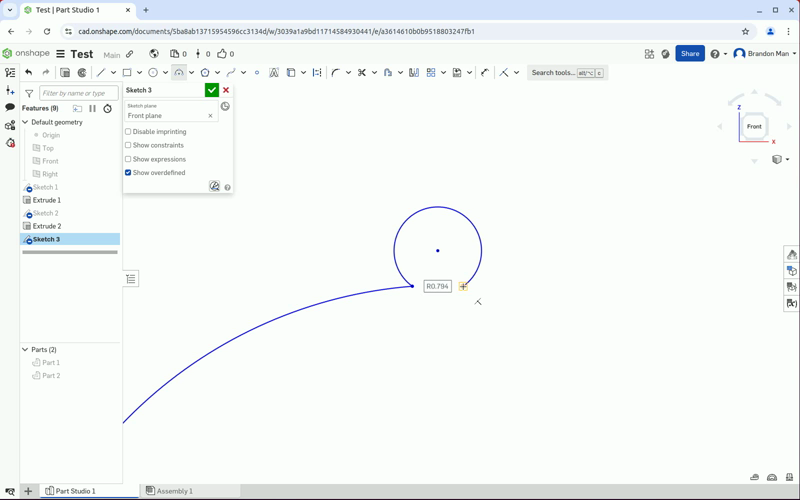
scroll(-6)
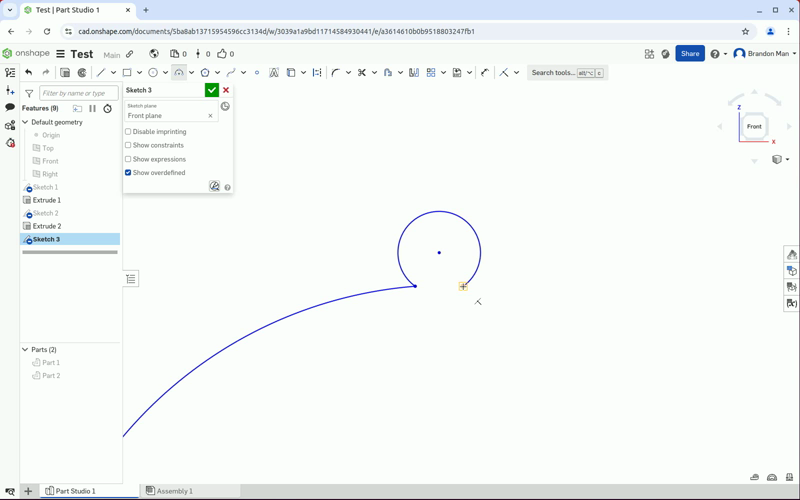
scroll(-6)
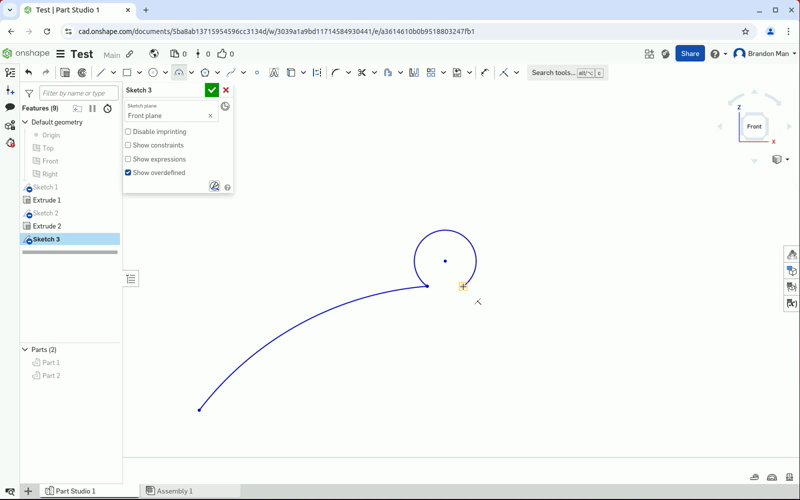
scroll(-6)
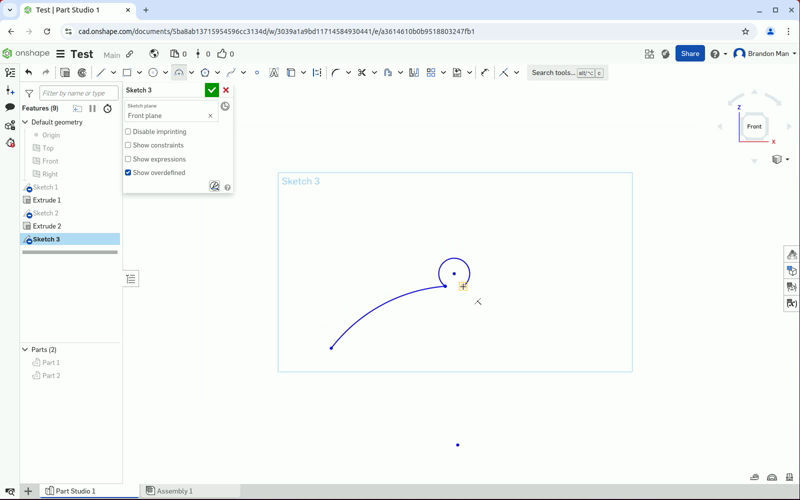
scroll(-6)
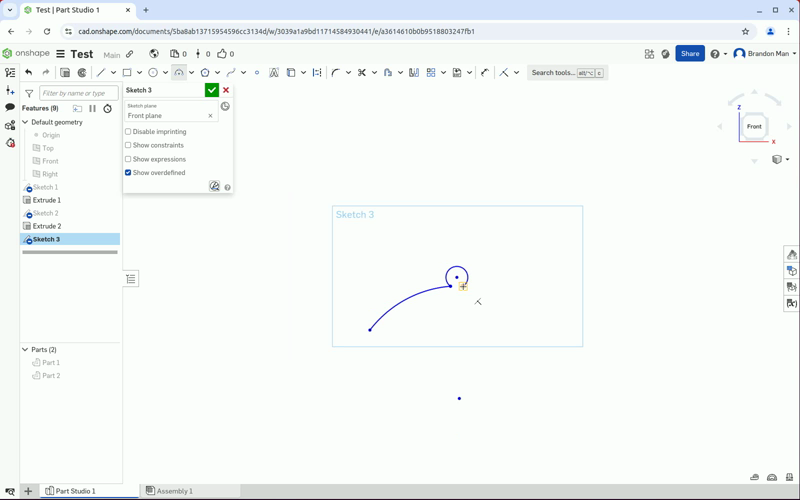
scroll(-6)
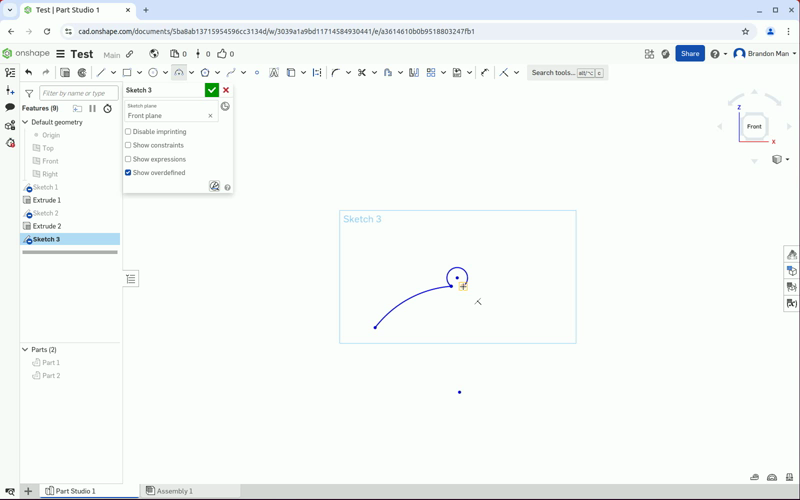
scroll(-6)
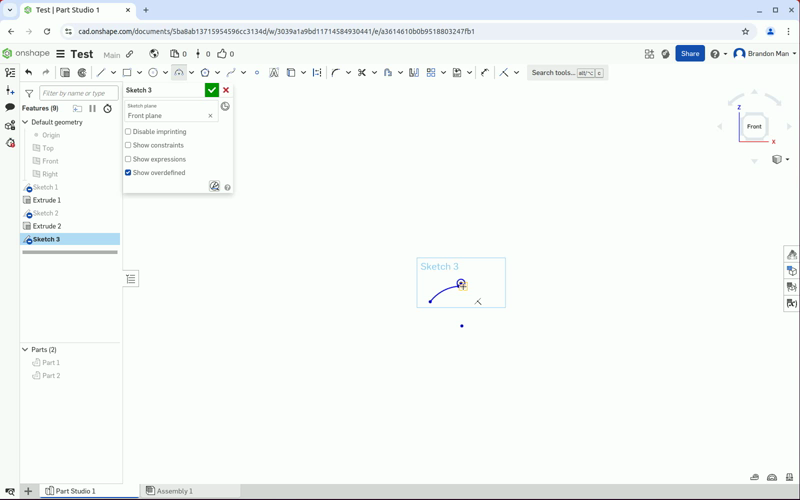
key_down(shift)
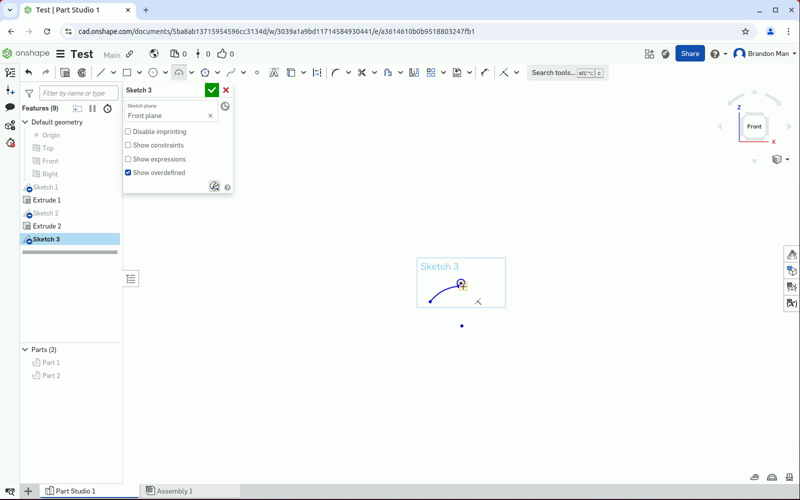
mouse_move(492, 301)
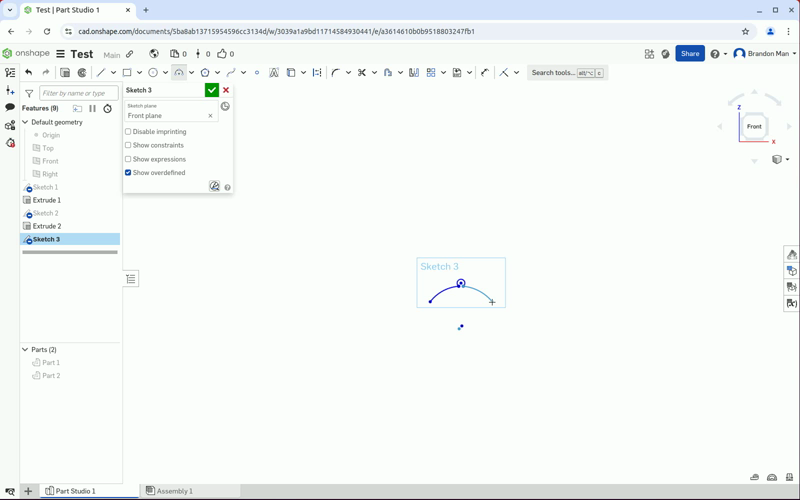
click(492, 301)
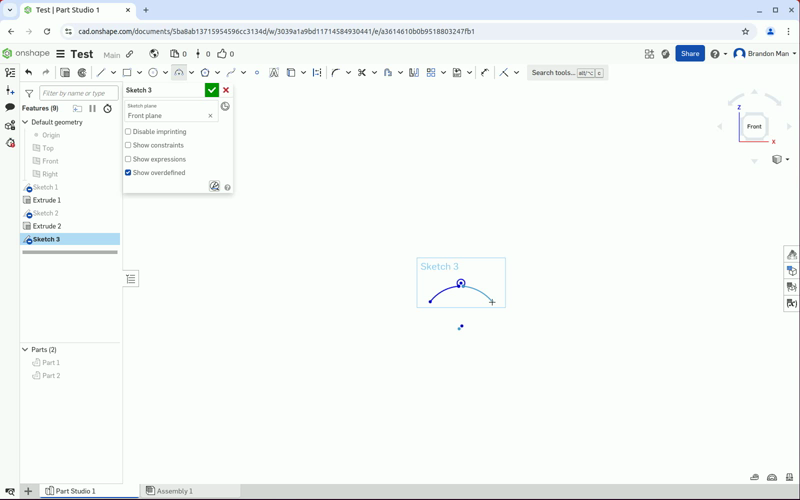
mouse_move(479, 290)
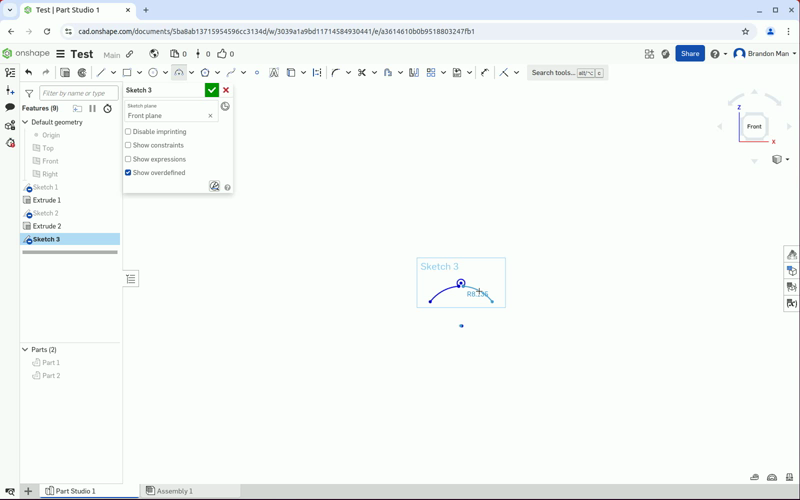
click(479, 290)
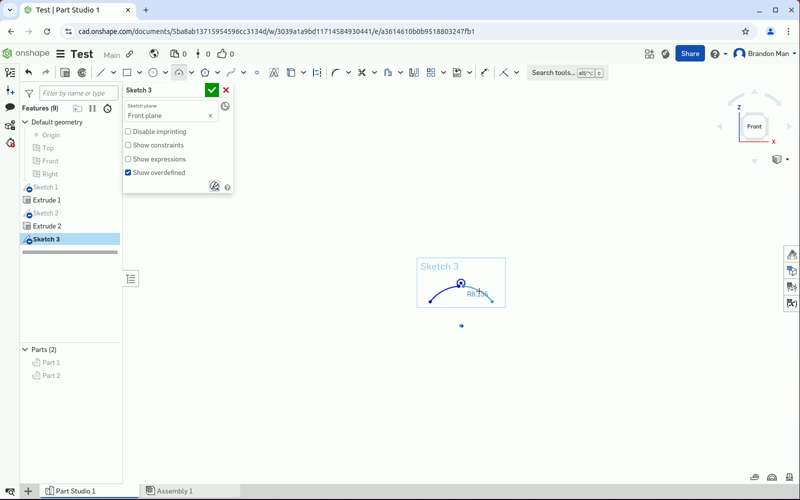
key_up(shift)
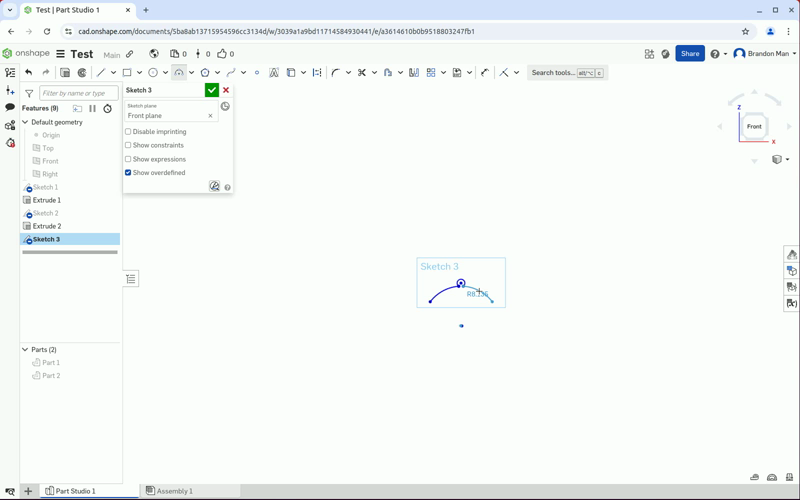
key(esc)
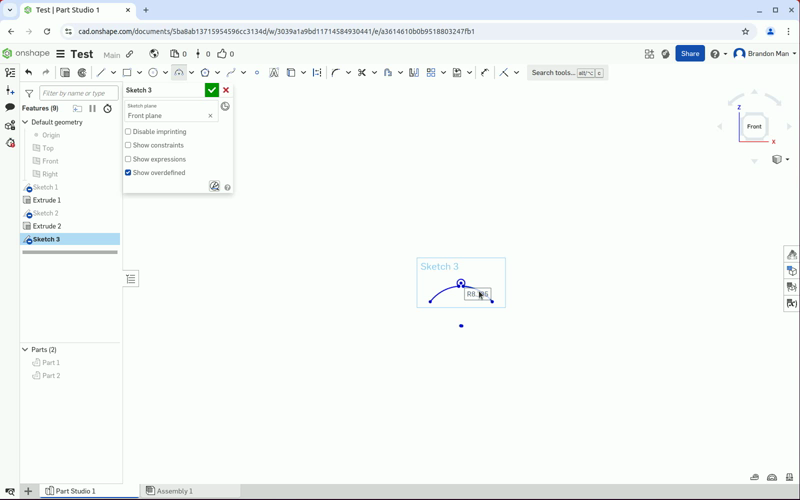
key(l)
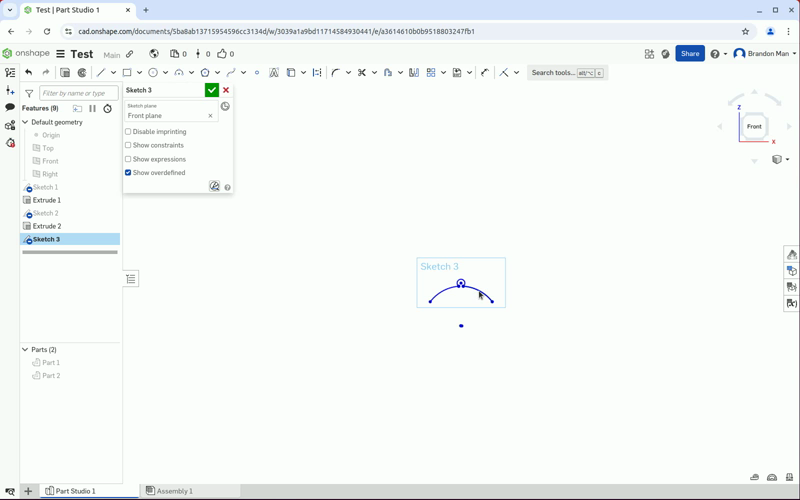
mouse_move(492, 301)
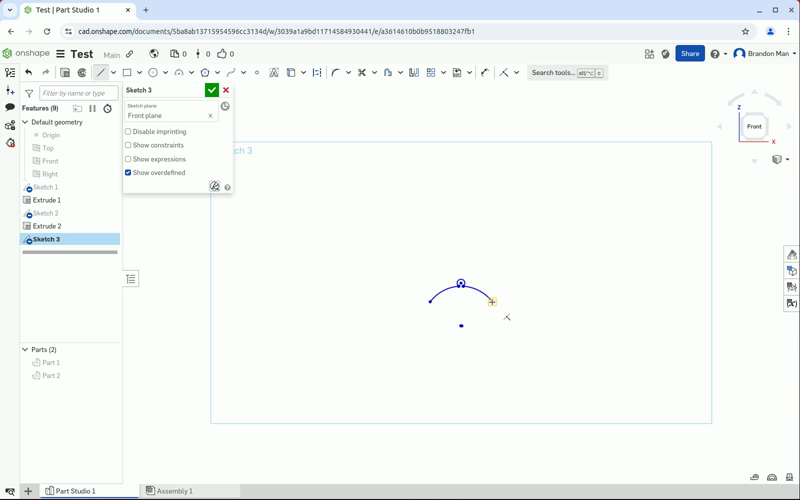
click(492, 301)
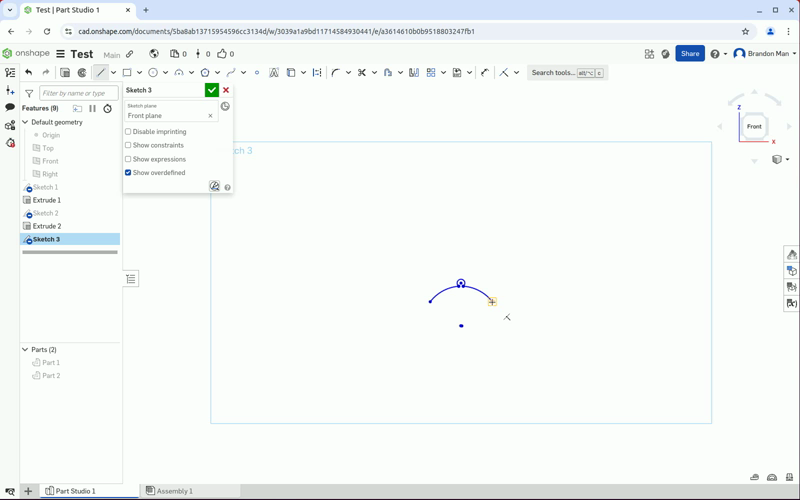
key_down(shift)
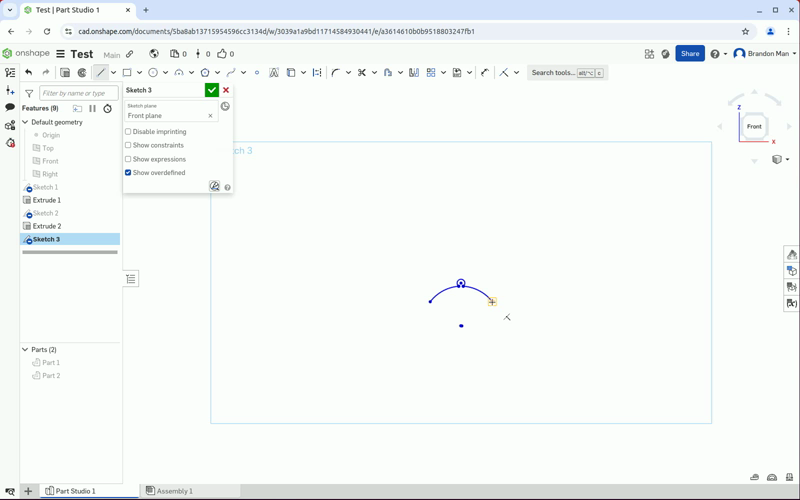
mouse_move(492, 232)
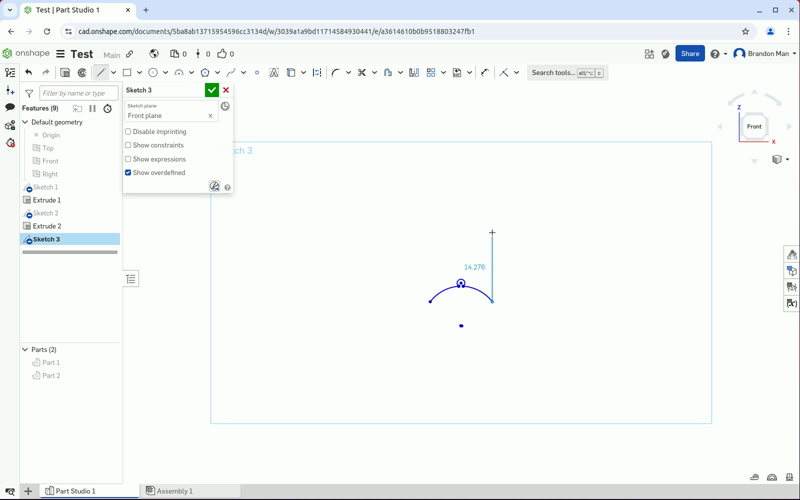
click(492, 232)
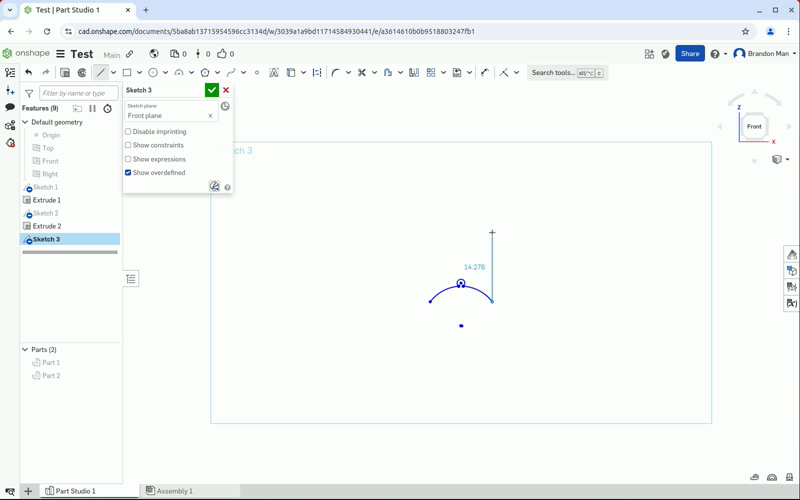
key_up(shift)
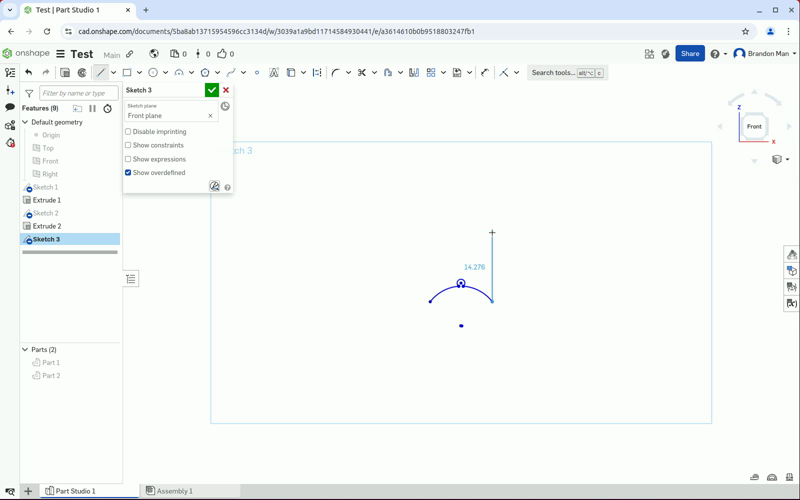
key(esc)
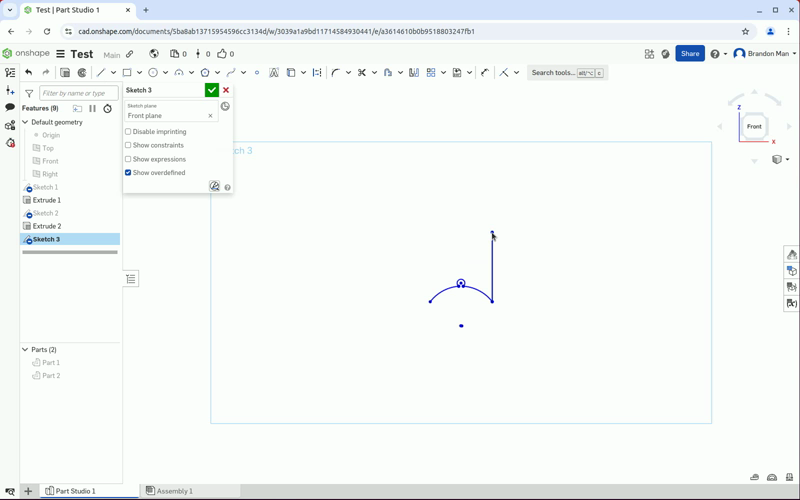
key(a)
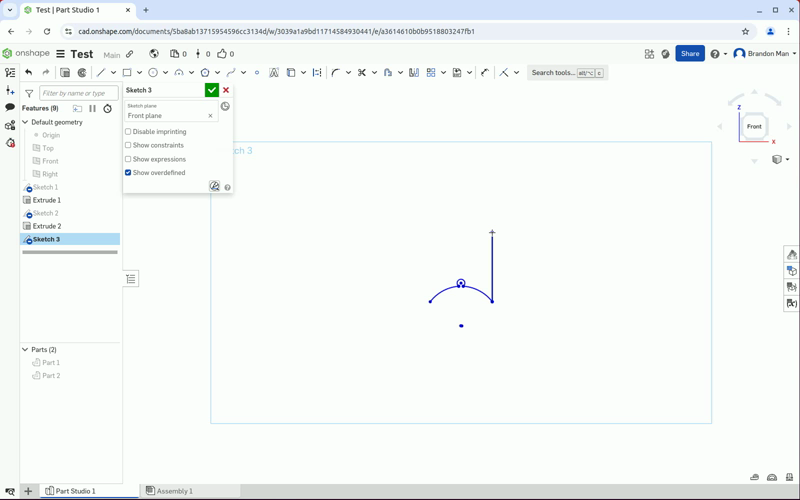
mouse_move(492, 232)
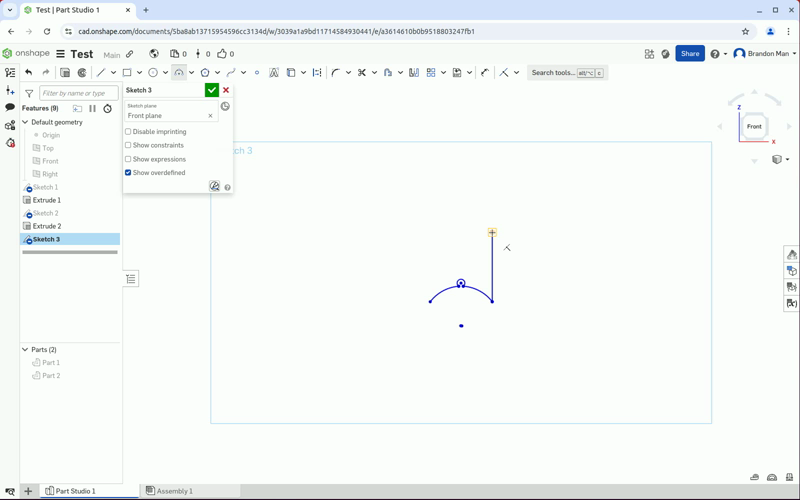
click(492, 232)
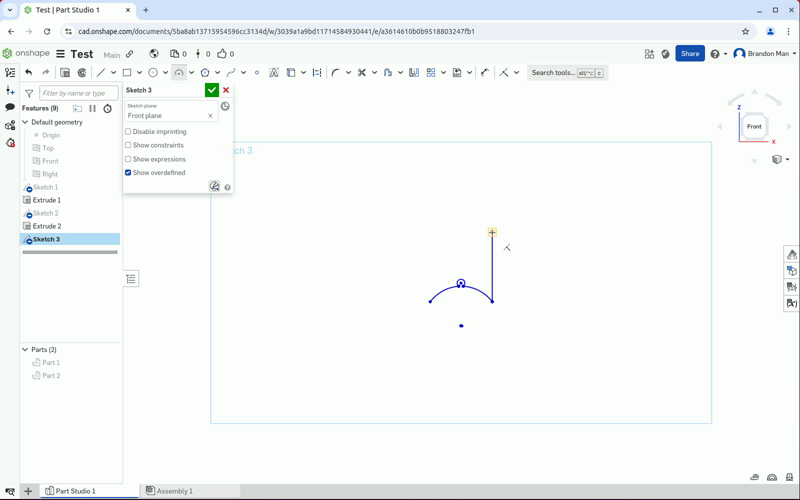
key_down(shift)
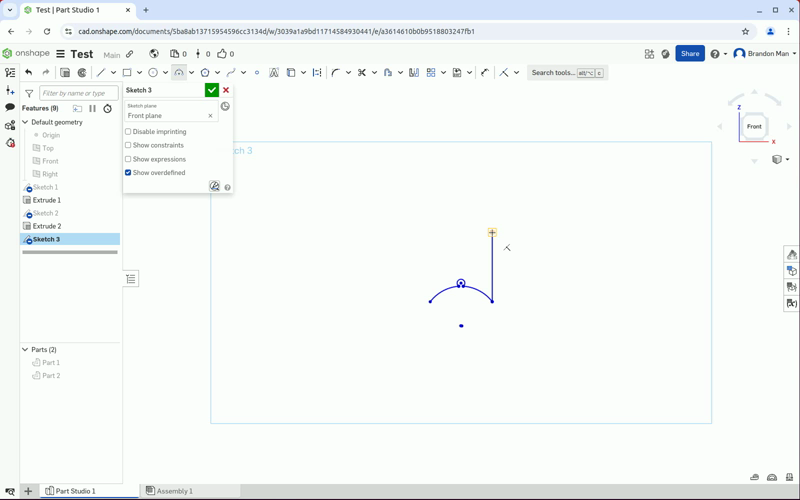
mouse_move(430, 232)
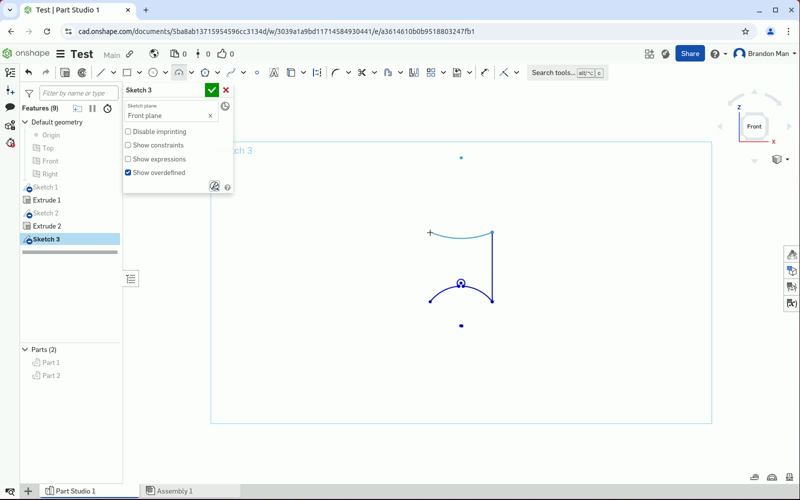
click(430, 232)
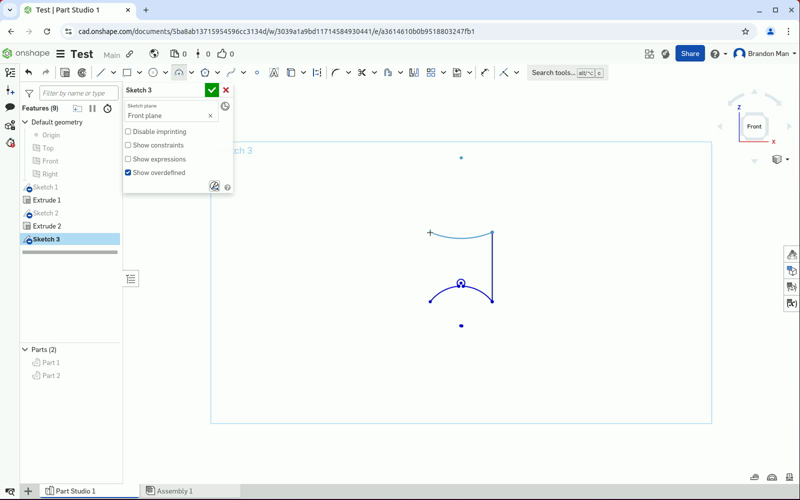
mouse_move(461, 247)
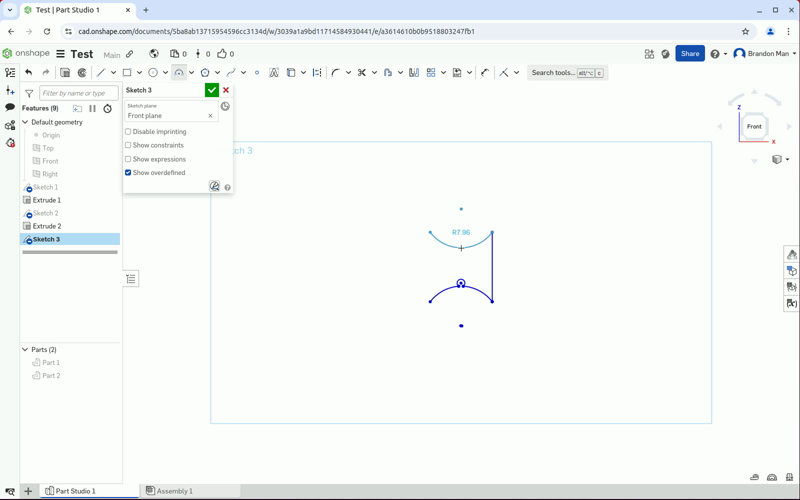
click(461, 247)
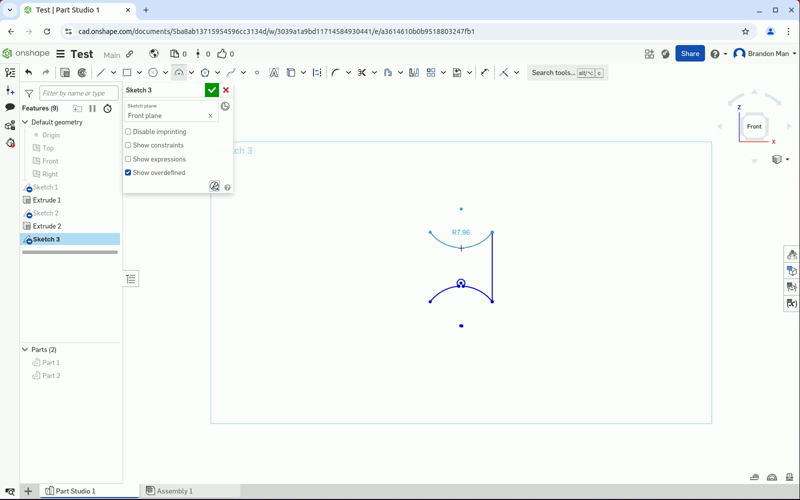
key_up(shift)
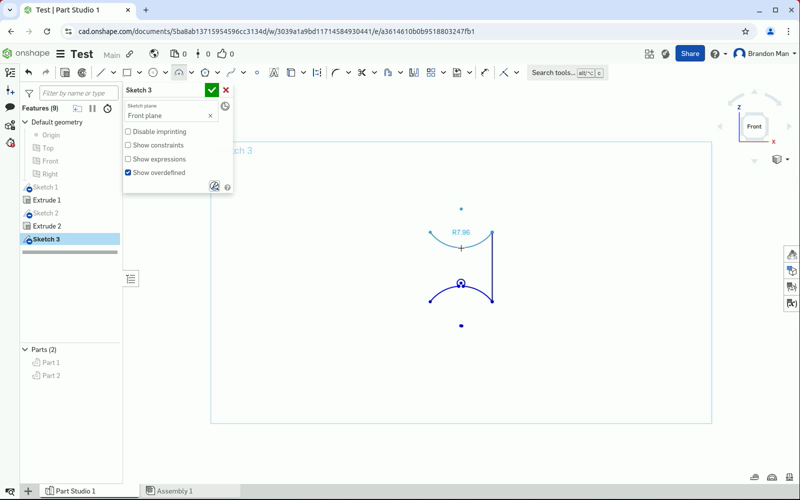
key(esc)
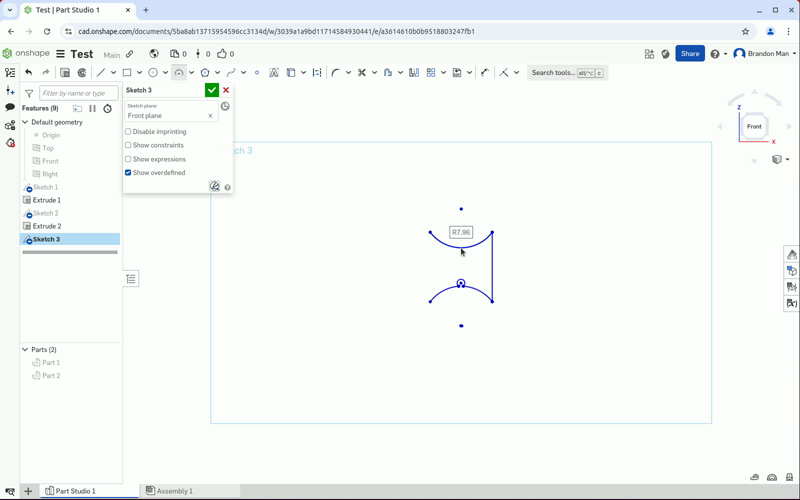
key(l)
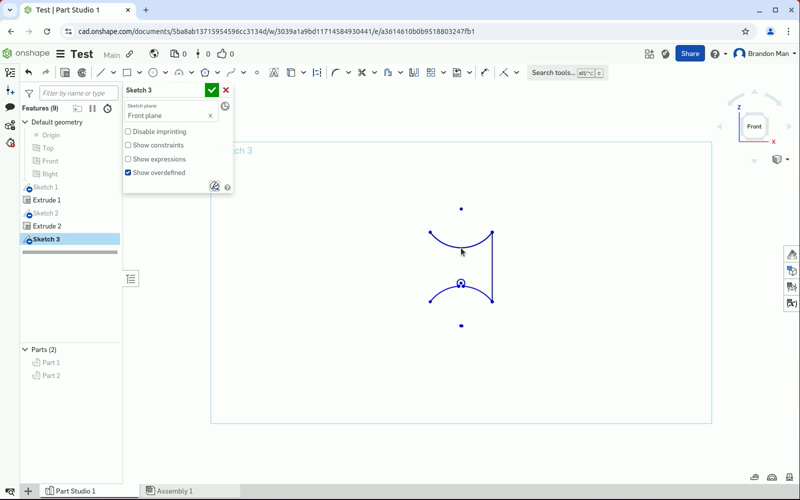
mouse_move(430, 232)
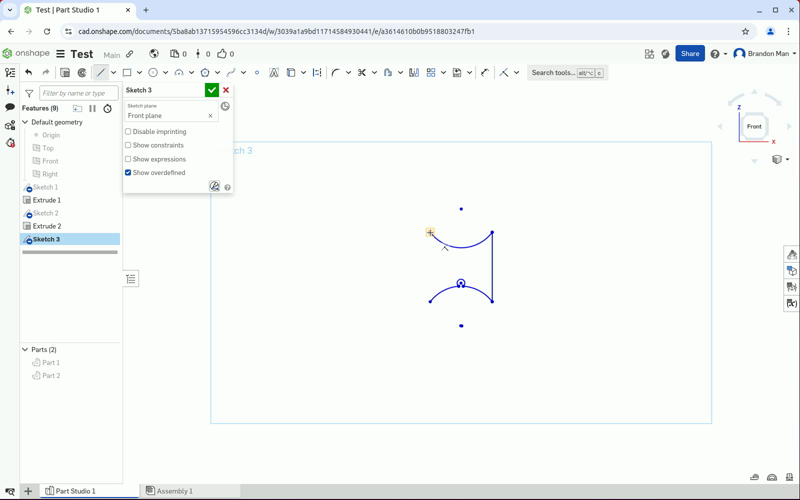
click(430, 232)
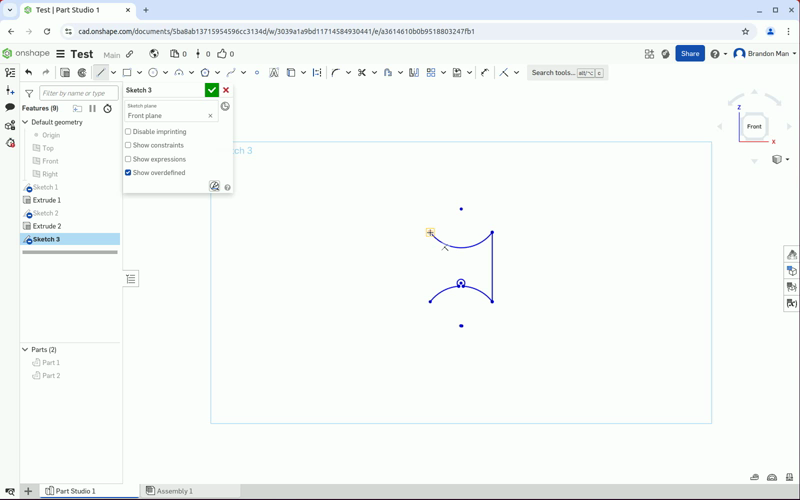
key_down(shift)
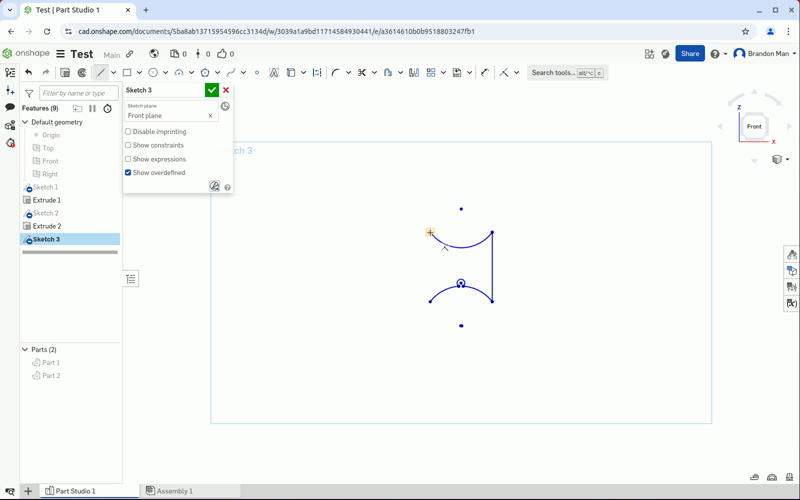
mouse_move(430, 301)
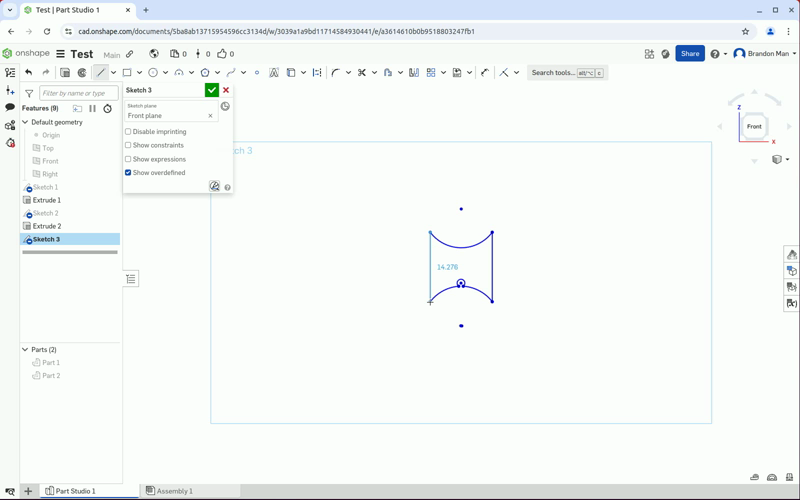
key_up(shift)
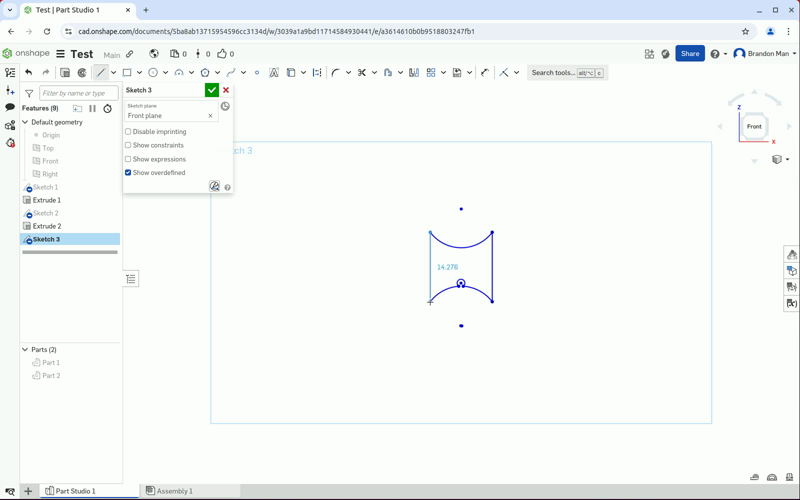
click(430, 301)
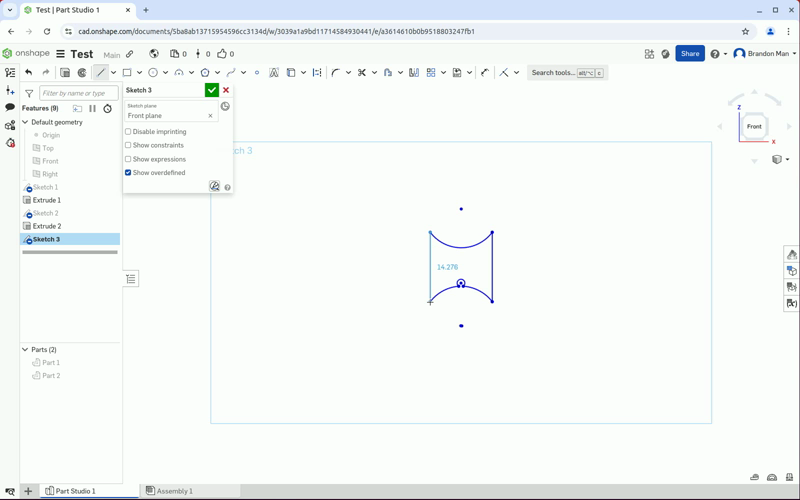
key(esc)
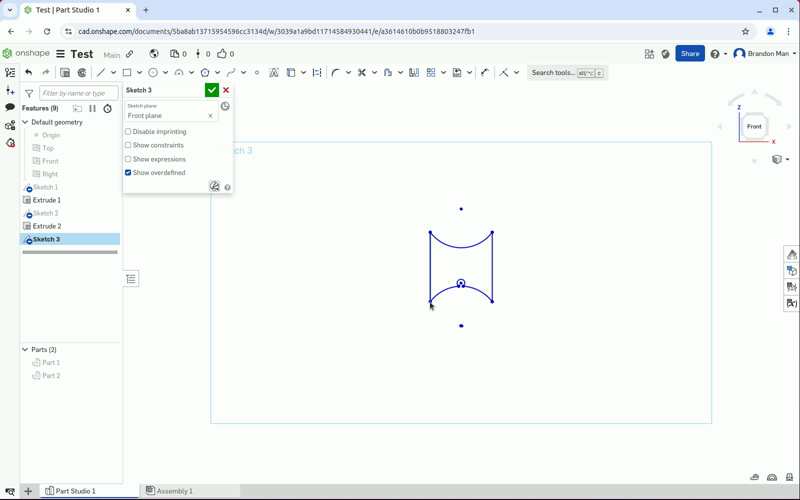
mouse_move(472, 281)
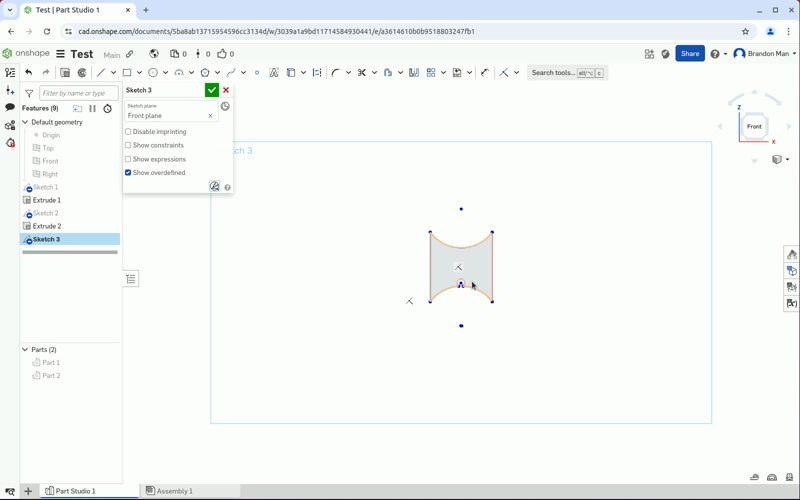
click(472, 281)
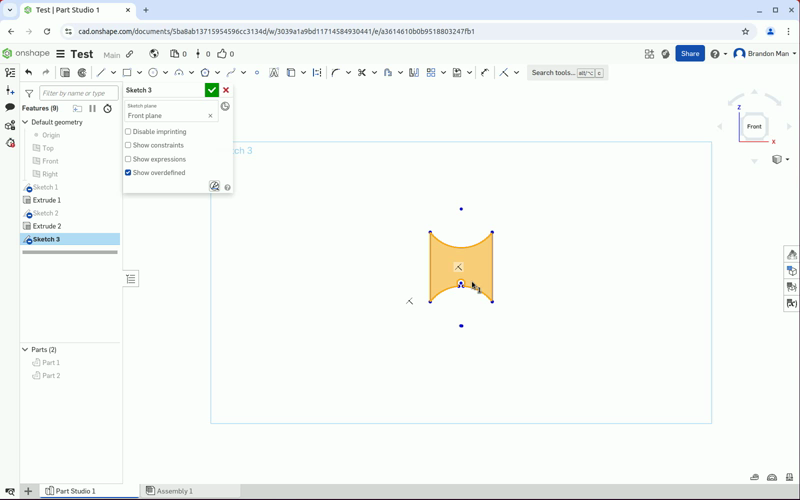
mouse_move(73, 352)
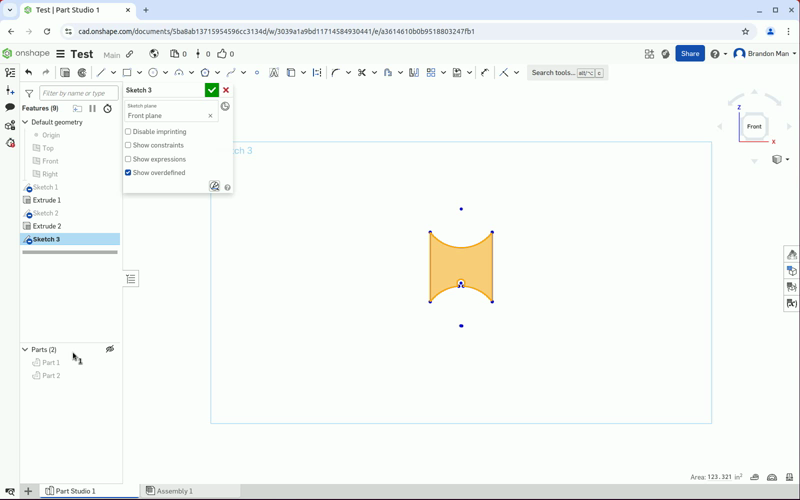
key(shift+y)
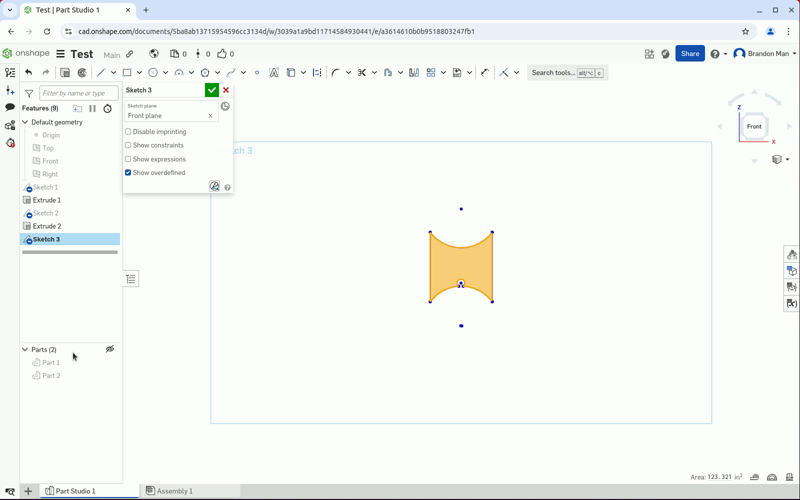
key(shift+e)
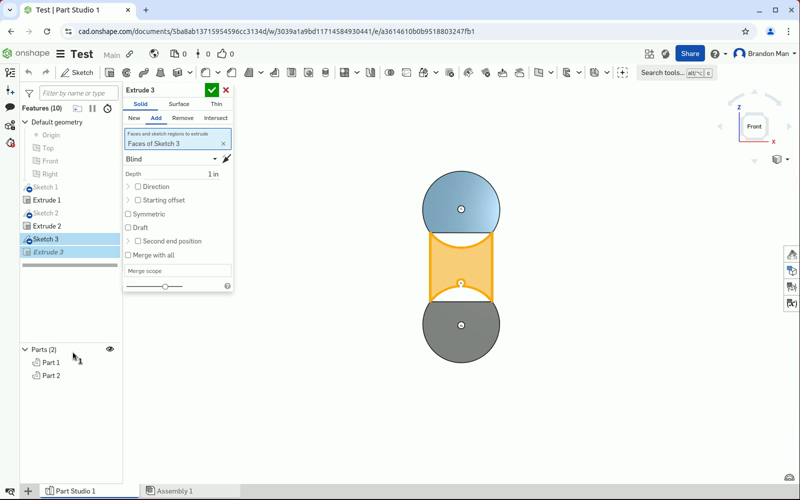
mouse_move(143, 106)
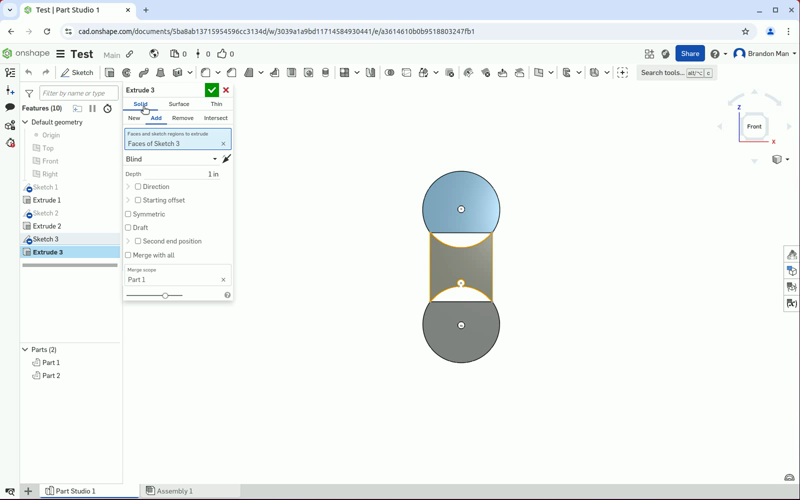
click(143, 106)
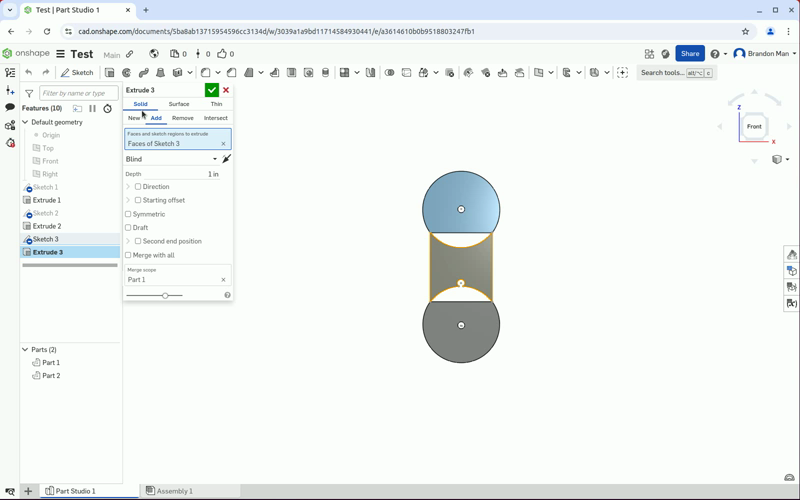
mouse_move(137, 120)
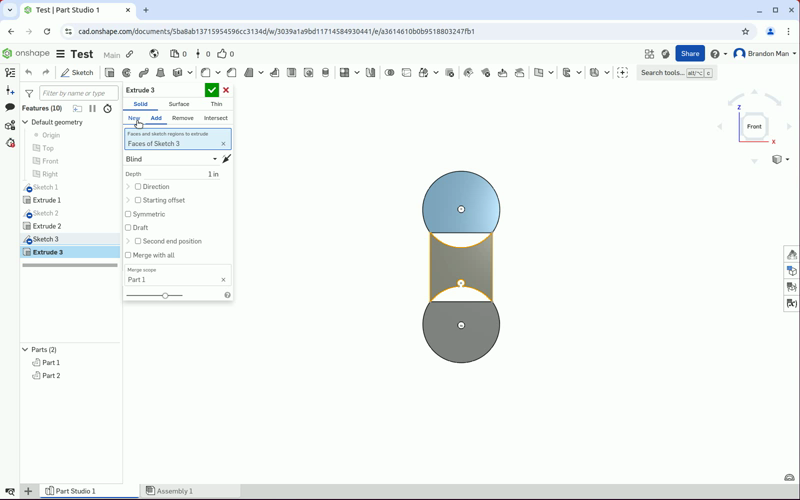
click(137, 120)
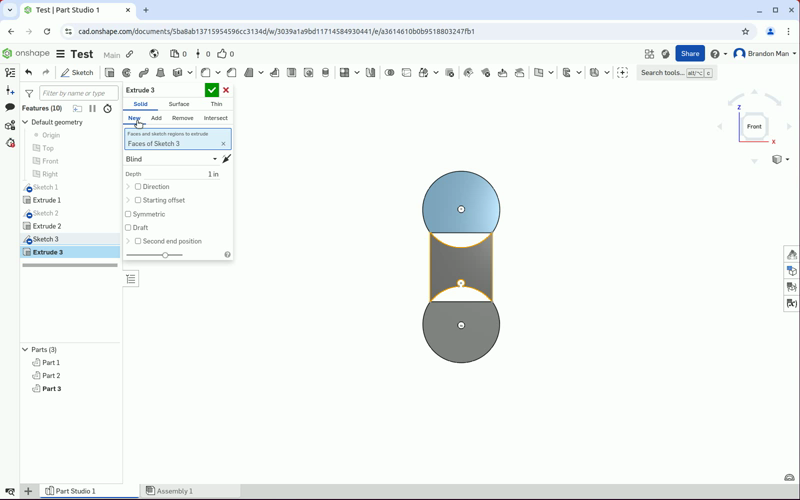
key(tab, 4)
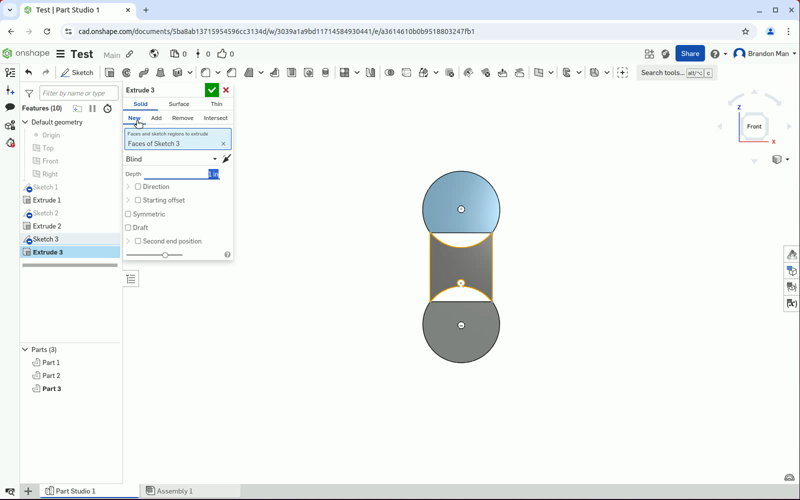
text(1.685)
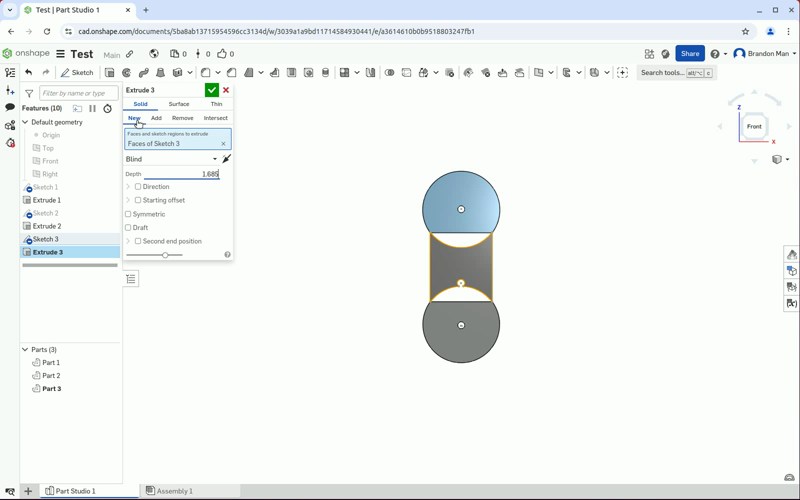
key(enter)
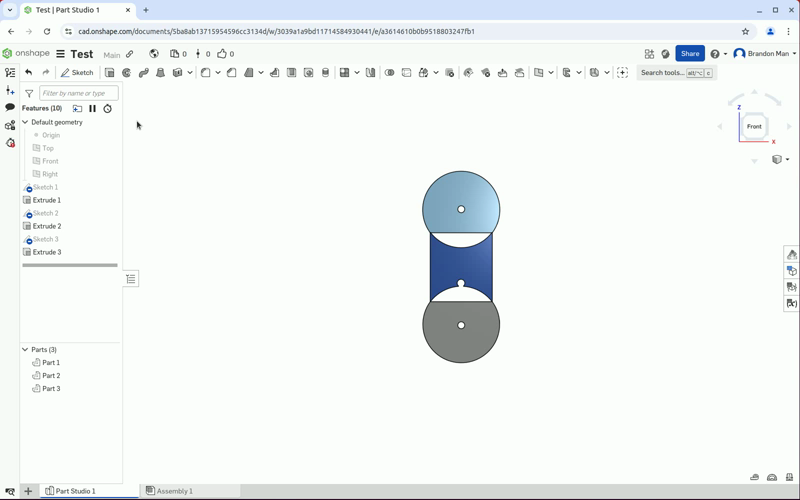
key(shift+h)
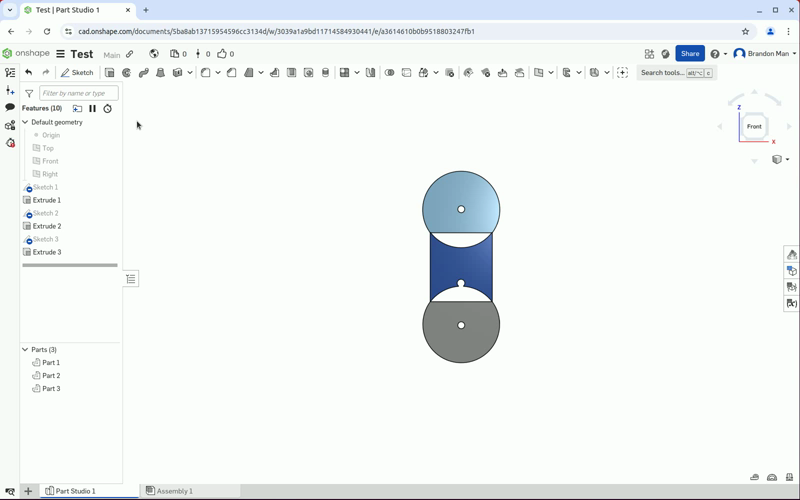
key(shift+h)
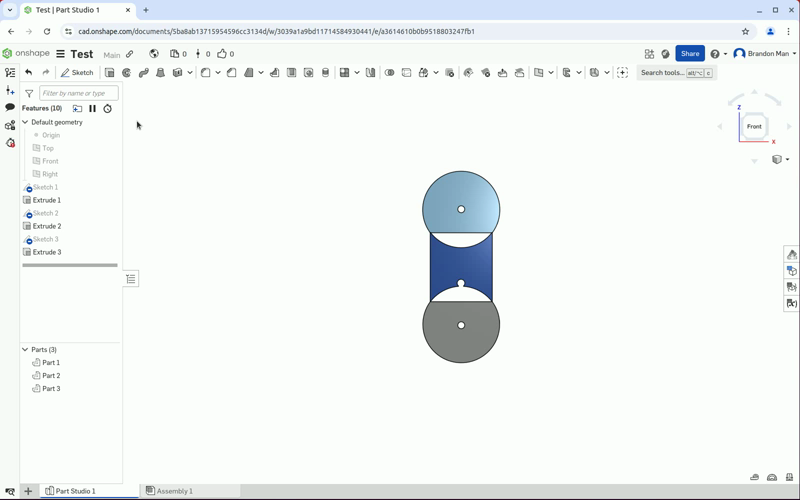
mouse_move(73, 189)
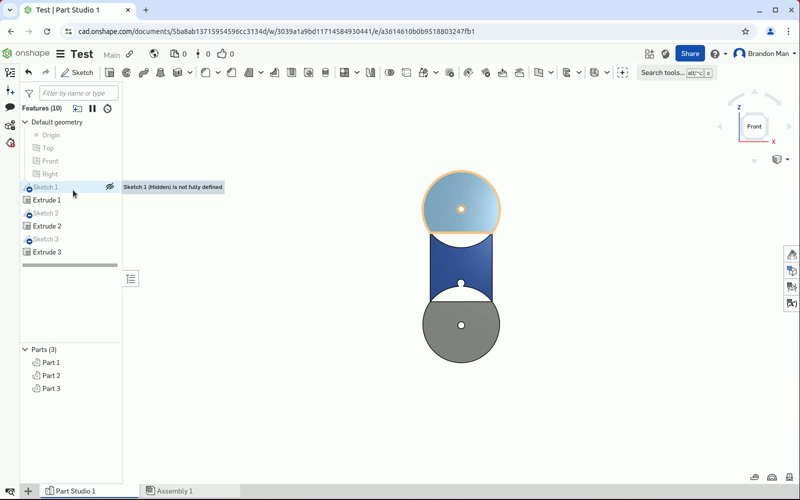
click(73, 189)
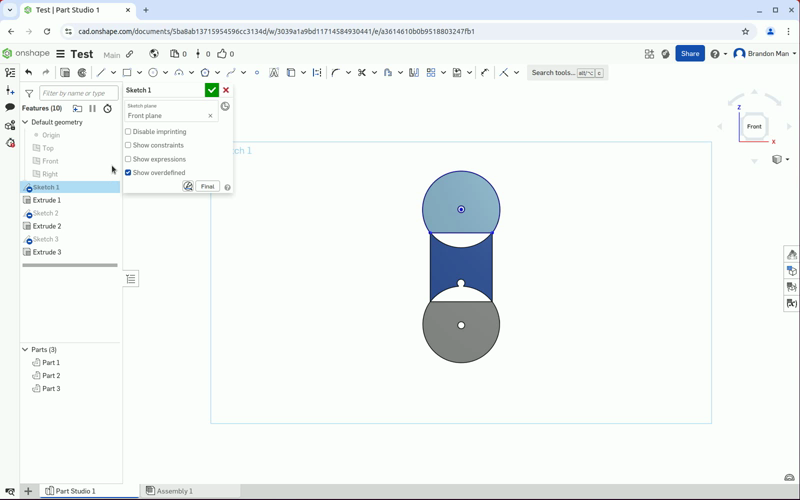
mouse_move(229, 92)
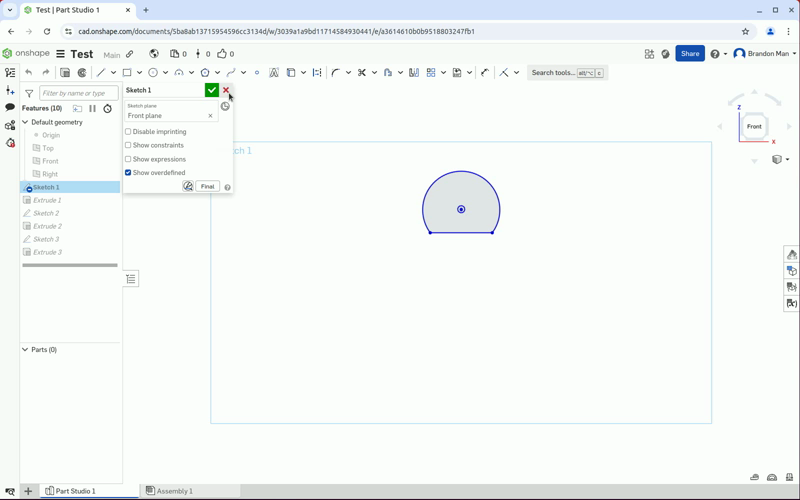
click(229, 92)
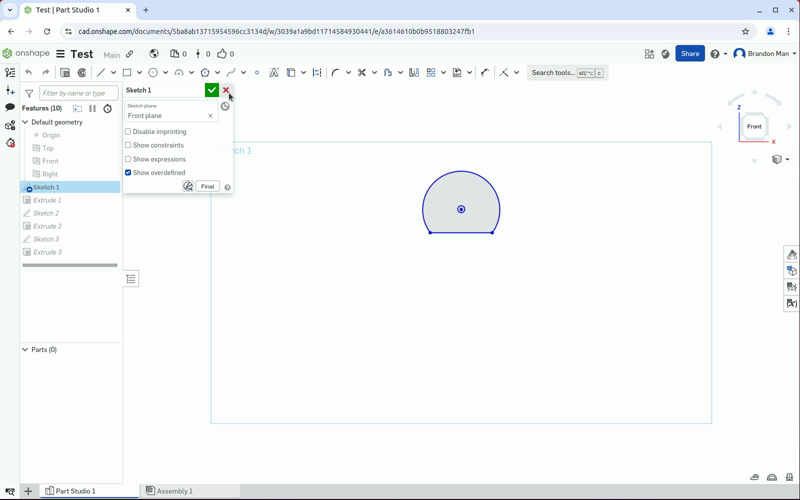
key(shift+s)
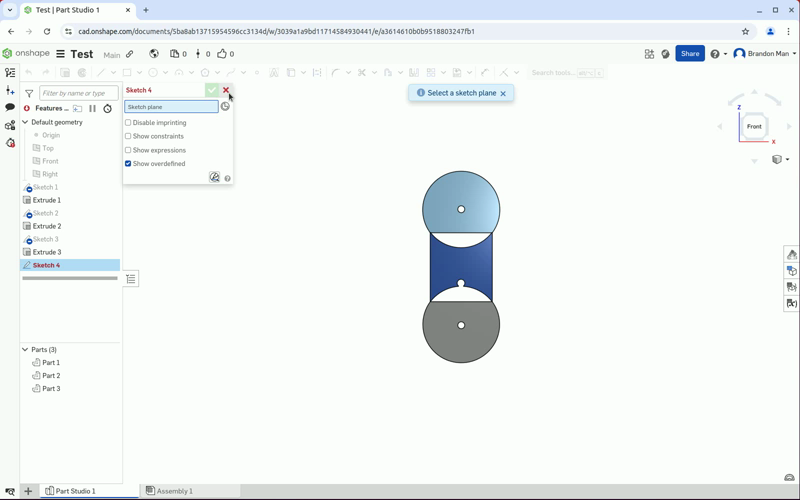
mouse_move(73, 163)
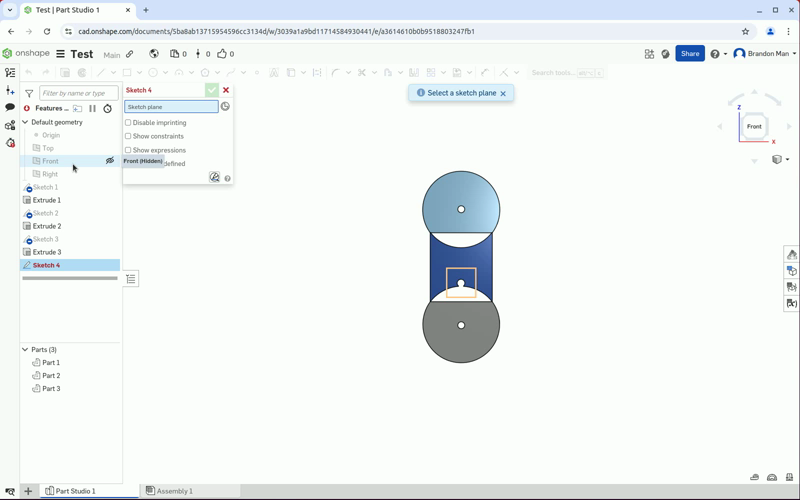
click(73, 163)
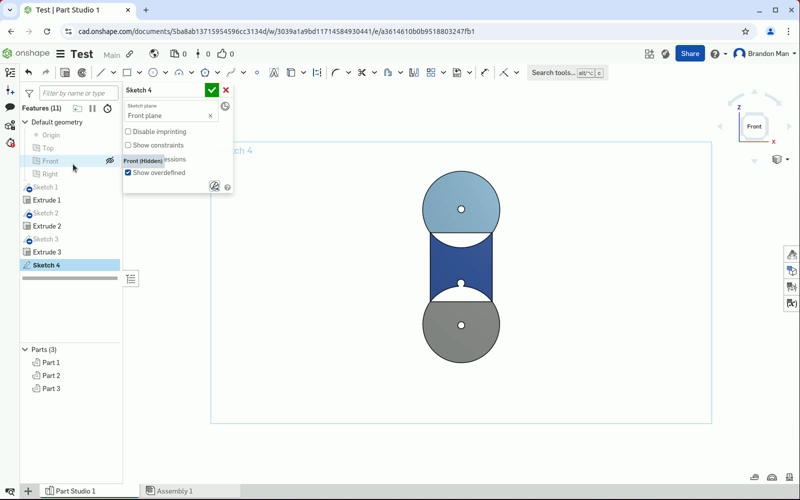
mouse_move(73, 352)
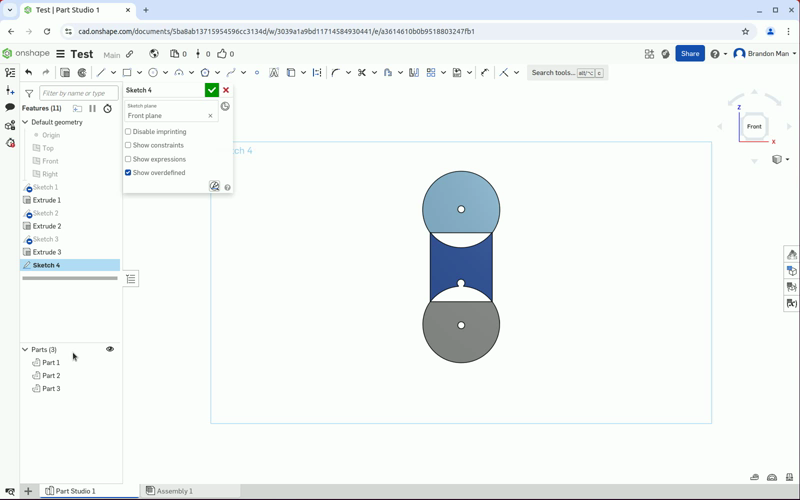
key(y)
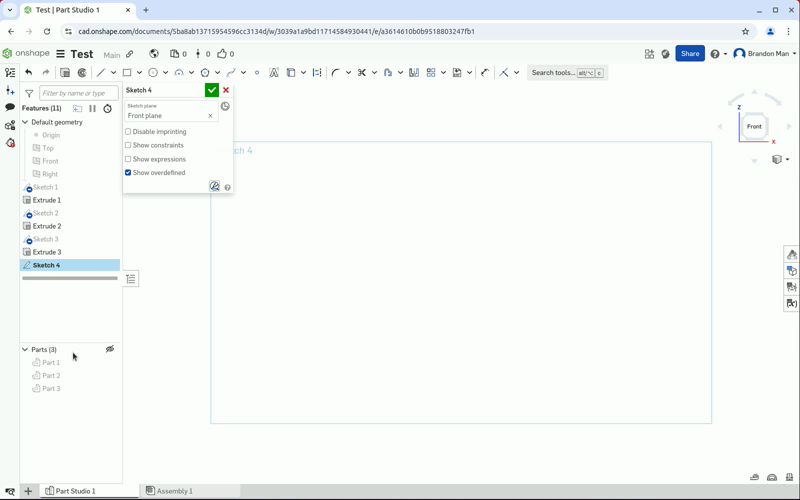
key(a)
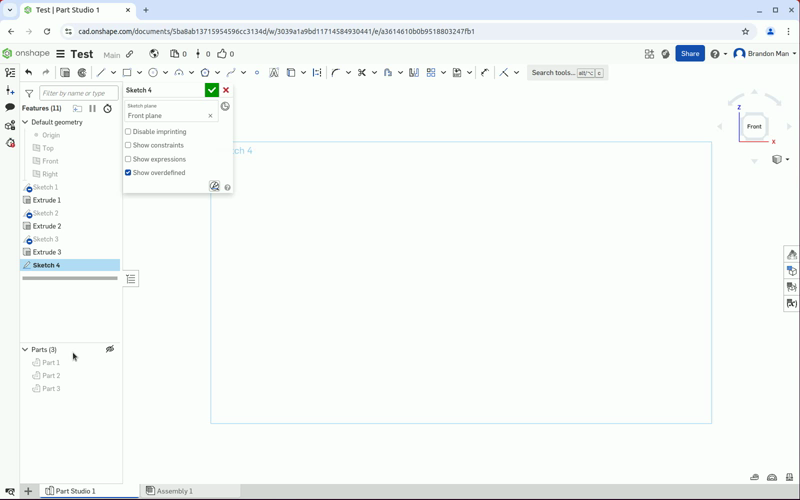
key_down(shift)
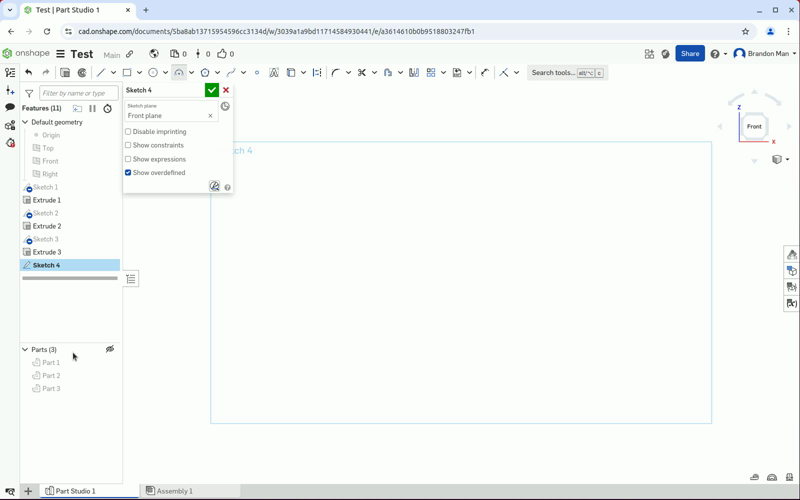
mouse_move(430, 232)
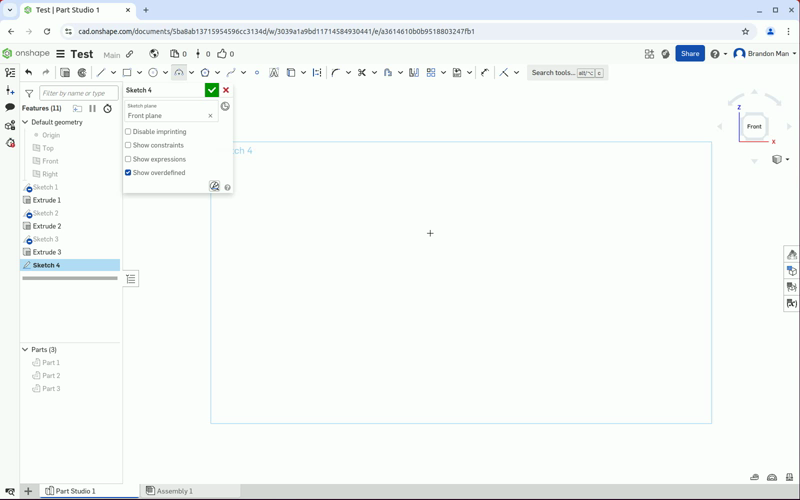
click(430, 232)
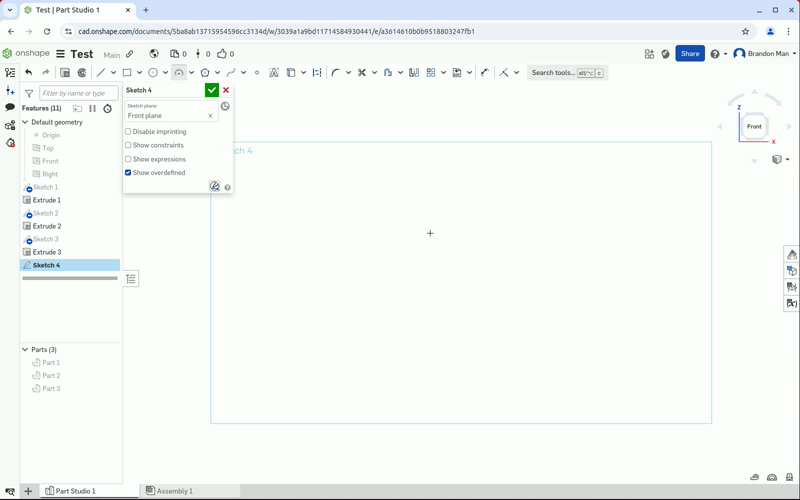
key_up(shift)
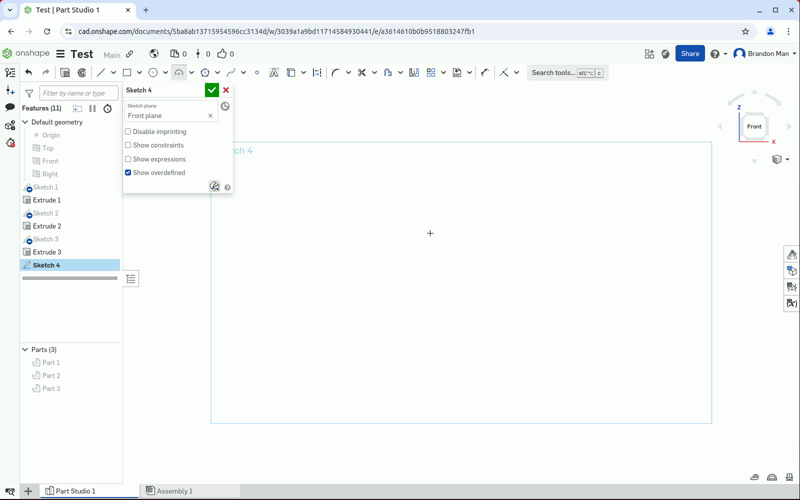
key_down(shift)
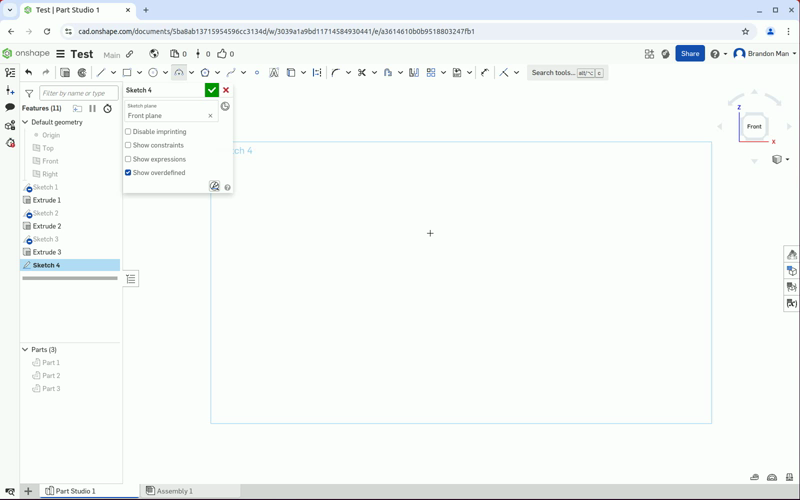
mouse_move(492, 232)
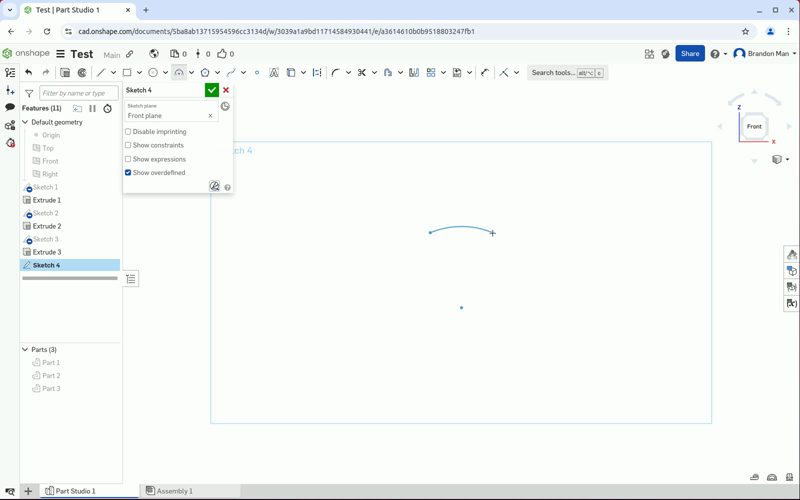
click(492, 232)
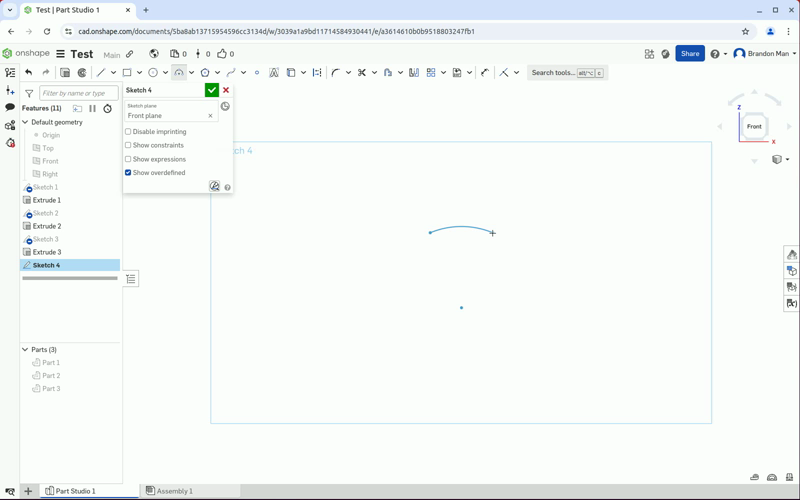
mouse_move(461, 248)
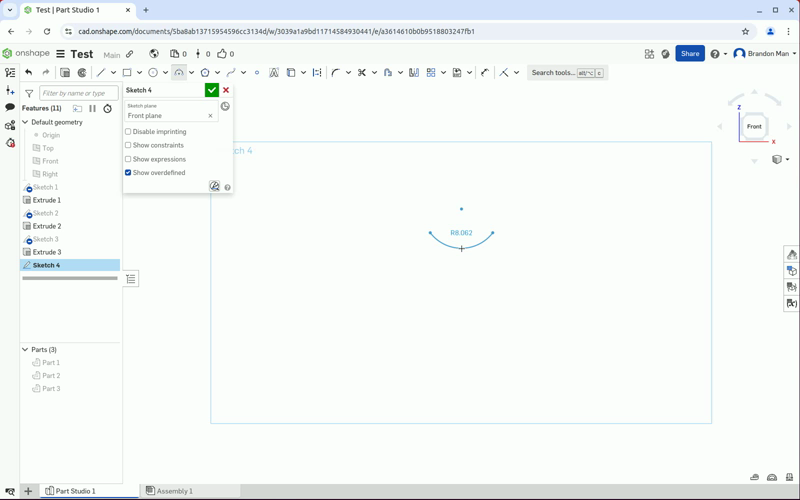
click(461, 248)
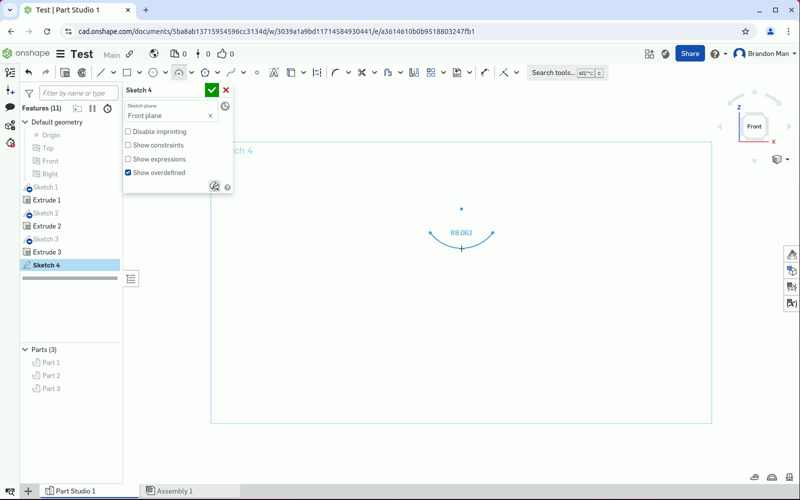
key_up(shift)
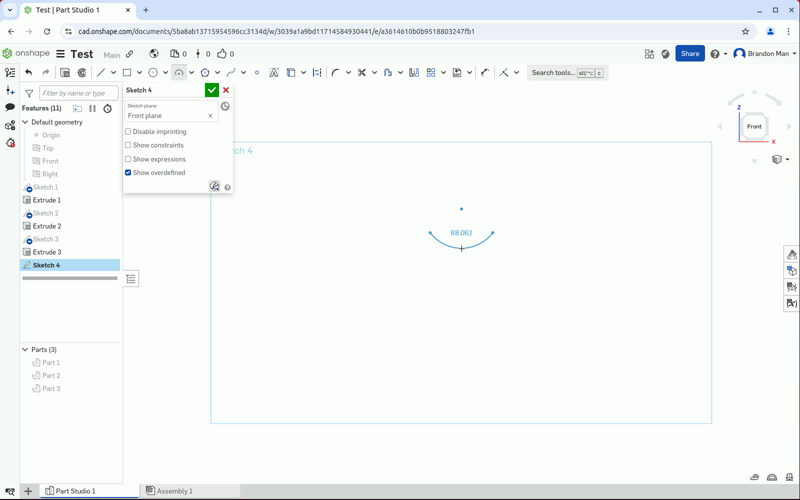
key(esc)
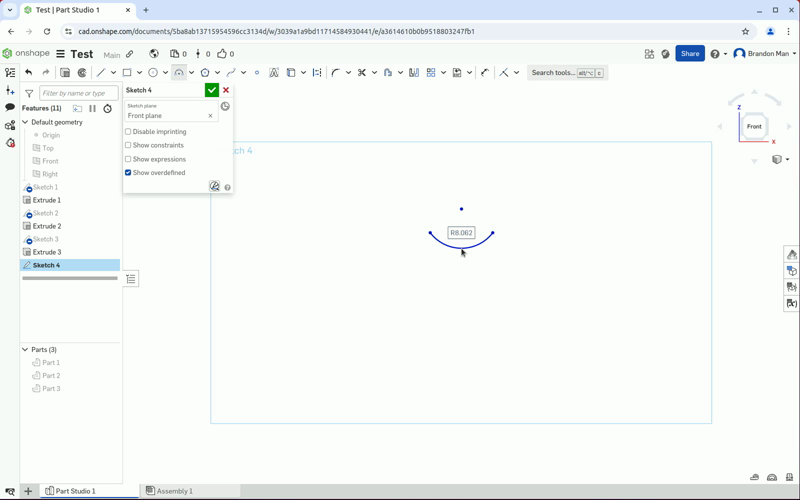
key(l)
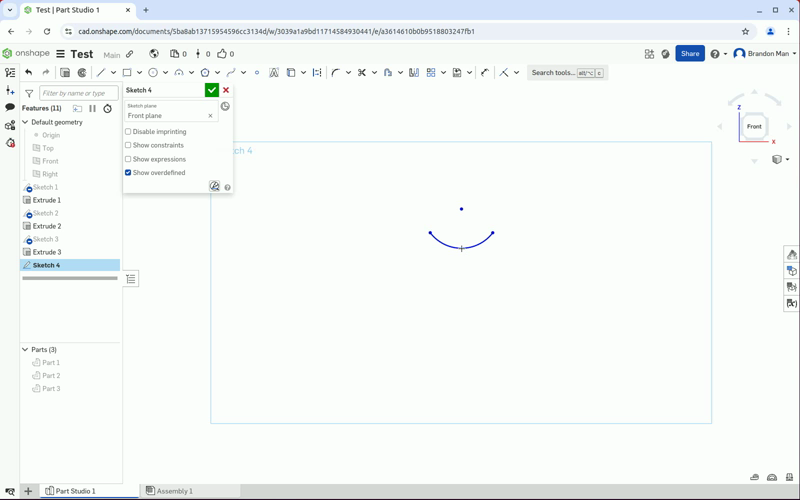
mouse_move(492, 232)
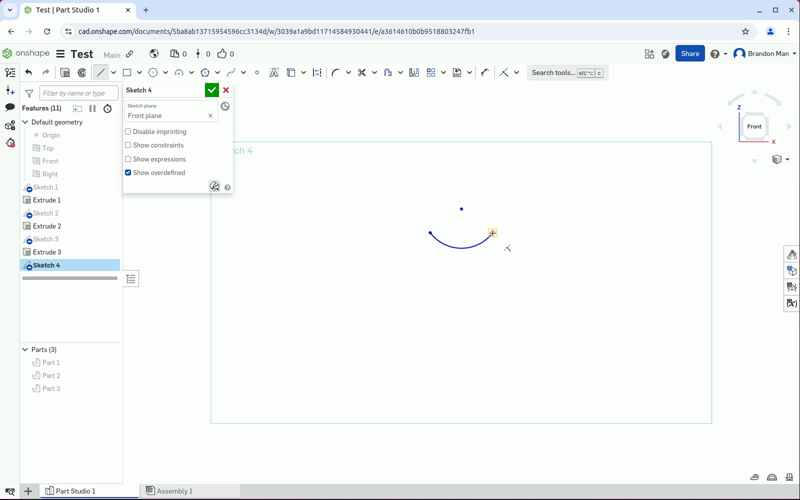
click(492, 232)
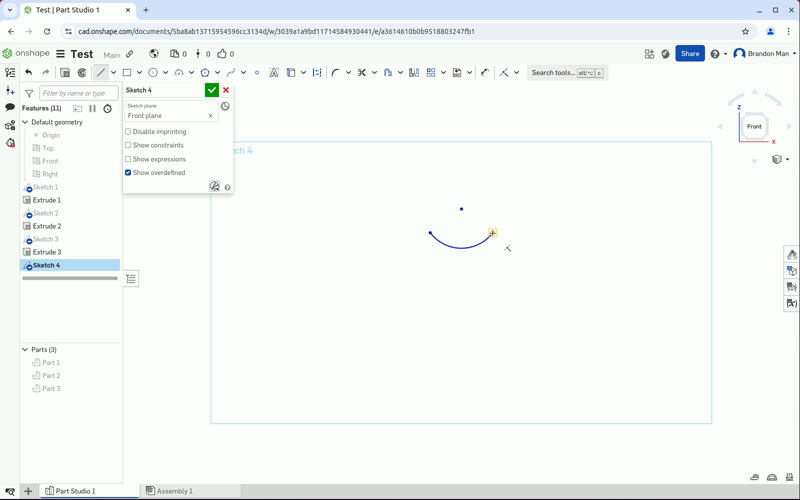
key_down(shift)
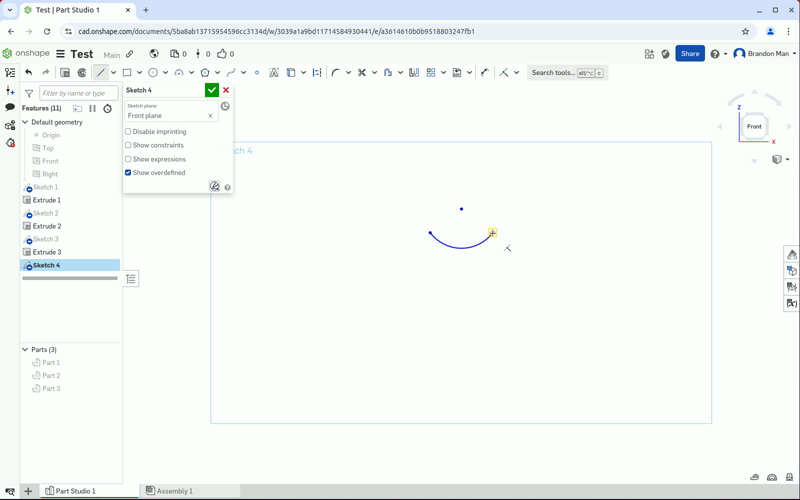
mouse_move(430, 232)
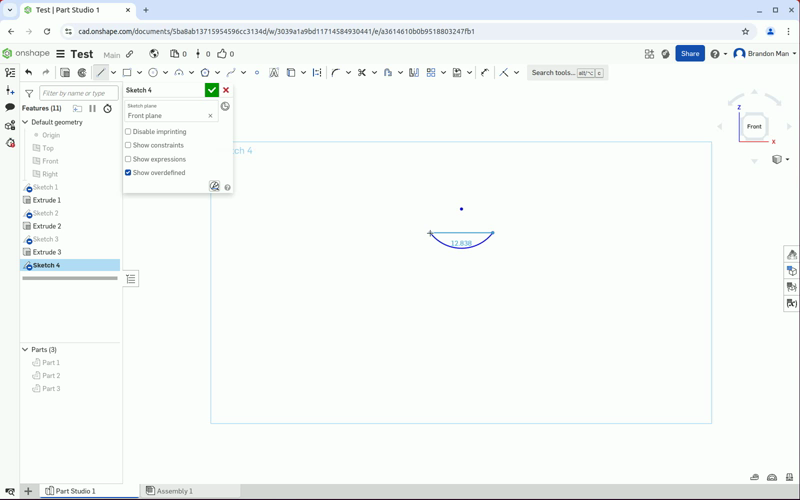
key_up(shift)
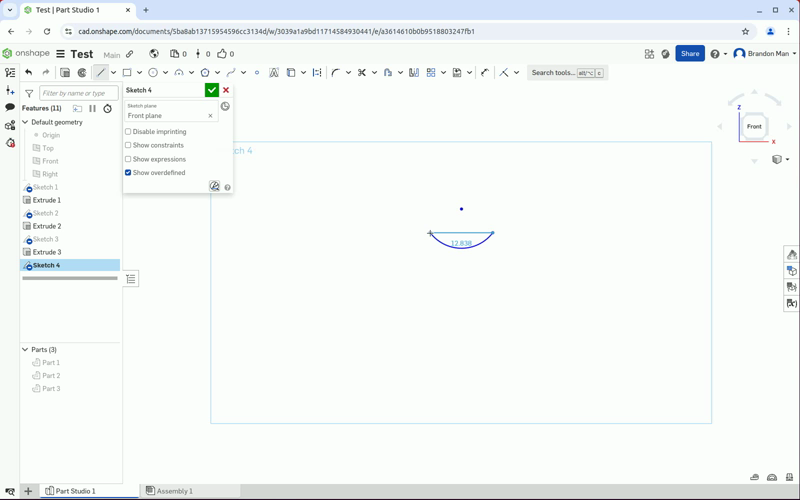
click(430, 232)
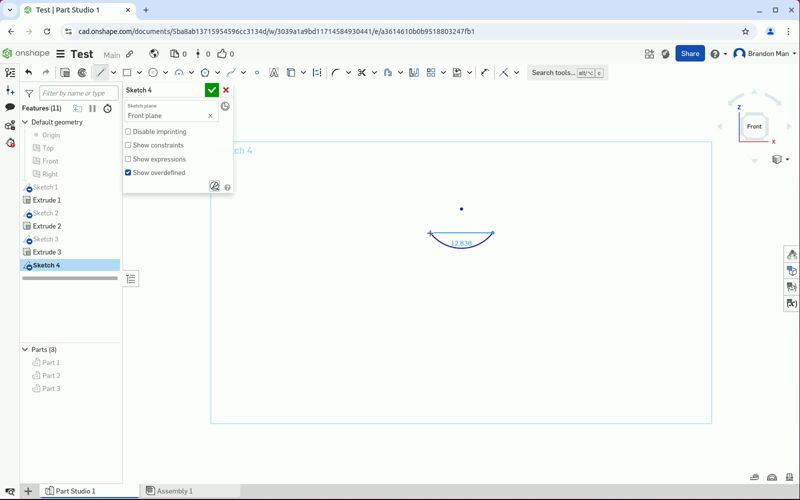
key(esc)
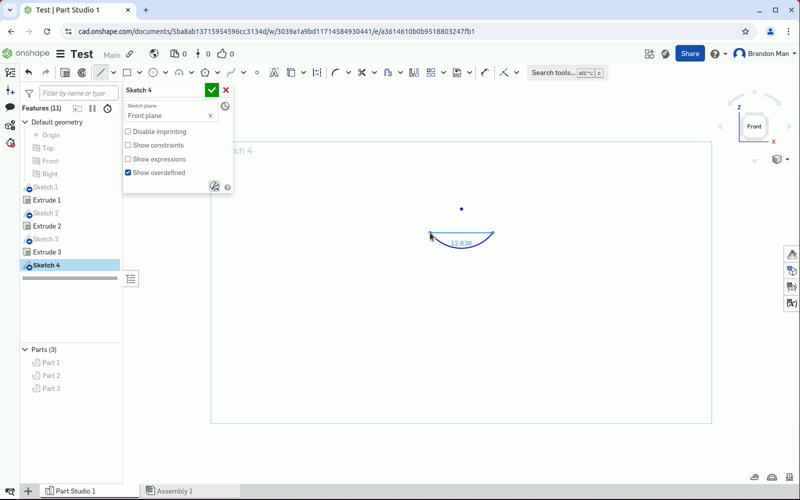
key(c)
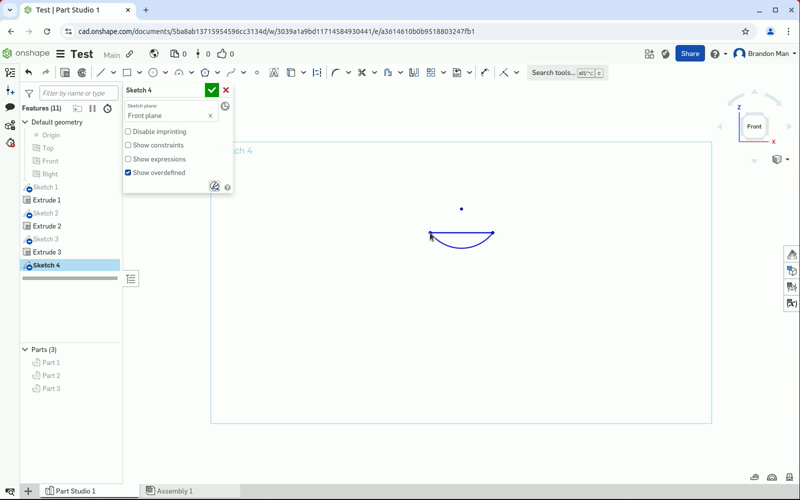
key_down(shift)
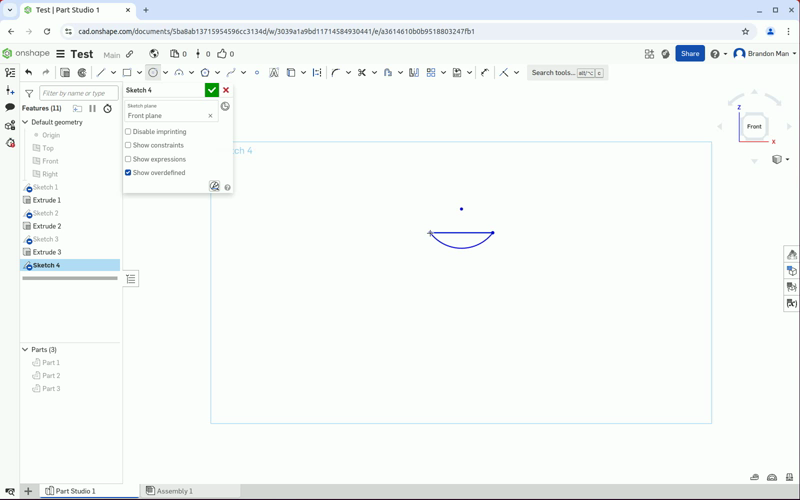
mouse_move(461, 241)
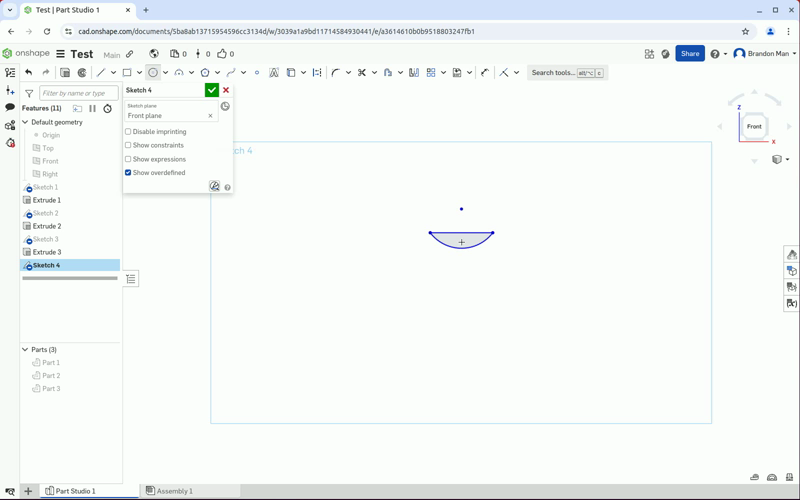
click(461, 241)
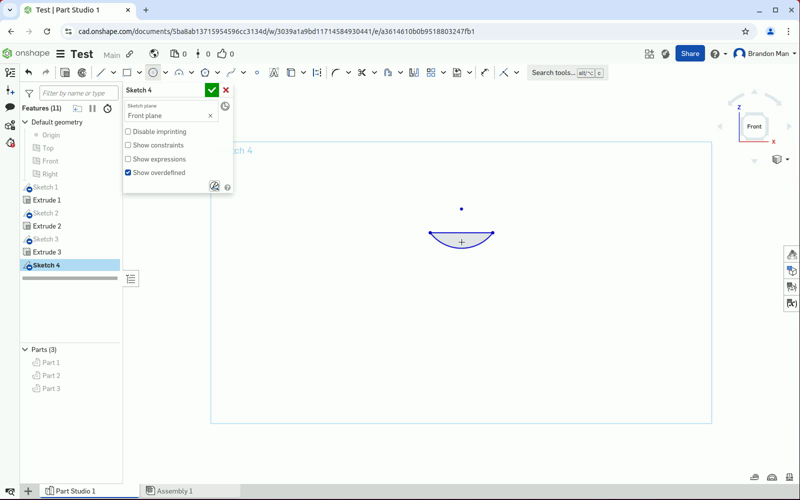
key_up(shift)
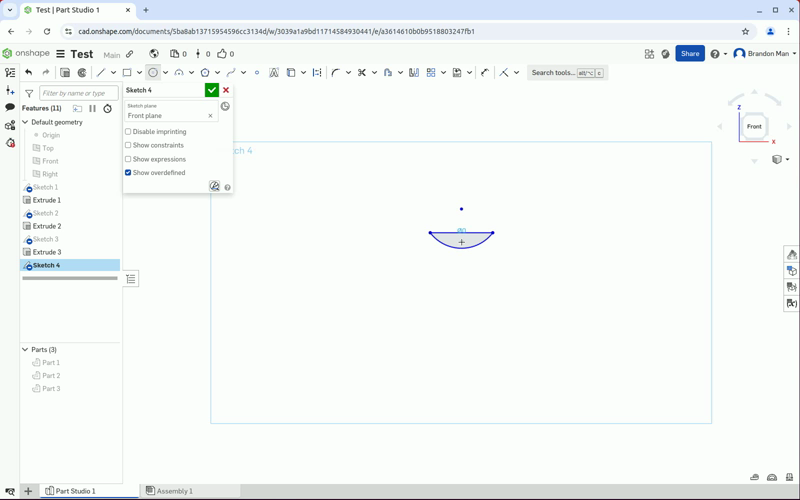
mouse_move(465, 241)
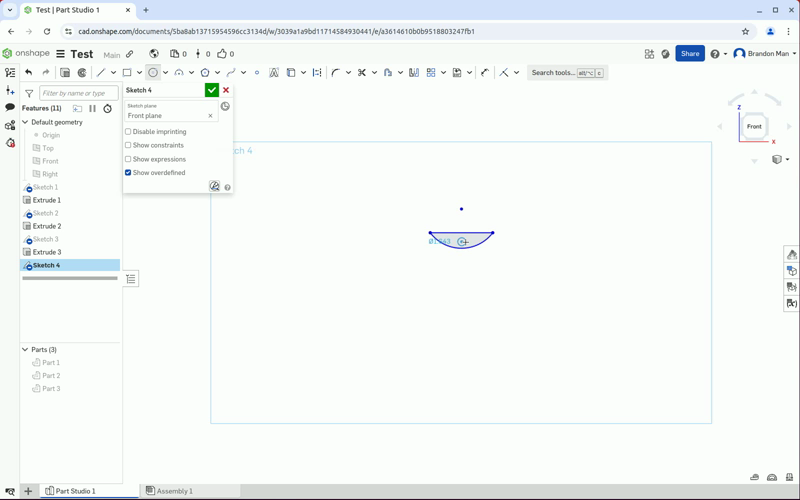
click(465, 241)
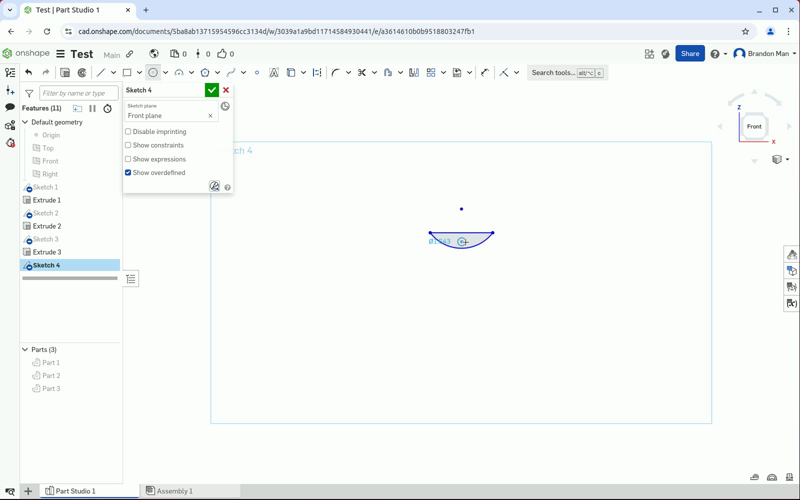
key(esc)
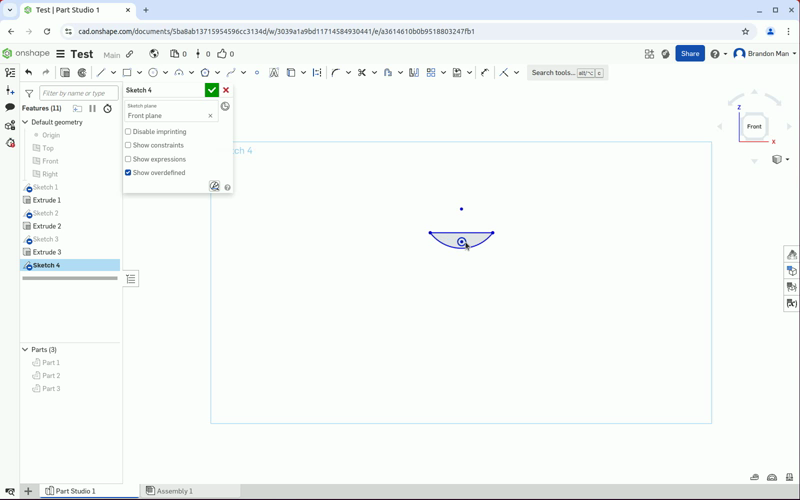
mouse_move(461, 237)
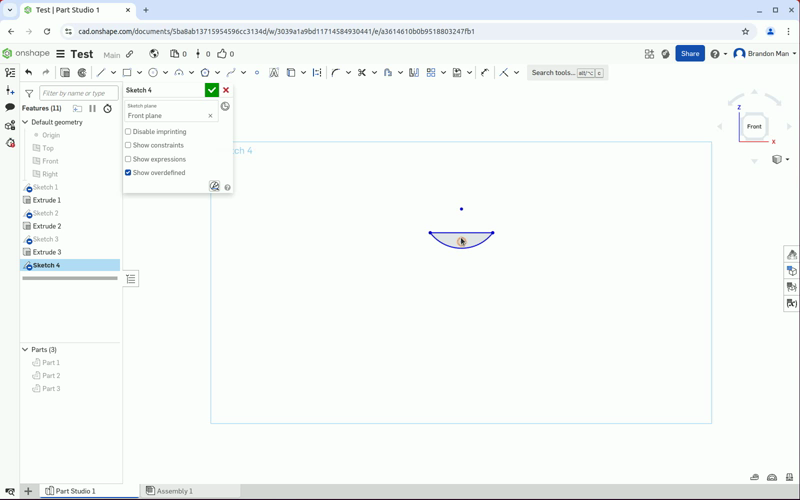
scroll(6)
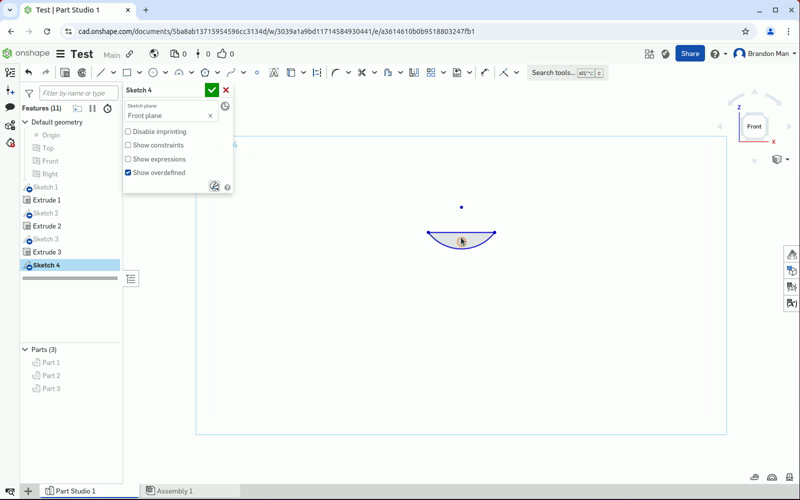
scroll(6)
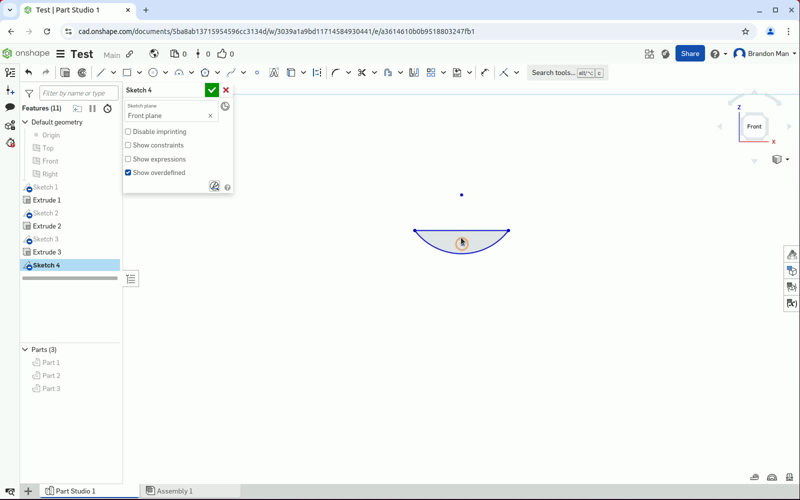
scroll(6)
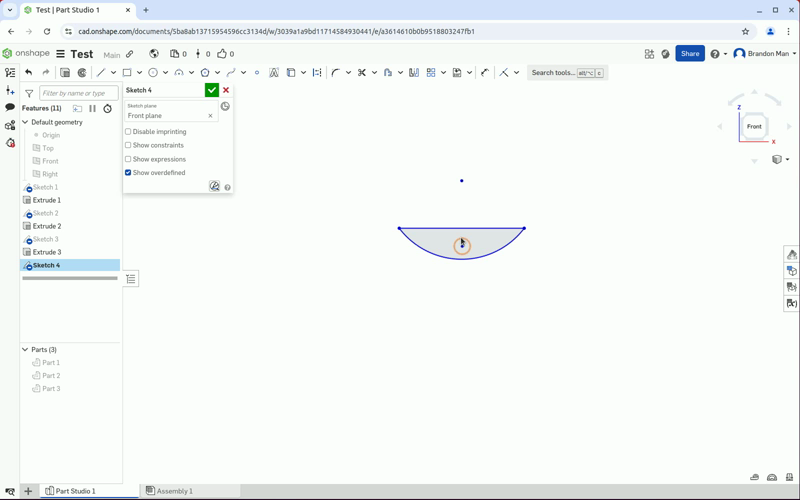
scroll(6)
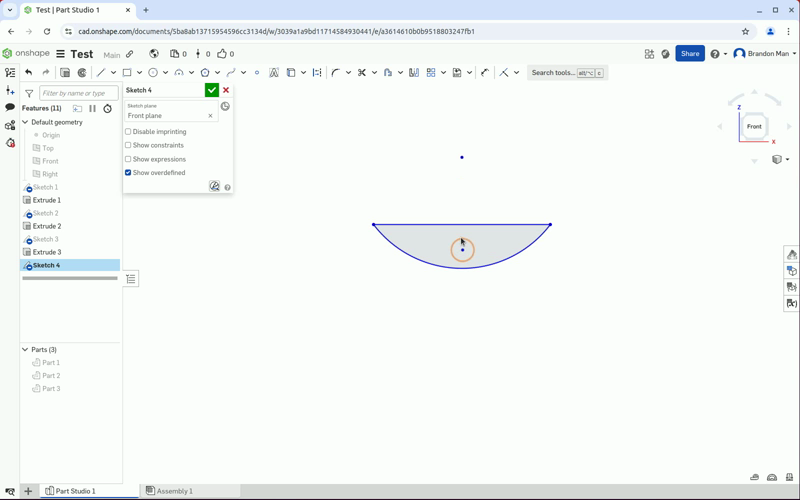
scroll(6)
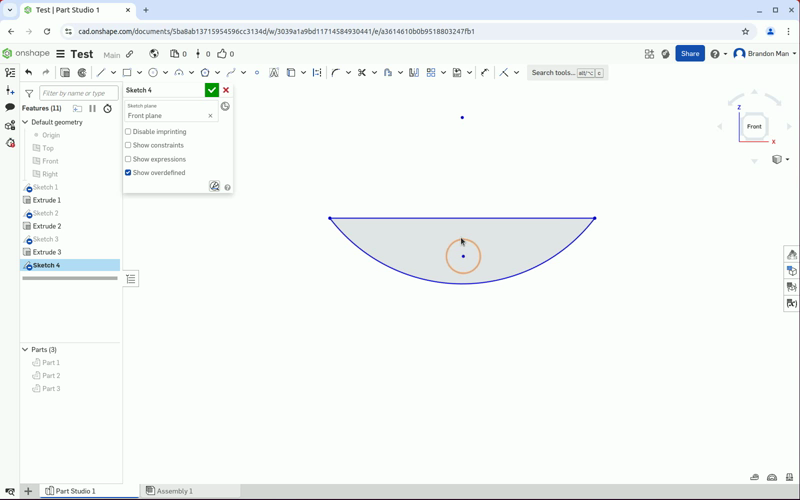
scroll(6)
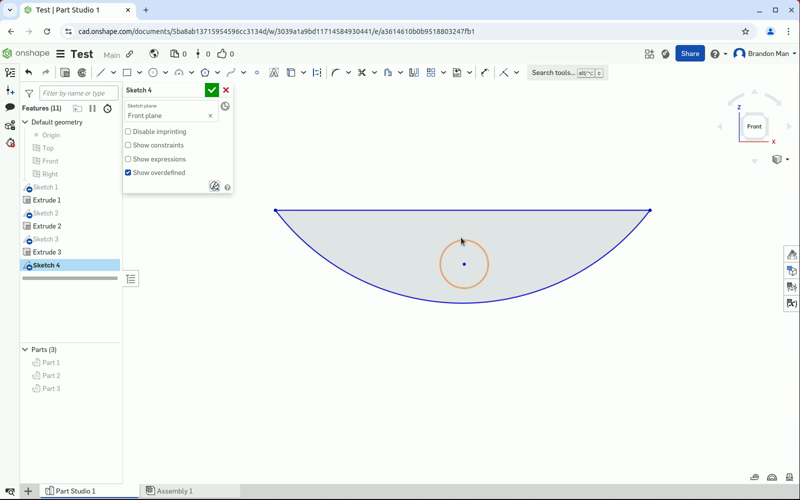
scroll(6)
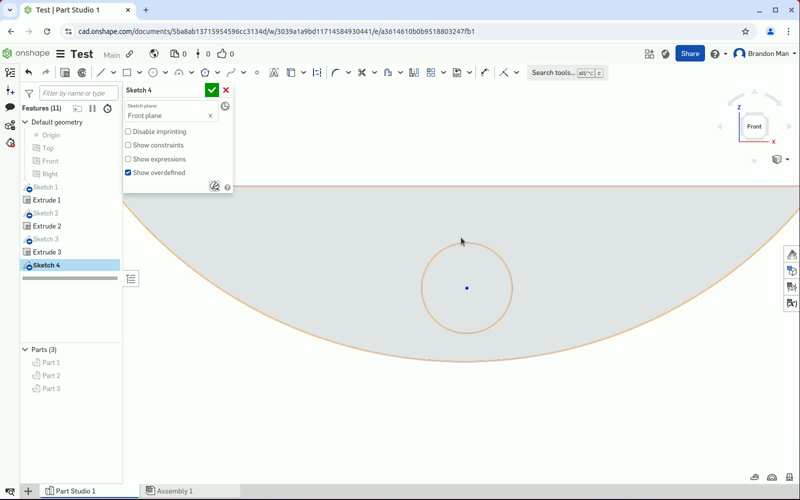
click(461, 237)
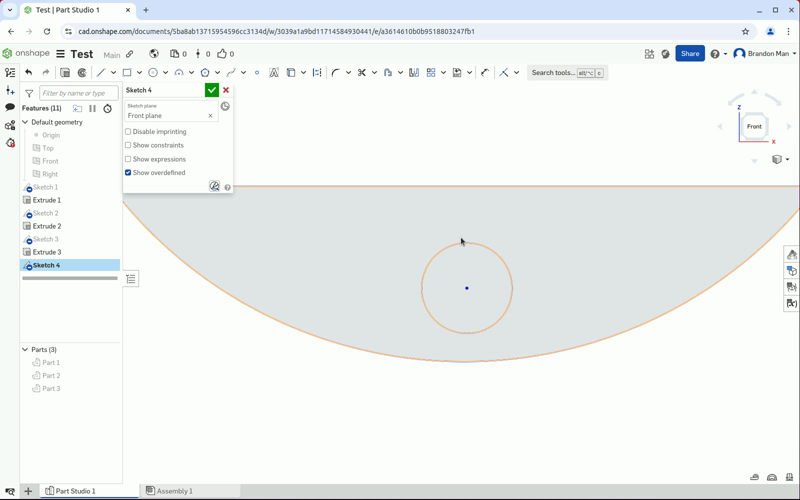
scroll(-6)
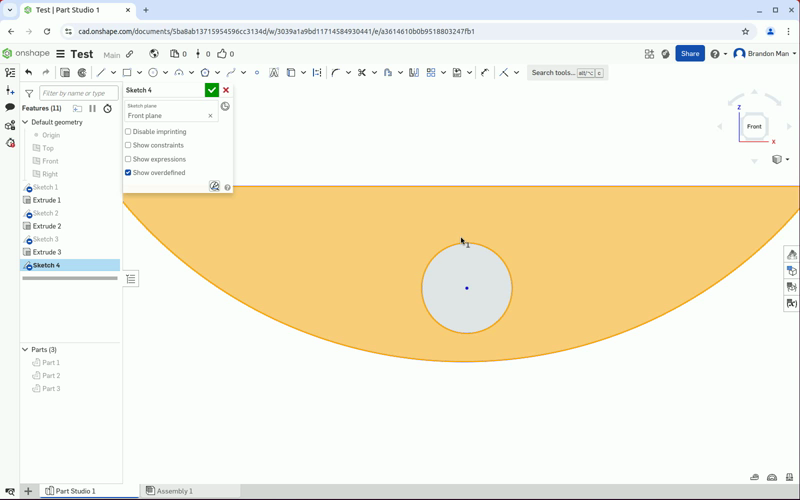
scroll(-6)
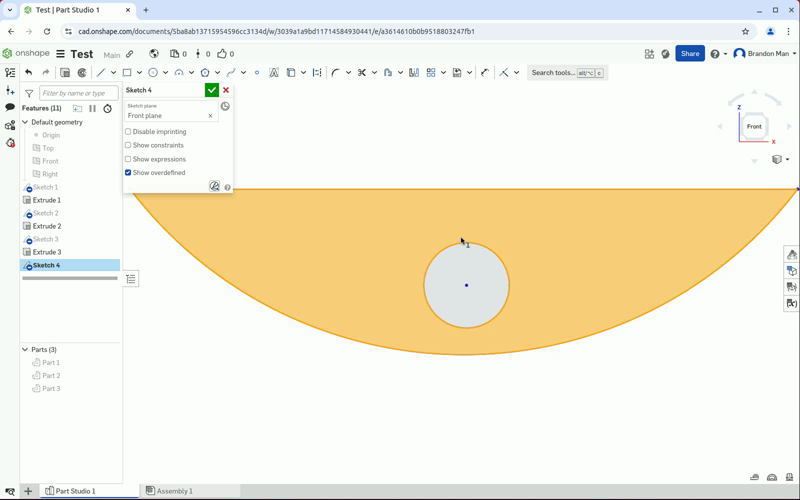
scroll(-6)
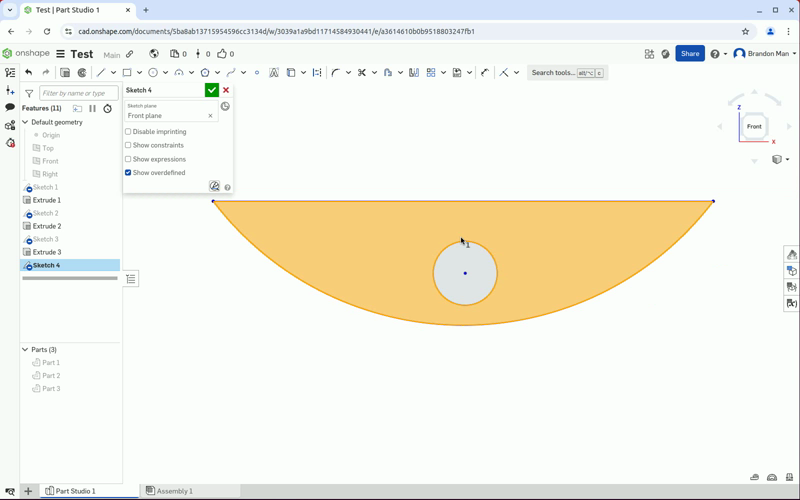
scroll(-6)
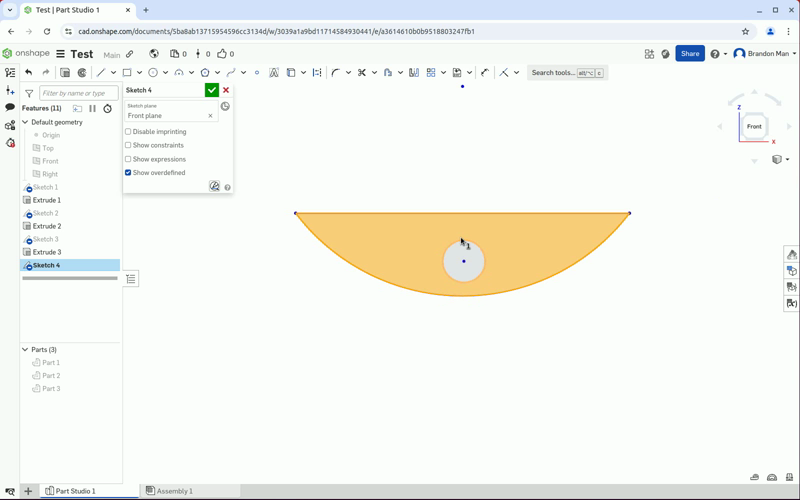
scroll(-6)
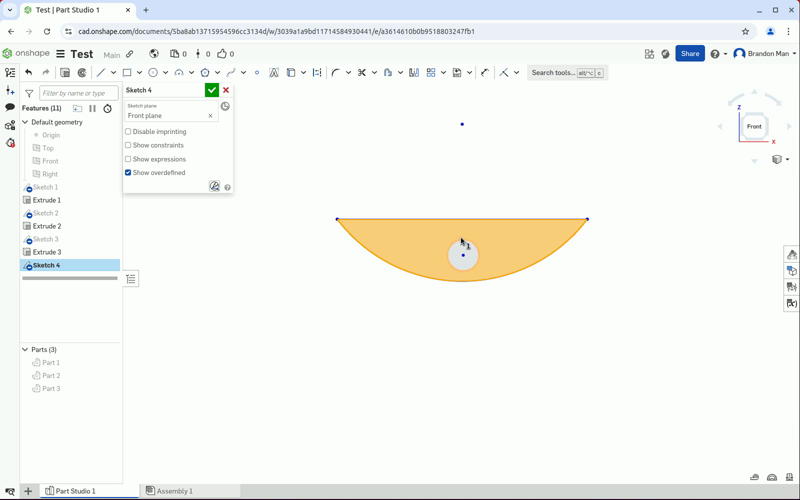
scroll(-6)
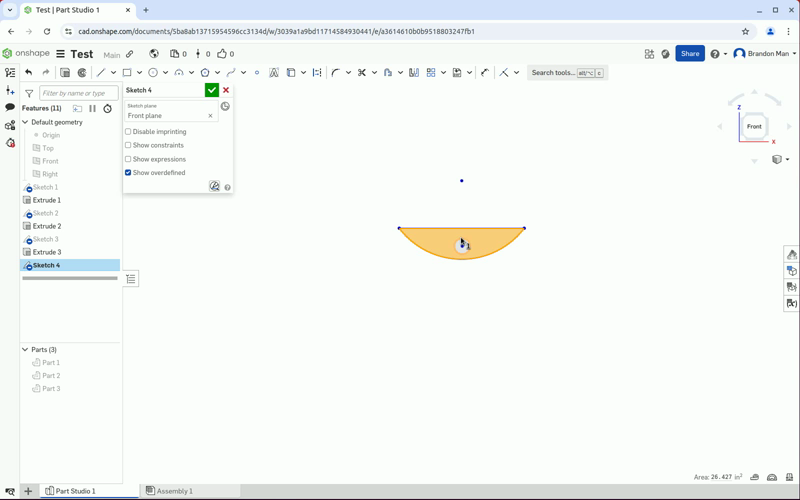
scroll(-6)
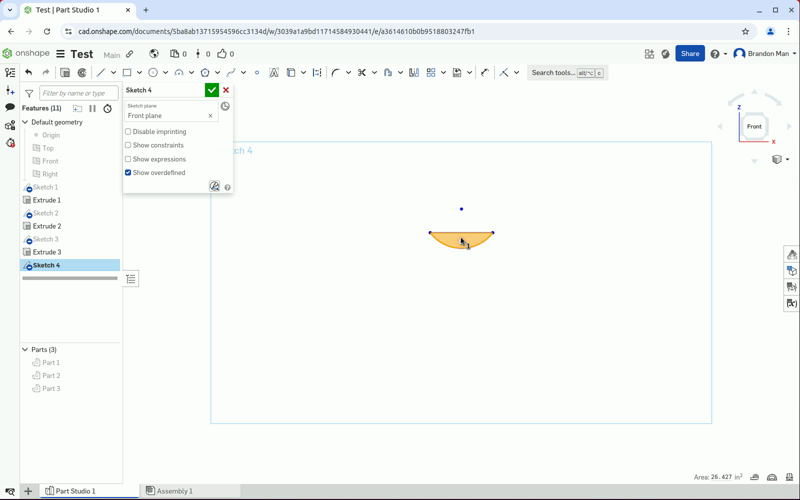
mouse_move(73, 352)
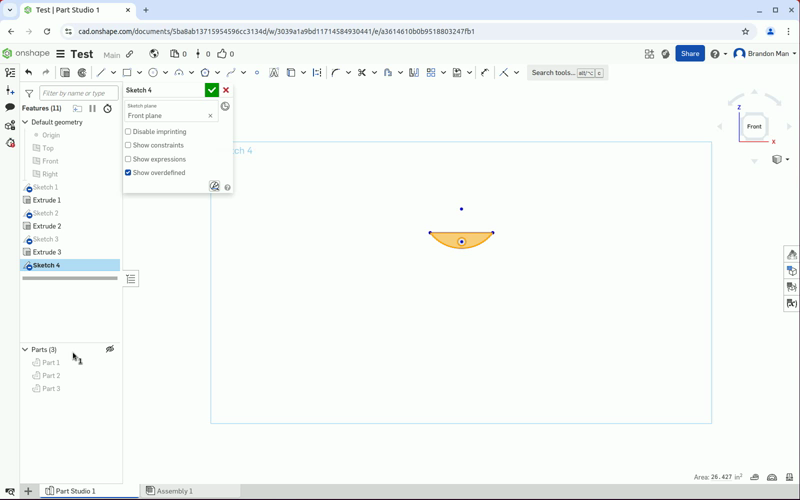
key(shift+y)
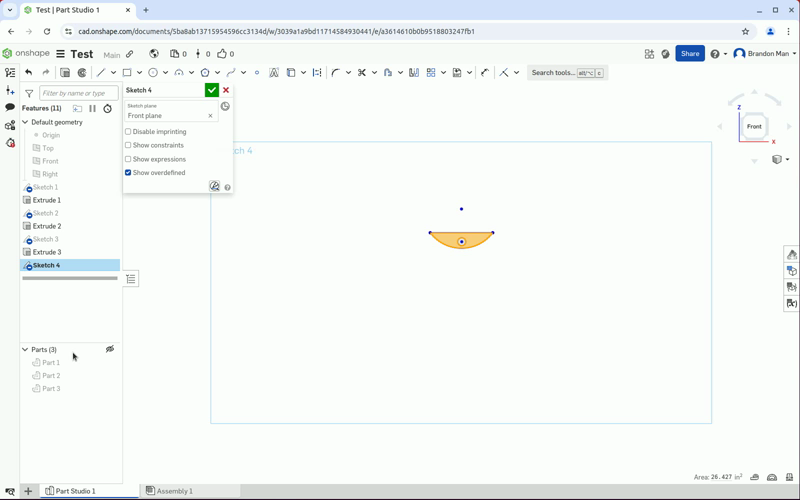
key(shift+e)
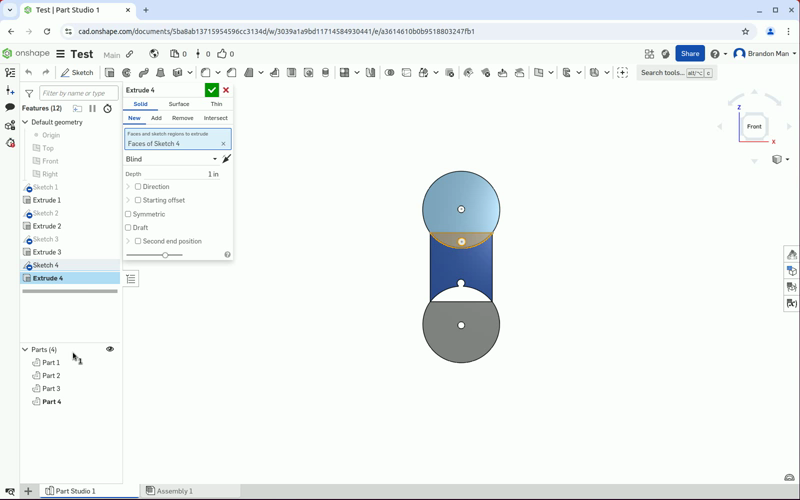
mouse_move(143, 106)
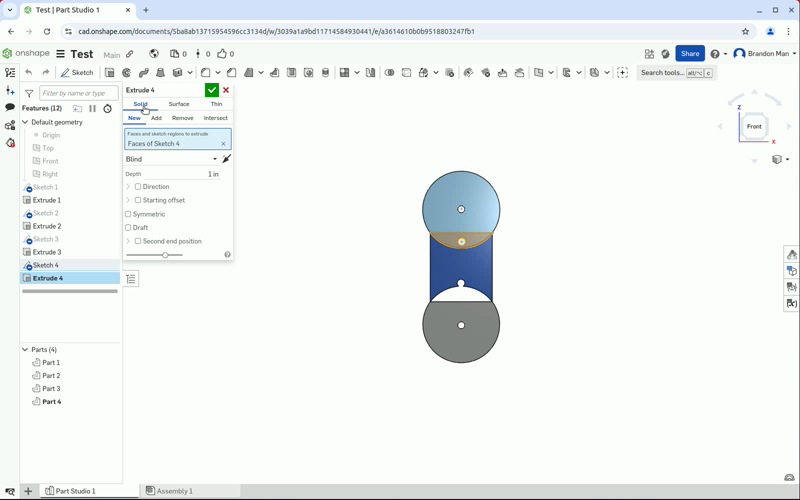
click(143, 106)
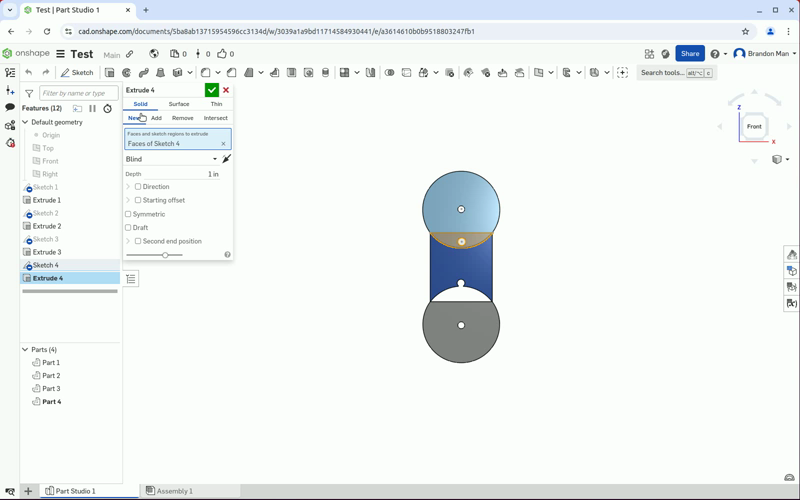
mouse_move(137, 120)
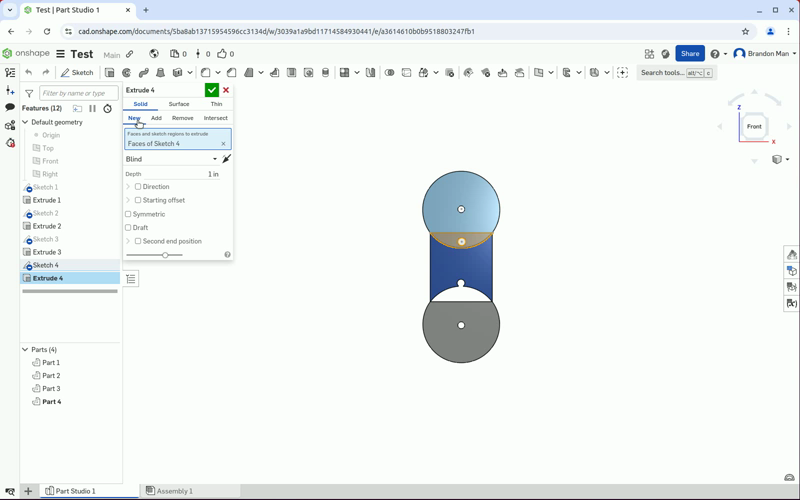
click(137, 120)
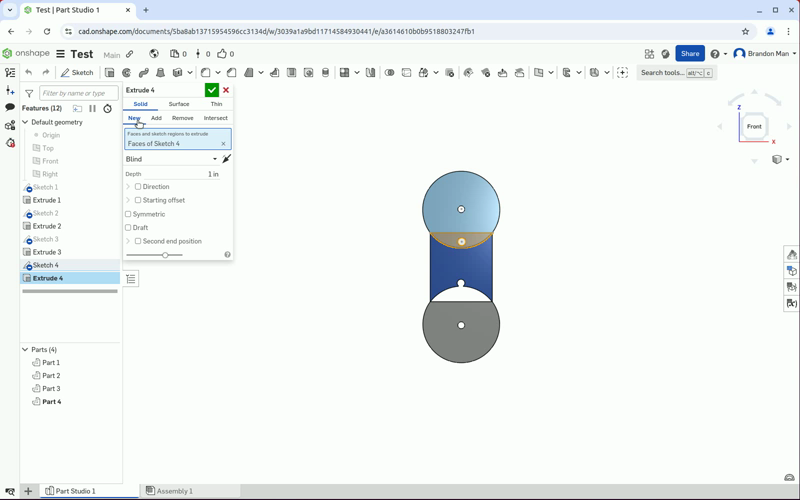
key(tab, 4)
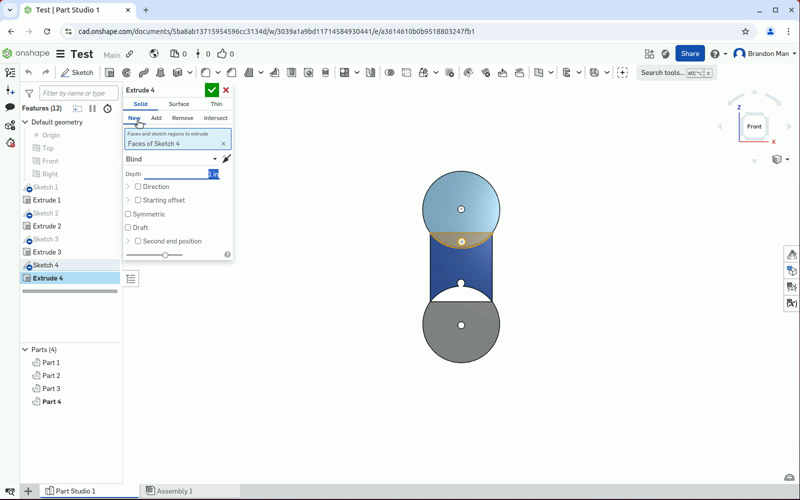
text(1.685)
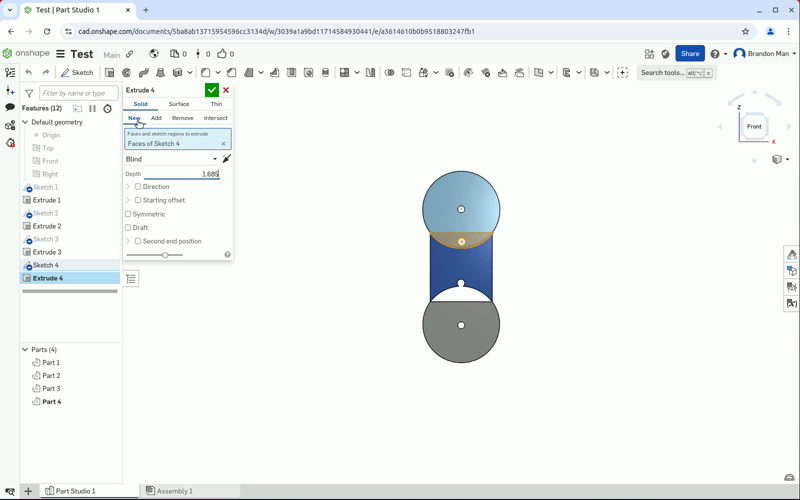
key(enter)
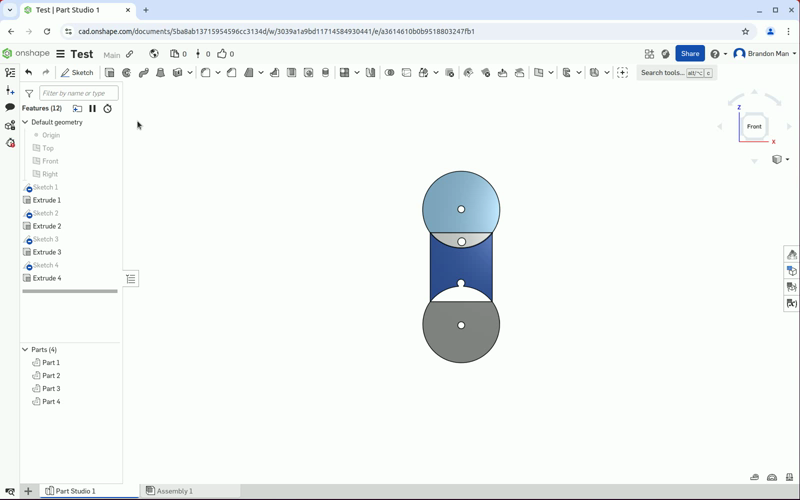
key(shift+h)
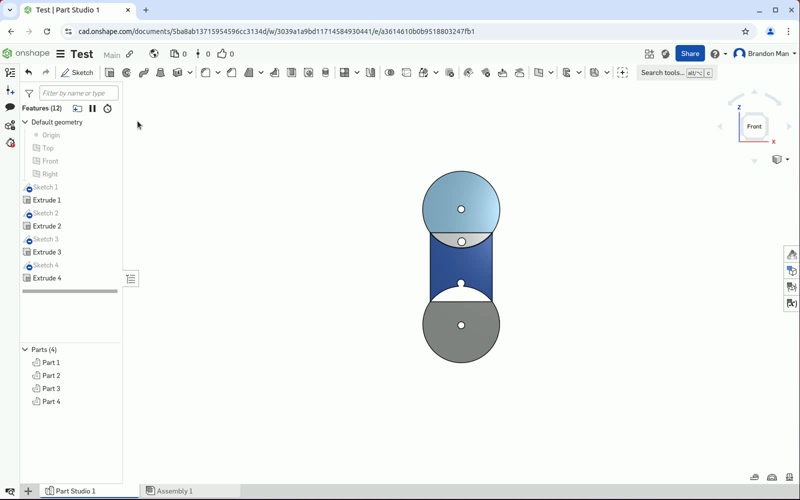
key(shift+h)
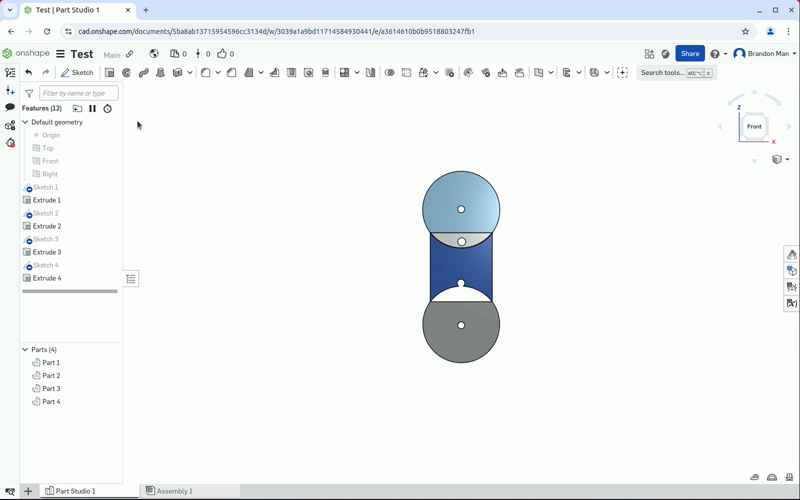
mouse_move(73, 189)
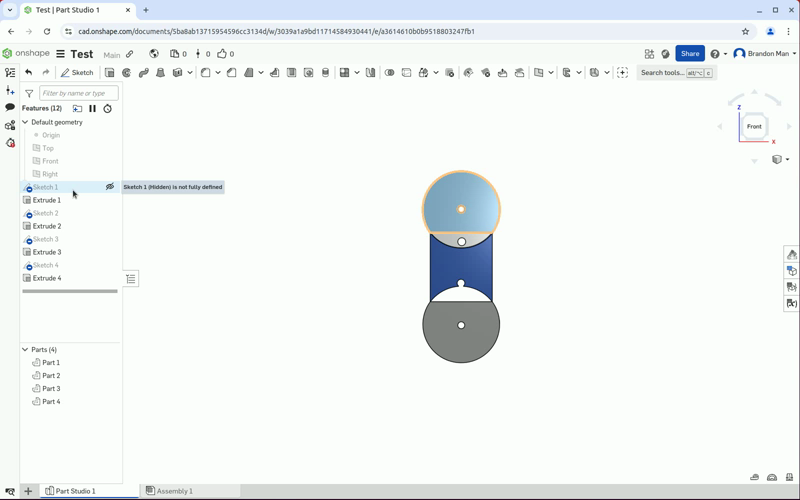
click(73, 189)
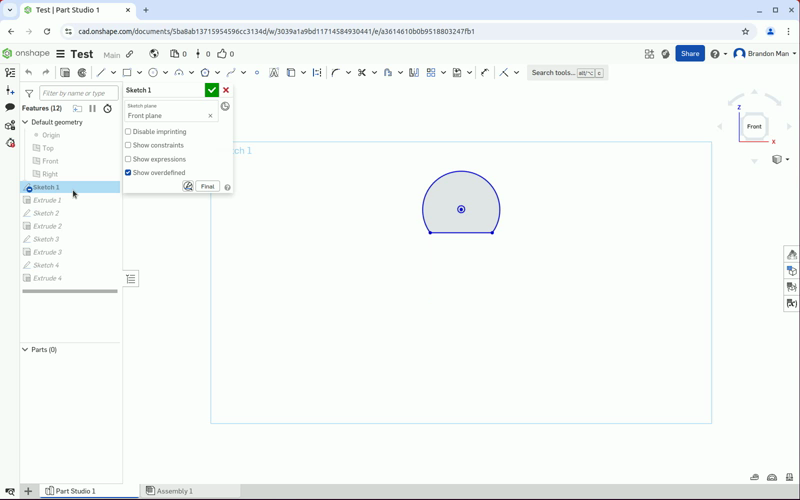
mouse_move(229, 92)
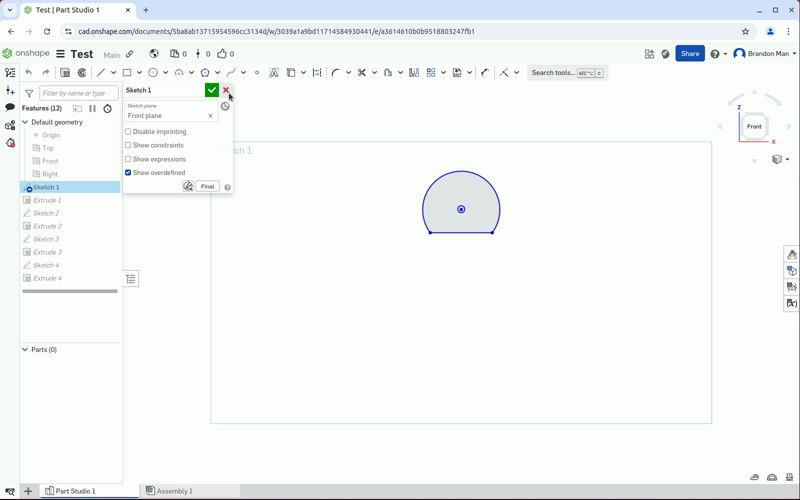
click(229, 92)
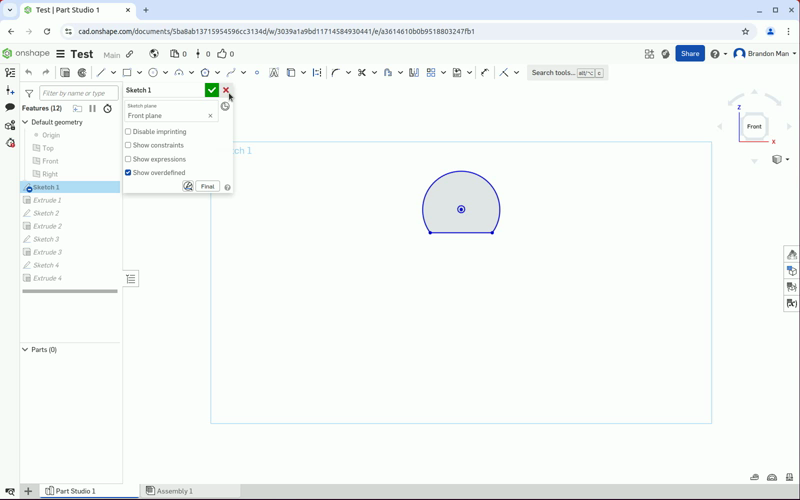
key(shift+s)
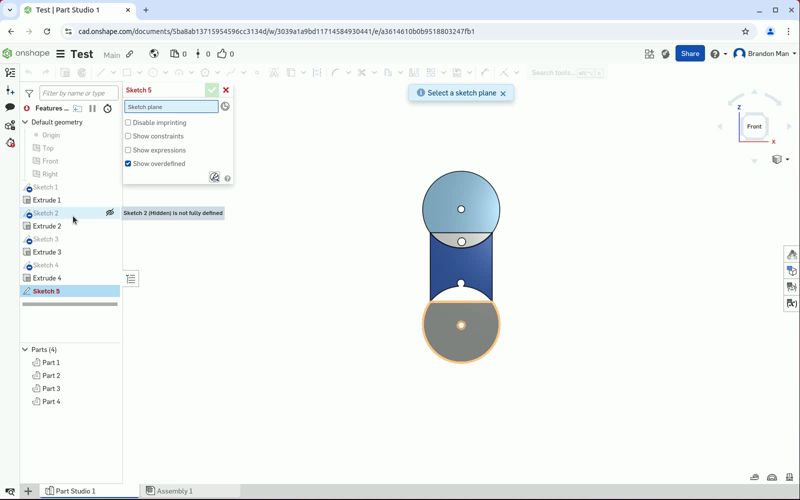
scroll(3)
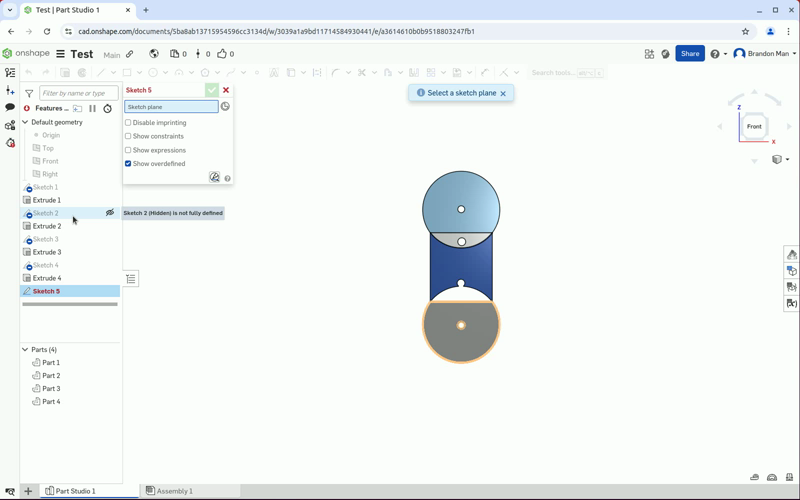
mouse_move(73, 163)
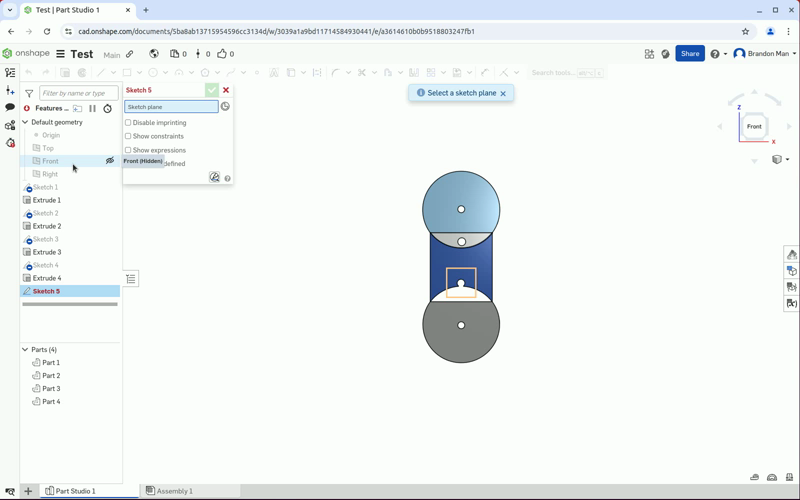
click(73, 163)
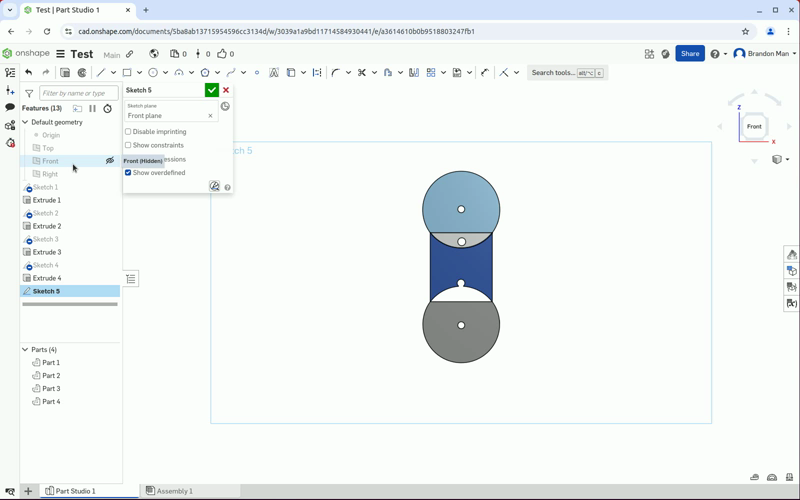
mouse_move(73, 352)
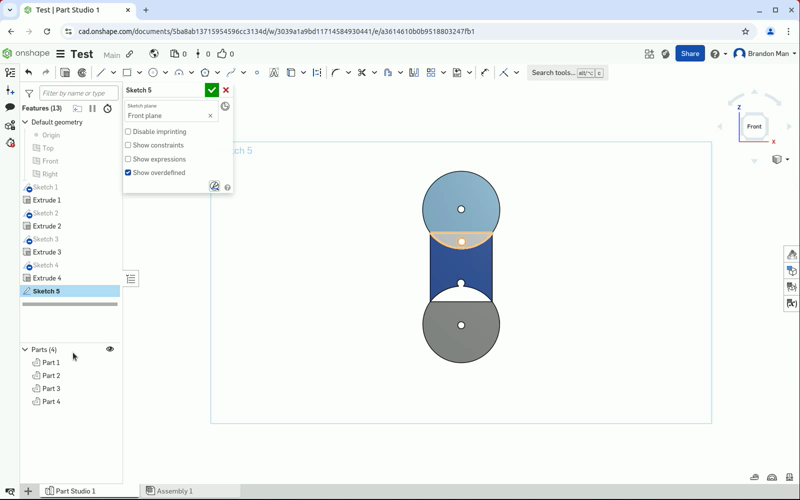
key(y)
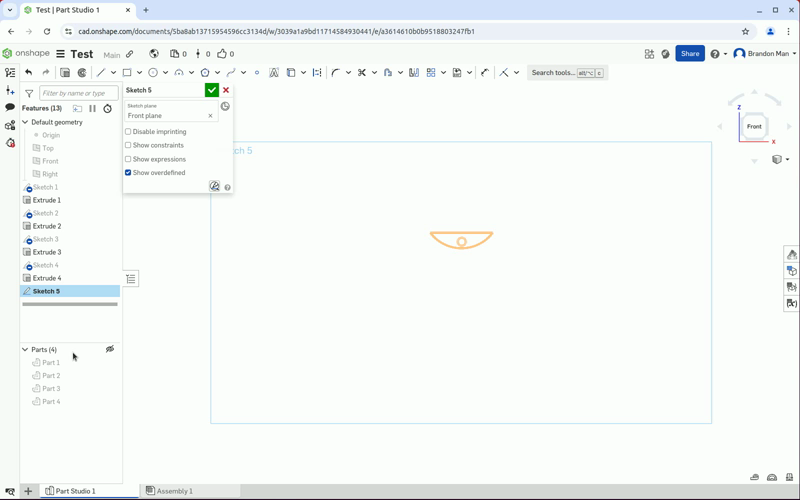
key(l)
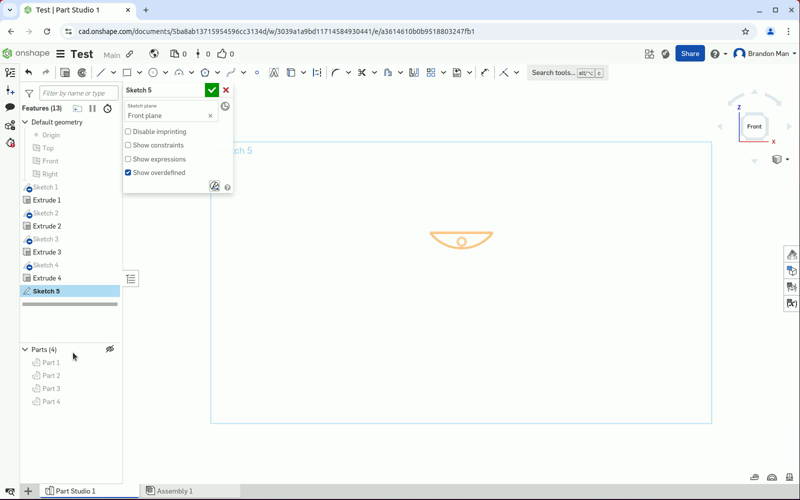
key_down(shift)
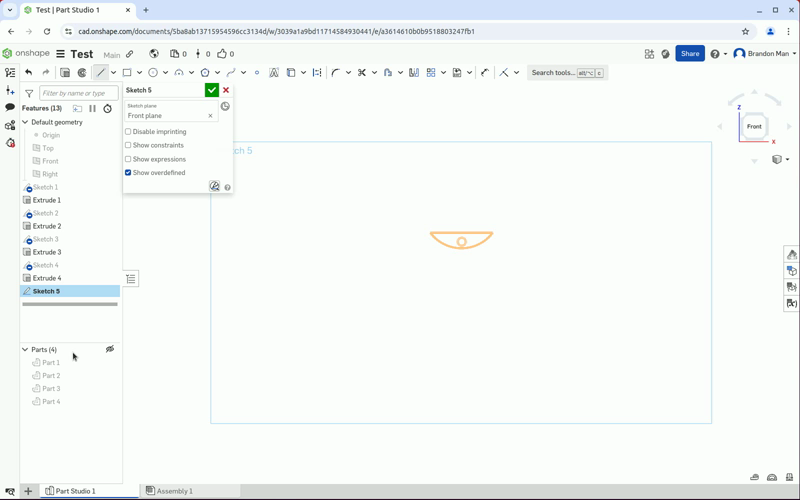
mouse_move(430, 301)
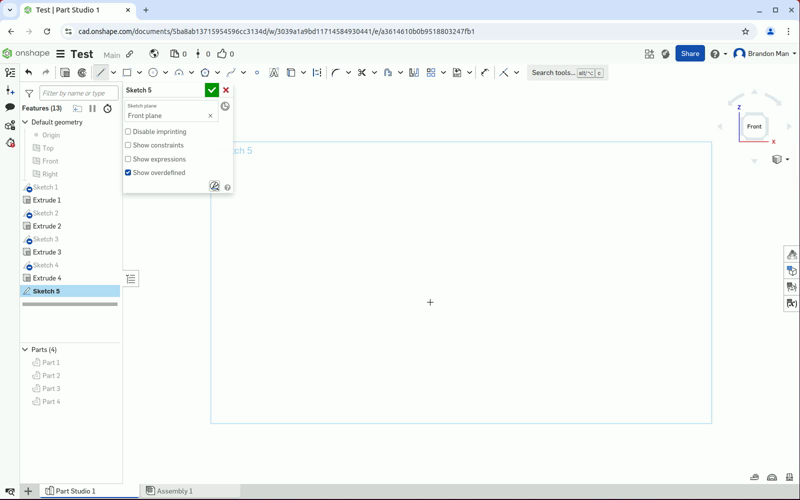
click(430, 301)
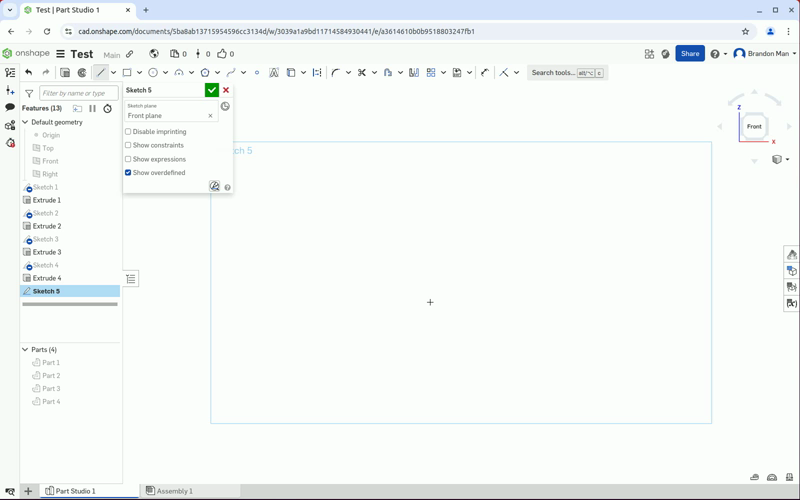
key_up(shift)
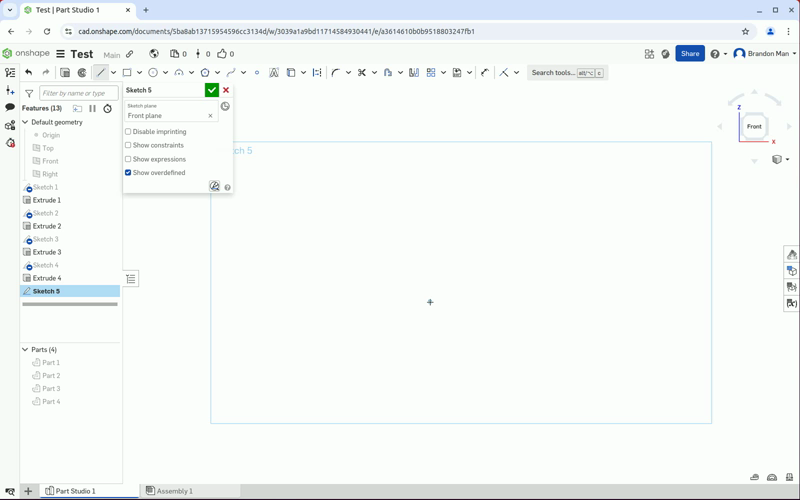
key_down(shift)
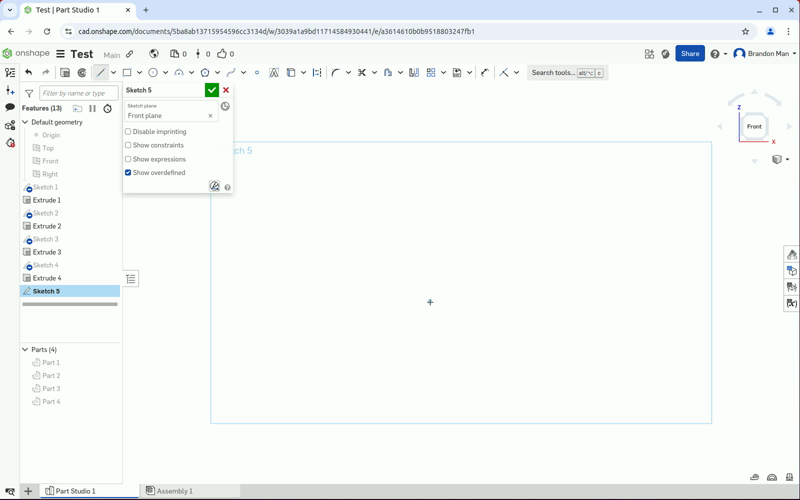
mouse_move(492, 301)
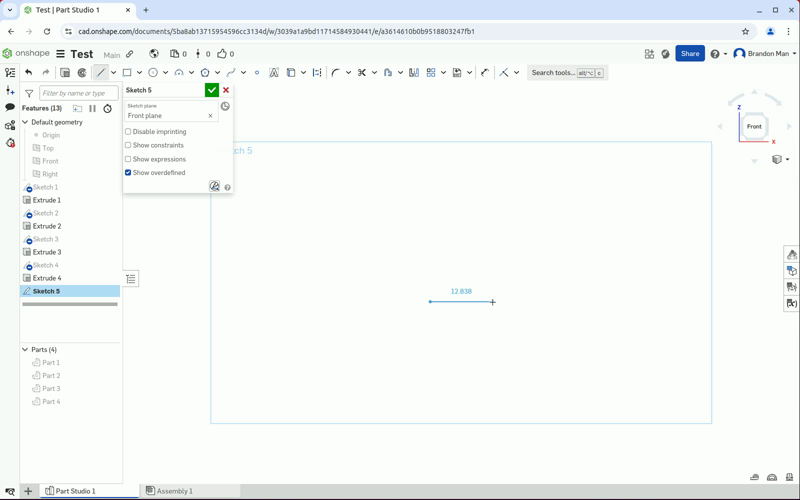
click(492, 301)
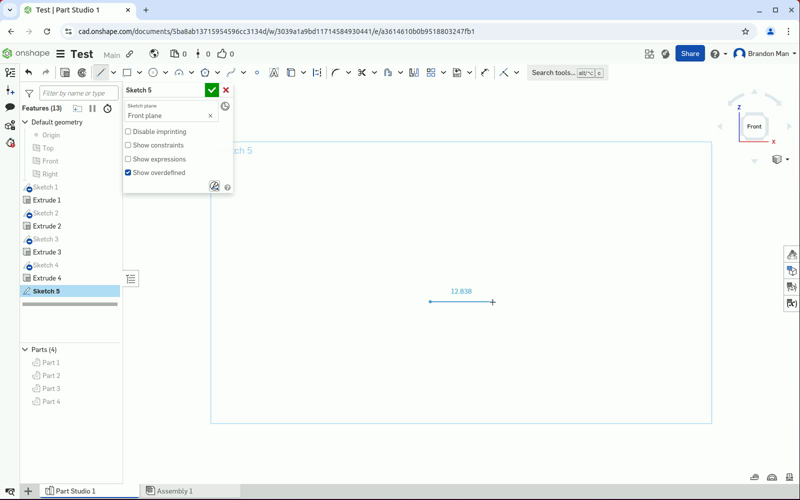
key_up(shift)
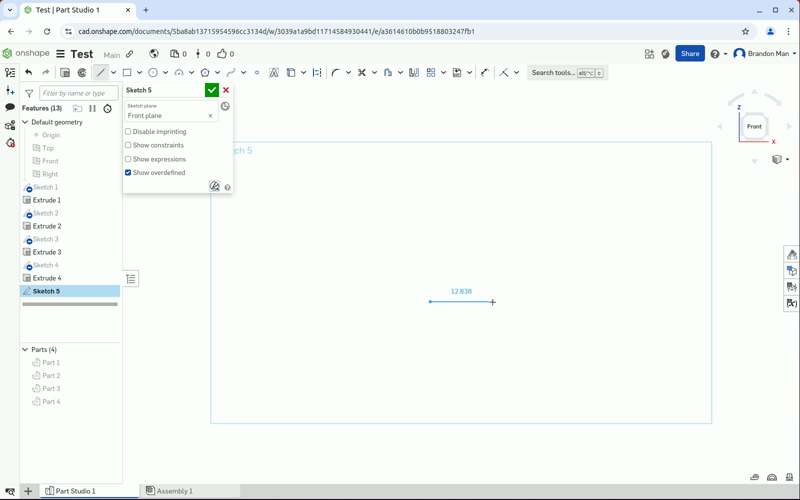
key(esc)
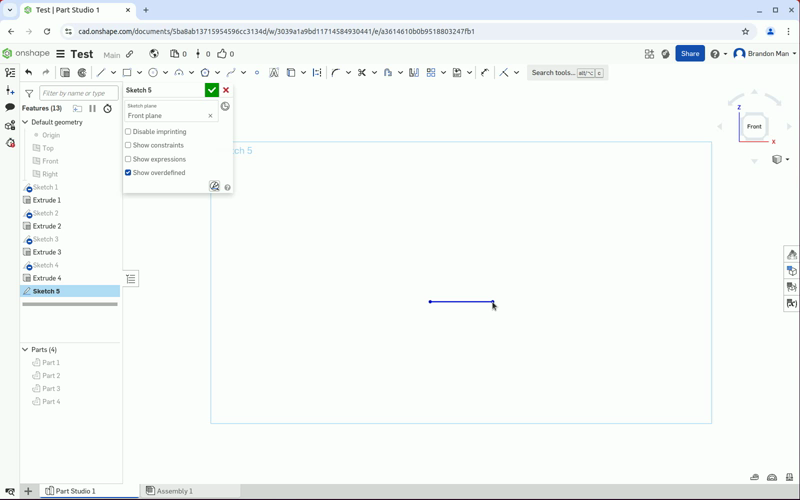
key(a)
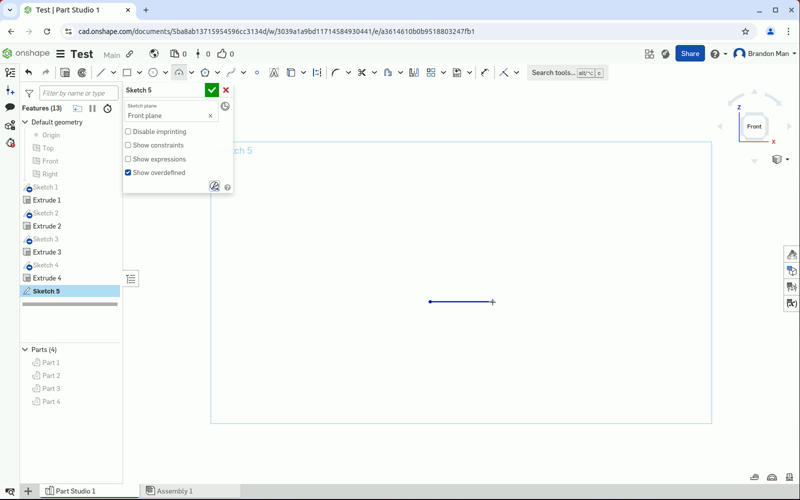
mouse_move(492, 301)
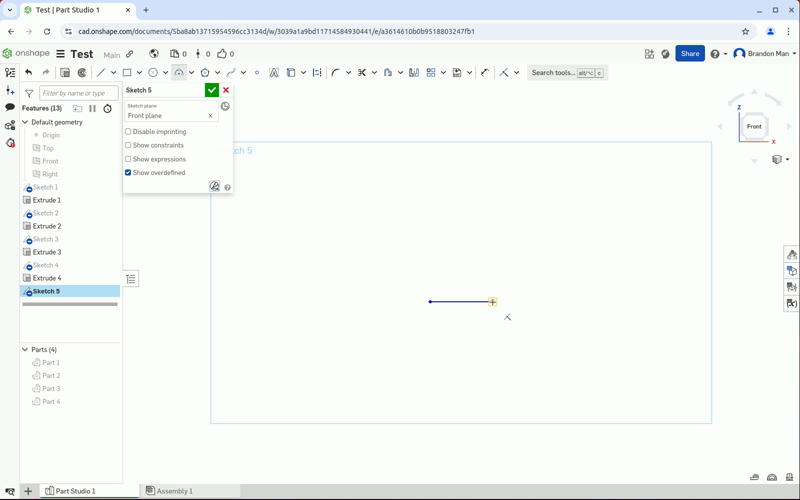
click(492, 301)
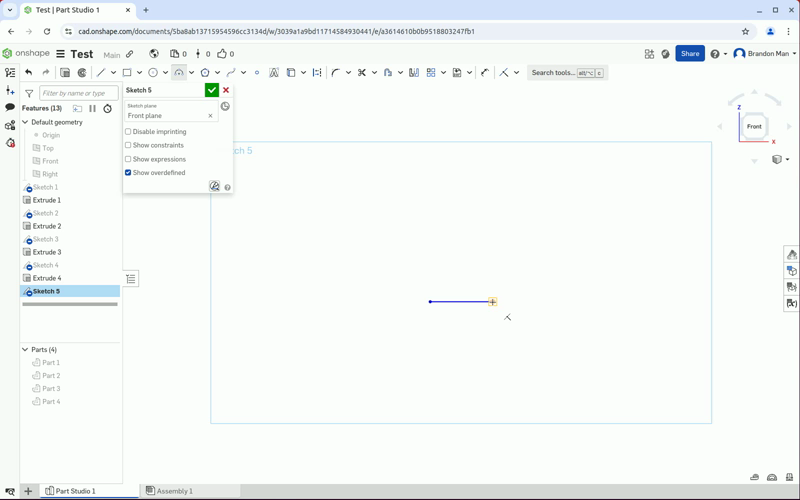
key_down(shift)
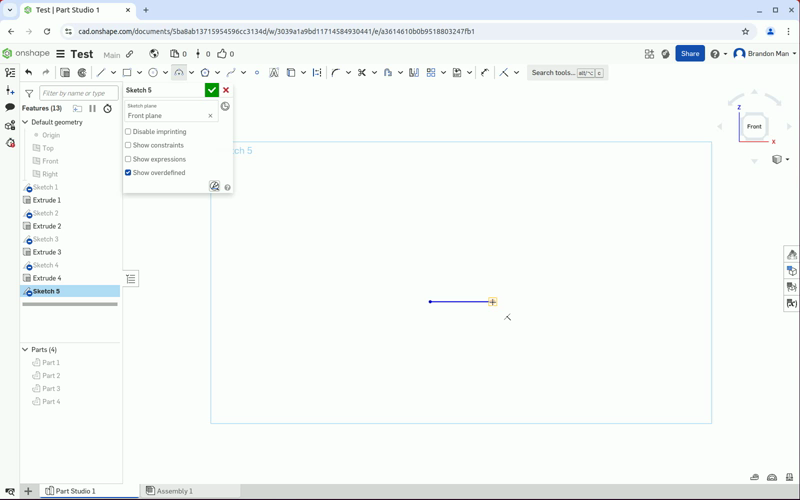
mouse_move(464, 285)
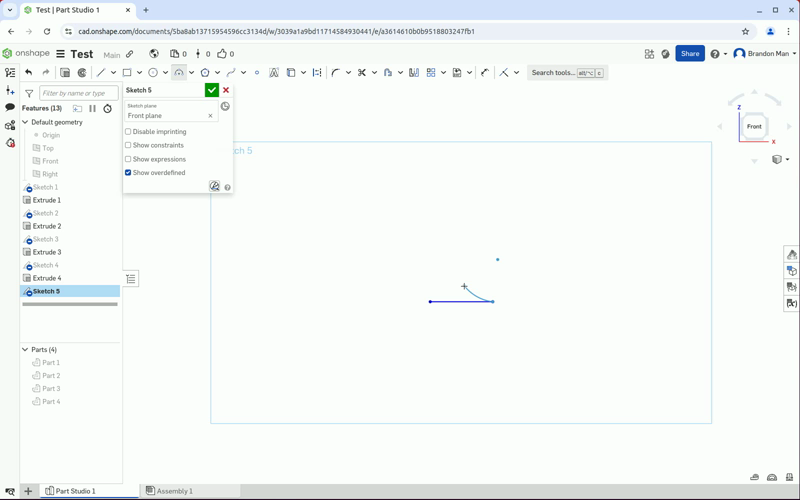
click(464, 285)
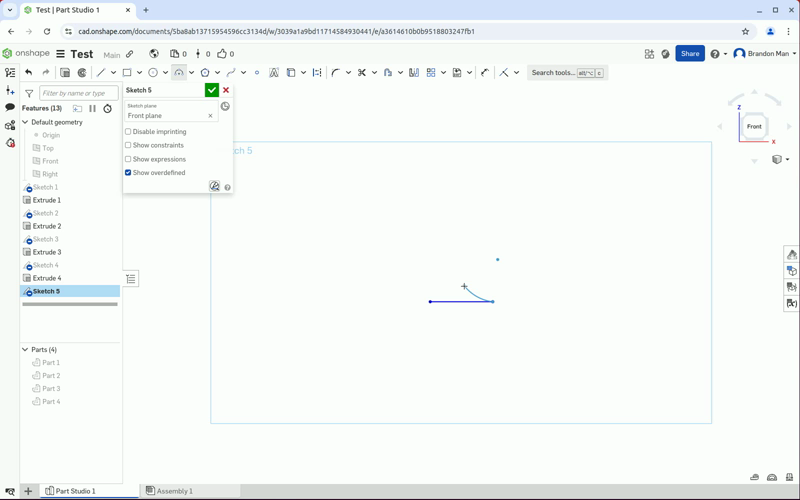
mouse_move(480, 290)
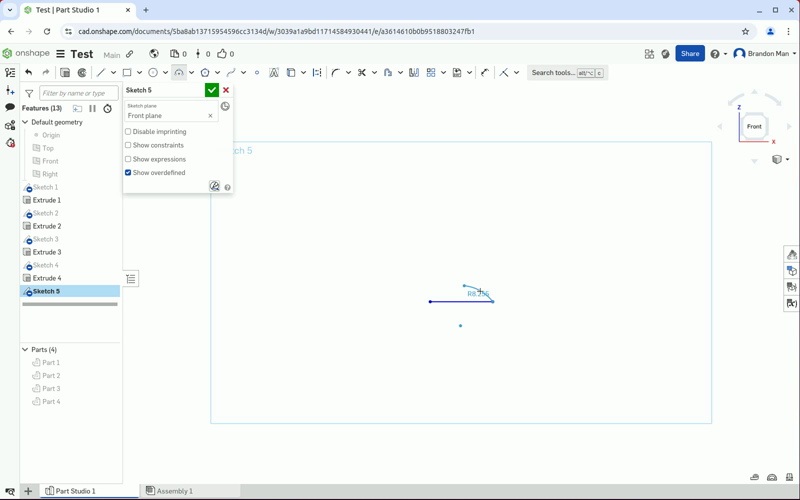
click(480, 290)
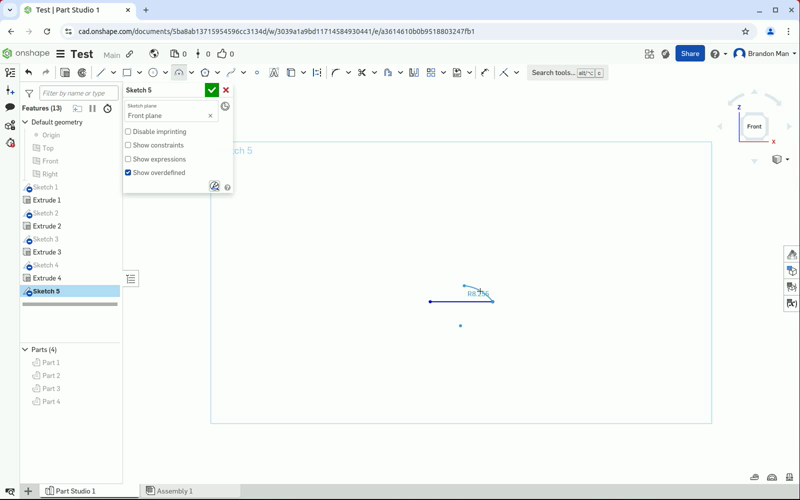
key_up(shift)
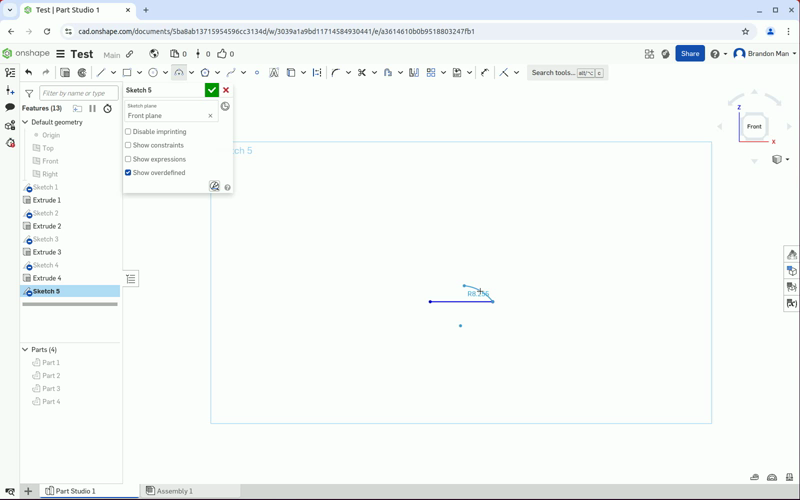
mouse_move(464, 285)
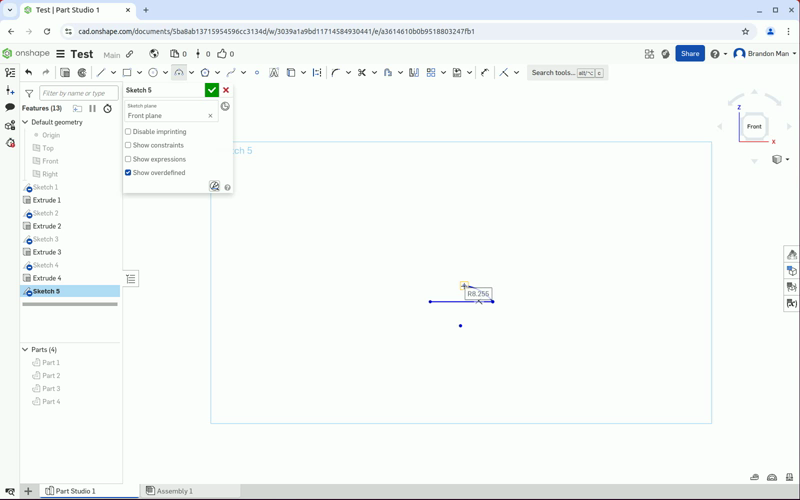
click(464, 285)
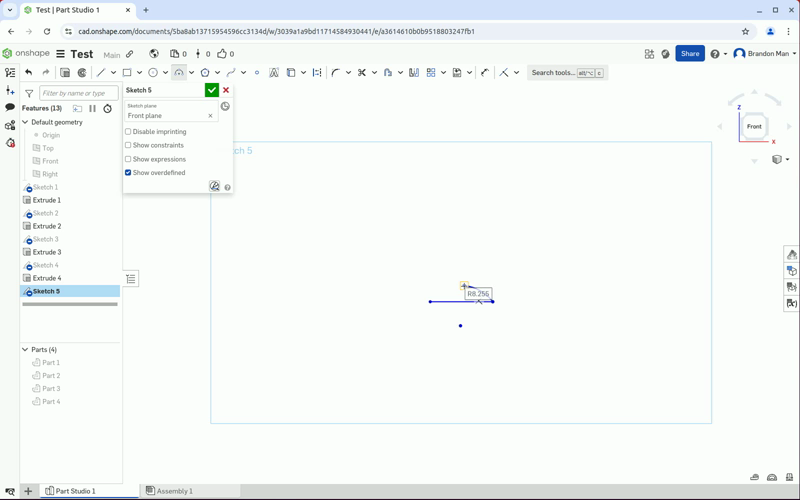
key_down(shift)
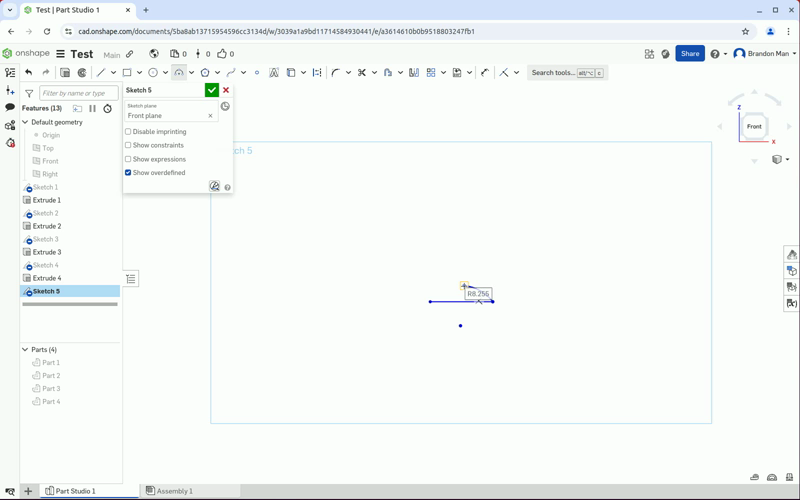
mouse_move(459, 285)
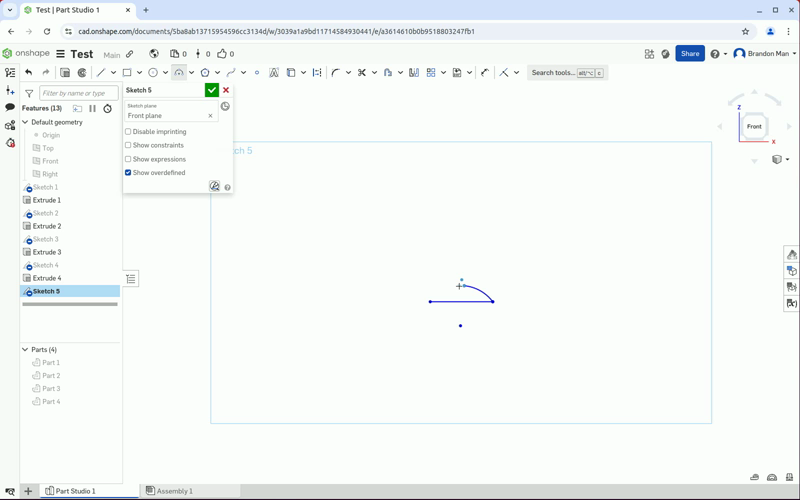
scroll(6)
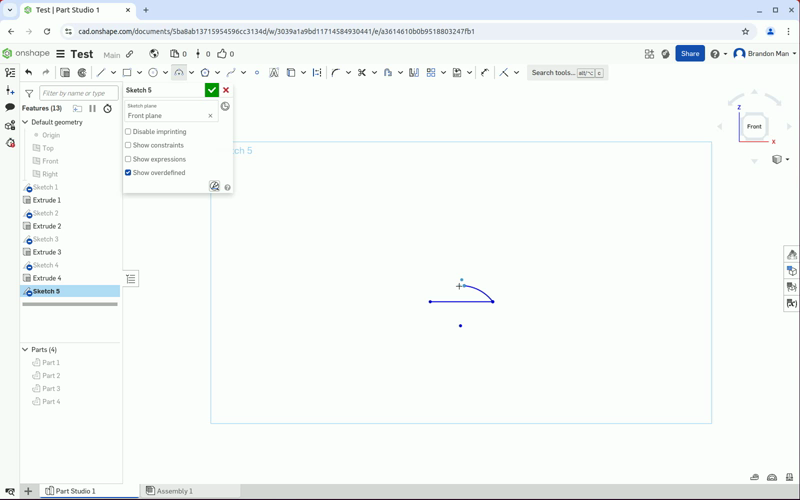
scroll(6)
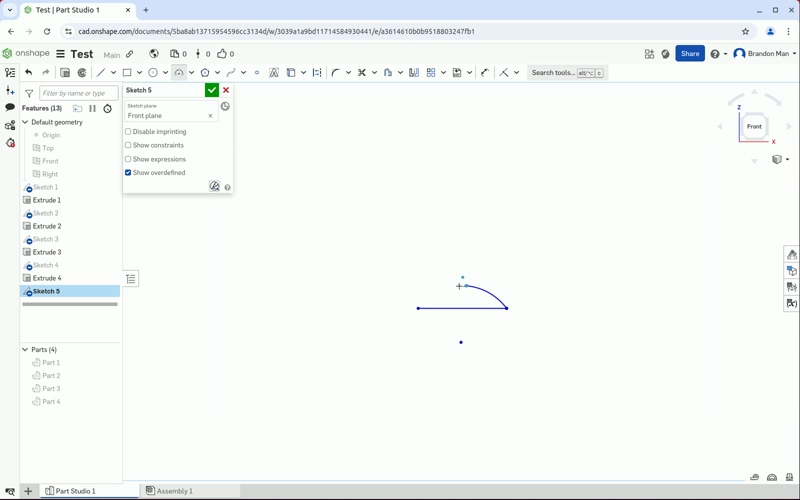
scroll(6)
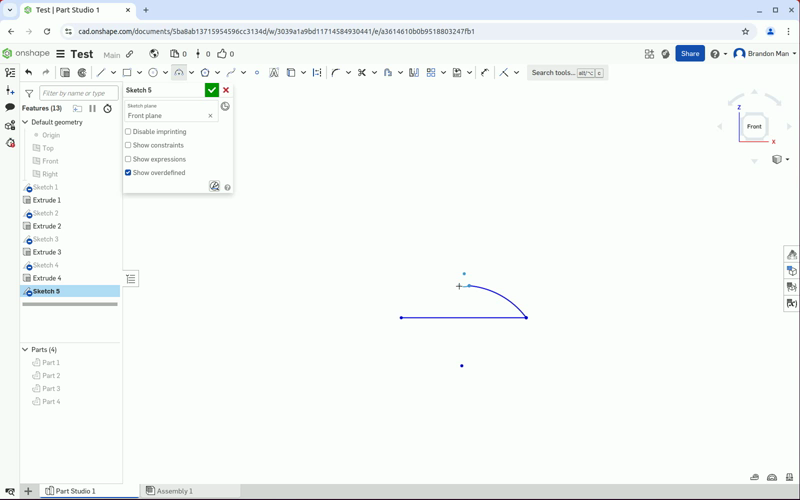
scroll(6)
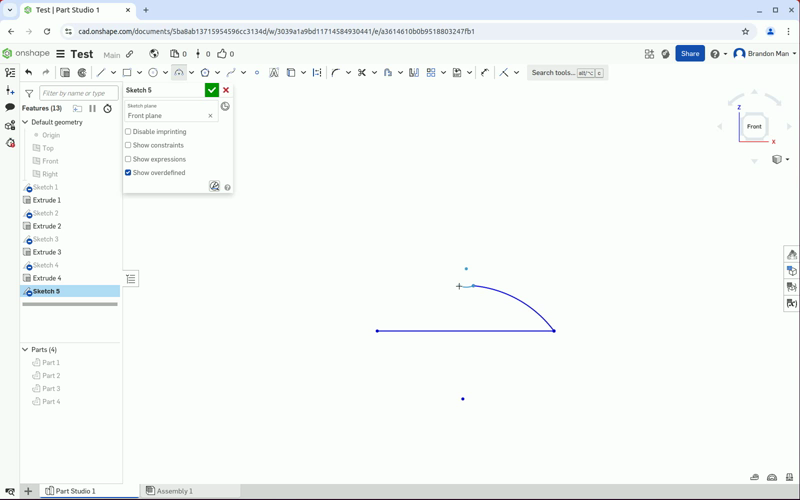
scroll(6)
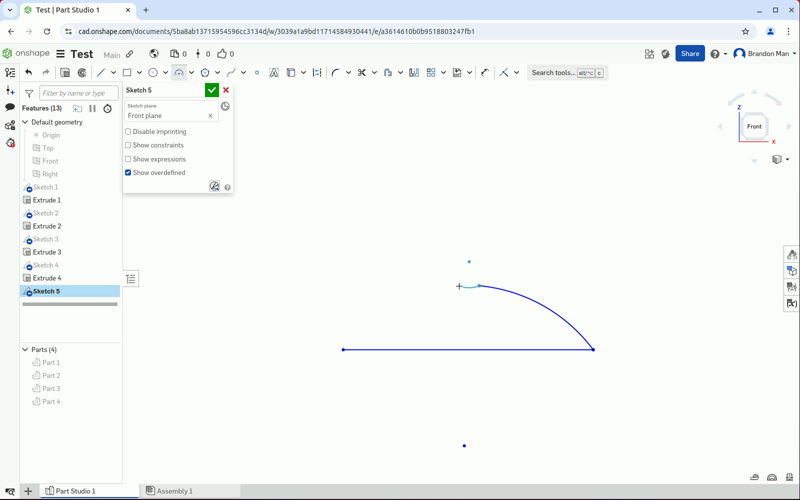
scroll(6)
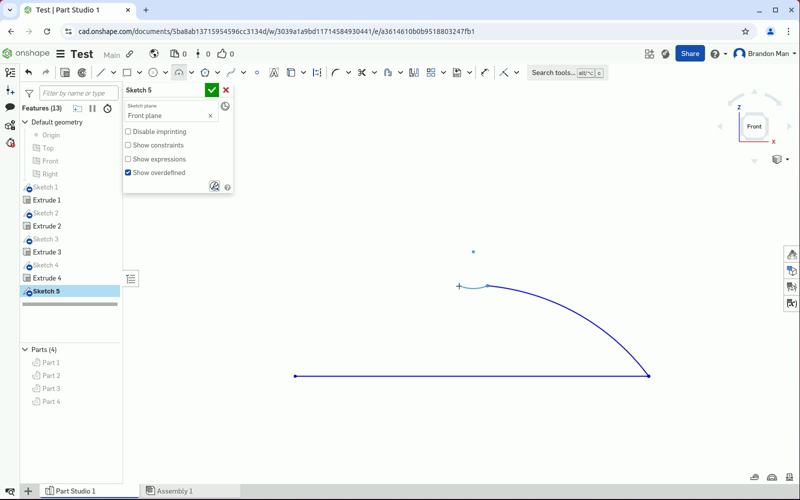
scroll(6)
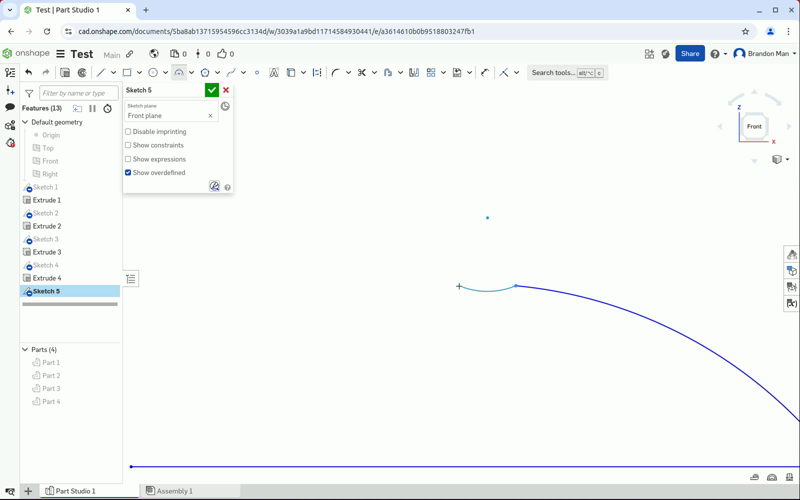
click(459, 285)
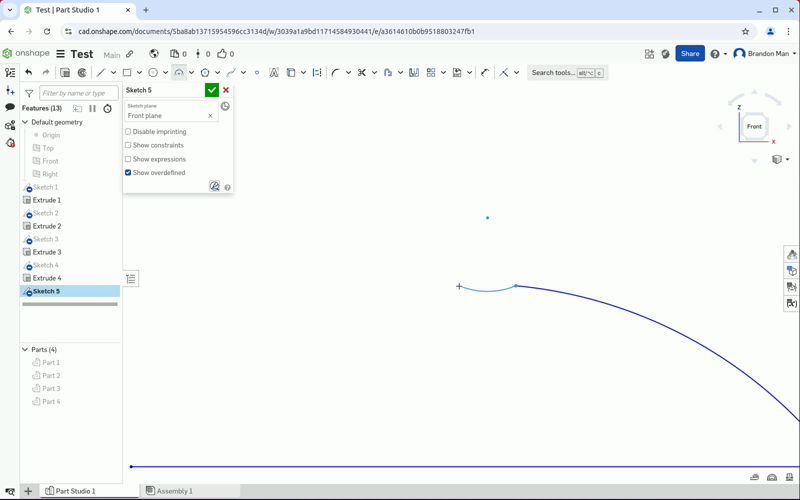
scroll(-6)
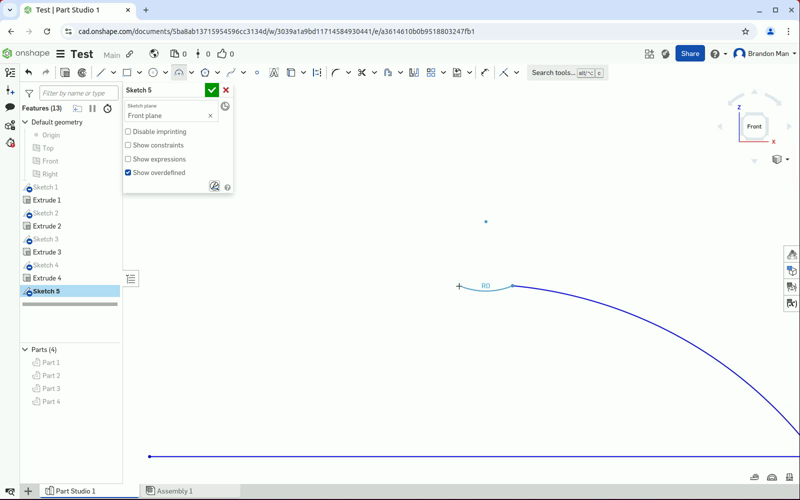
scroll(-6)
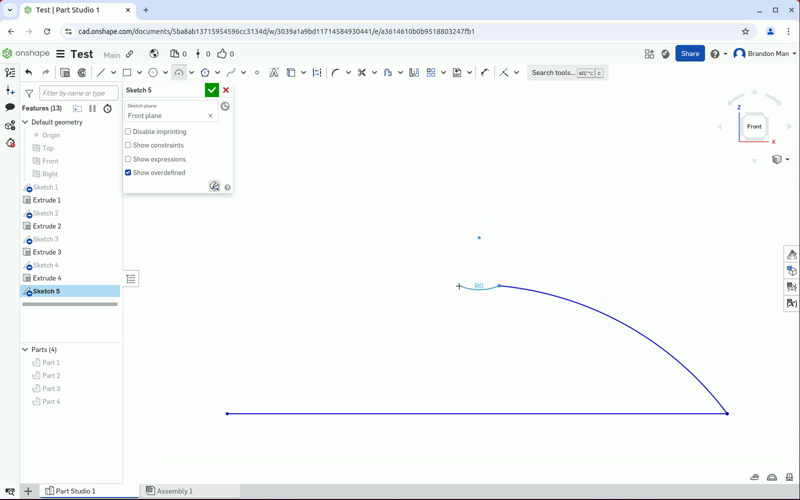
scroll(-6)
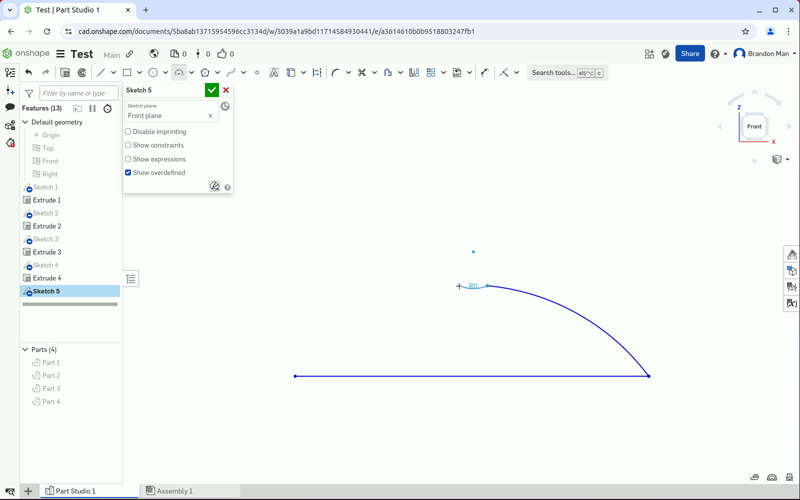
scroll(-6)
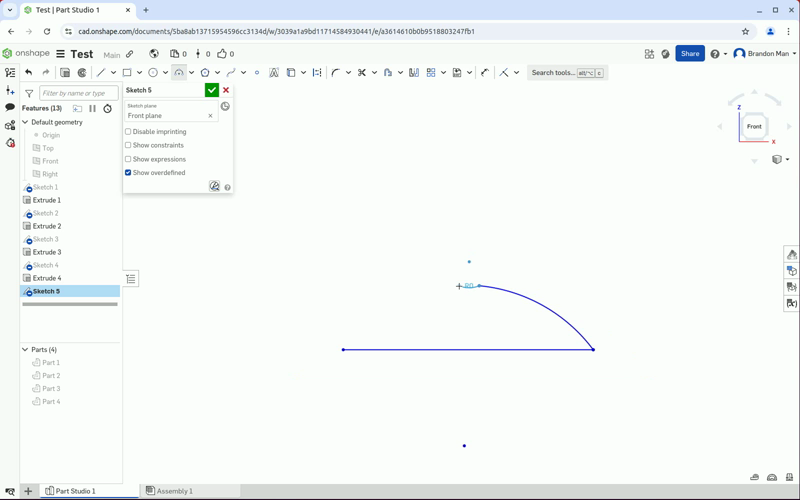
scroll(-6)
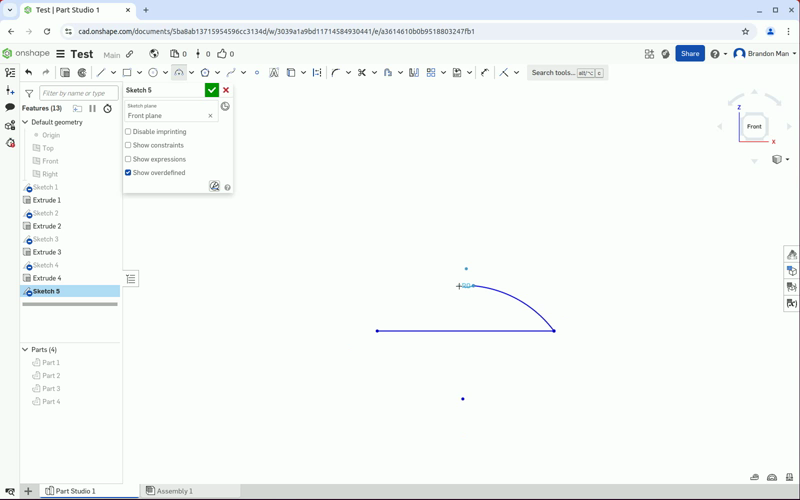
scroll(-6)
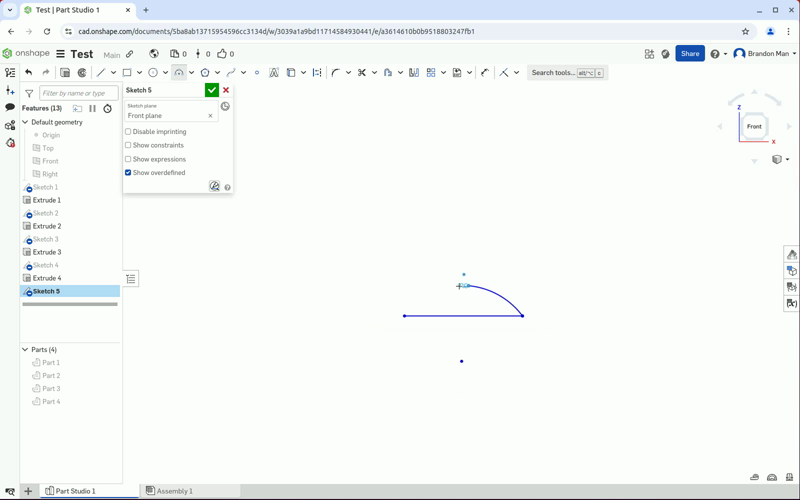
scroll(-6)
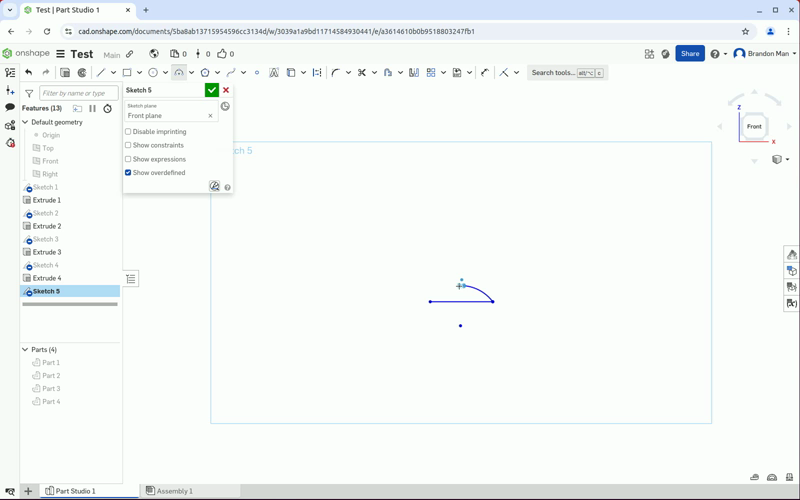
mouse_move(461, 286)
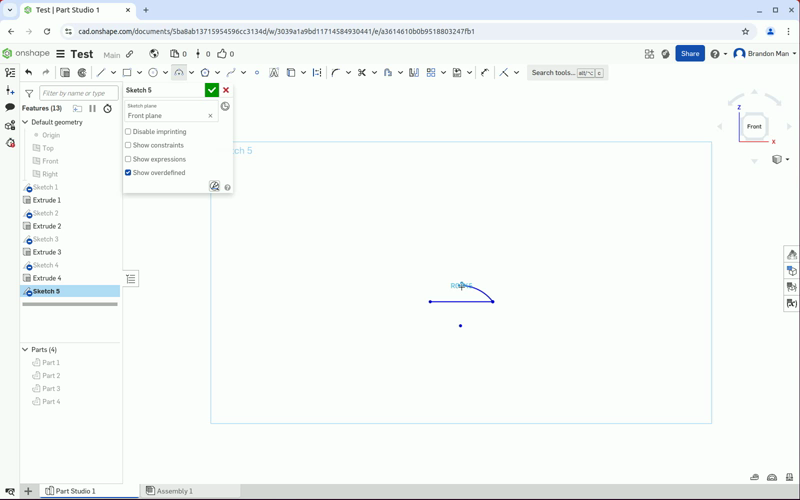
scroll(6)
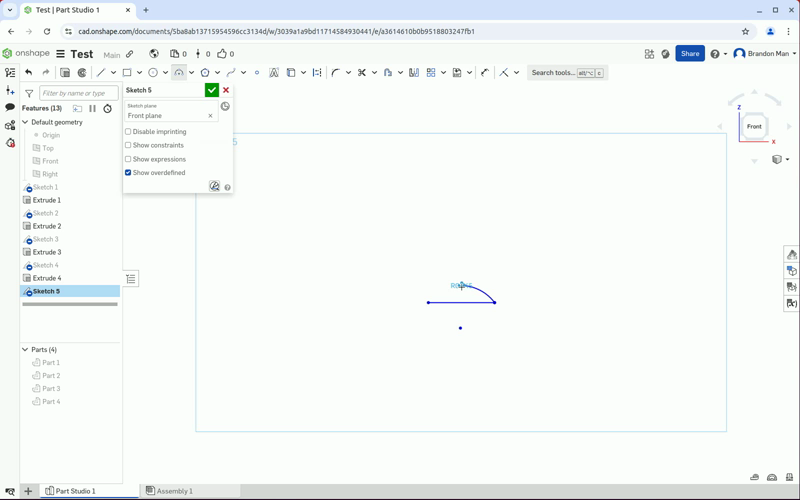
scroll(6)
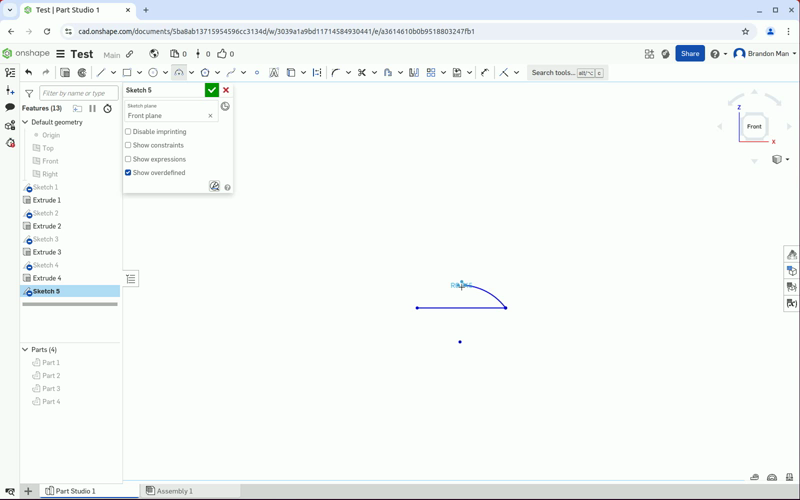
scroll(6)
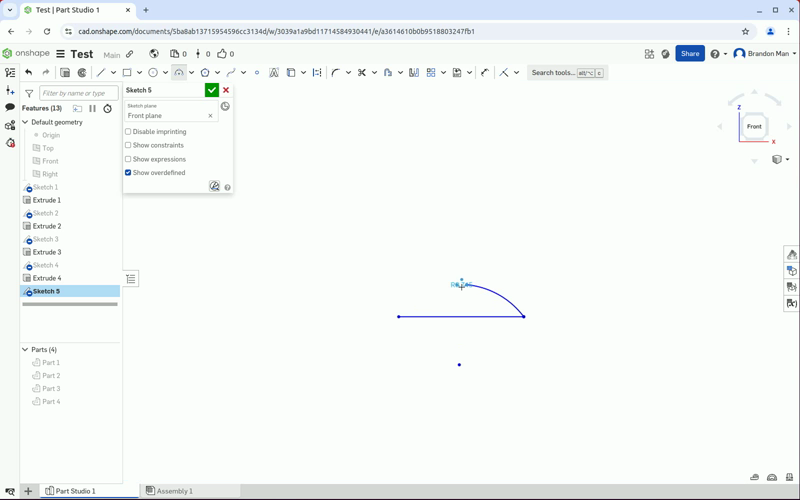
scroll(6)
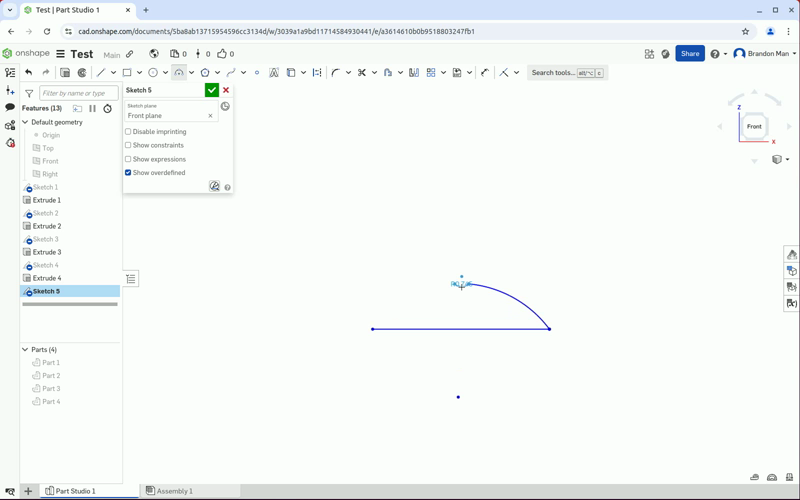
scroll(6)
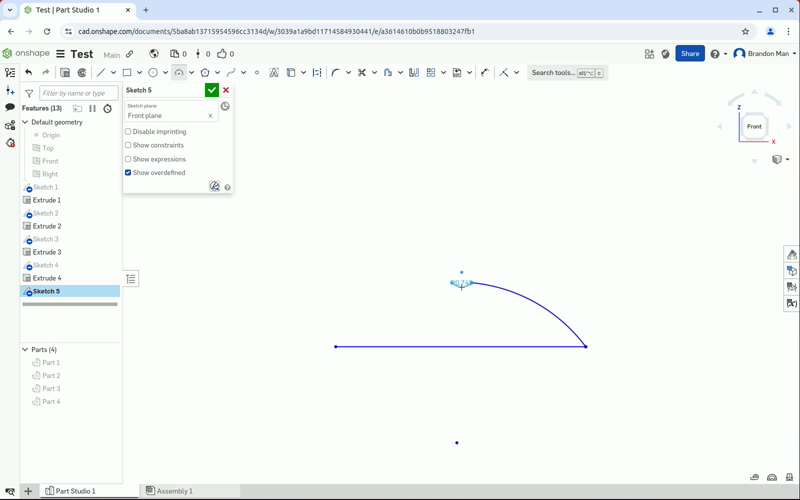
scroll(6)
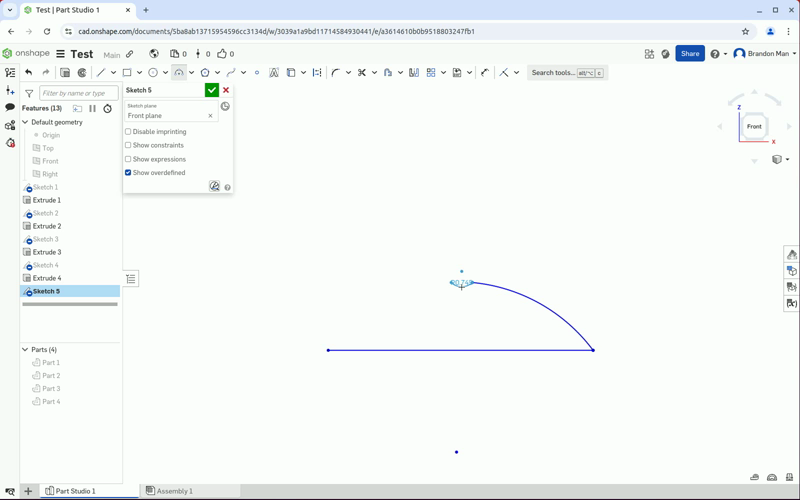
scroll(6)
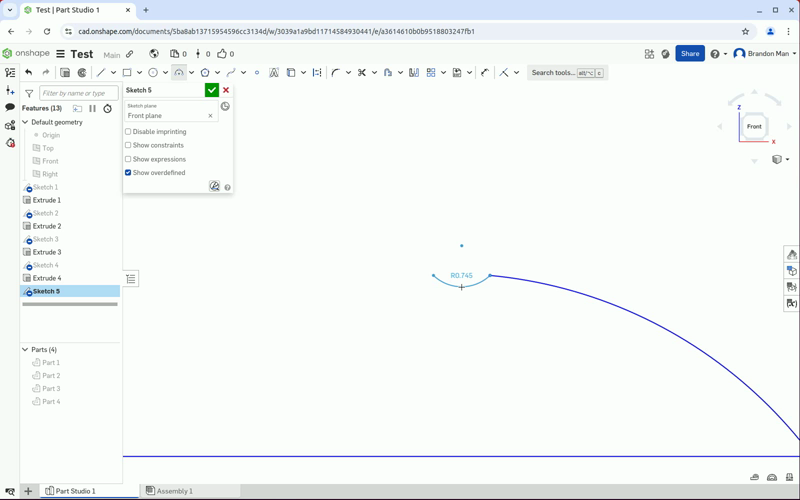
click(461, 286)
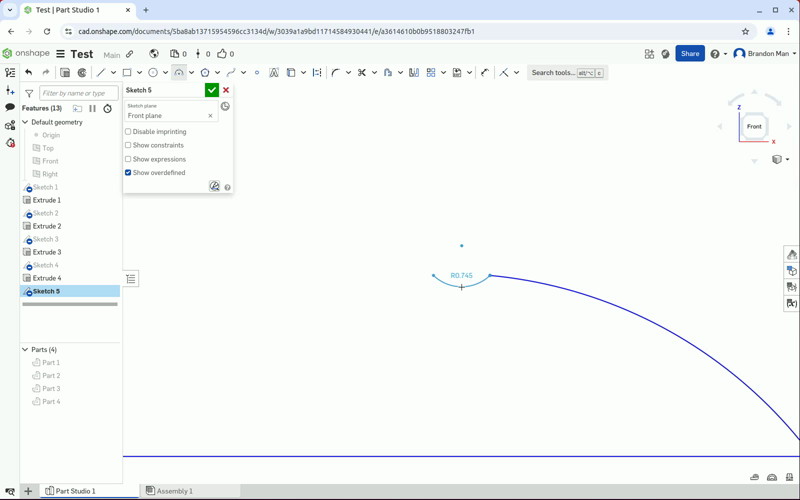
scroll(-6)
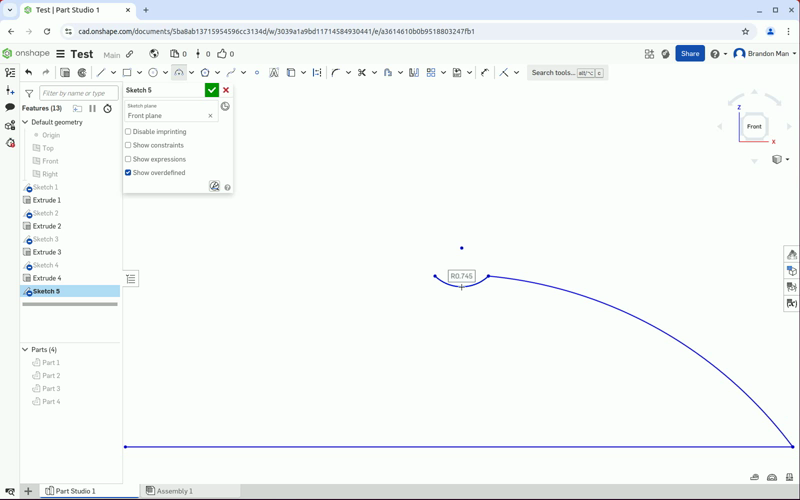
scroll(-6)
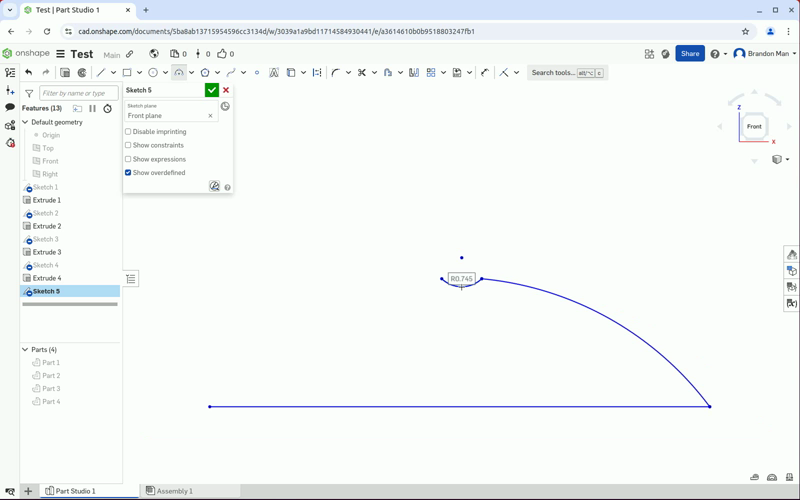
scroll(-6)
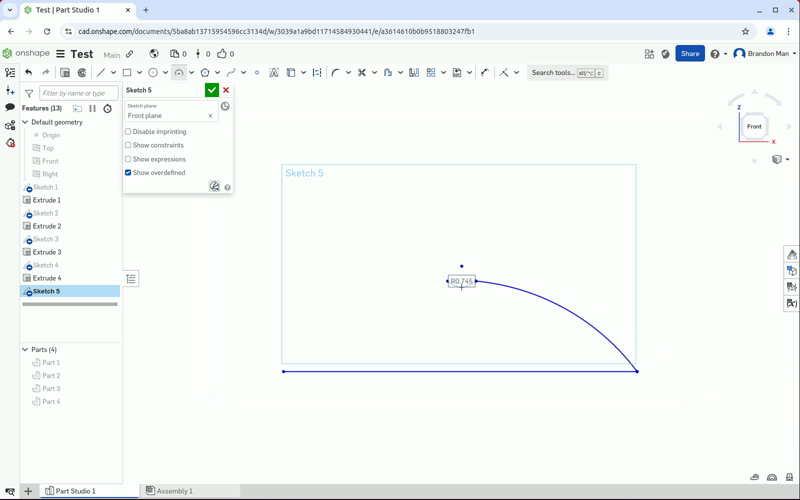
scroll(-6)
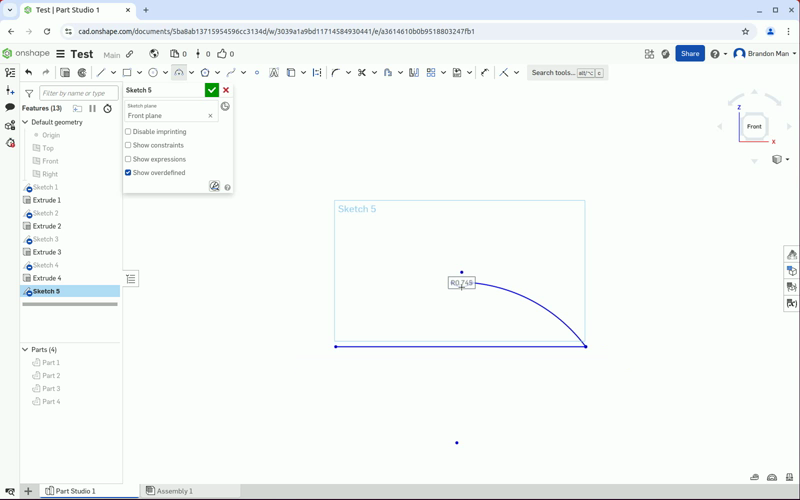
scroll(-6)
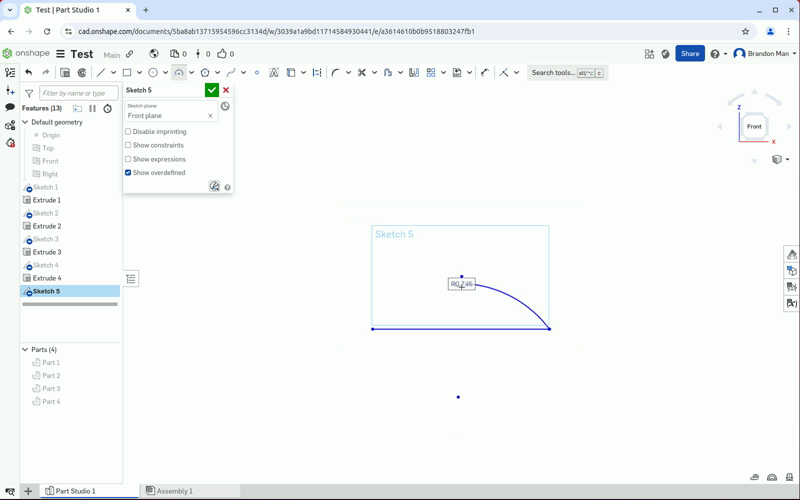
scroll(-6)
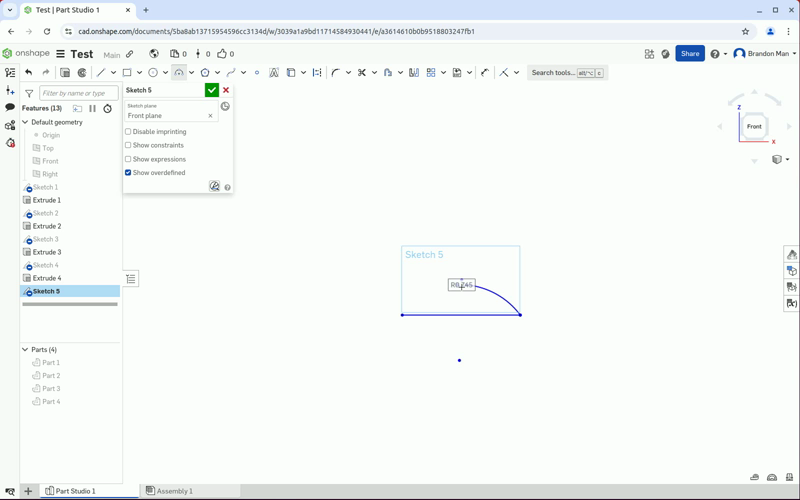
scroll(-6)
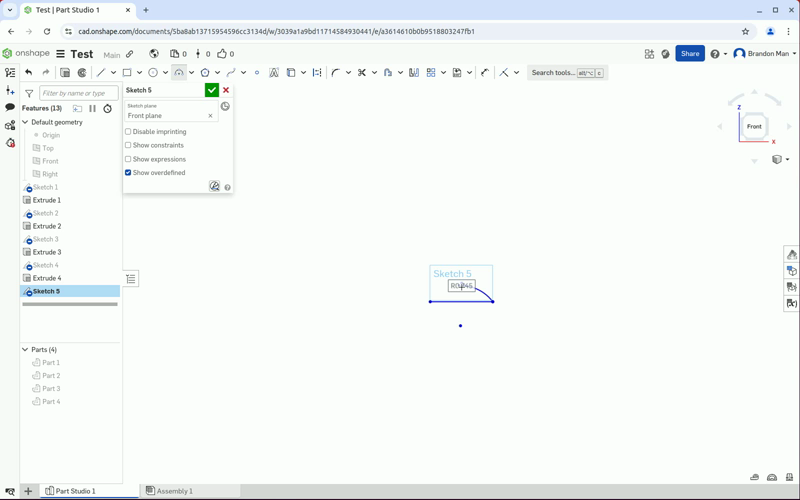
key_up(shift)
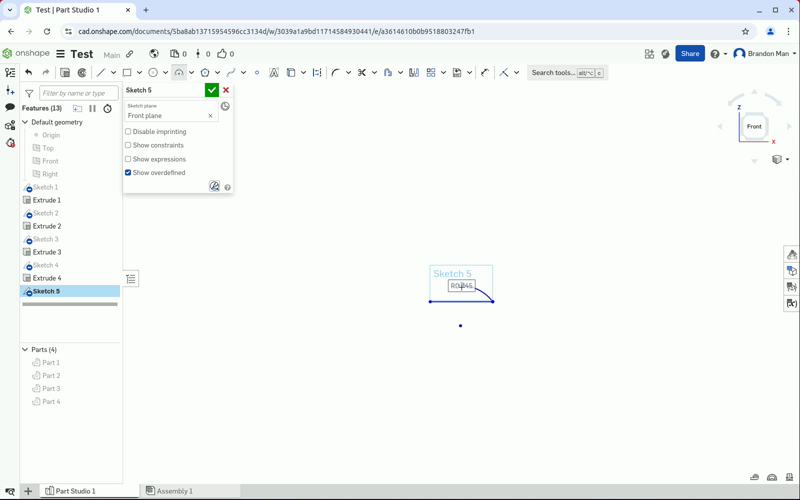
mouse_move(459, 285)
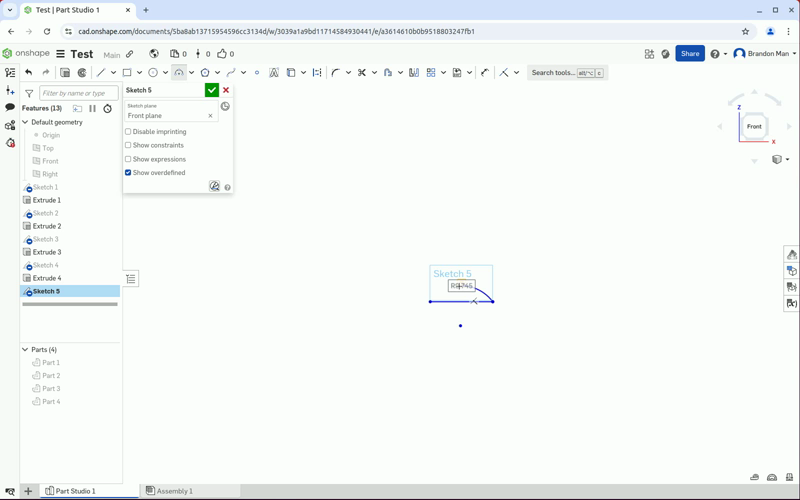
scroll(6)
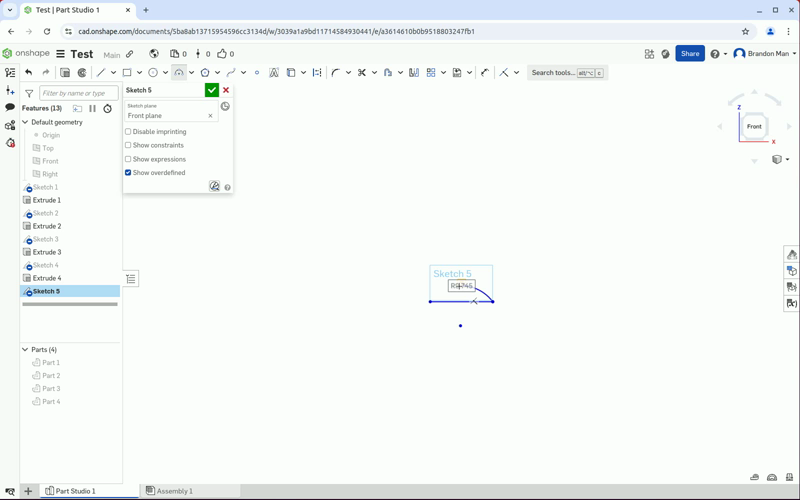
scroll(6)
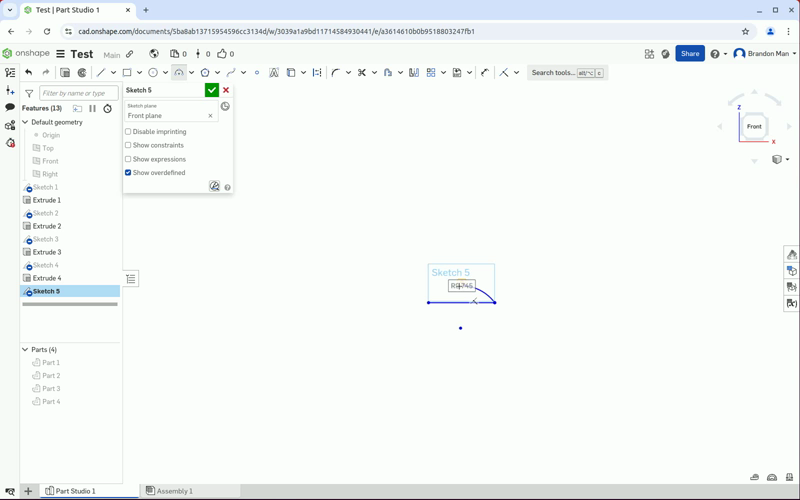
scroll(6)
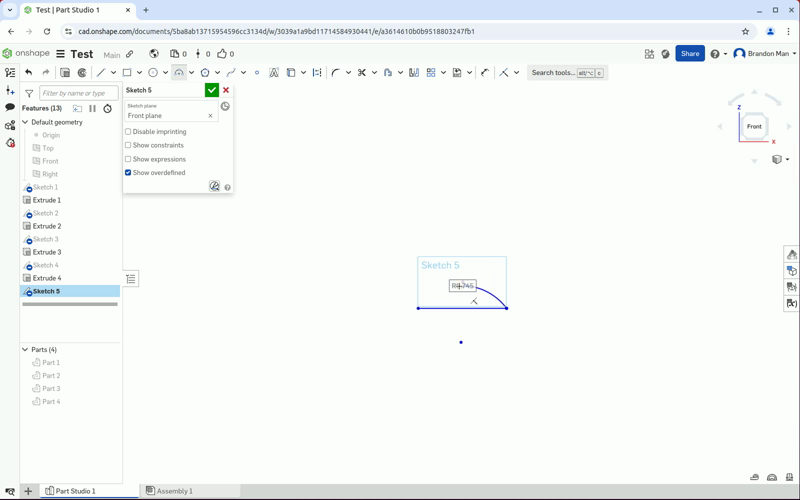
scroll(6)
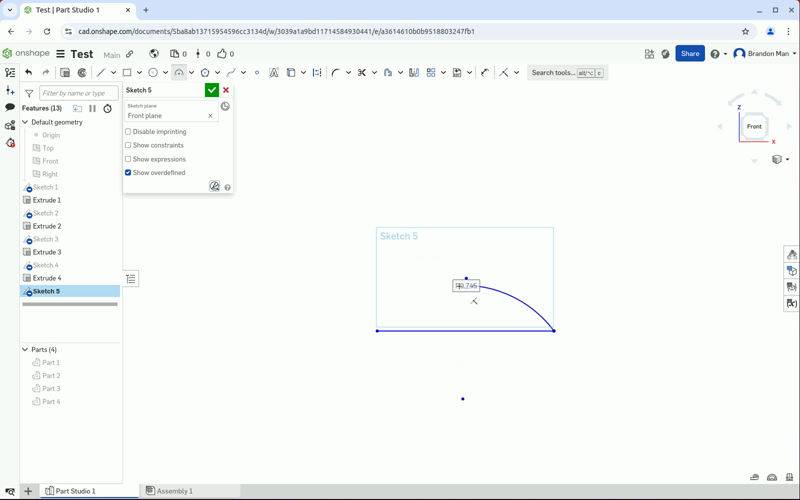
scroll(6)
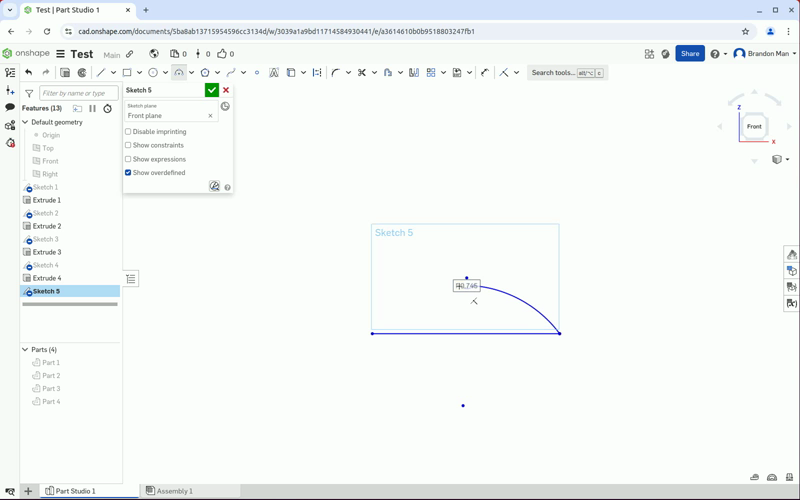
scroll(6)
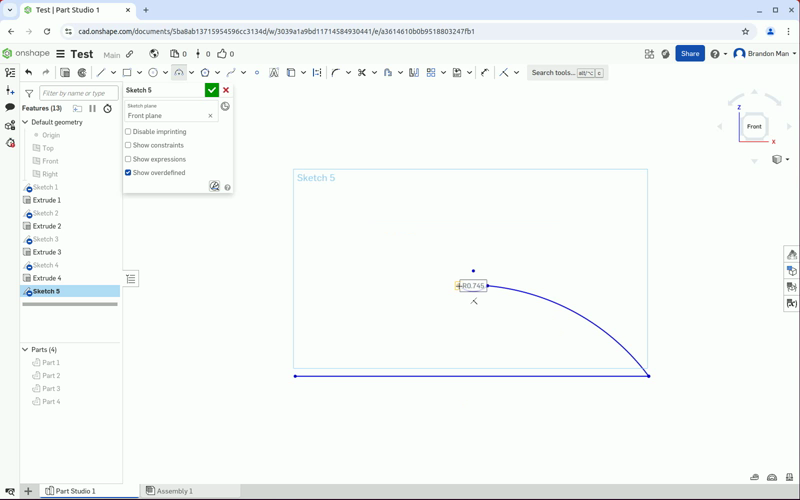
scroll(6)
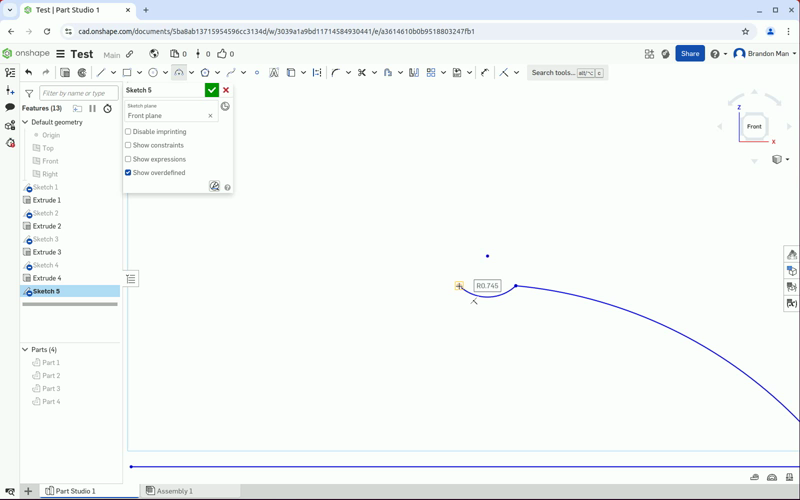
click(459, 285)
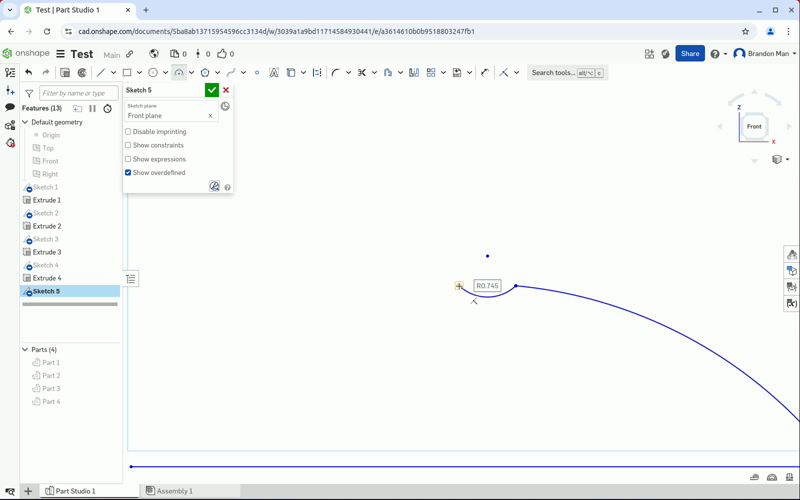
scroll(-6)
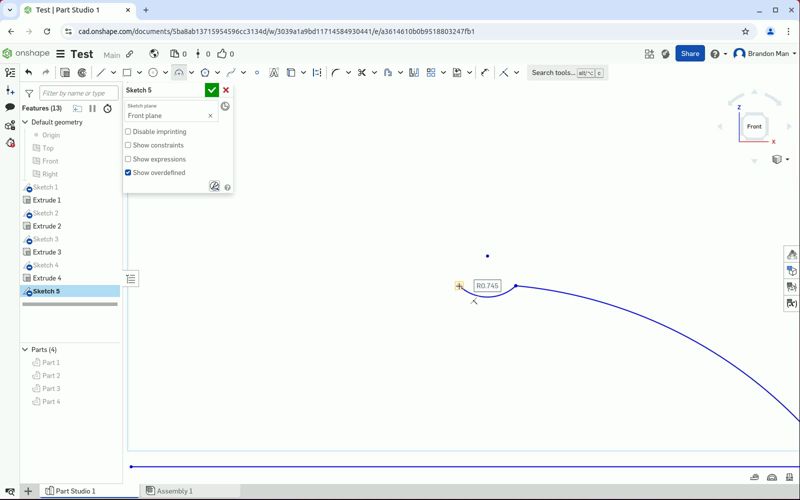
scroll(-6)
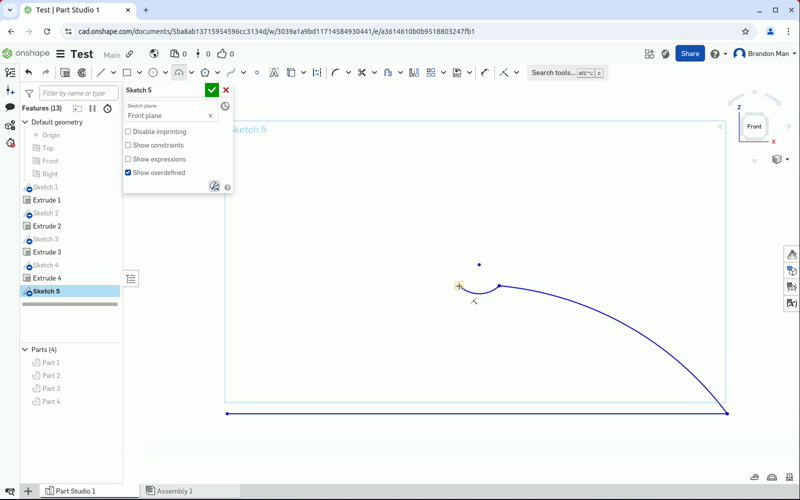
scroll(-6)
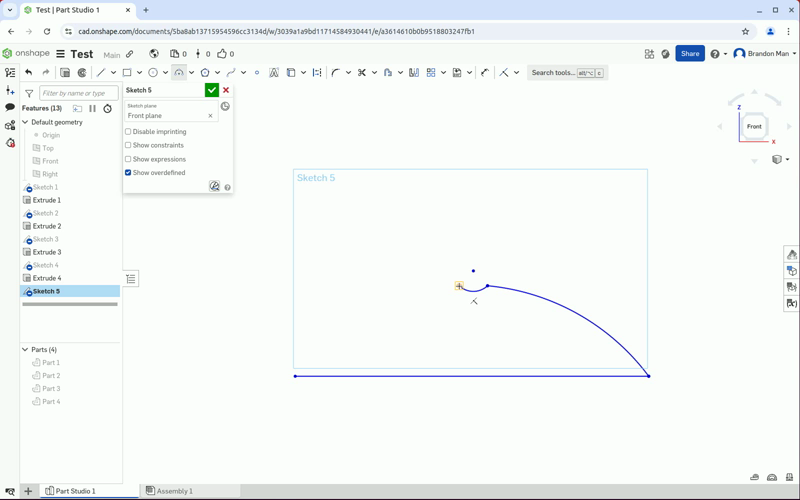
scroll(-6)
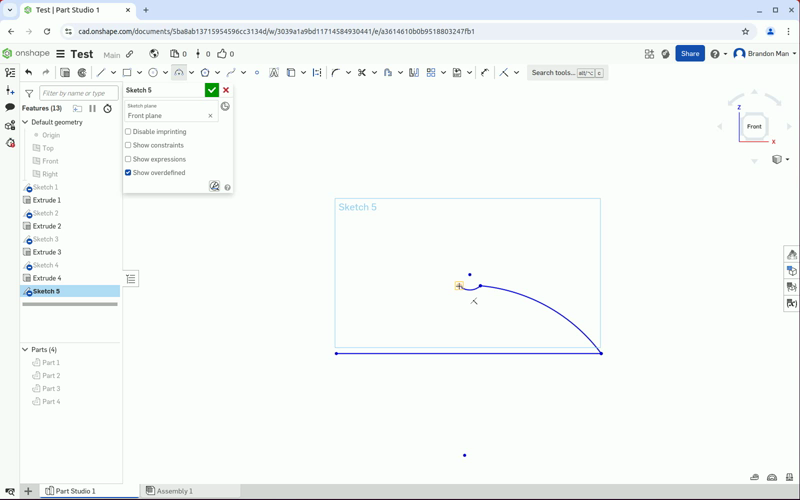
scroll(-6)
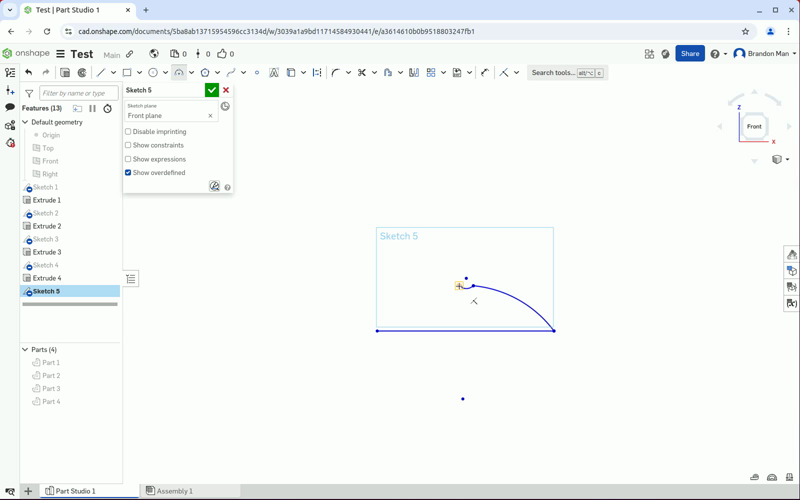
scroll(-6)
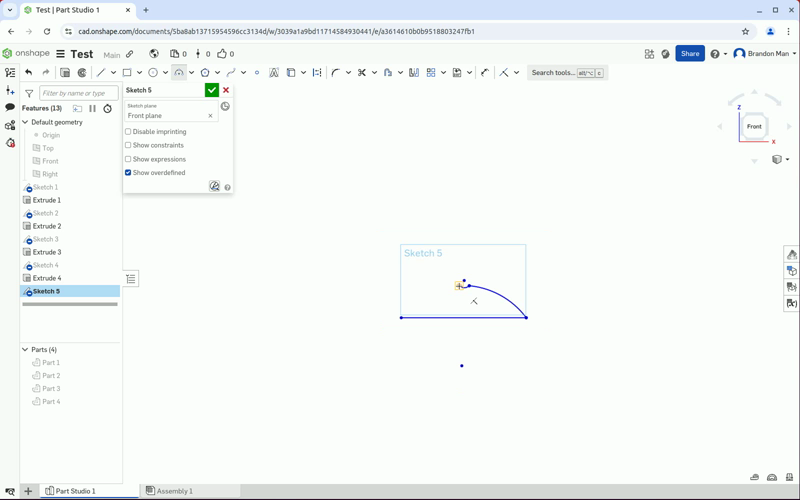
scroll(-6)
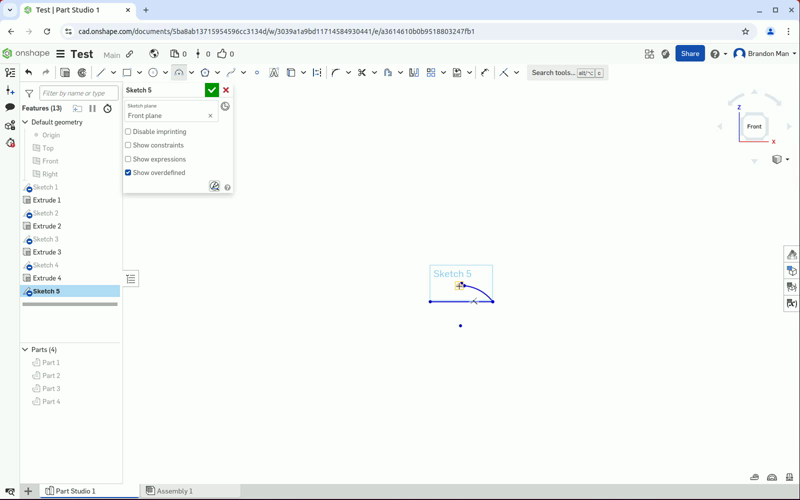
mouse_move(430, 301)
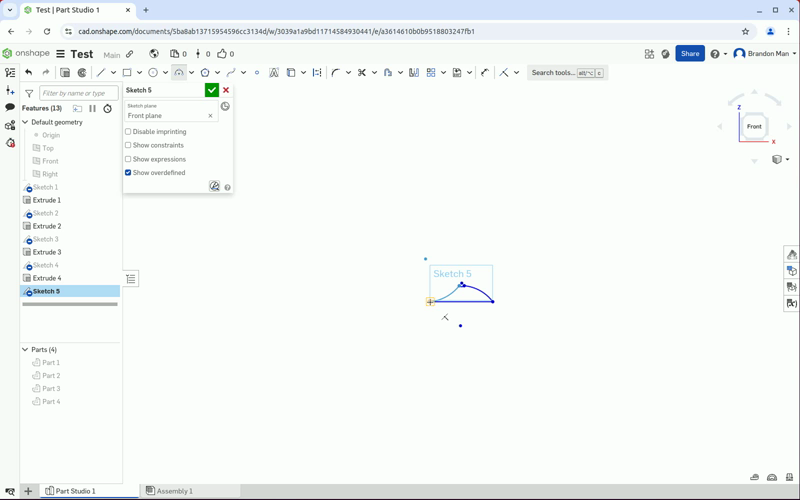
click(430, 301)
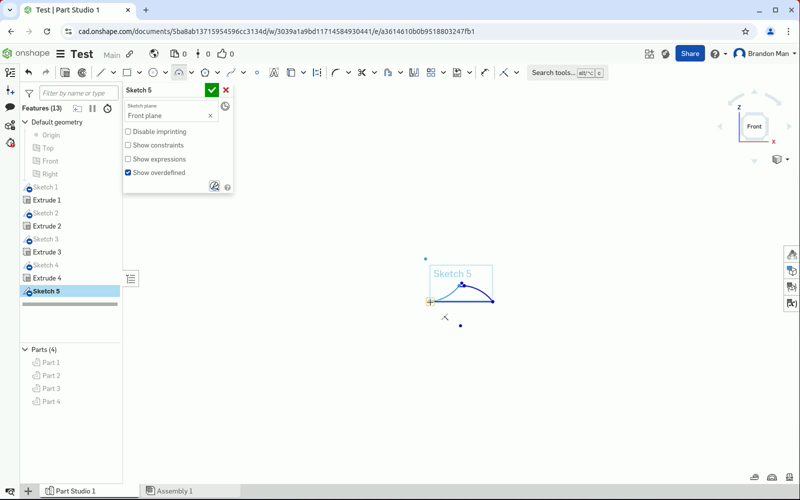
key_down(shift)
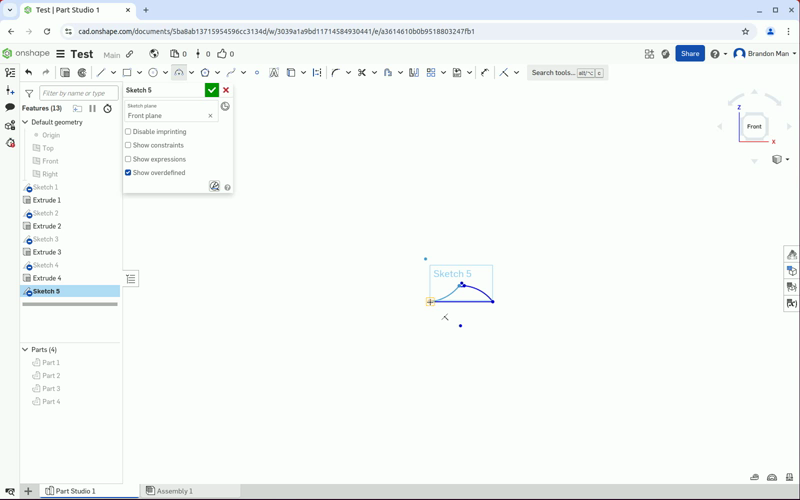
mouse_move(443, 290)
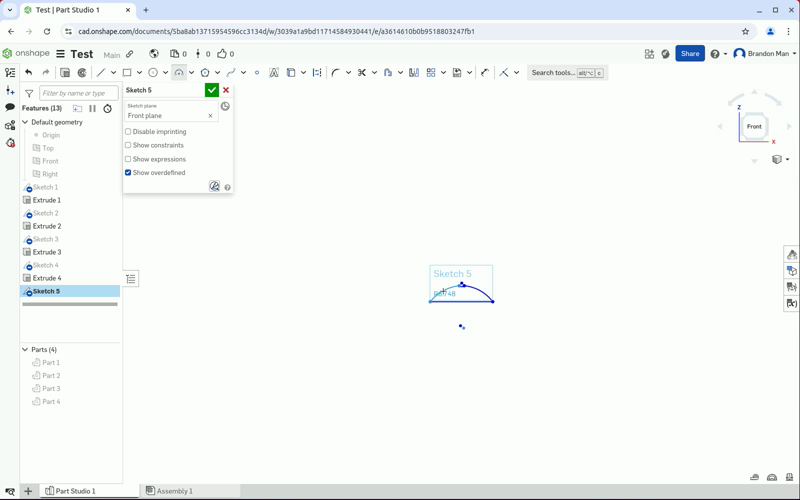
click(443, 290)
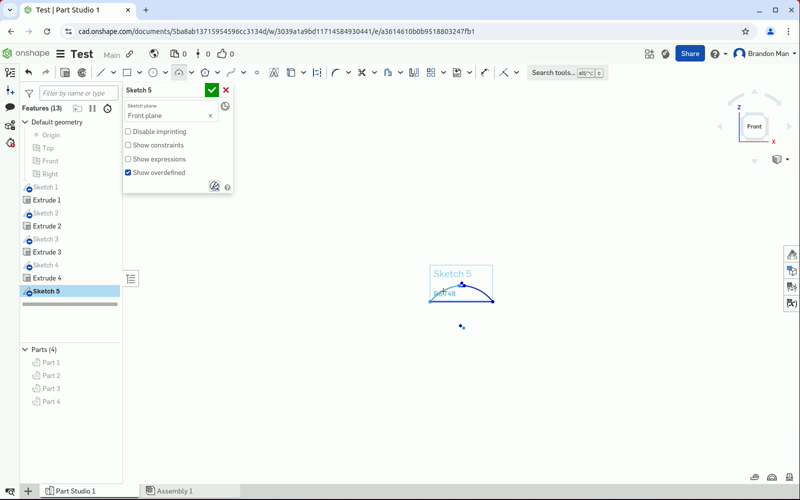
key_up(shift)
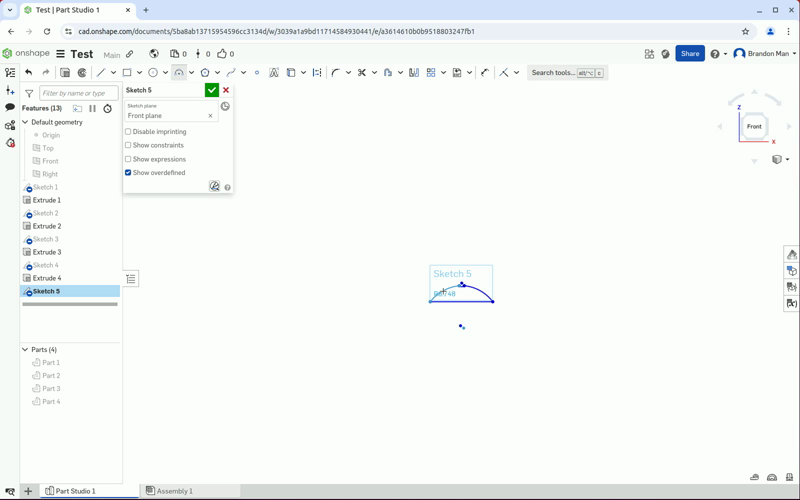
key(esc)
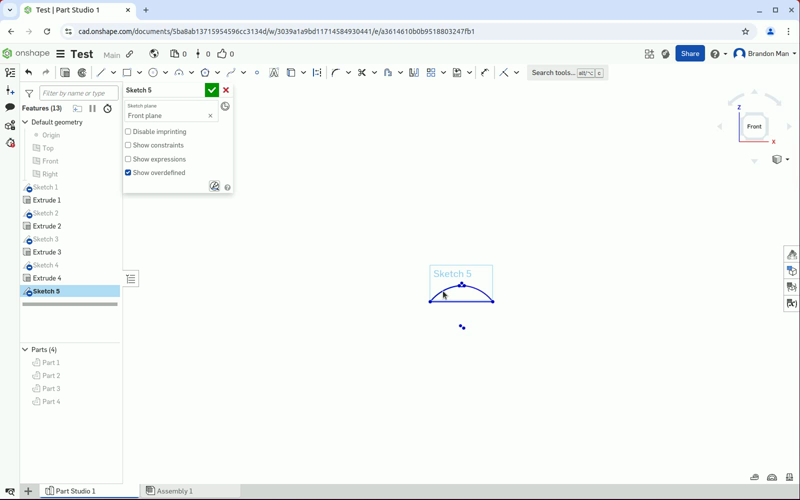
mouse_move(460, 290)
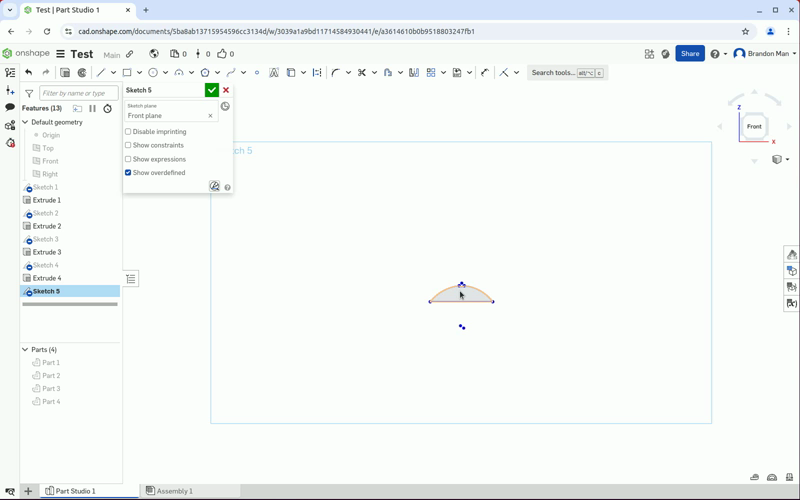
scroll(6)
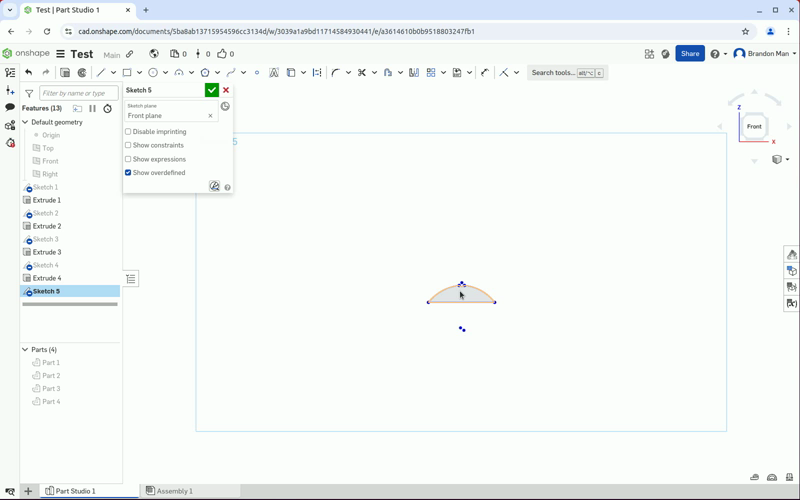
scroll(6)
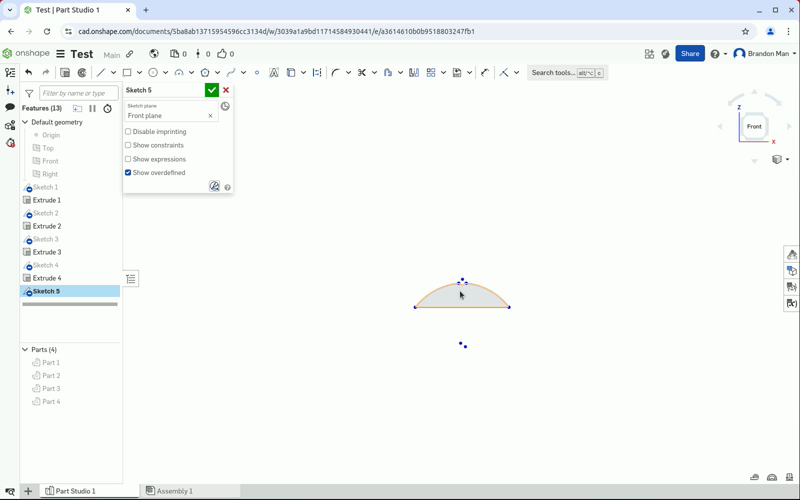
scroll(6)
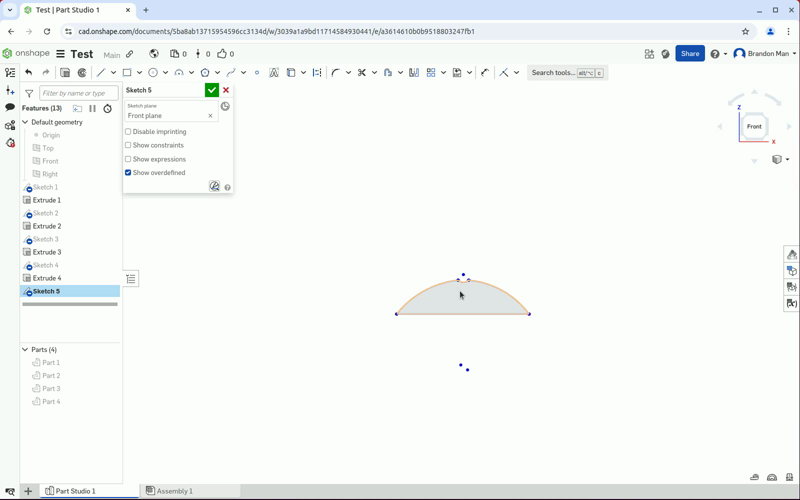
scroll(6)
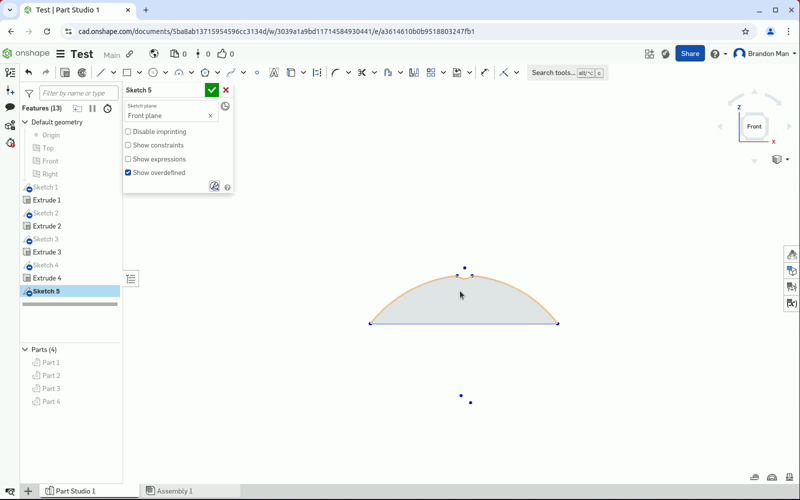
scroll(6)
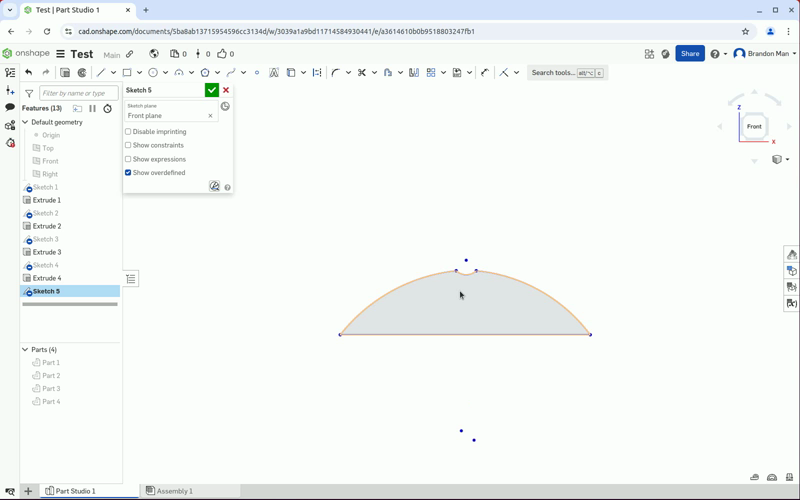
scroll(6)
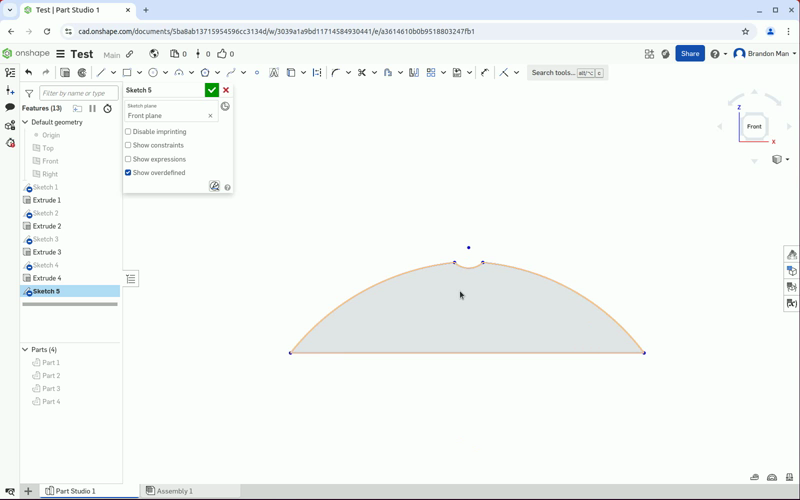
scroll(6)
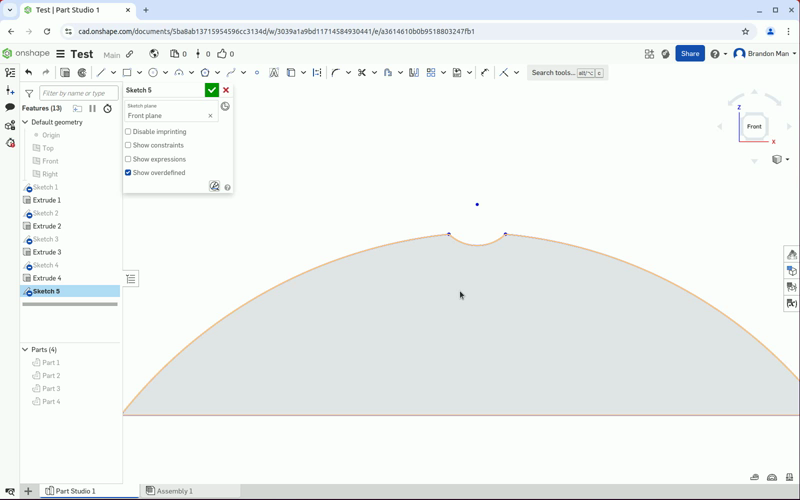
click(460, 290)
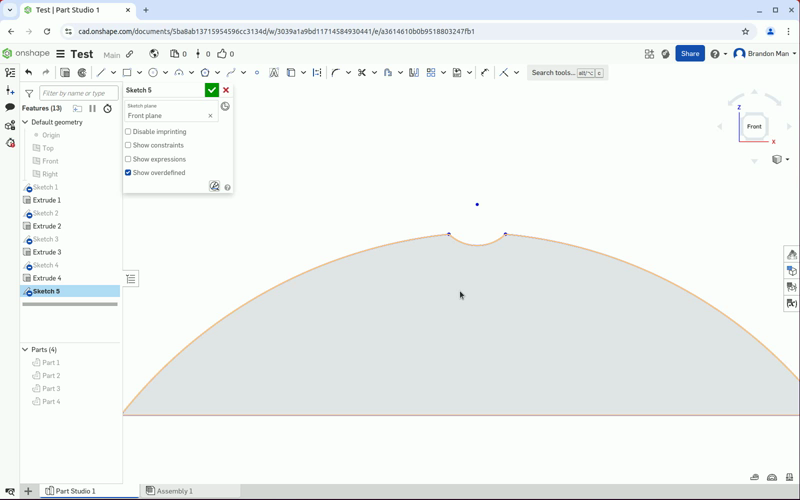
scroll(-6)
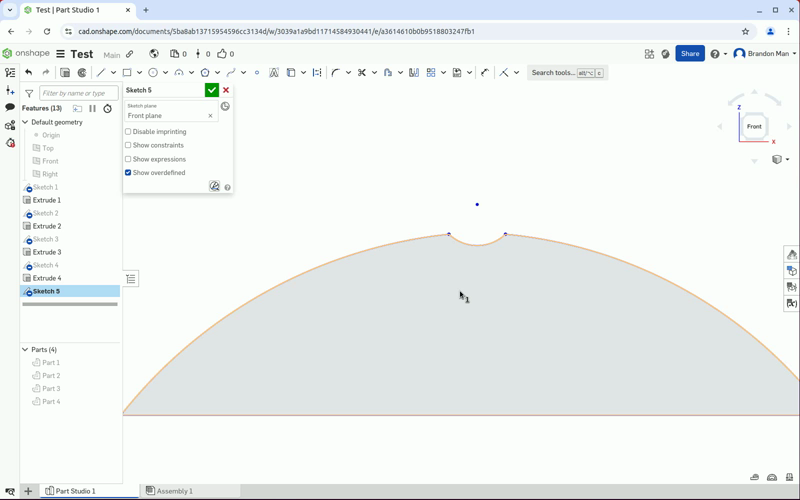
scroll(-6)
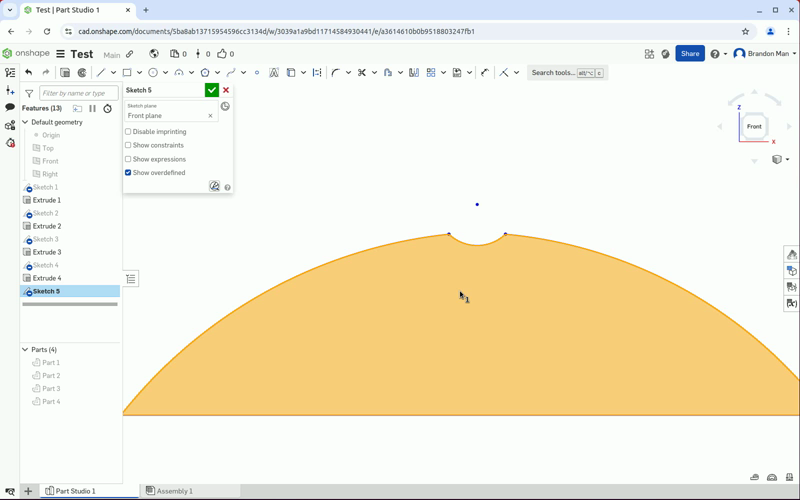
scroll(-6)
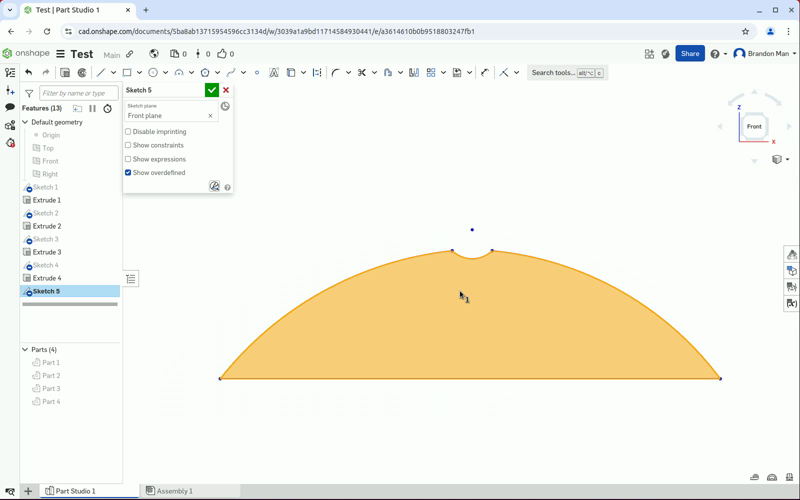
scroll(-6)
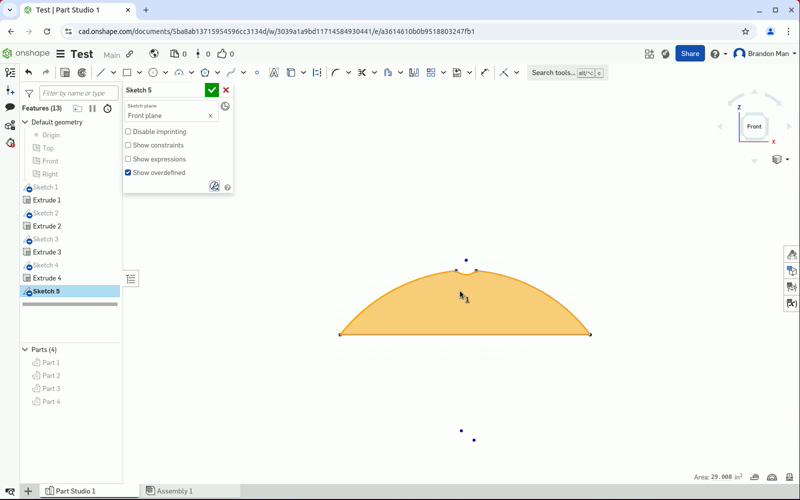
scroll(-6)
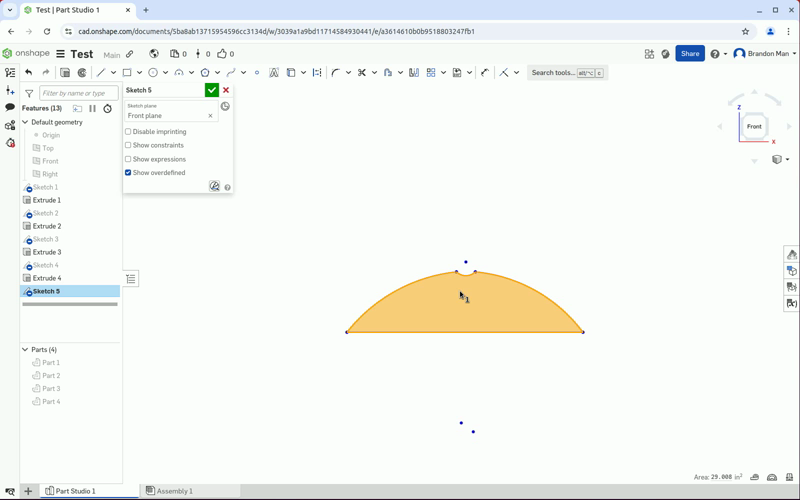
scroll(-6)
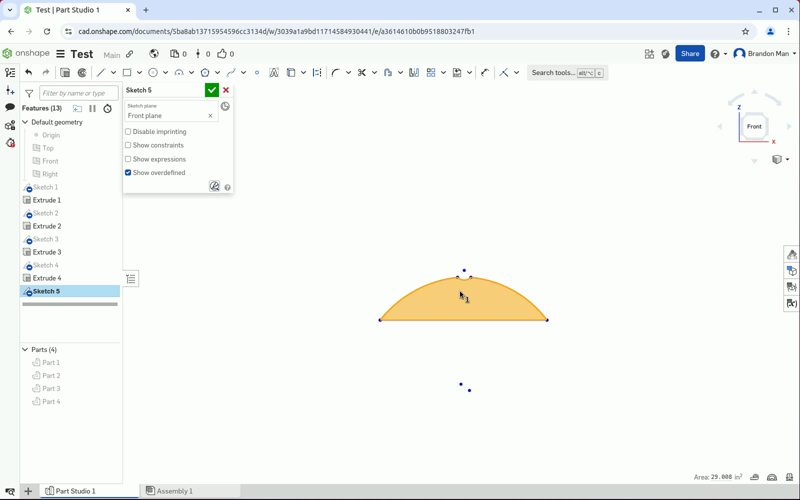
scroll(-6)
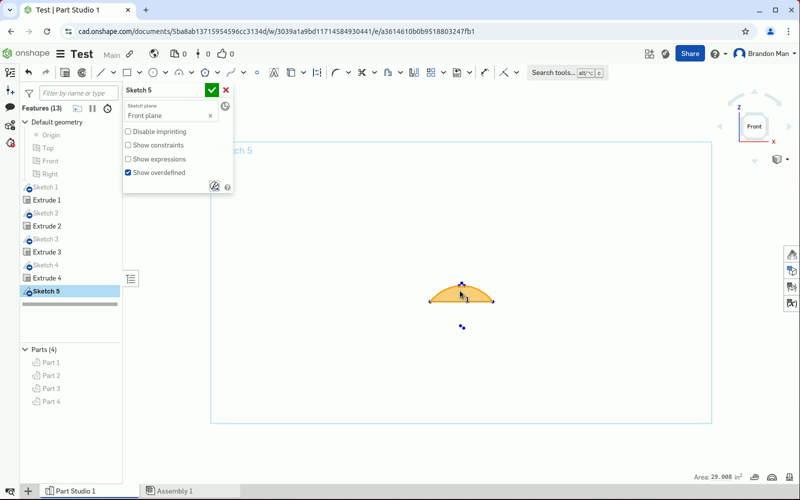
mouse_move(73, 352)
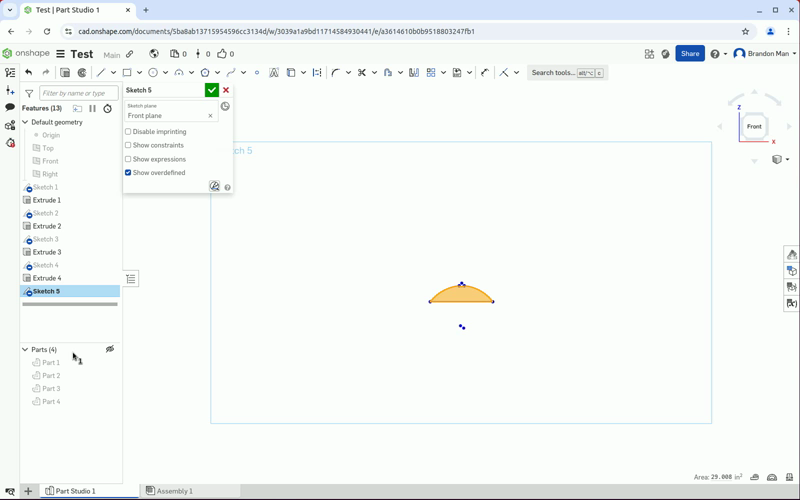
key(shift+y)
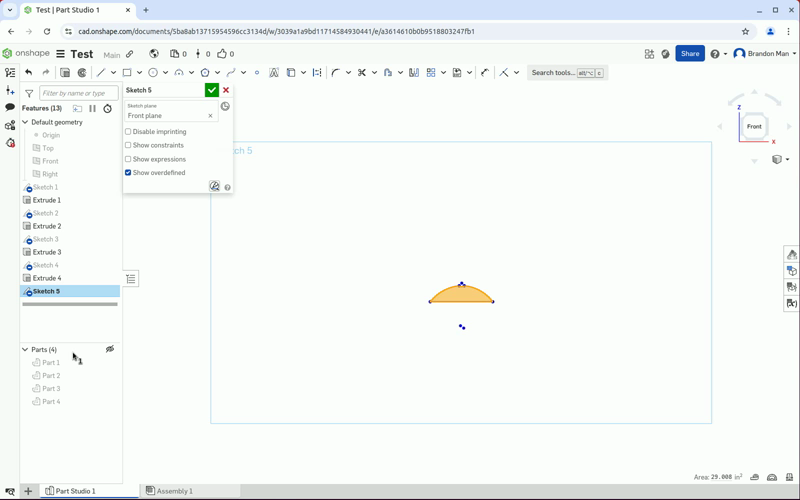
key(shift+e)
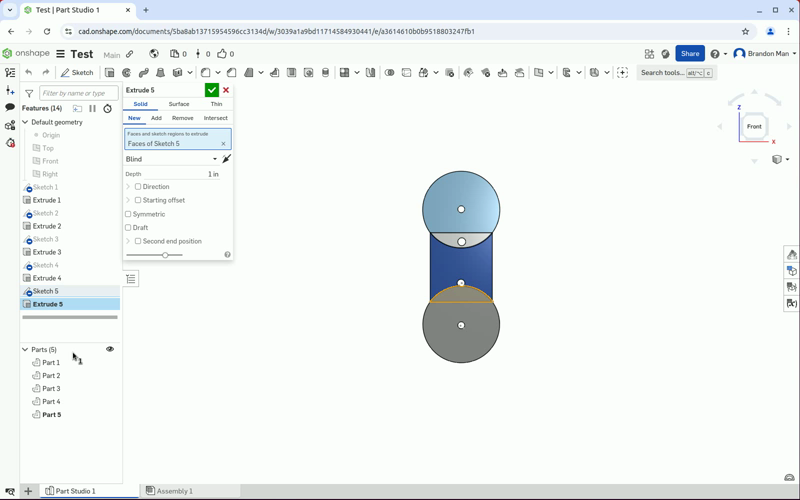
mouse_move(143, 106)
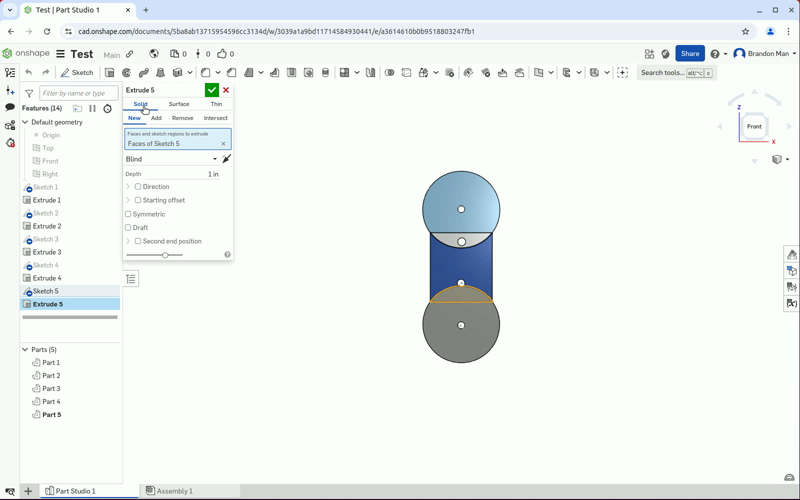
click(143, 106)
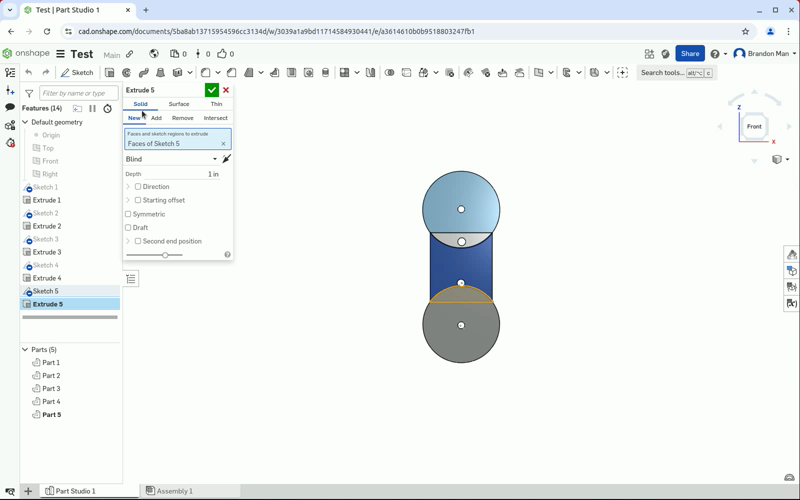
mouse_move(137, 120)
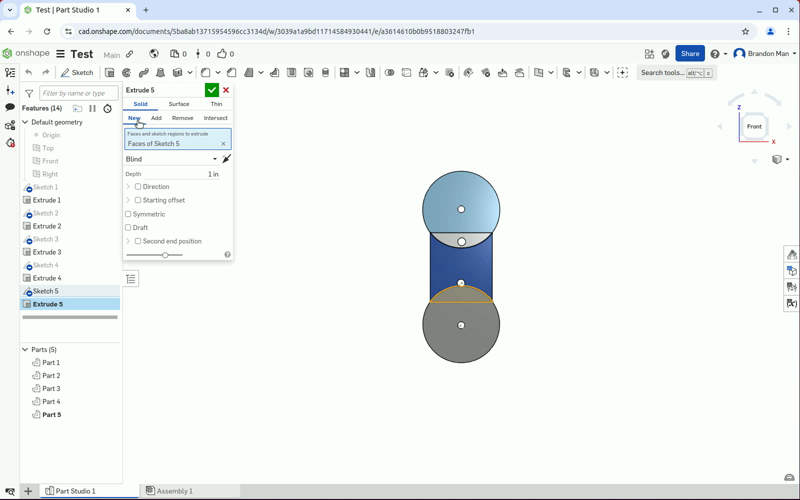
click(137, 120)
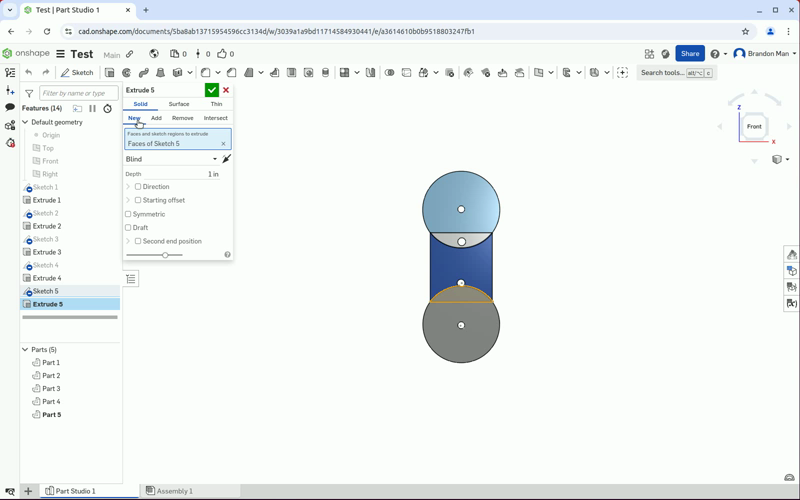
key(tab, 4)
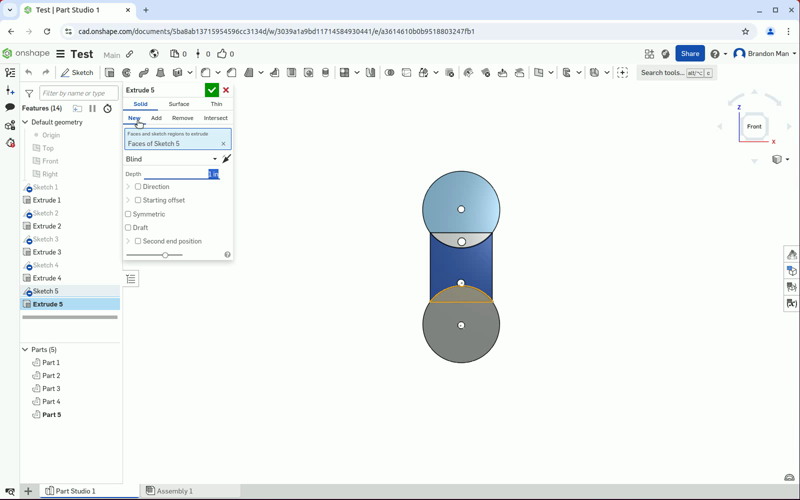
text(1.685)
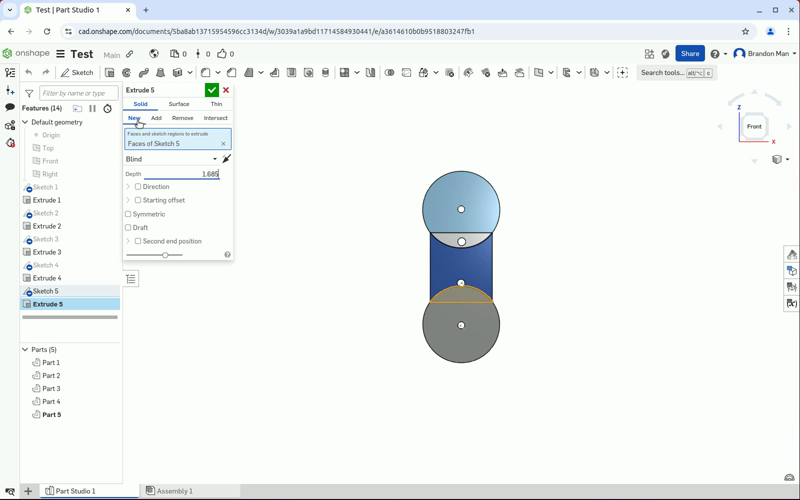
key(enter)
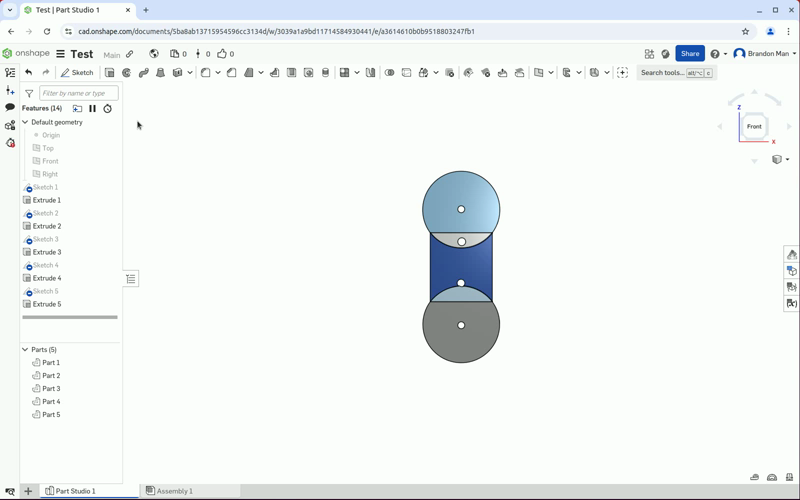
key(shift+h)
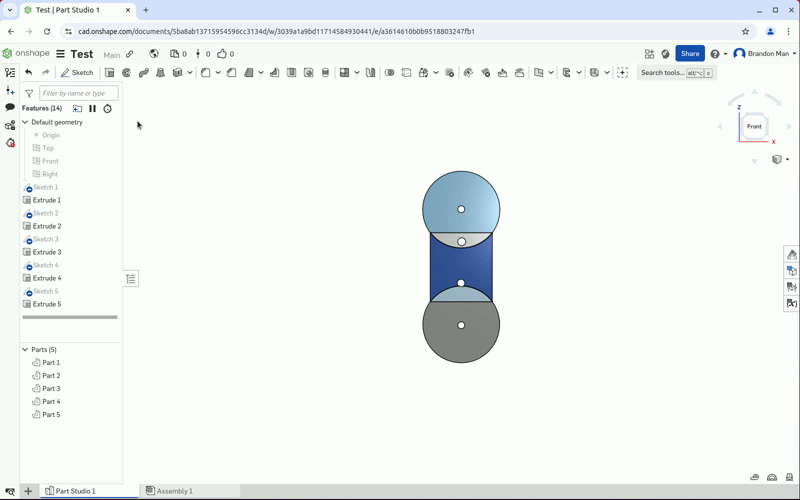
key(shift+h)
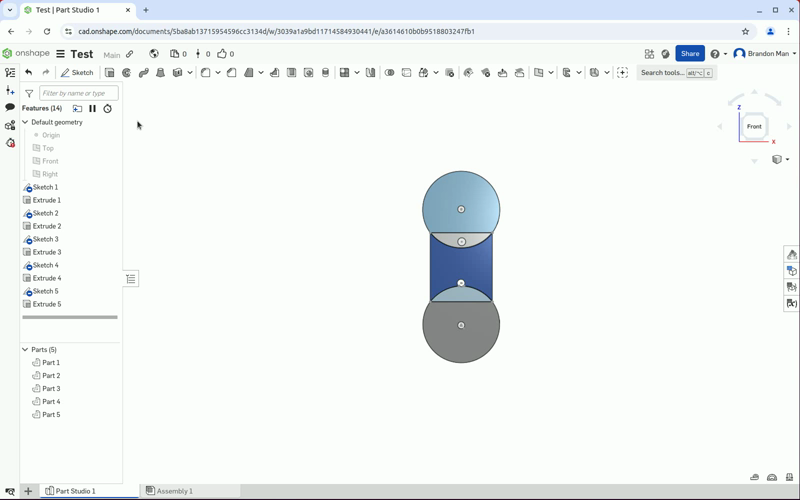
key(shift+7)
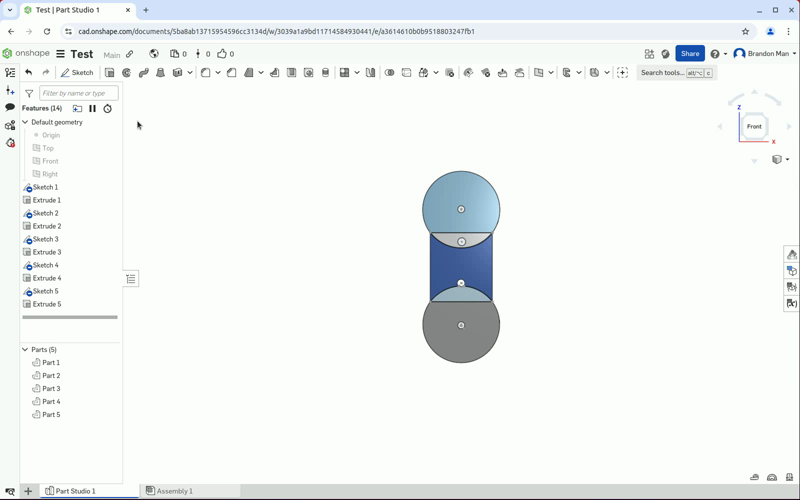
key(left, 2)
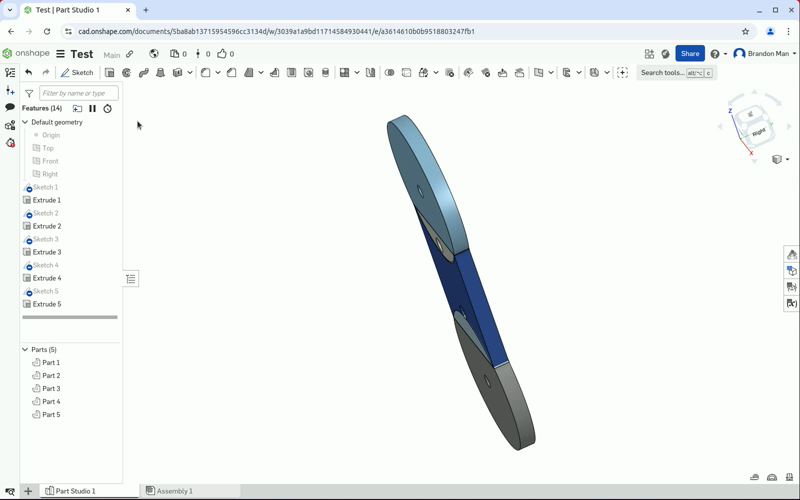
key(down, 2)
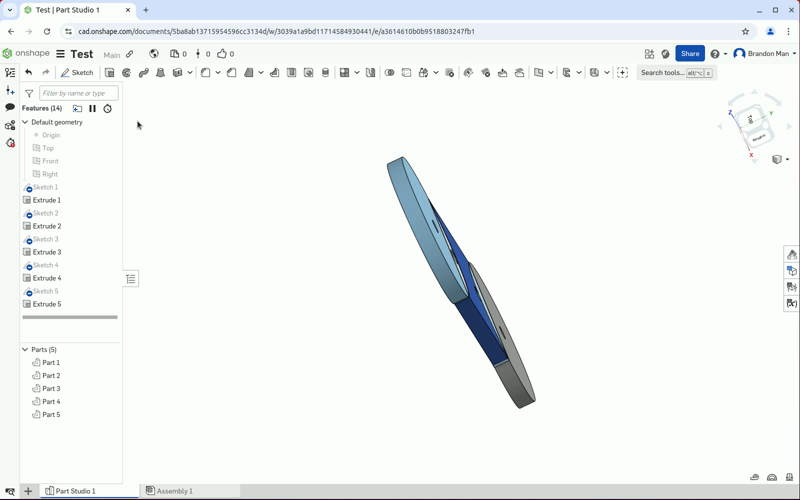
key(up, 2)
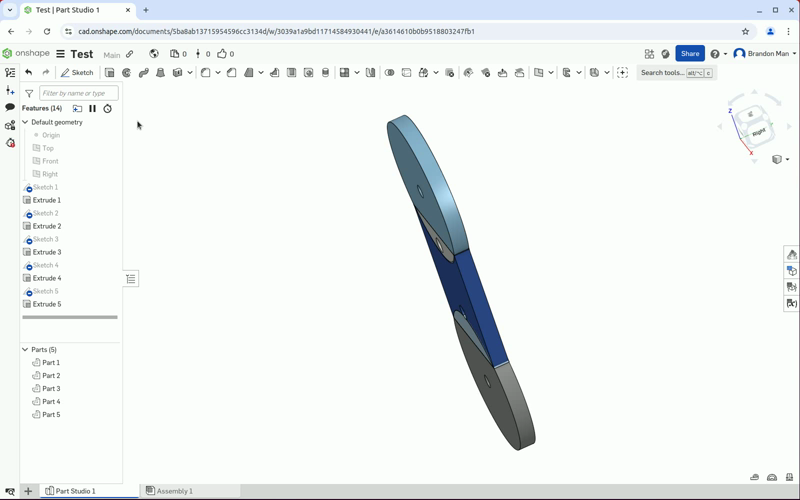
key(right, 2)
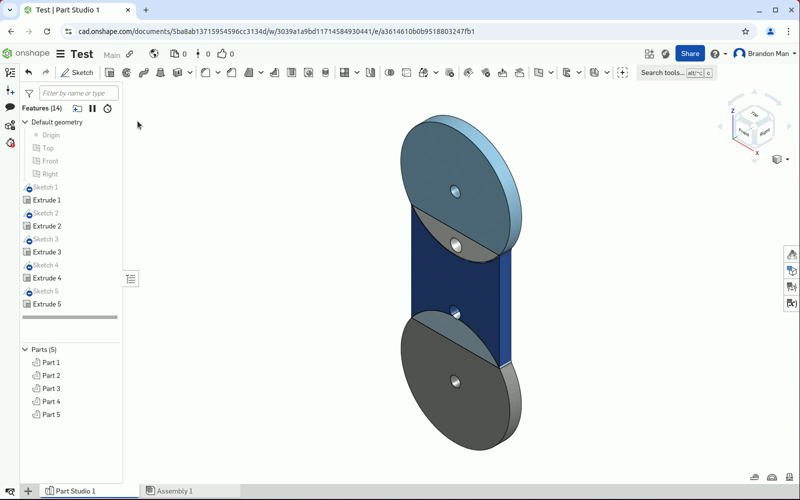
mouse_move(73, 189)
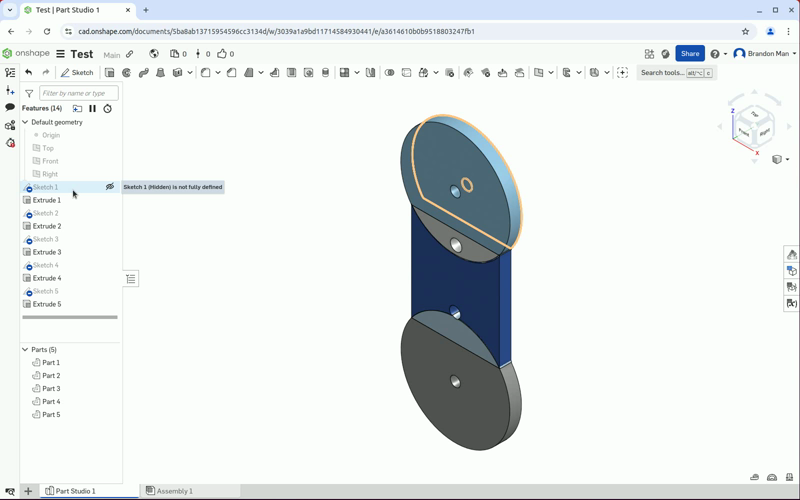
click(73, 189)